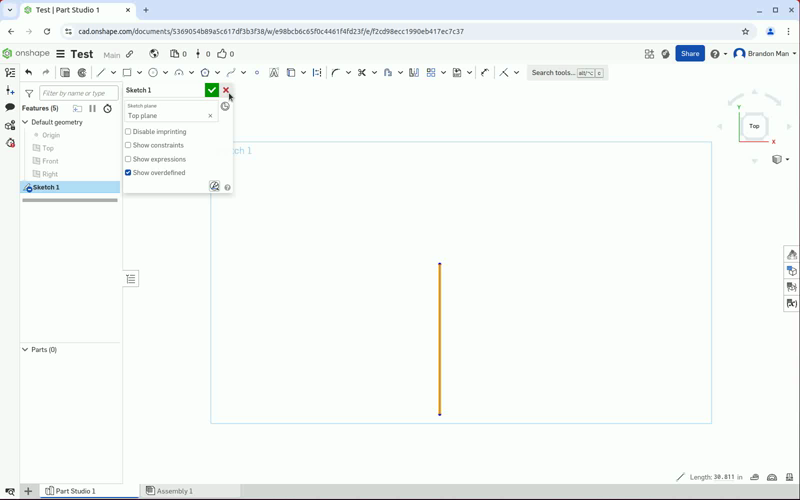
key(shift+h)
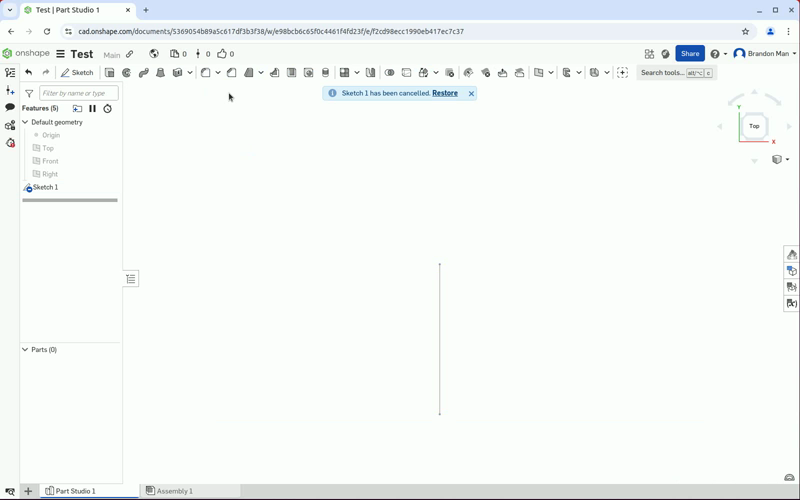
key(shift+s)
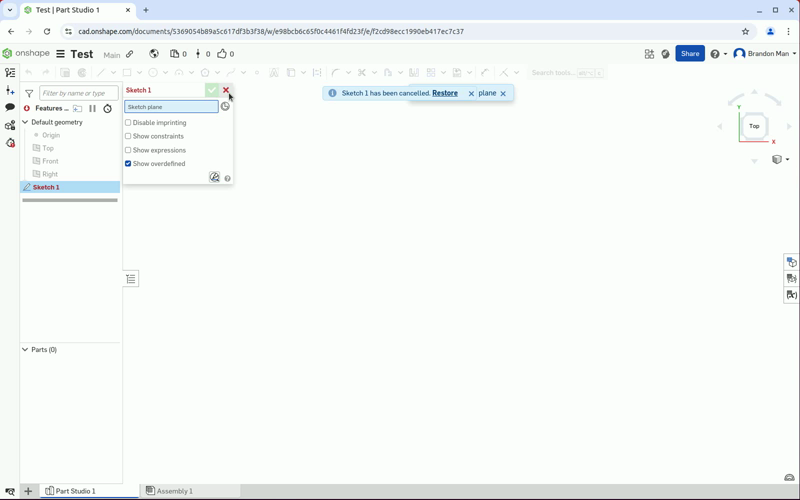
mouse_move(73, 150)
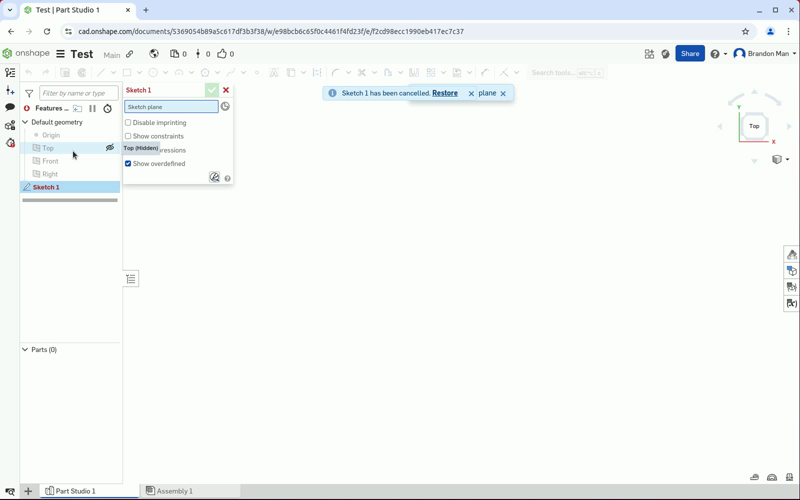
click(73, 150)
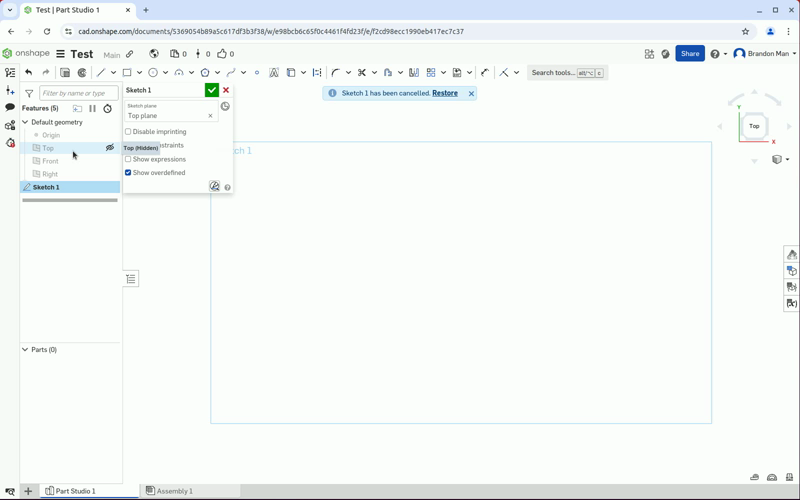
mouse_move(73, 352)
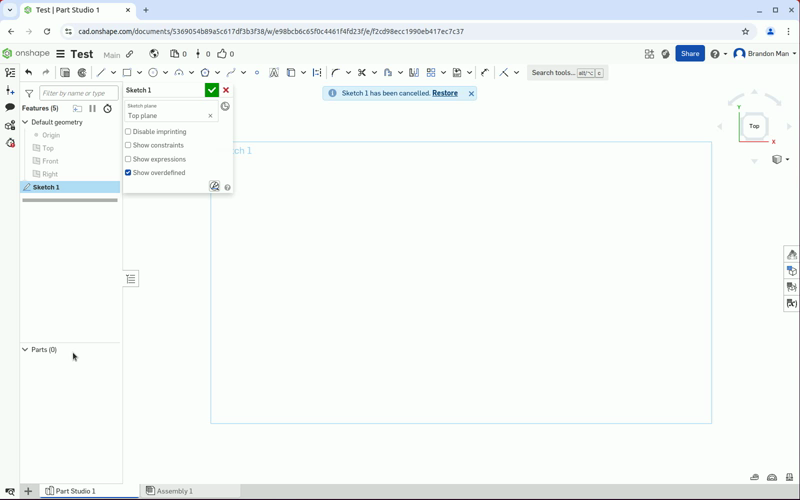
key(y)
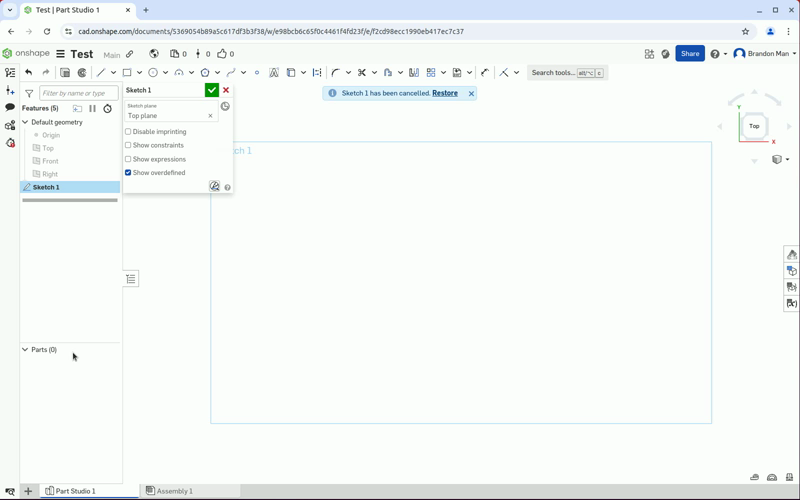
key(l)
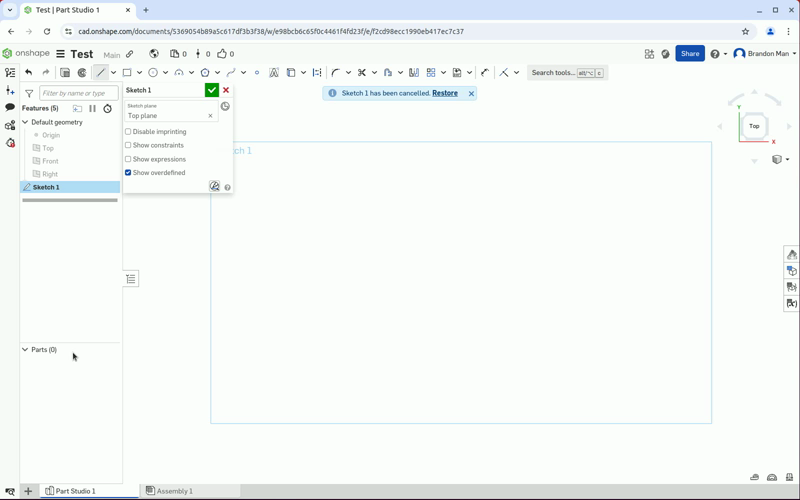
key_down(shift)
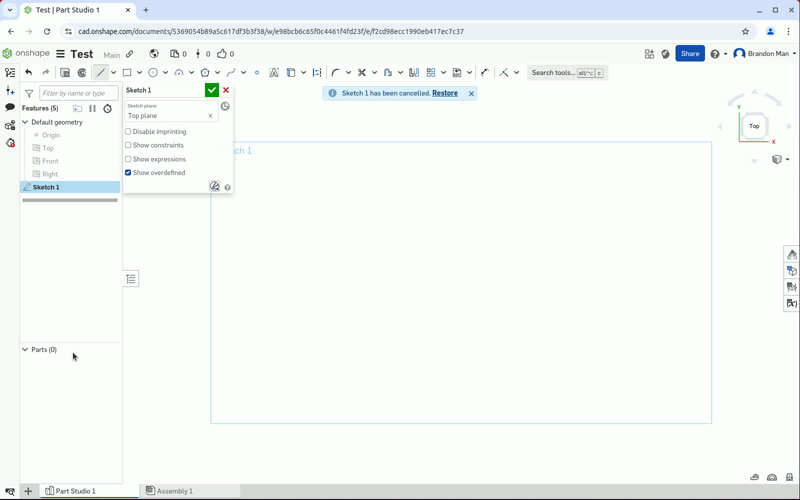
mouse_move(371, 389)
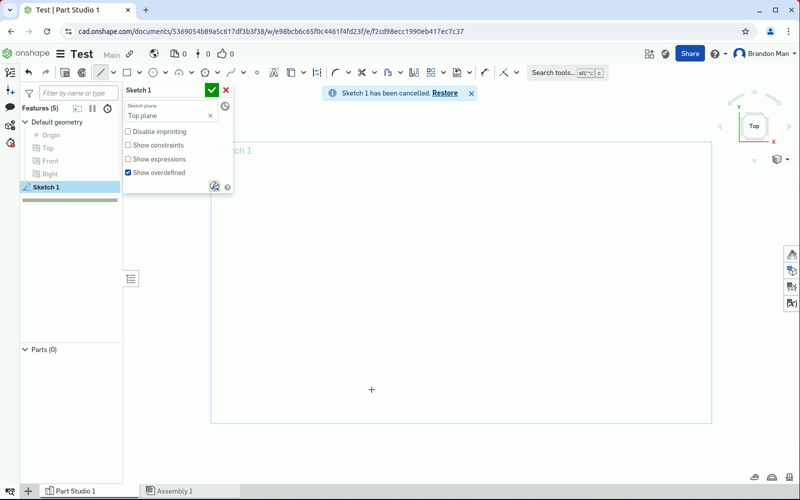
click(371, 389)
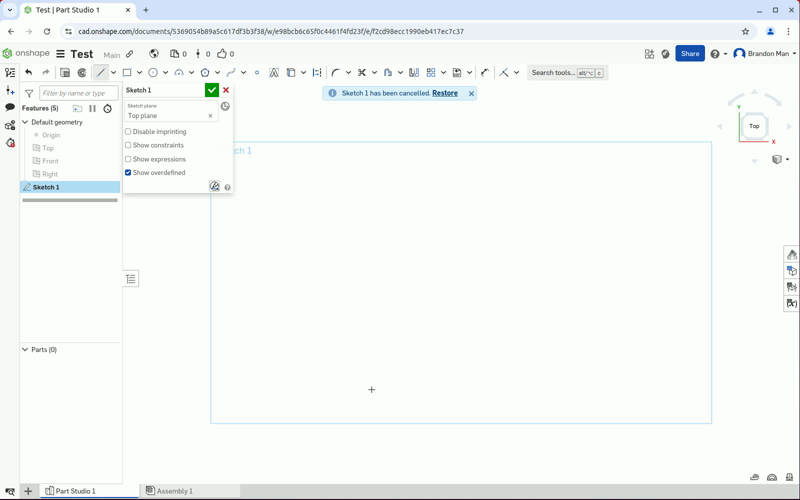
key_up(shift)
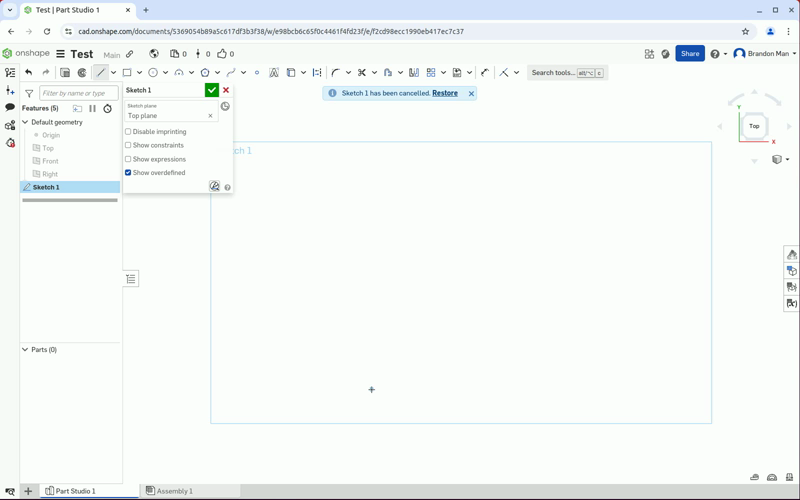
key_down(shift)
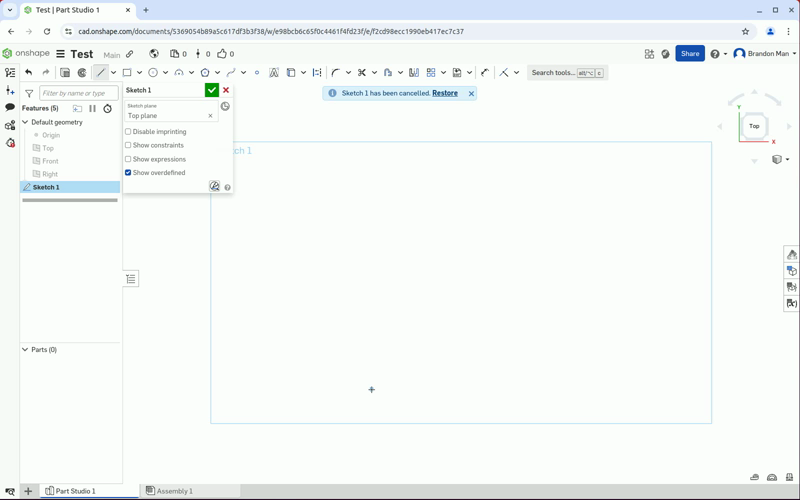
mouse_move(401, 389)
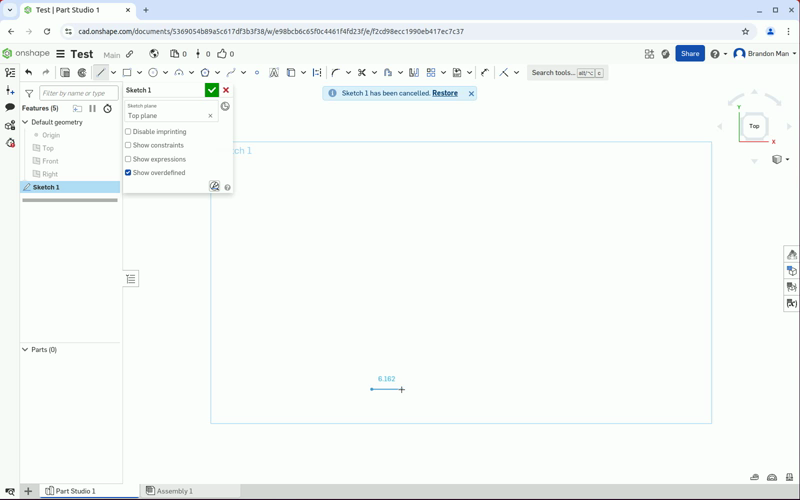
mouse_move(396, 389)
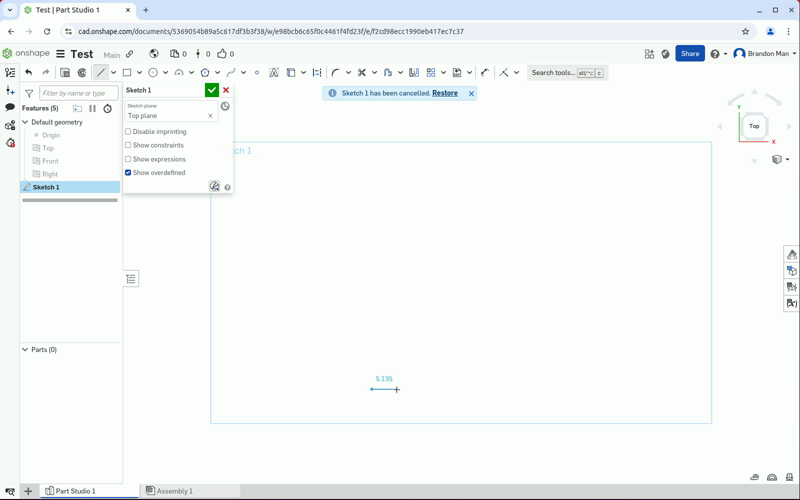
click(396, 389)
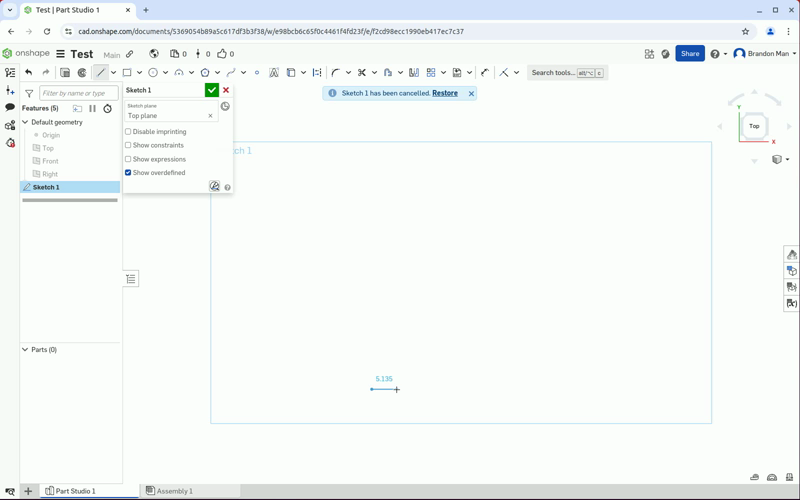
key_up(shift)
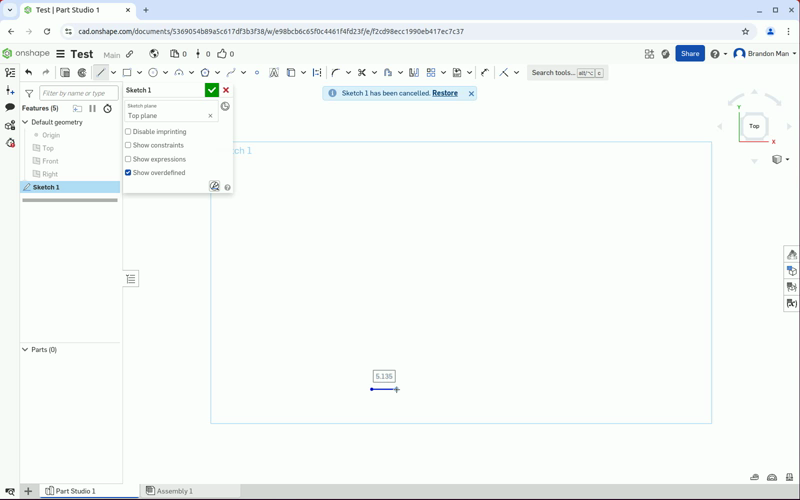
key_down(shift)
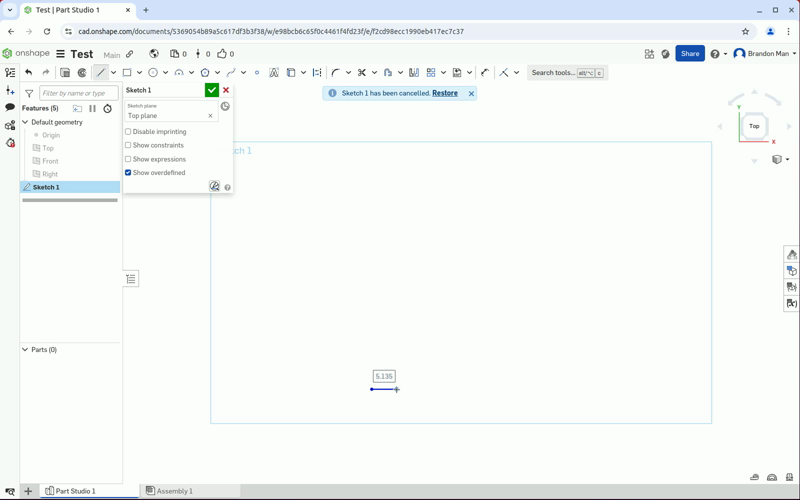
mouse_move(426, 389)
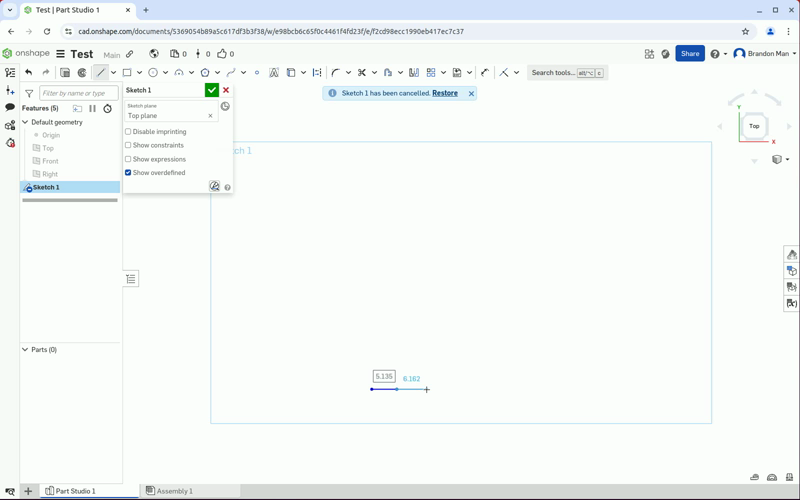
mouse_move(396, 394)
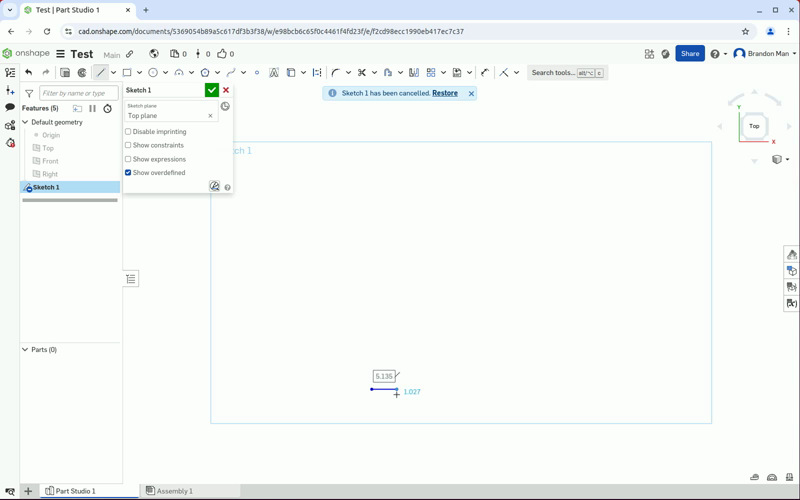
scroll(6)
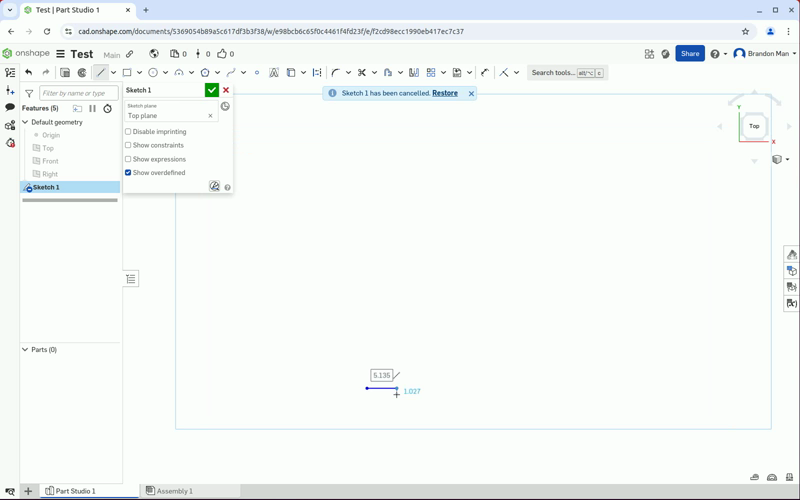
scroll(6)
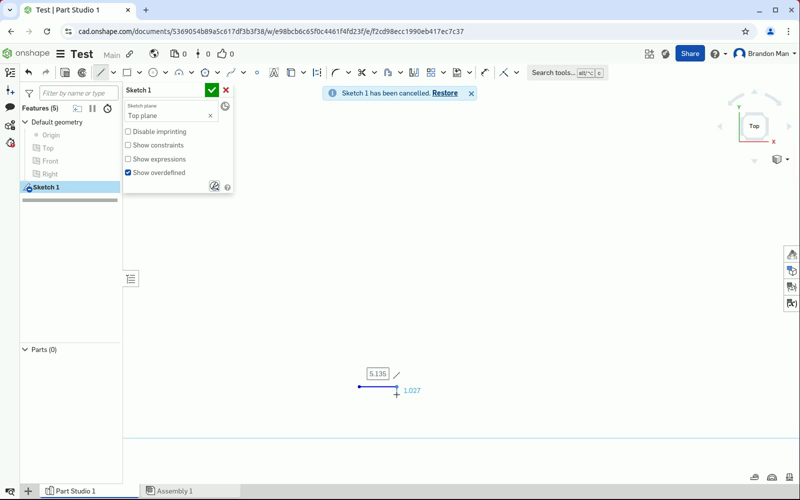
scroll(6)
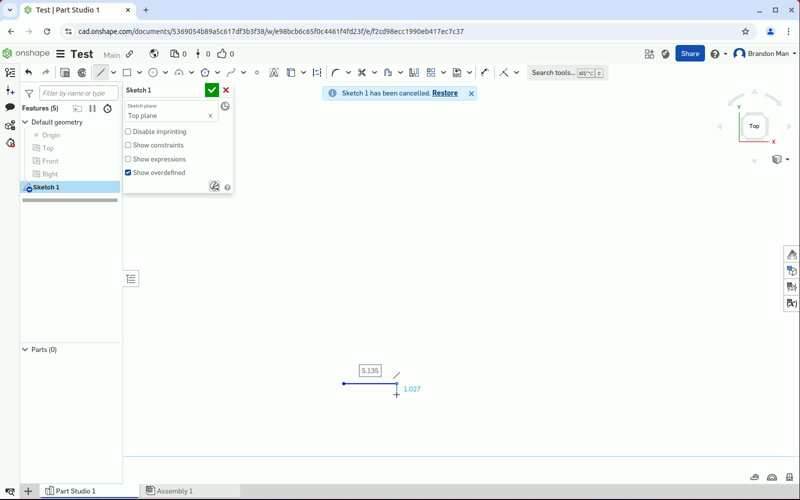
scroll(6)
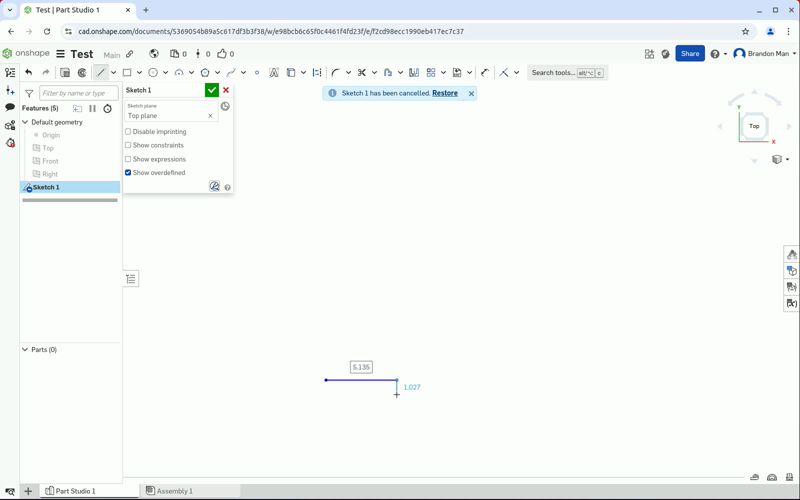
scroll(6)
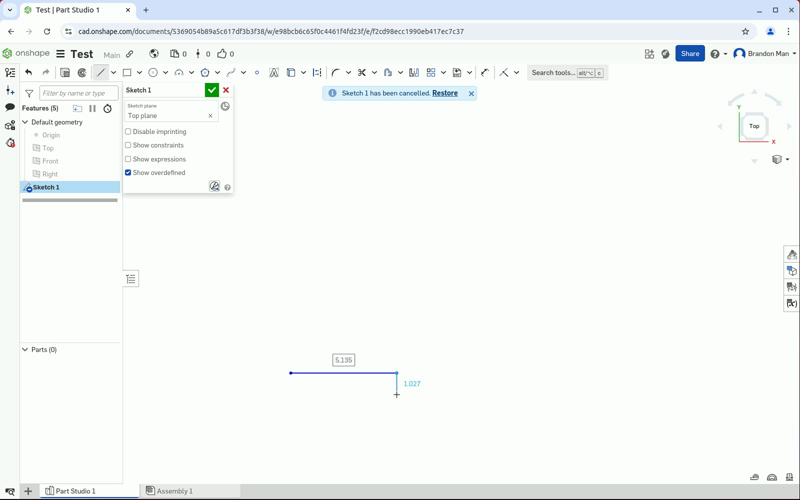
scroll(6)
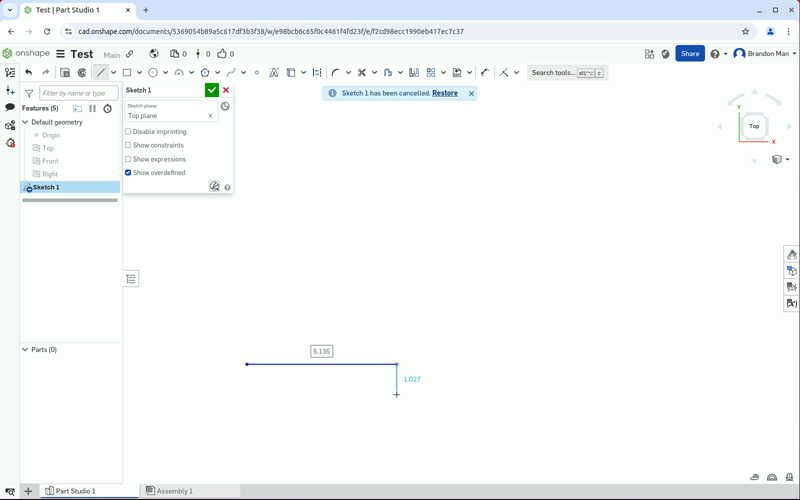
scroll(6)
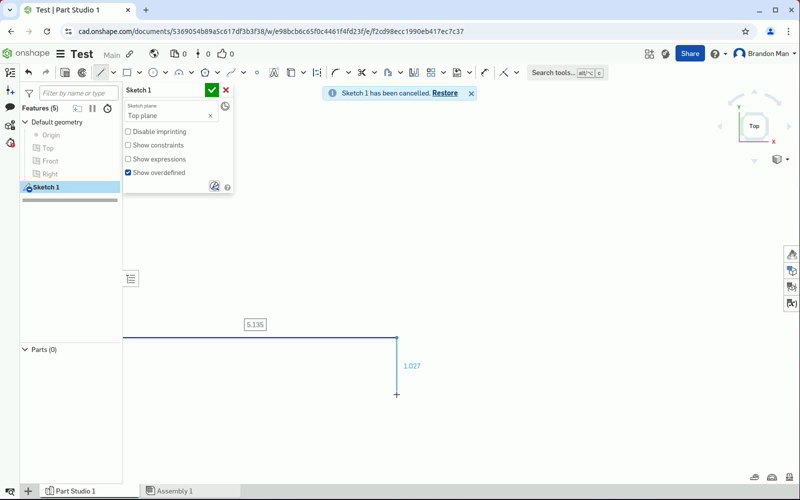
click(396, 394)
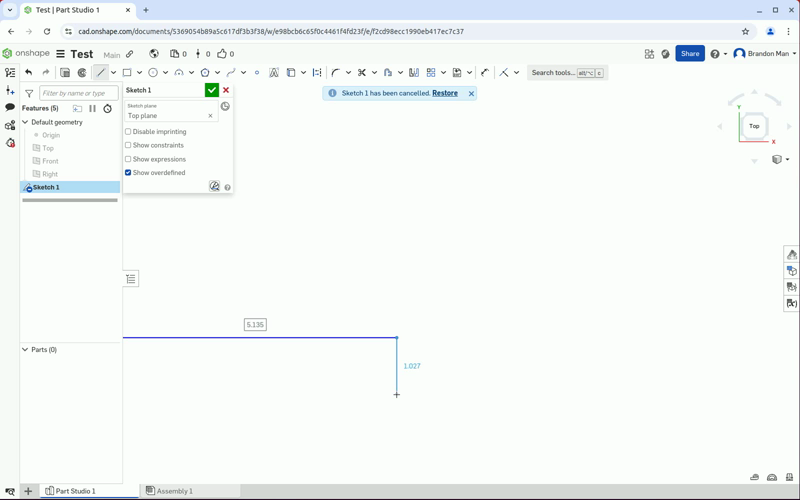
scroll(-6)
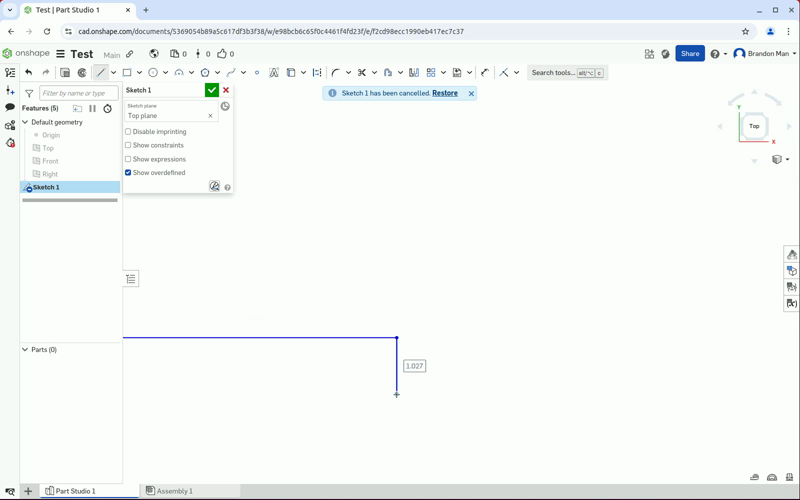
scroll(-6)
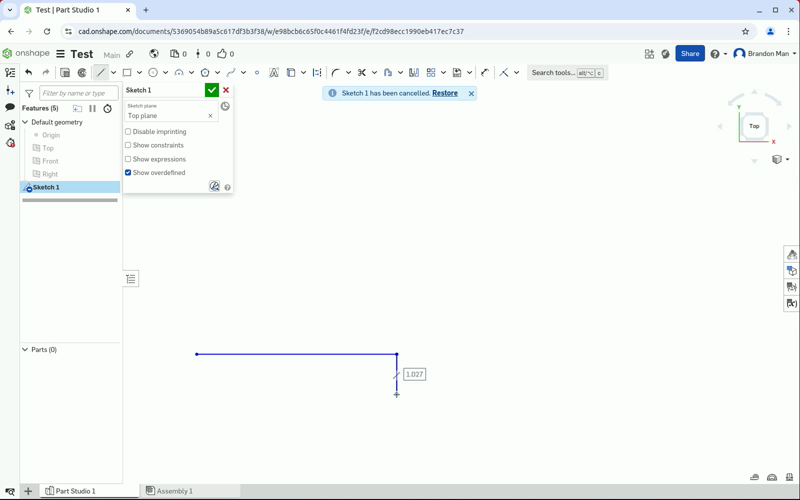
scroll(-6)
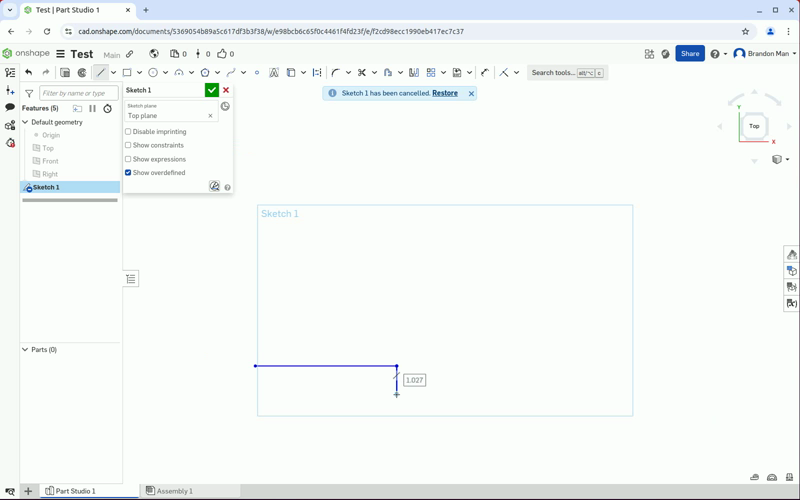
scroll(-6)
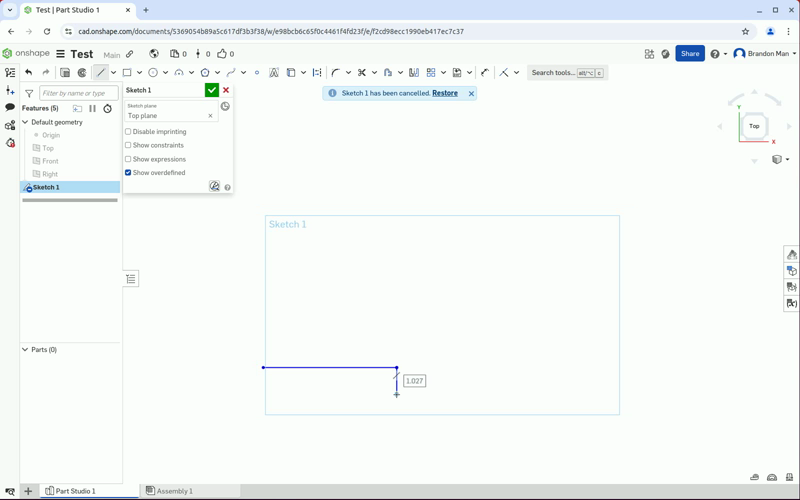
scroll(-6)
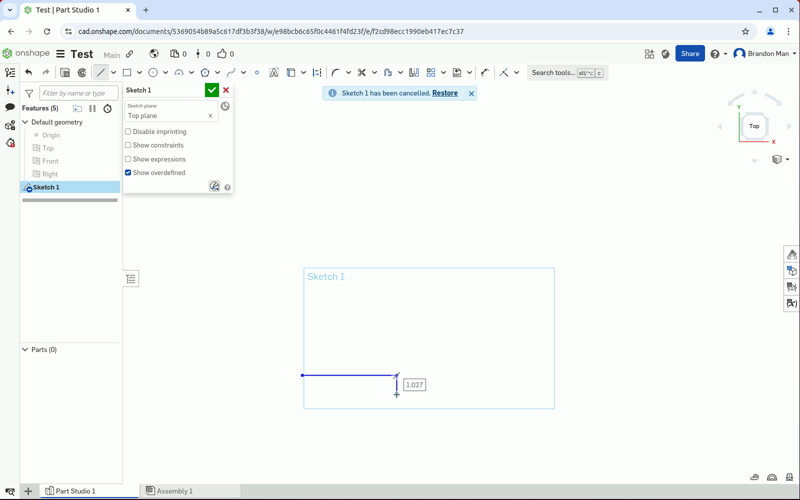
scroll(-6)
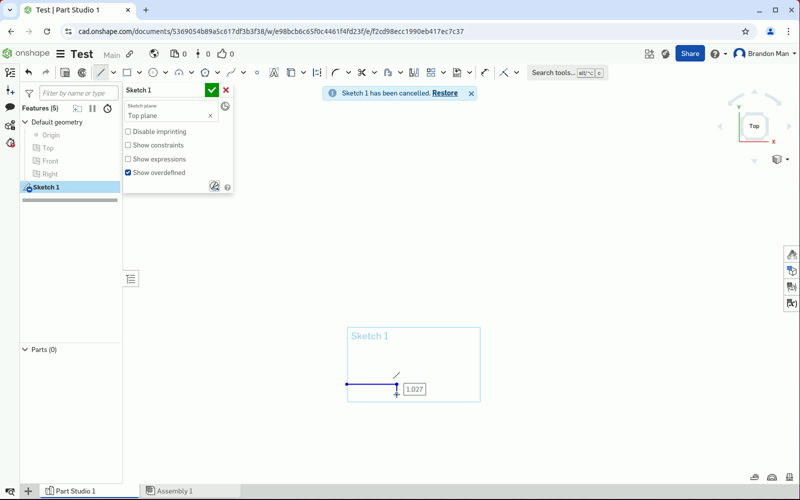
scroll(-6)
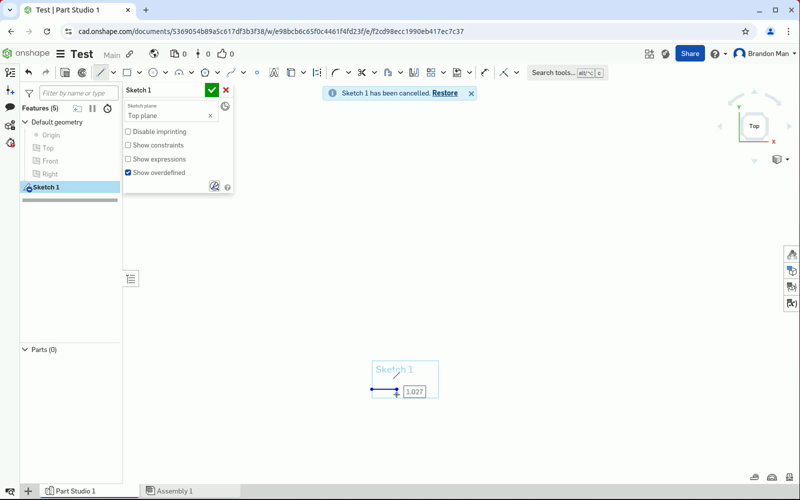
key_up(shift)
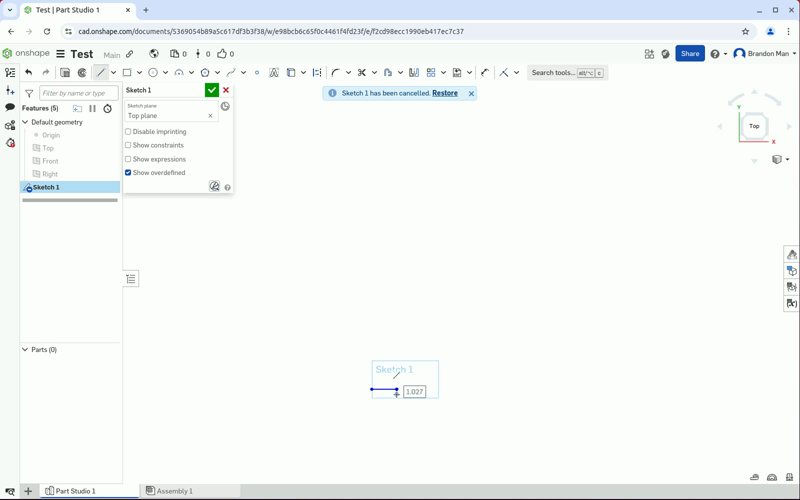
key_down(shift)
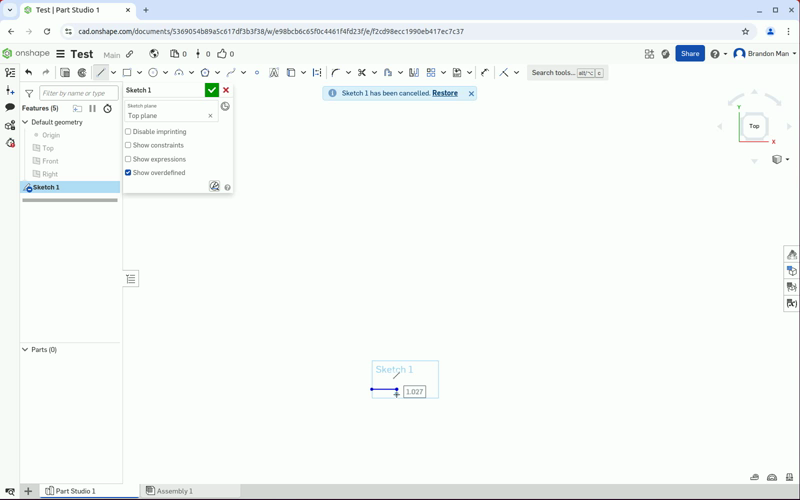
mouse_move(523, 394)
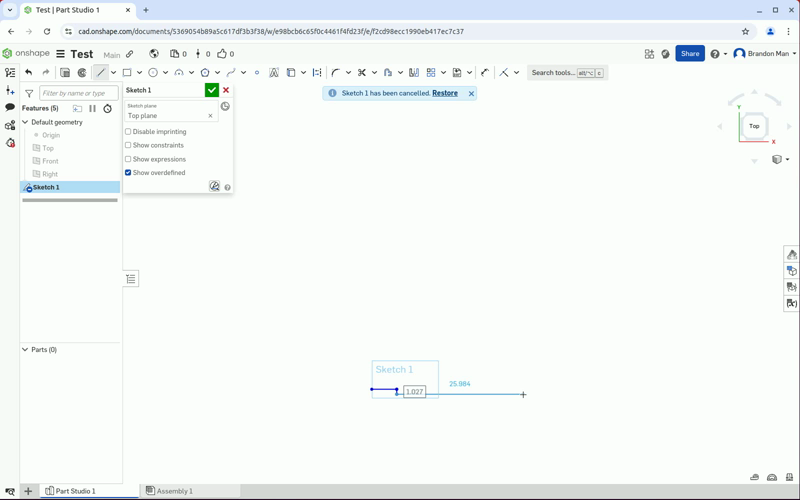
click(523, 394)
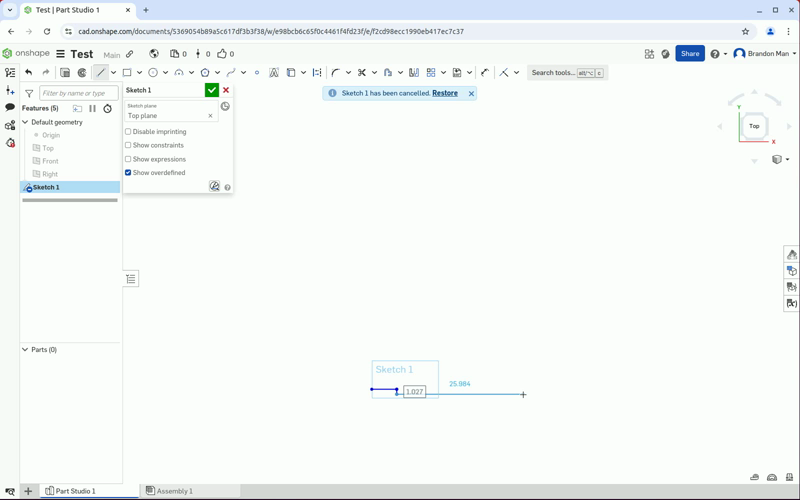
key_up(shift)
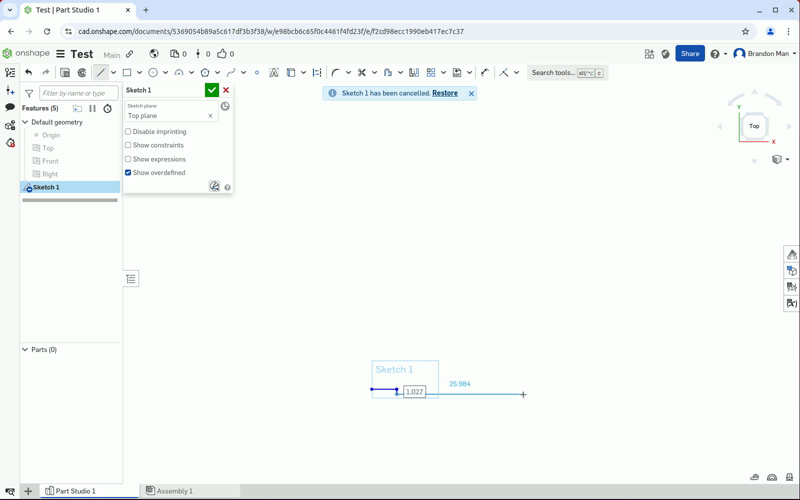
key_down(shift)
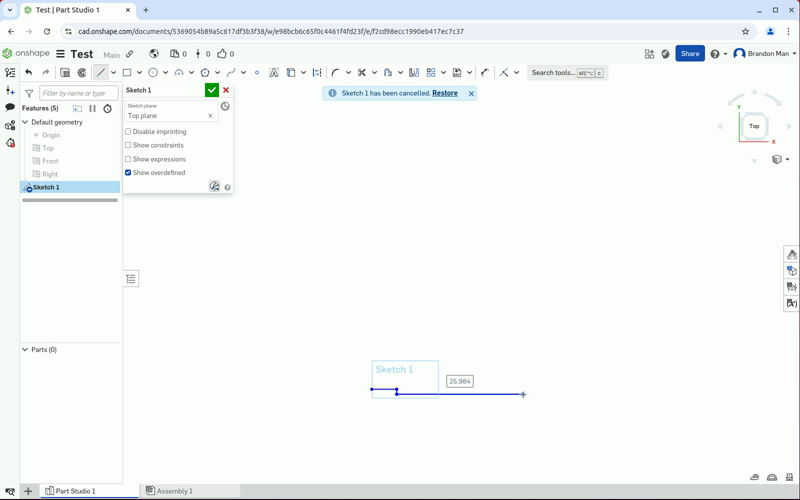
mouse_move(553, 394)
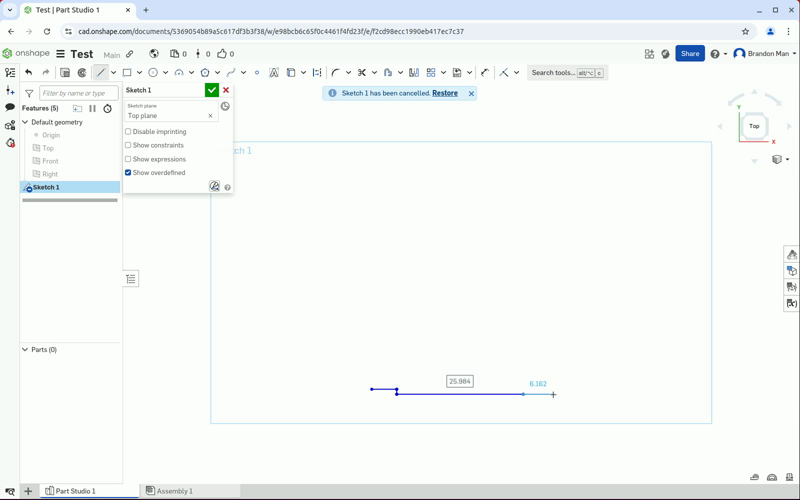
mouse_move(523, 389)
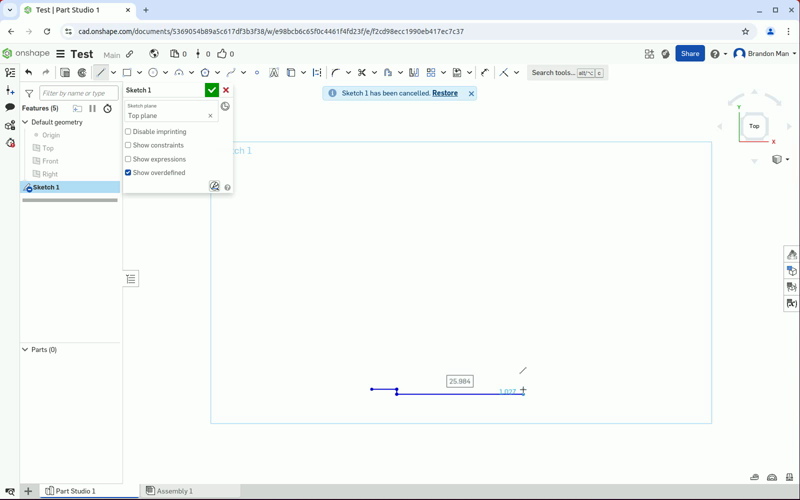
scroll(6)
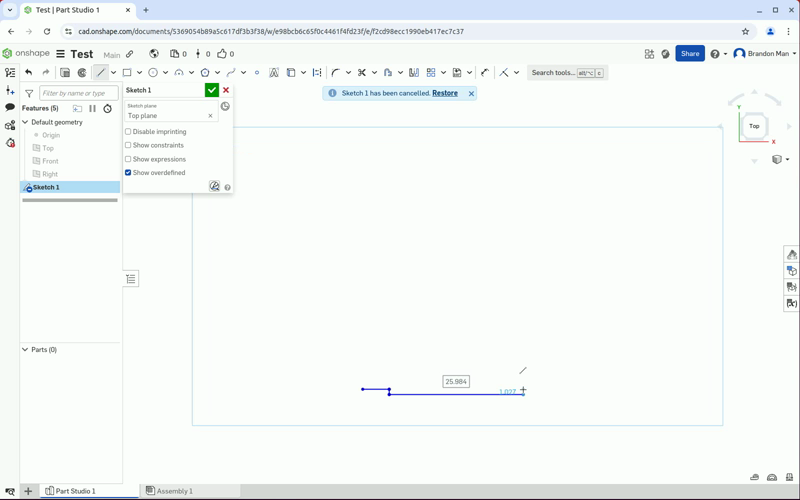
scroll(6)
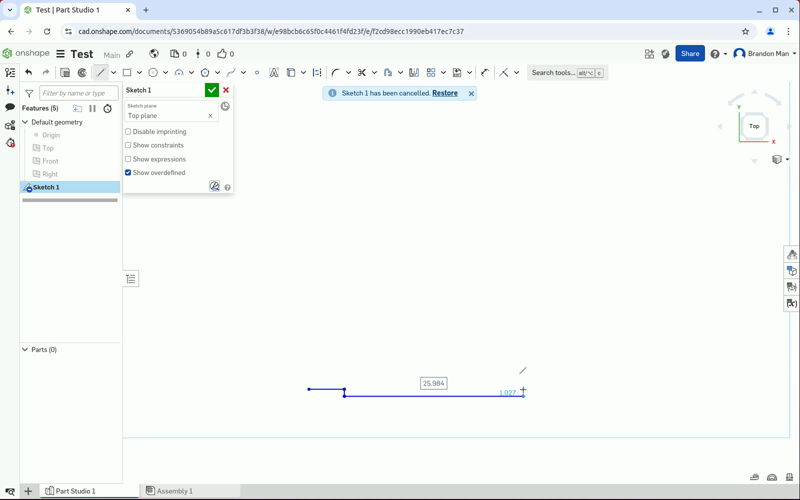
scroll(6)
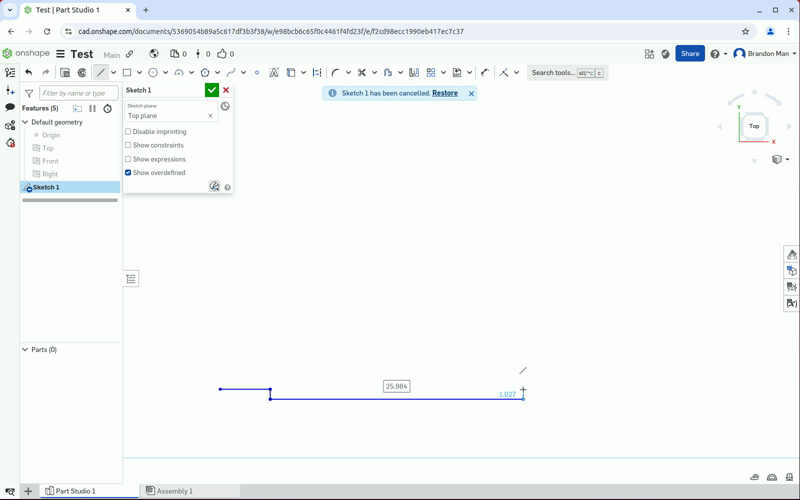
scroll(6)
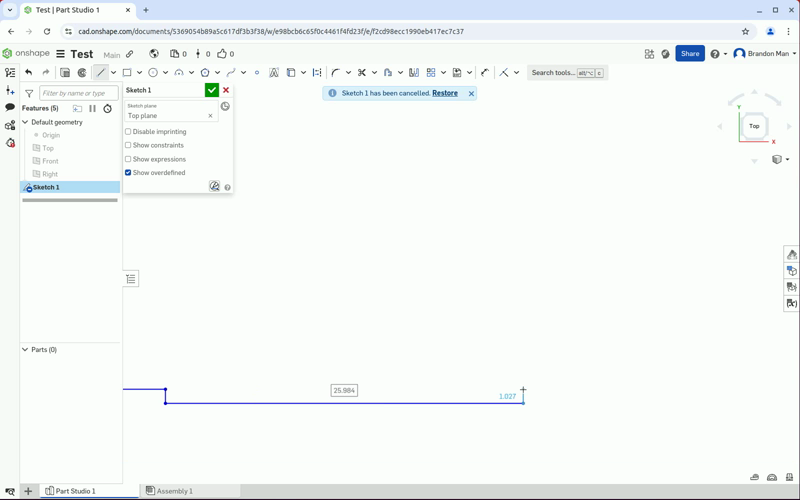
scroll(6)
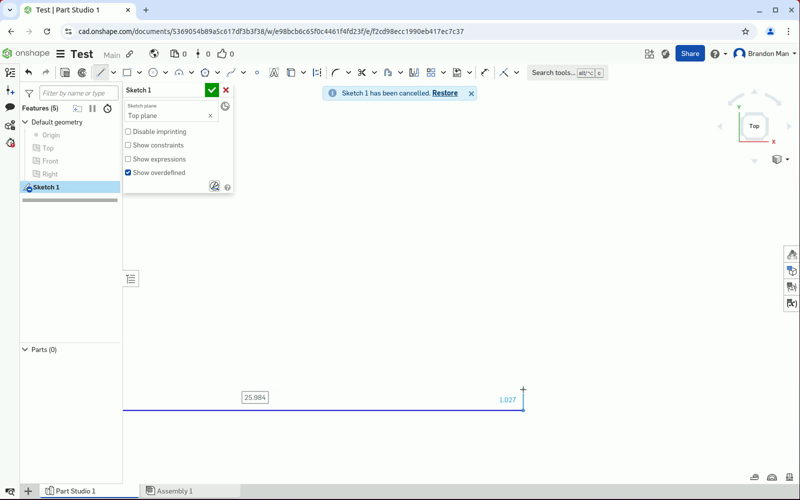
scroll(6)
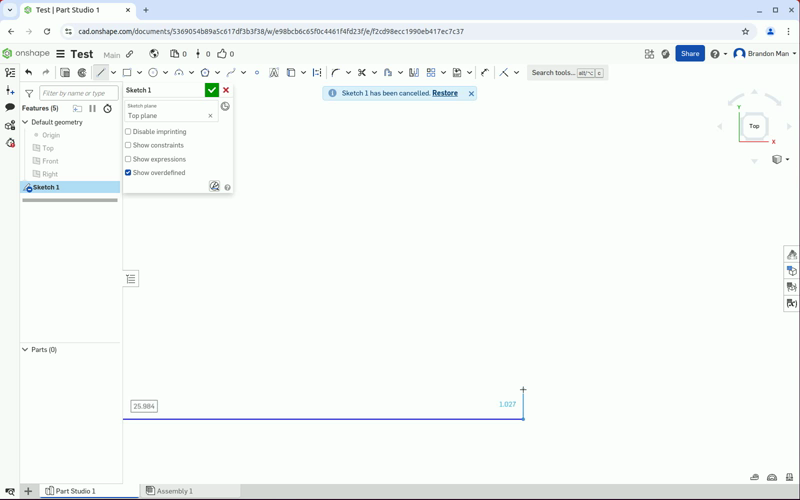
scroll(6)
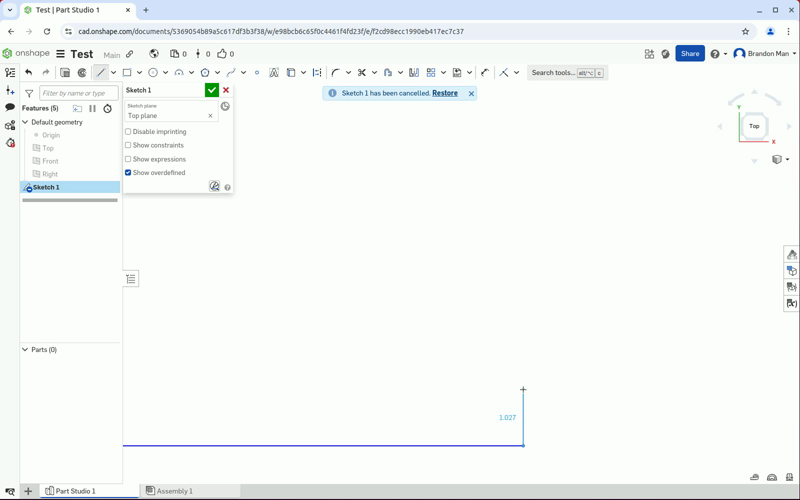
click(523, 389)
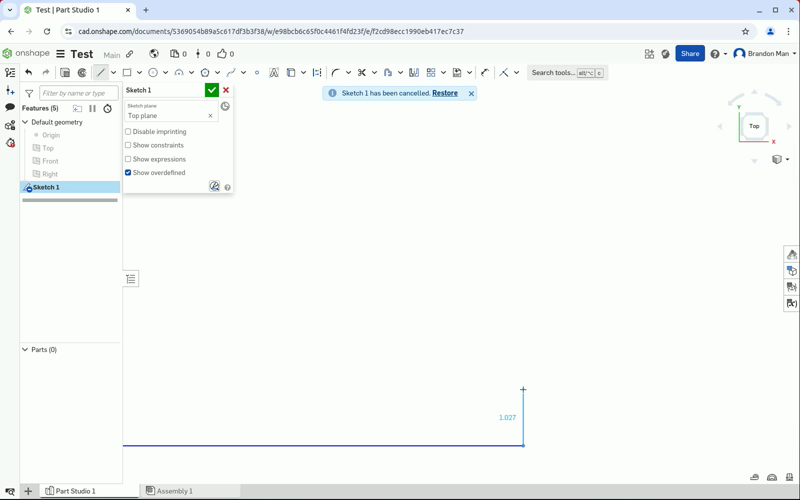
scroll(-6)
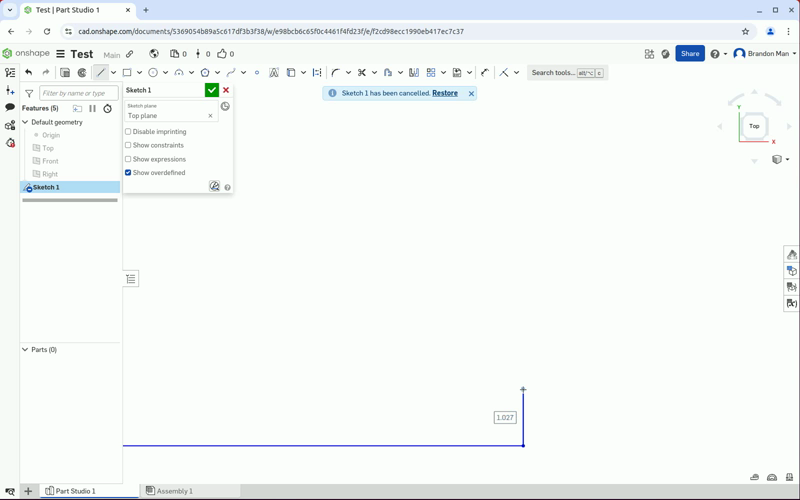
scroll(-6)
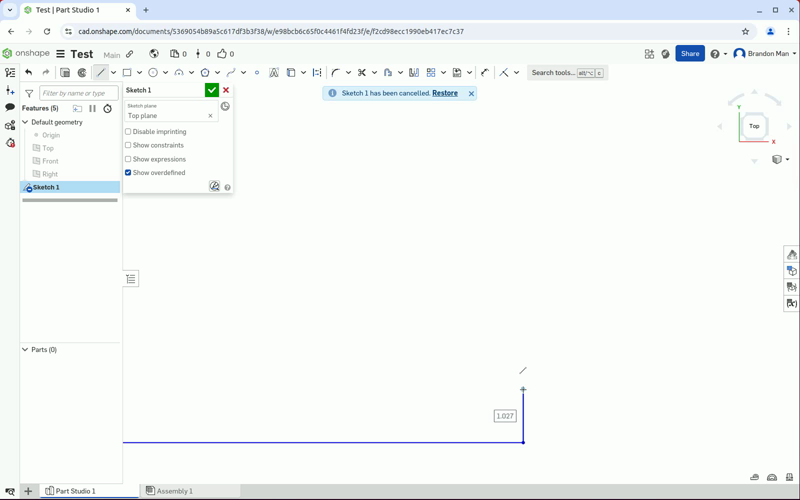
scroll(-6)
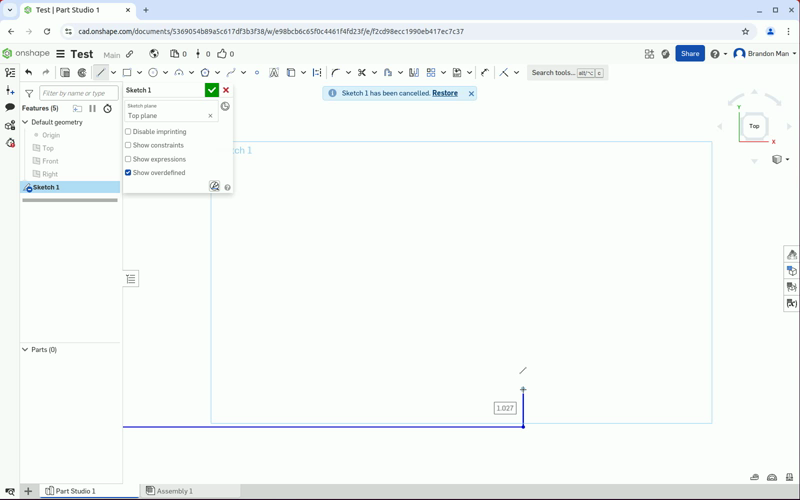
scroll(-6)
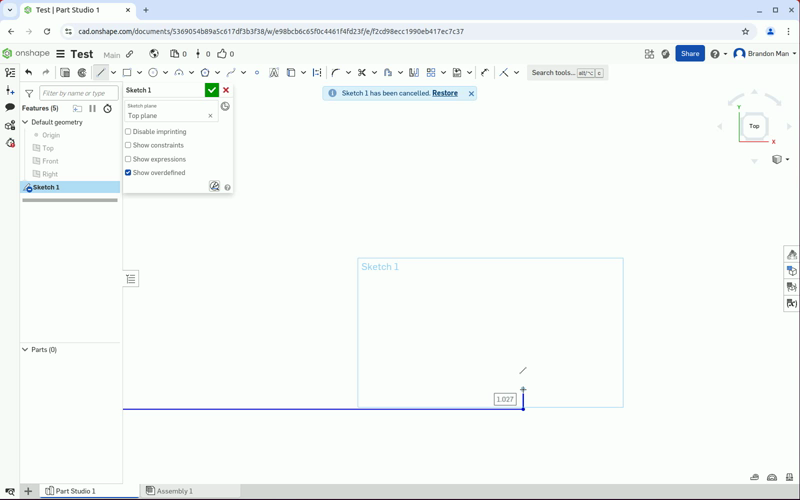
scroll(-6)
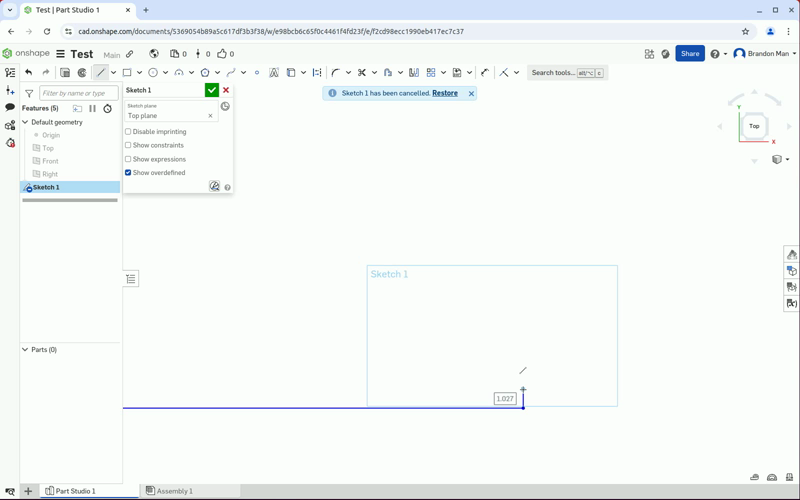
scroll(-6)
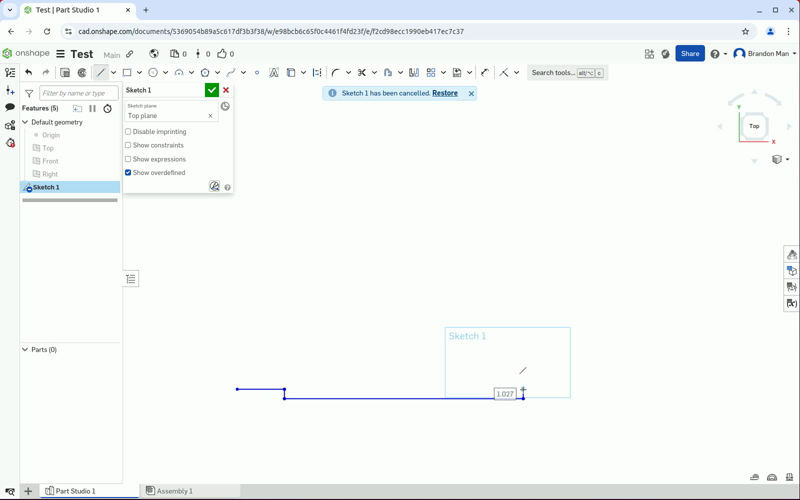
scroll(-6)
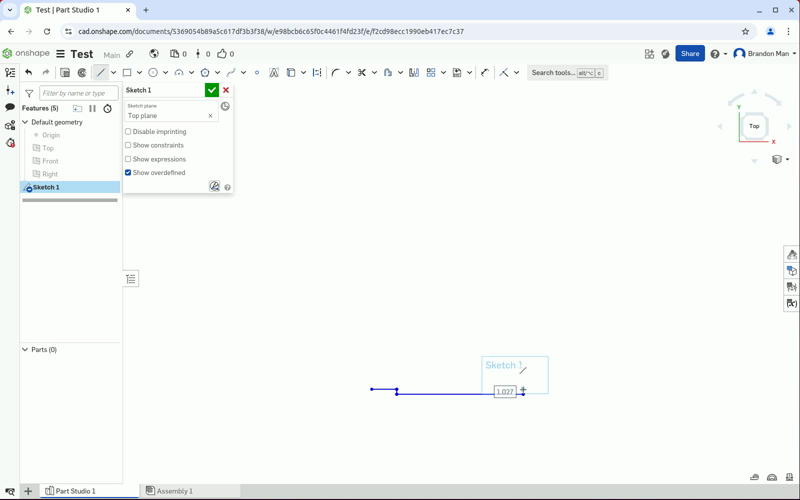
key_up(shift)
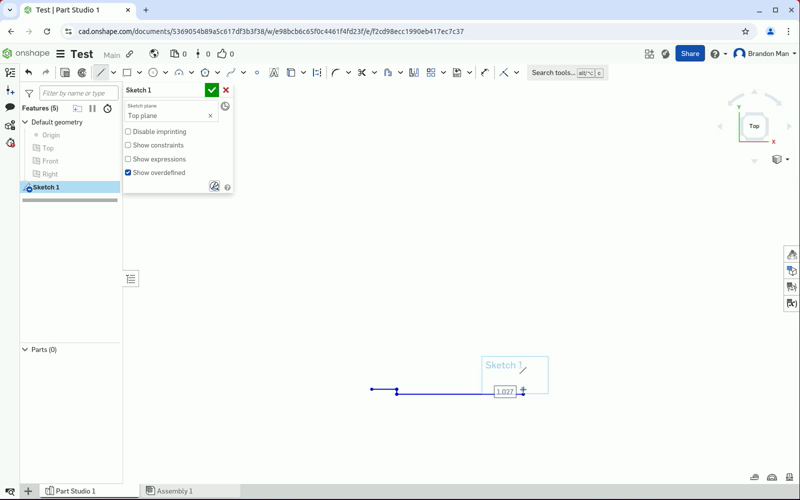
key_down(shift)
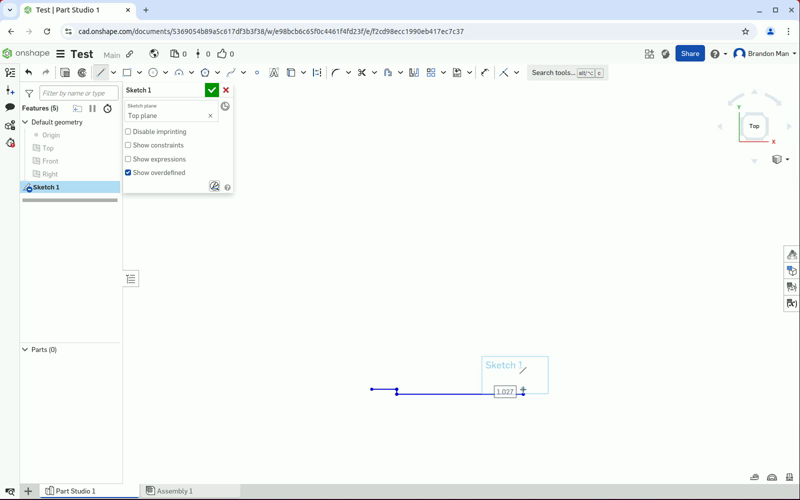
mouse_move(553, 389)
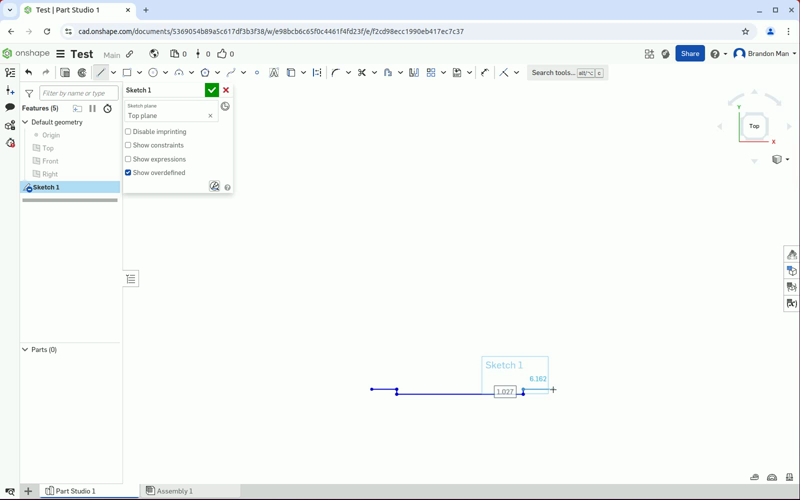
mouse_move(548, 389)
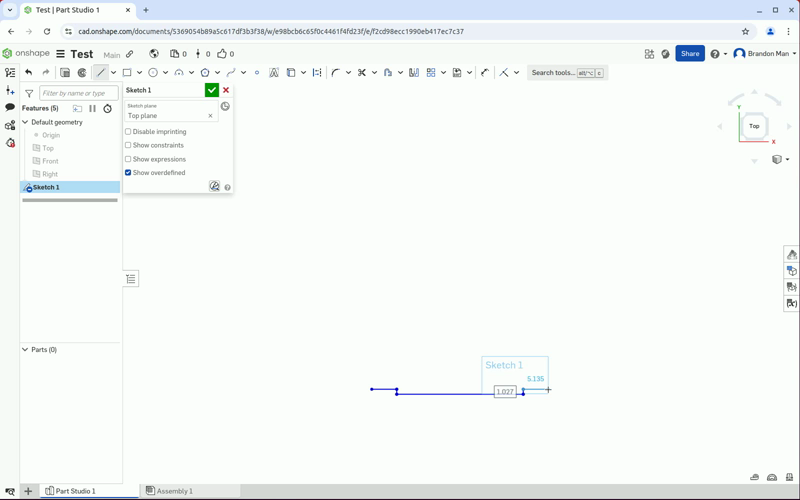
click(548, 389)
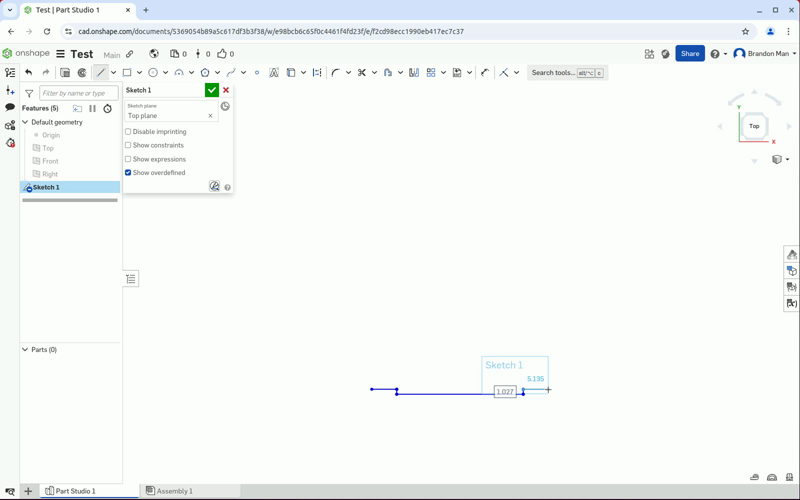
key_up(shift)
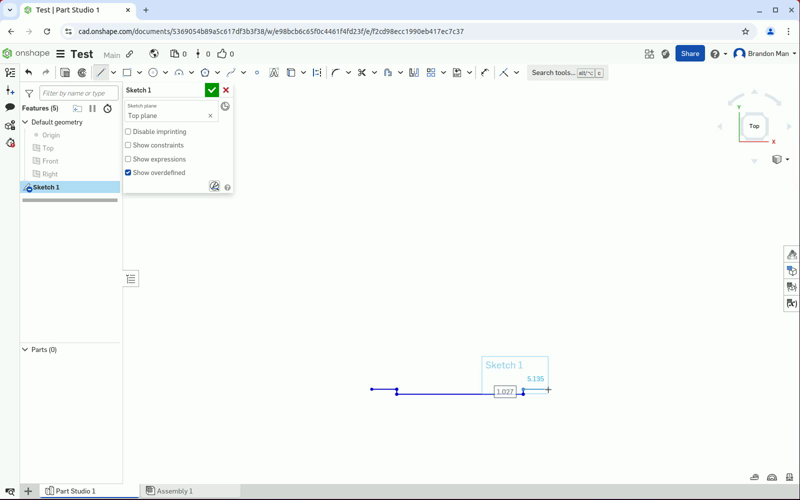
key_down(shift)
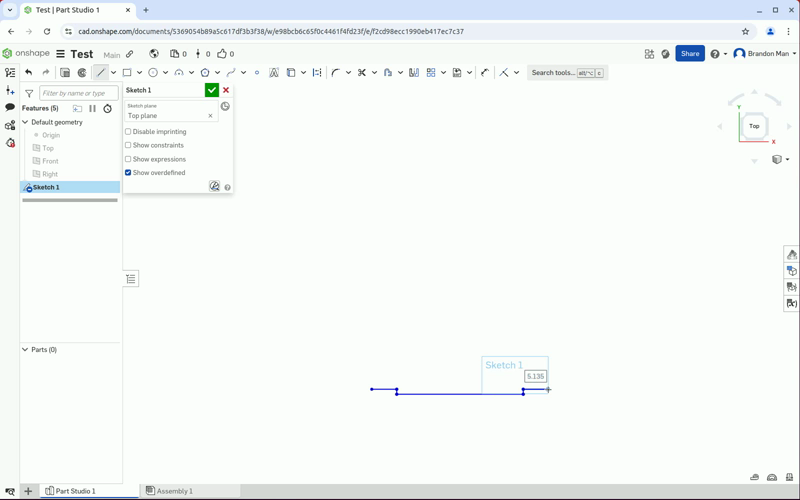
mouse_move(548, 176)
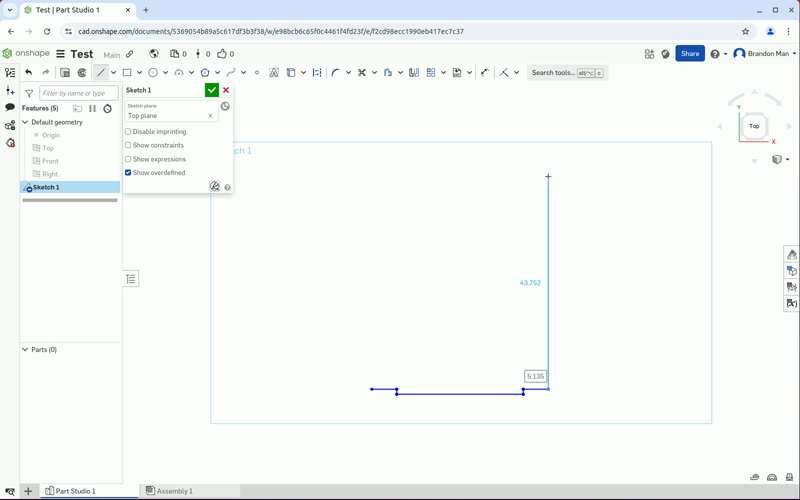
click(548, 176)
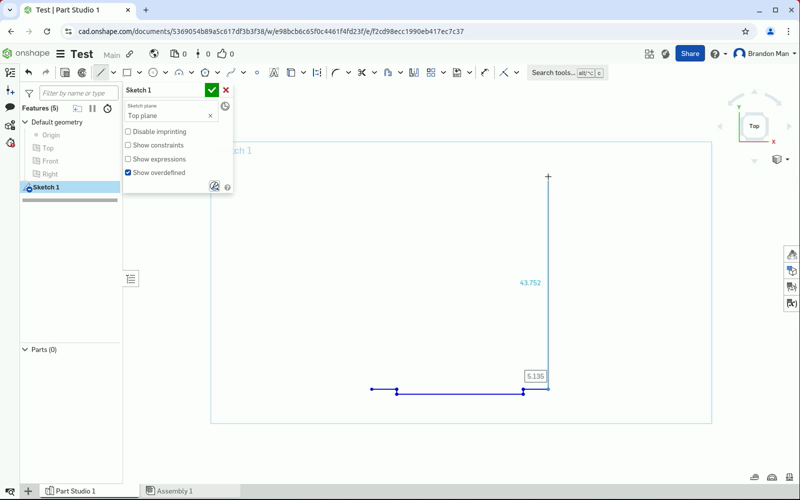
key_up(shift)
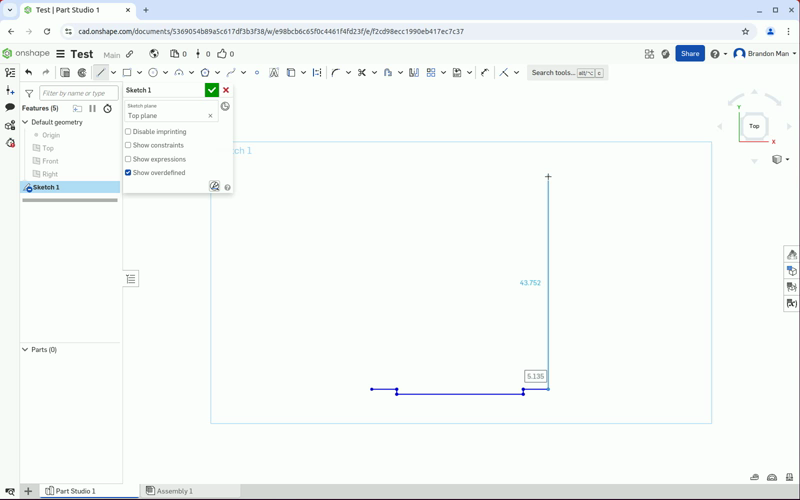
key_down(shift)
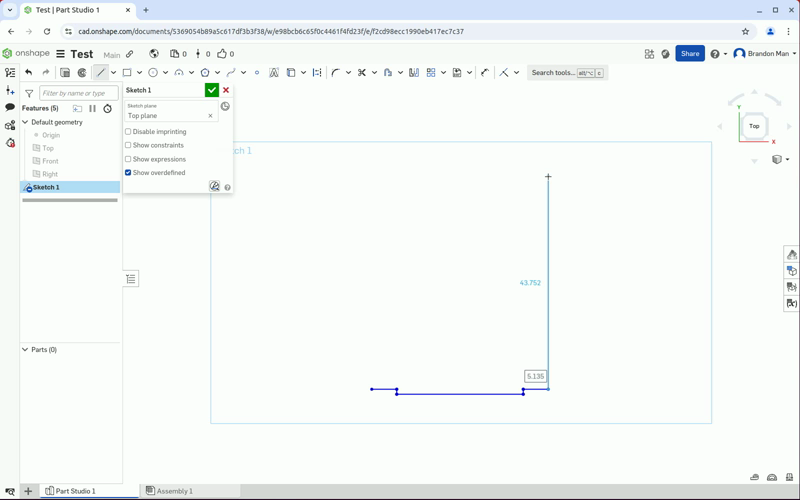
mouse_move(578, 176)
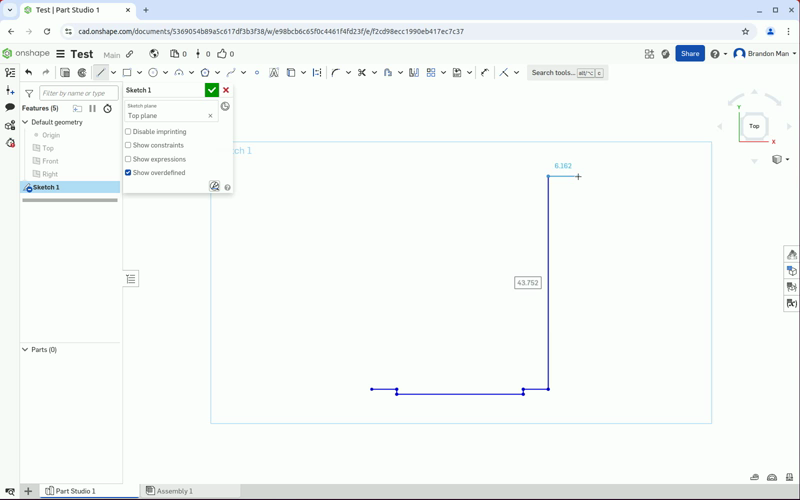
mouse_move(523, 176)
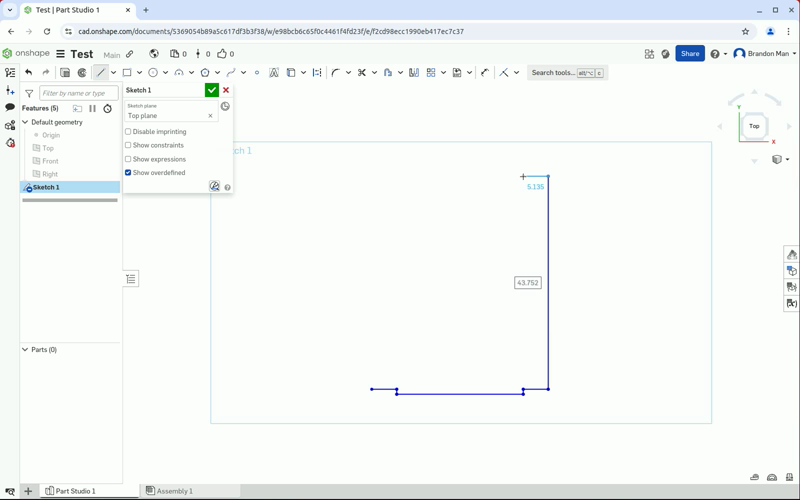
click(523, 176)
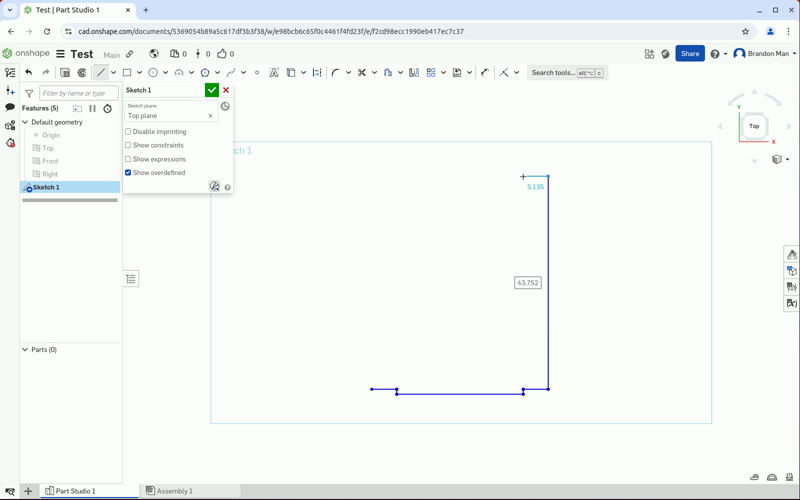
key_up(shift)
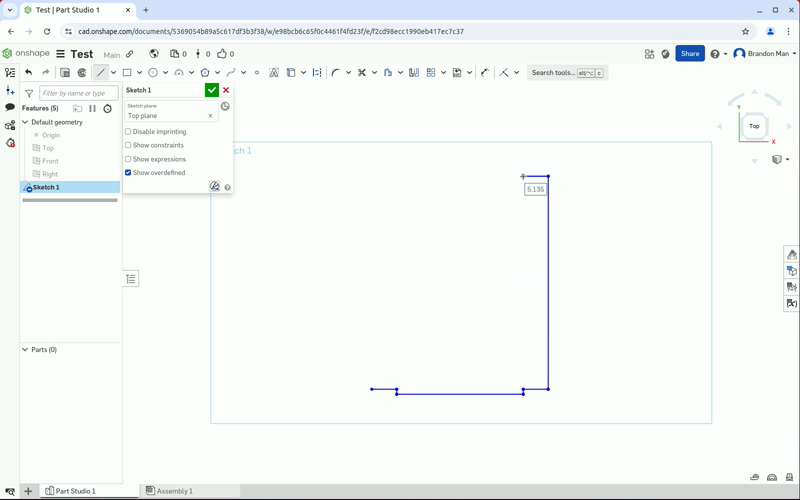
key_down(shift)
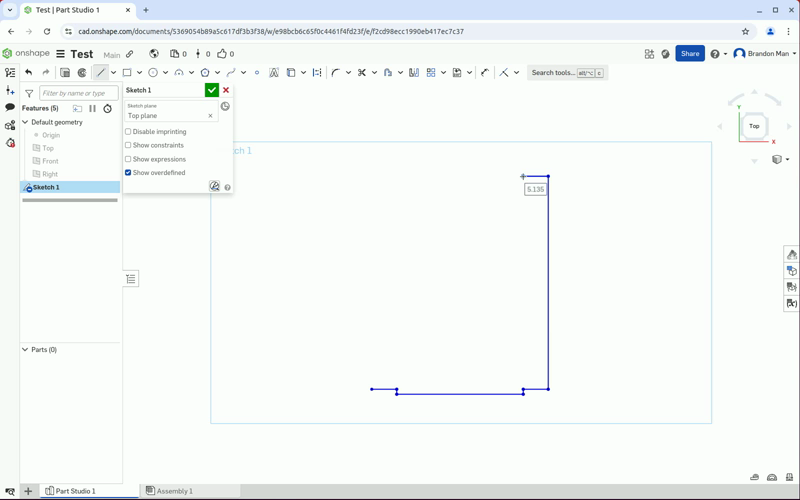
mouse_move(553, 176)
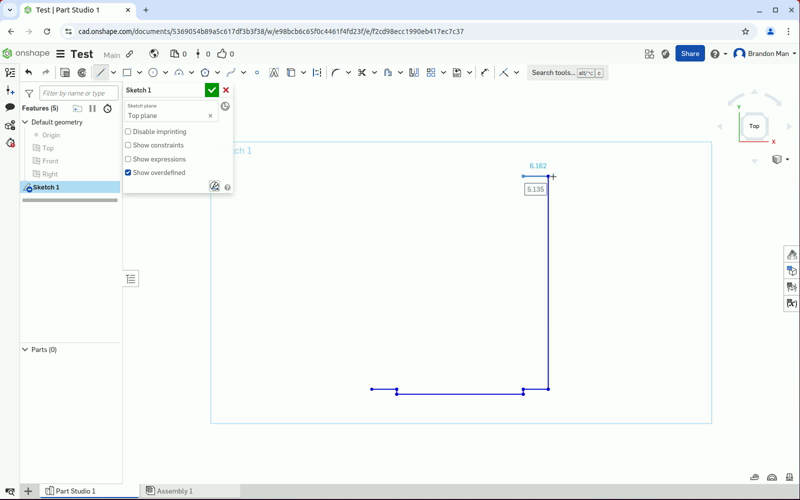
mouse_move(523, 171)
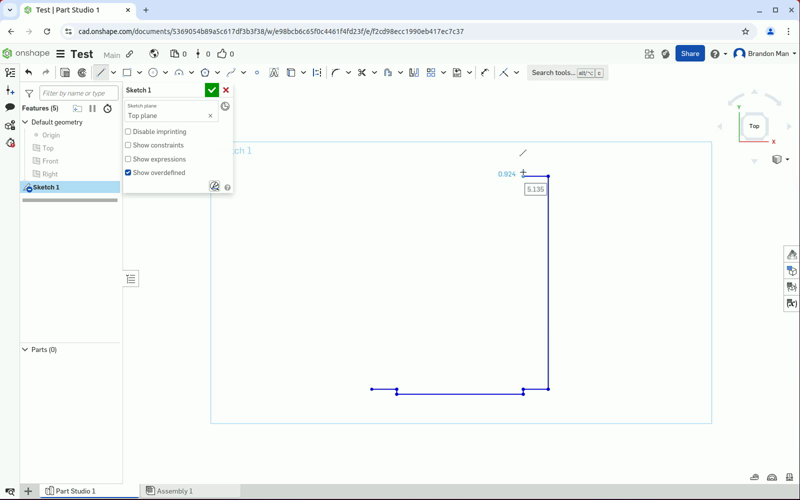
scroll(6)
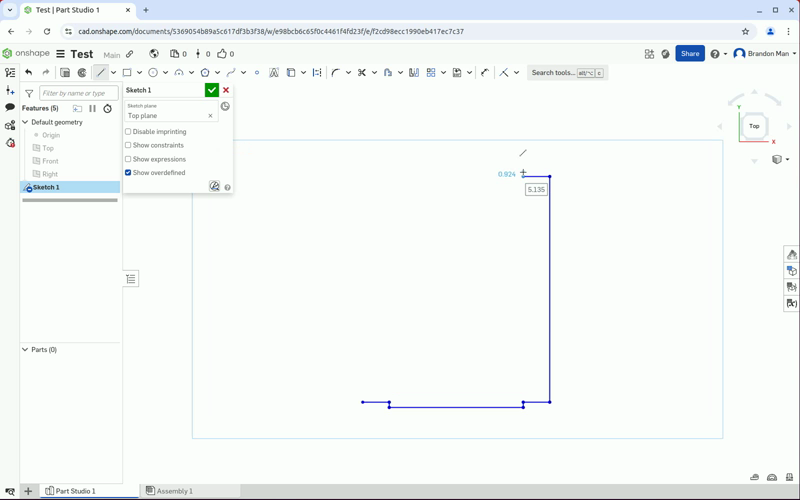
scroll(6)
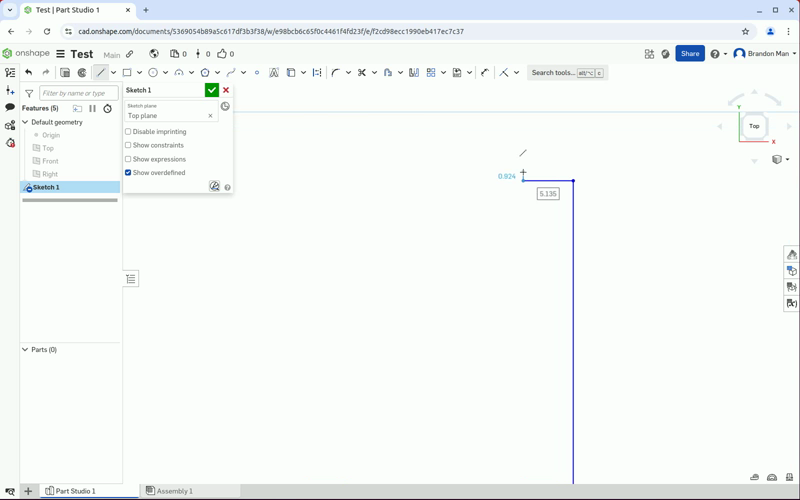
scroll(6)
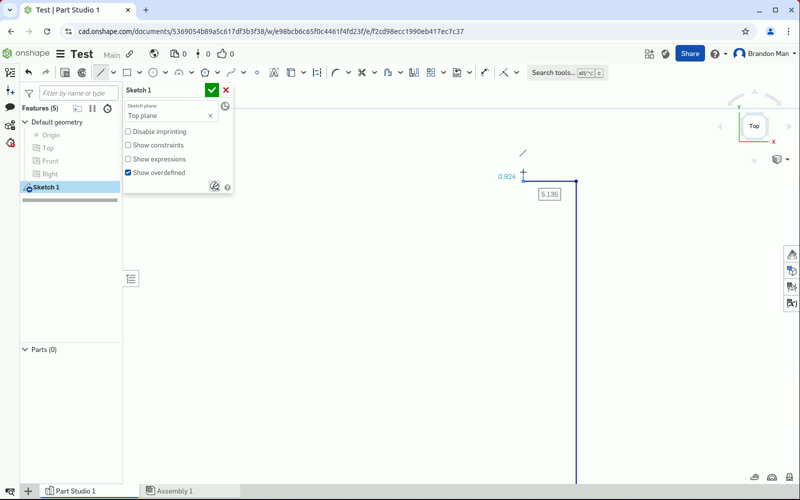
scroll(6)
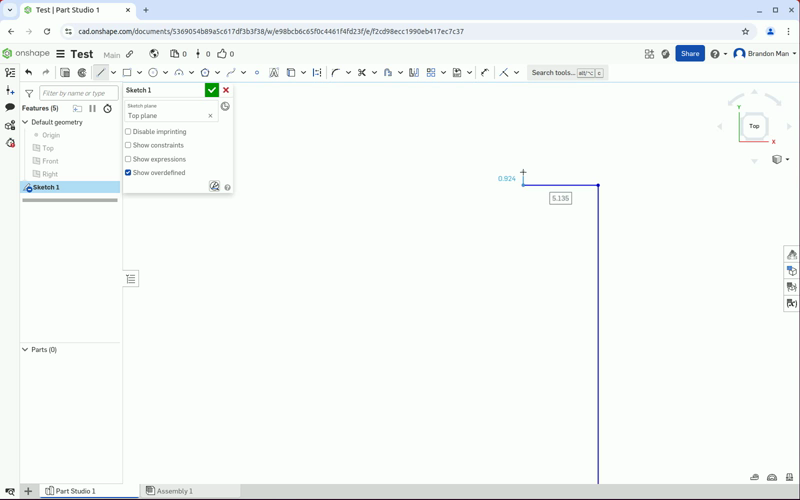
scroll(6)
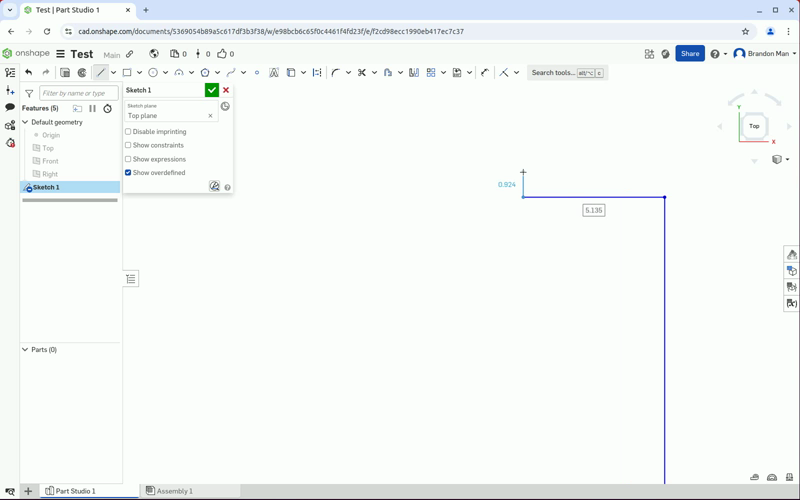
scroll(6)
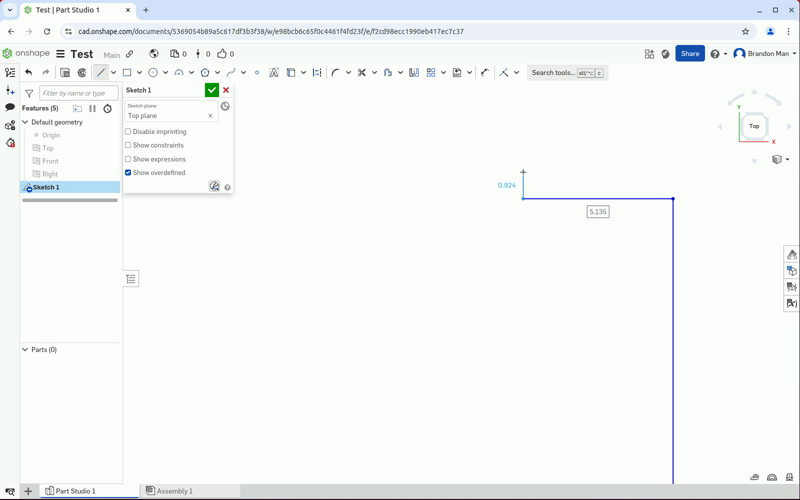
scroll(6)
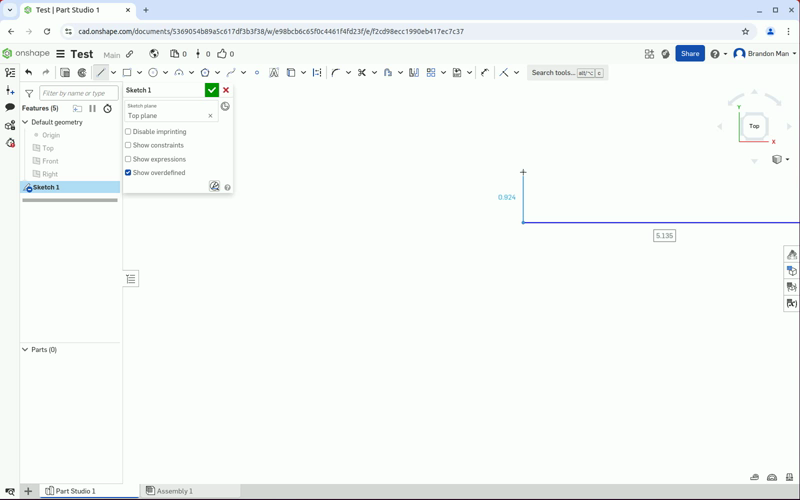
click(523, 171)
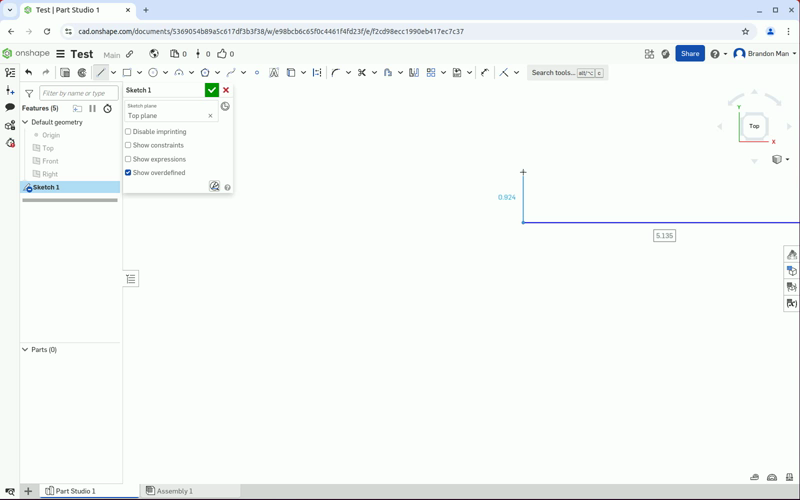
scroll(-6)
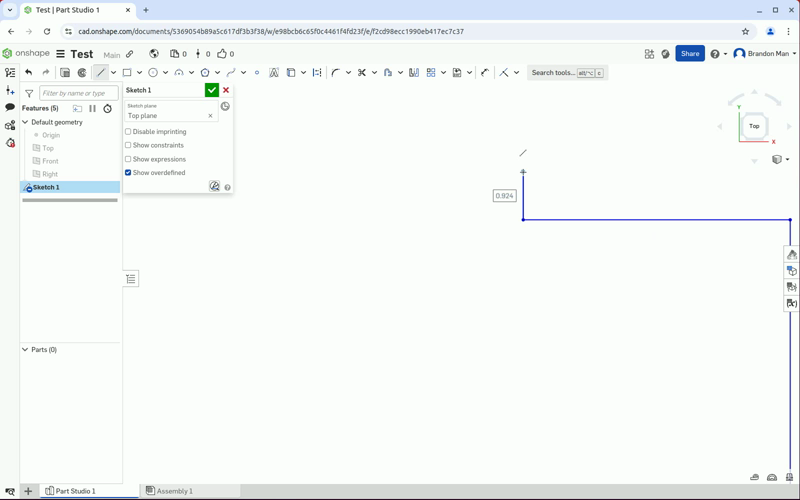
scroll(-6)
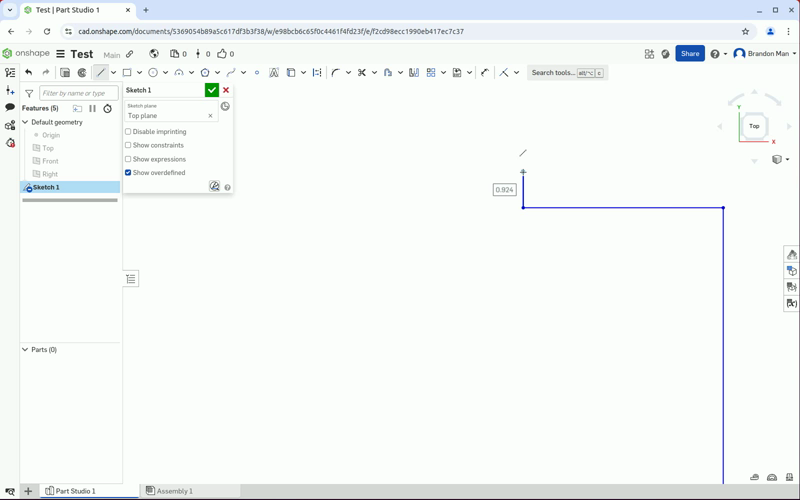
scroll(-6)
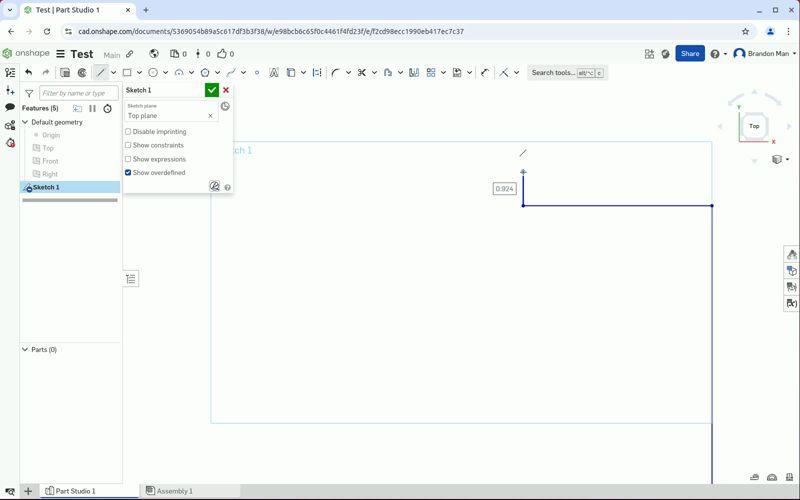
scroll(-6)
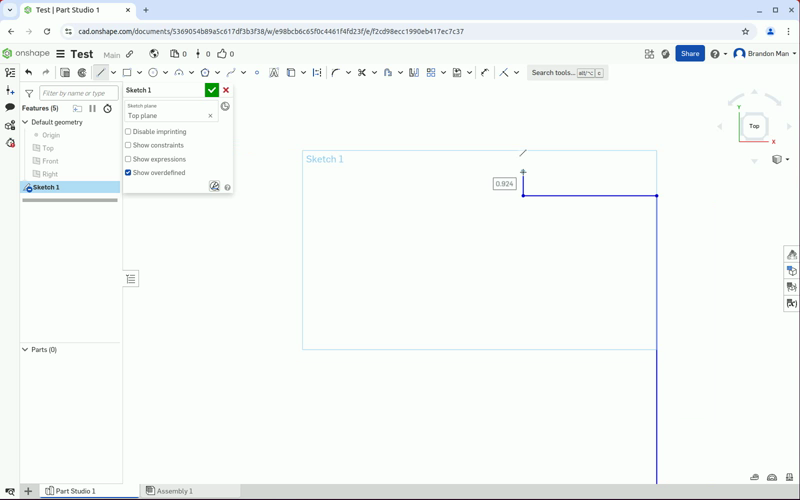
scroll(-6)
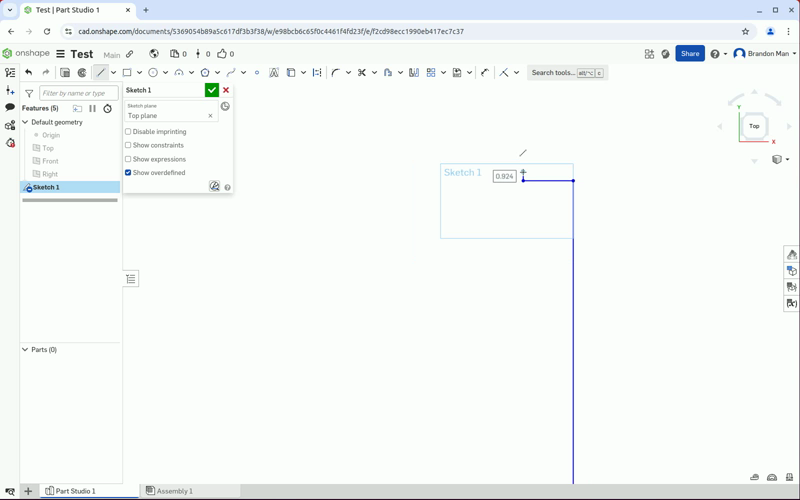
scroll(-6)
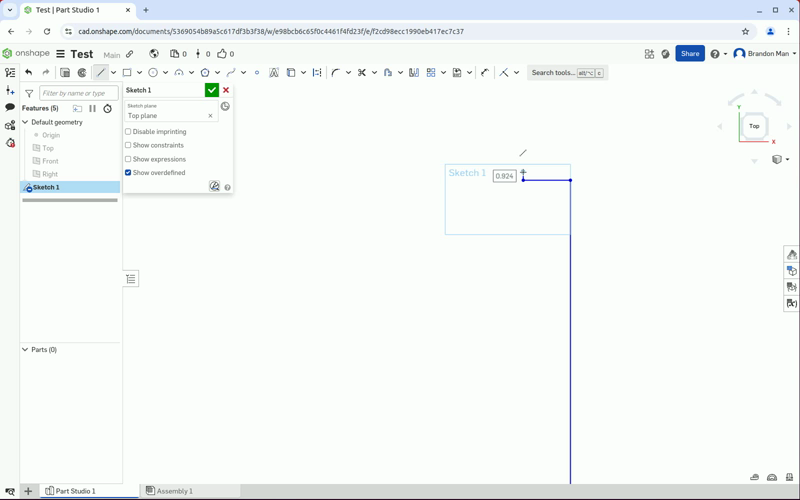
scroll(-6)
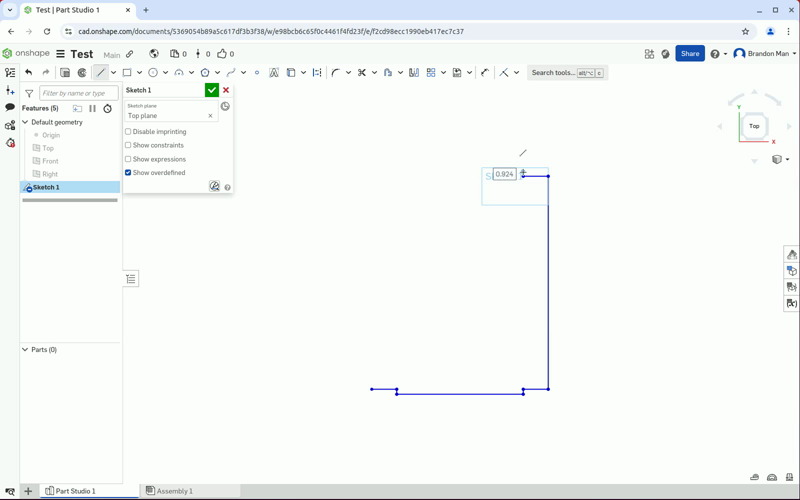
key_up(shift)
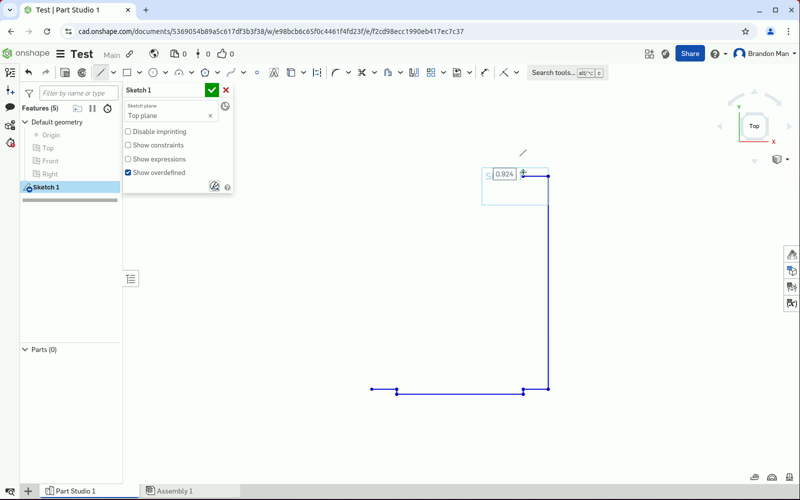
key_down(shift)
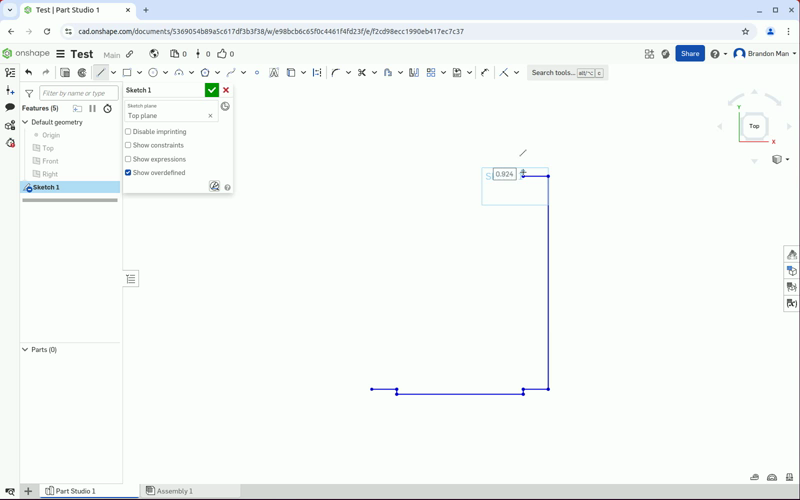
mouse_move(396, 171)
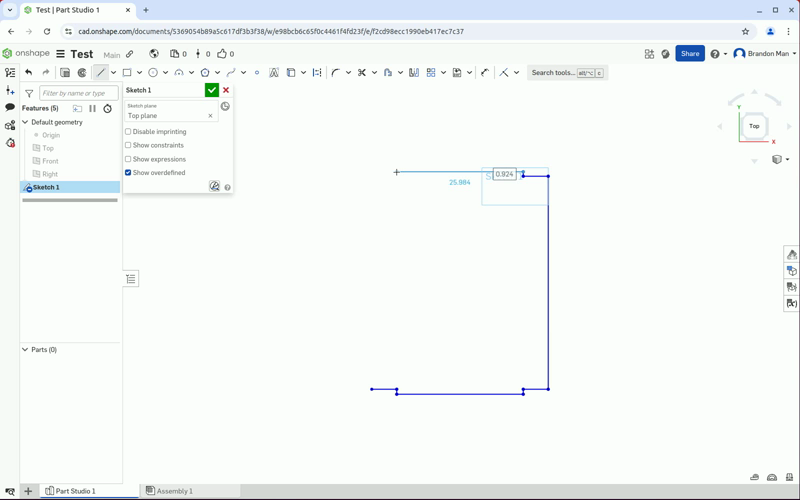
click(396, 171)
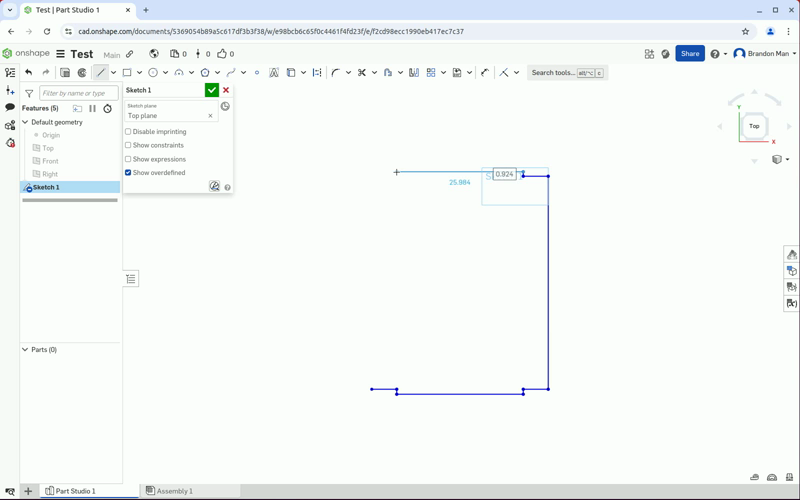
key_up(shift)
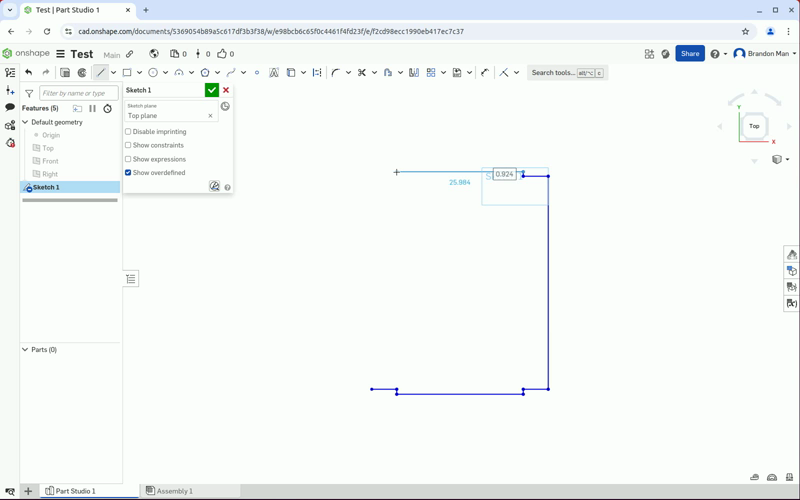
key_down(shift)
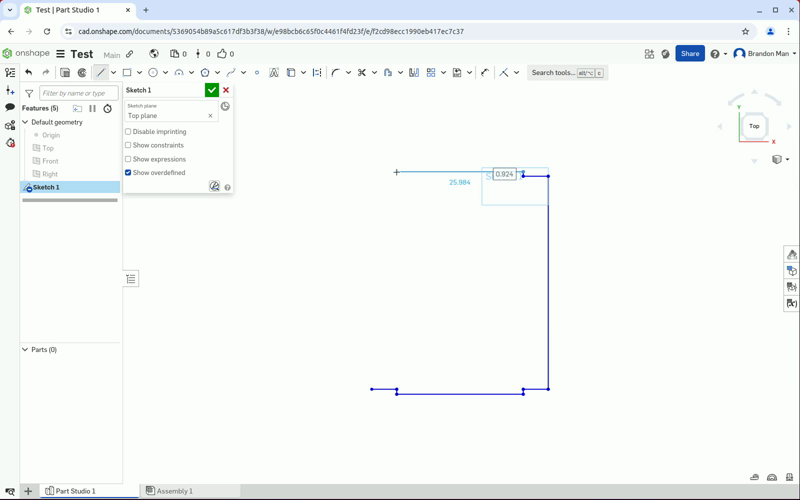
mouse_move(426, 171)
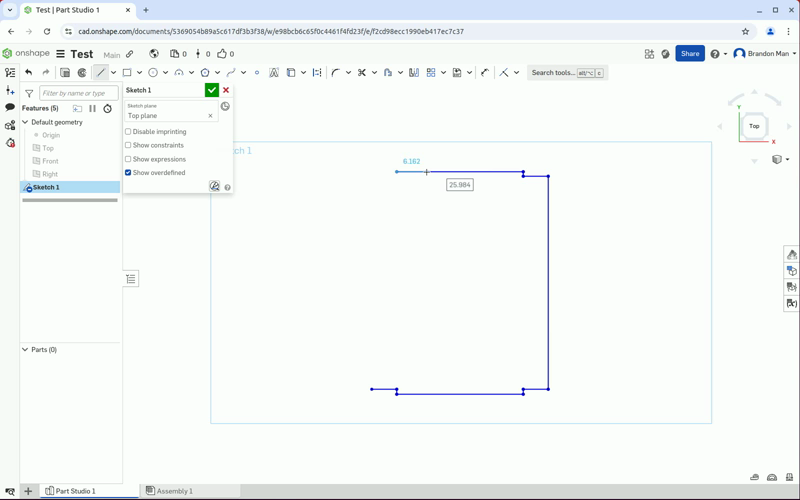
mouse_move(396, 176)
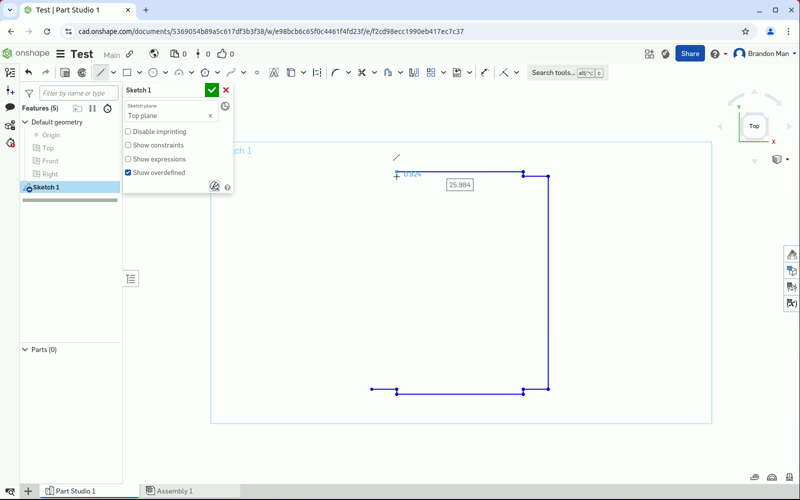
scroll(6)
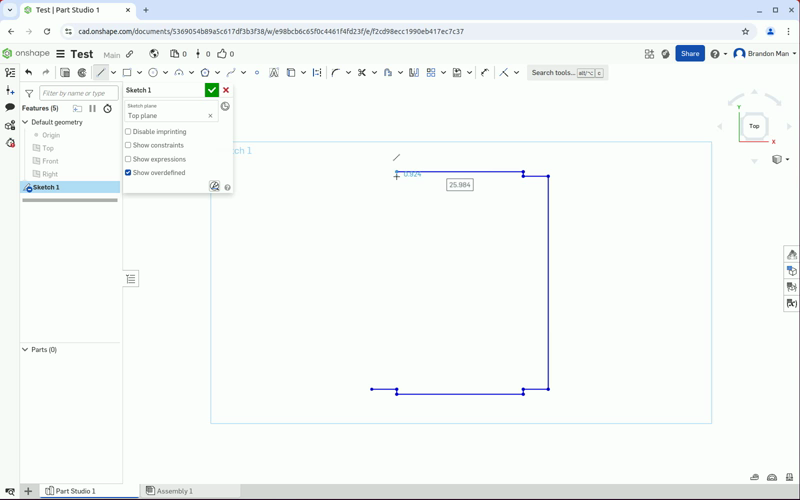
scroll(6)
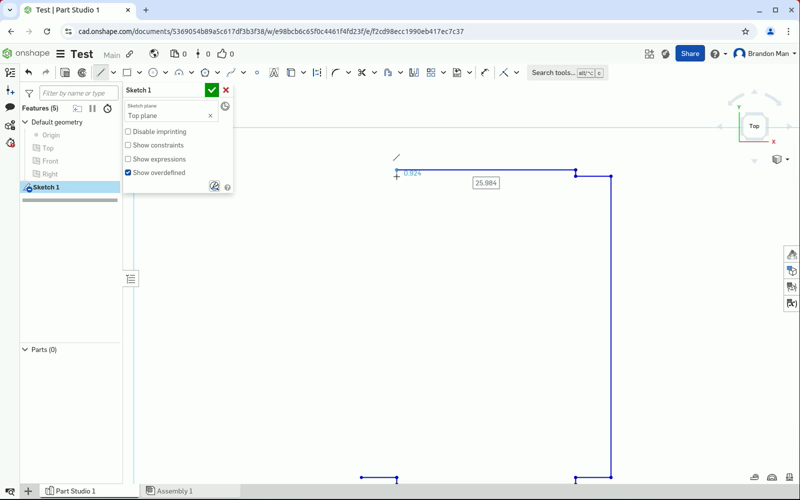
scroll(6)
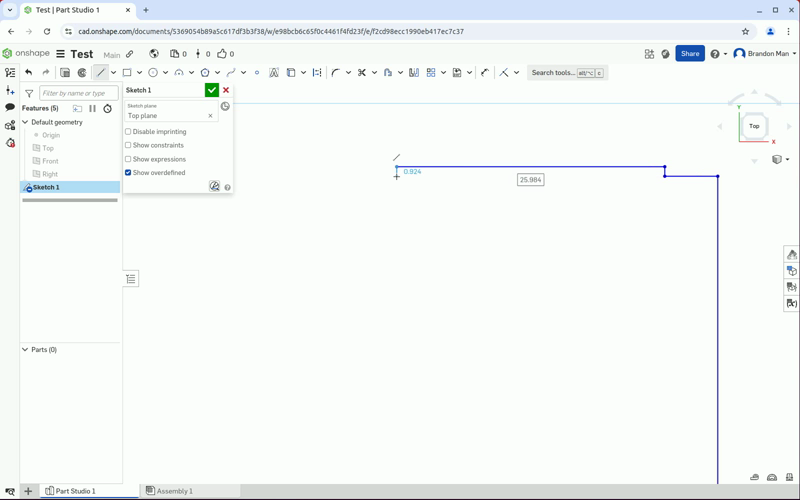
scroll(6)
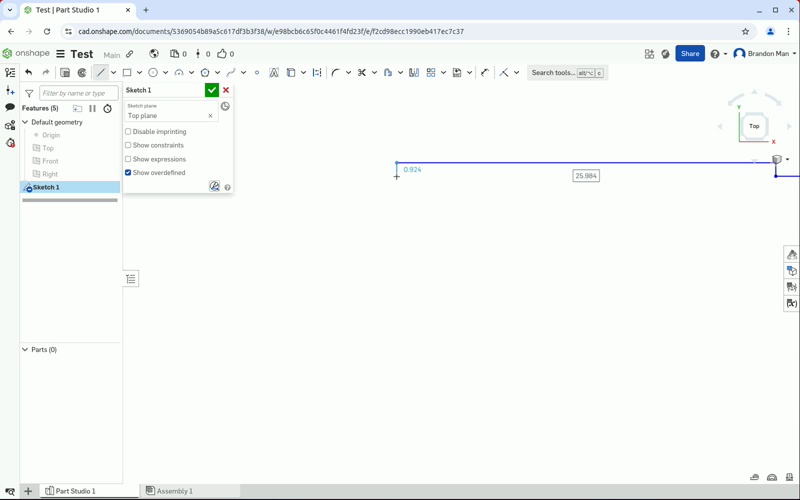
scroll(6)
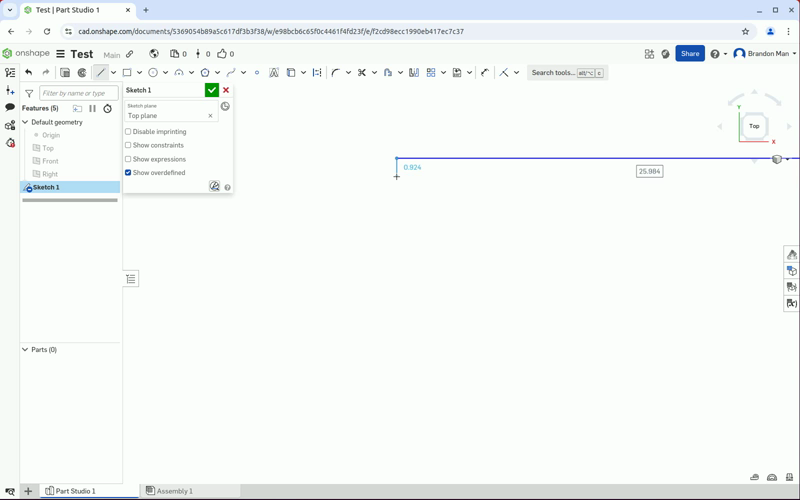
scroll(6)
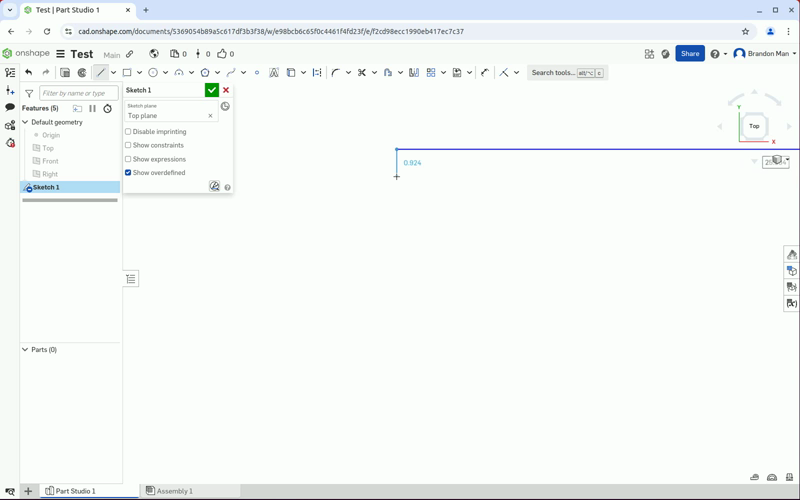
scroll(6)
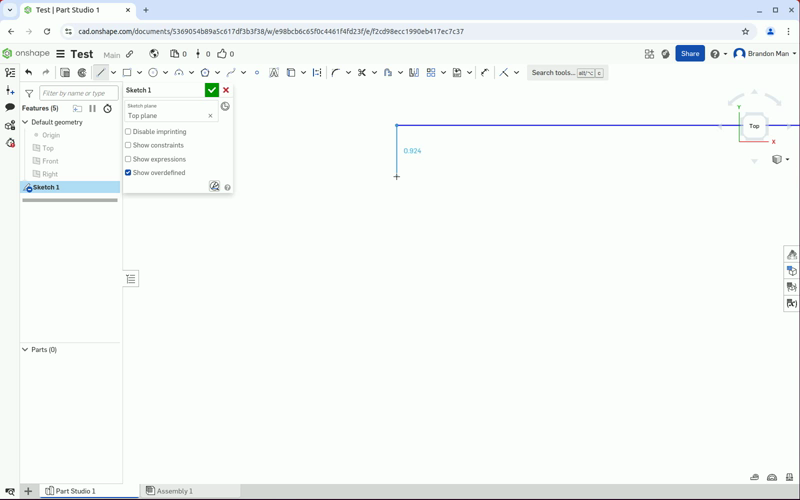
click(396, 176)
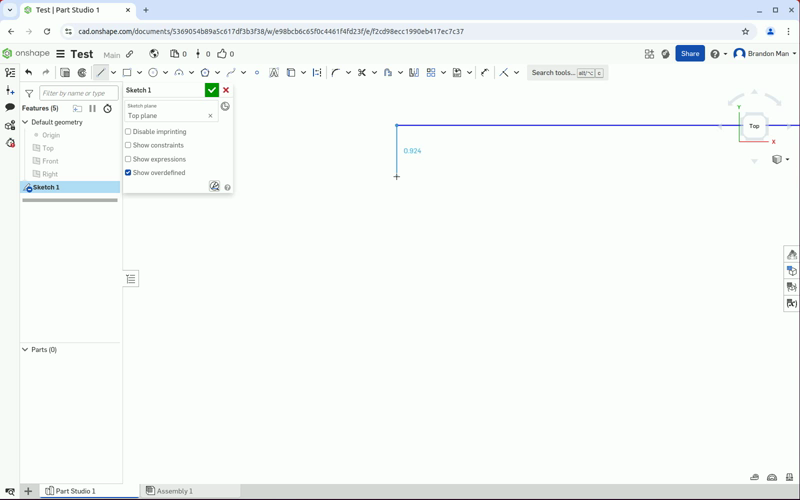
scroll(-6)
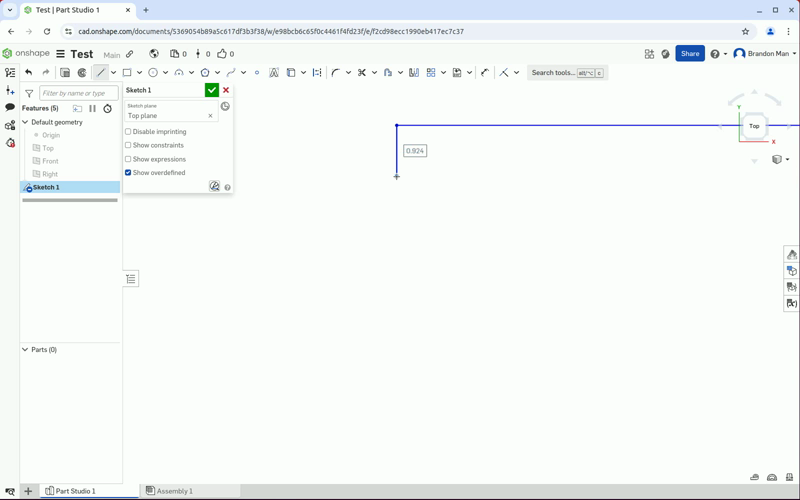
scroll(-6)
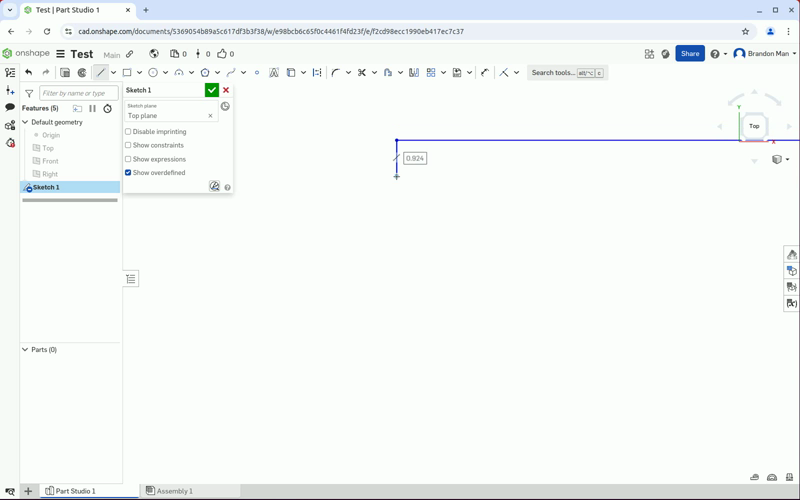
scroll(-6)
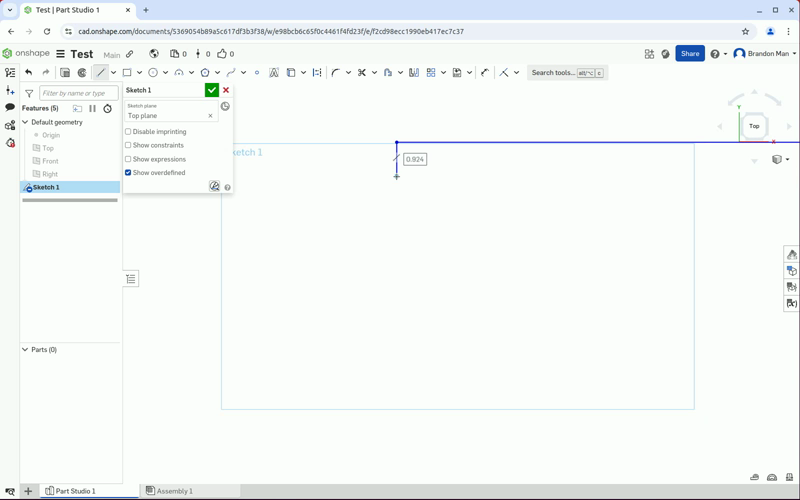
scroll(-6)
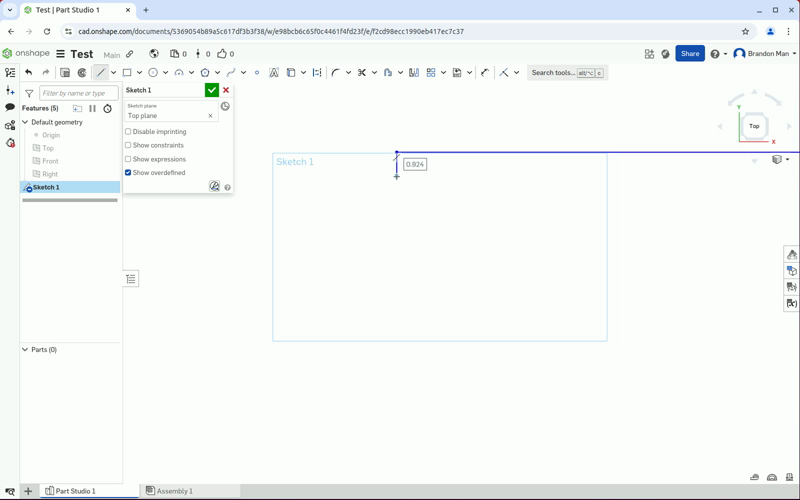
scroll(-6)
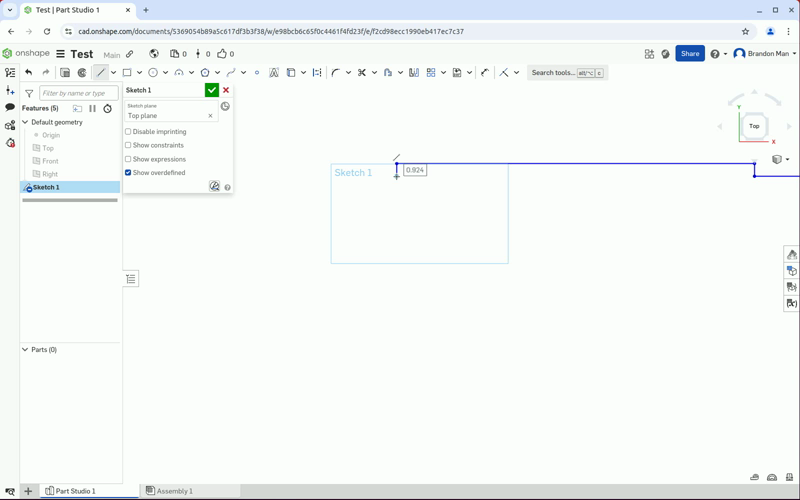
scroll(-6)
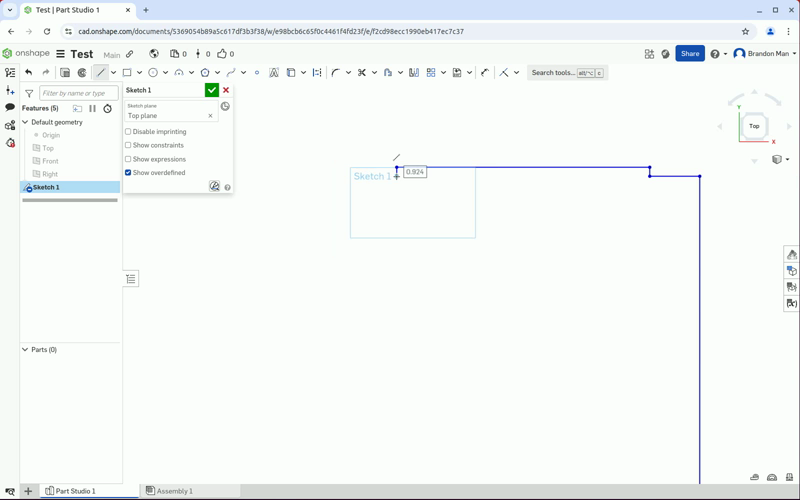
scroll(-6)
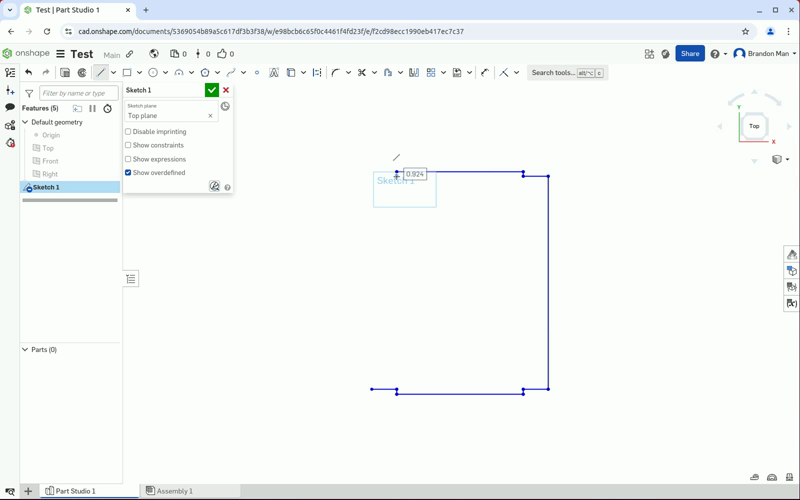
key_up(shift)
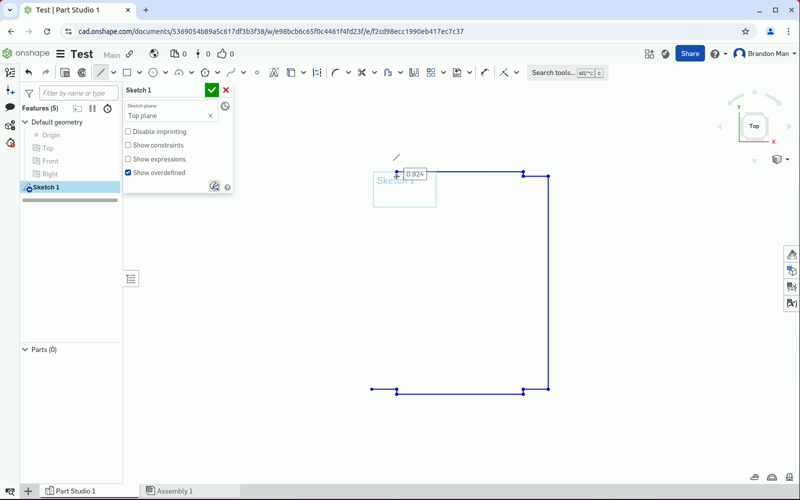
key_down(shift)
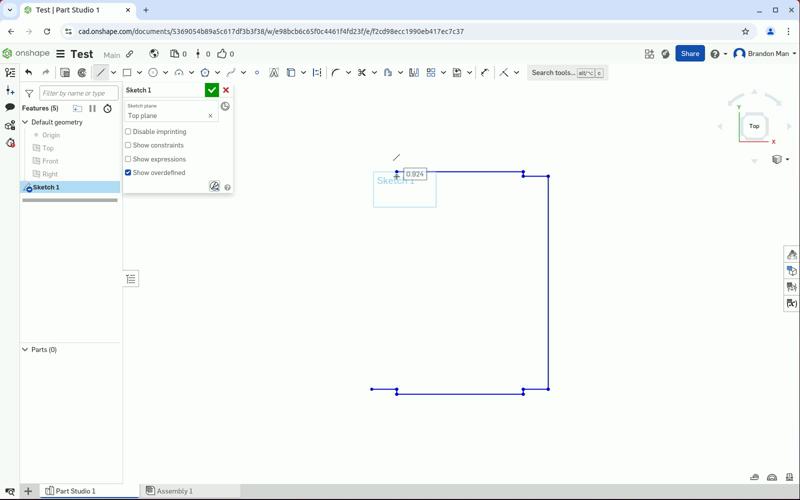
mouse_move(426, 176)
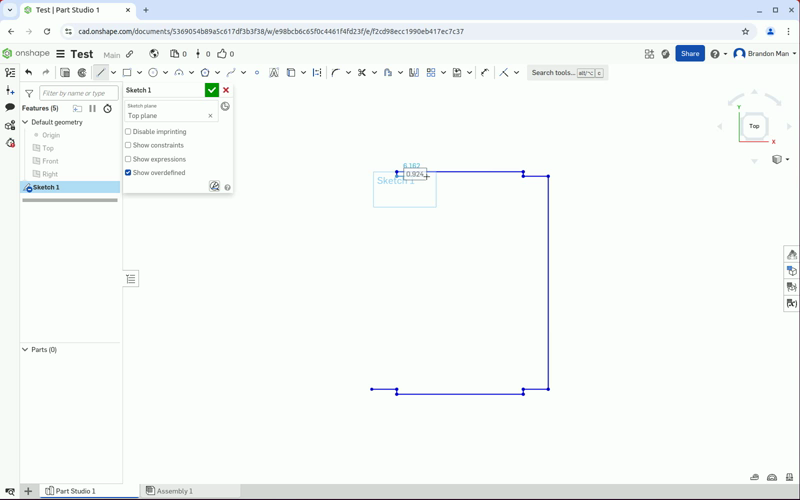
mouse_move(371, 176)
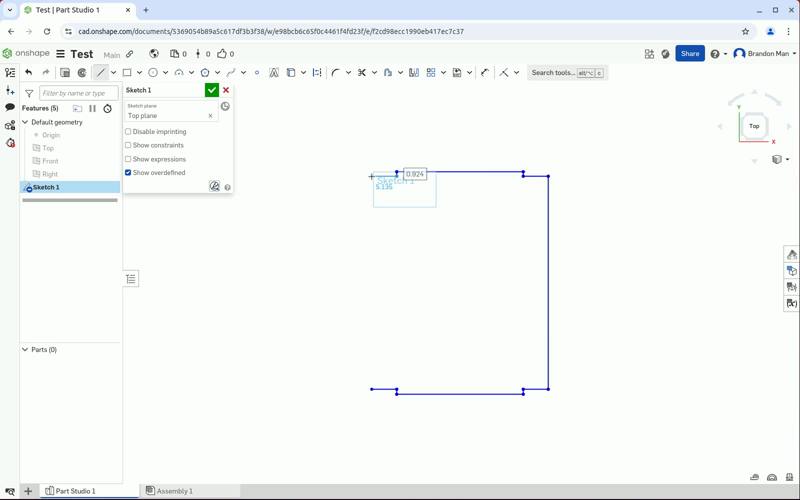
click(371, 176)
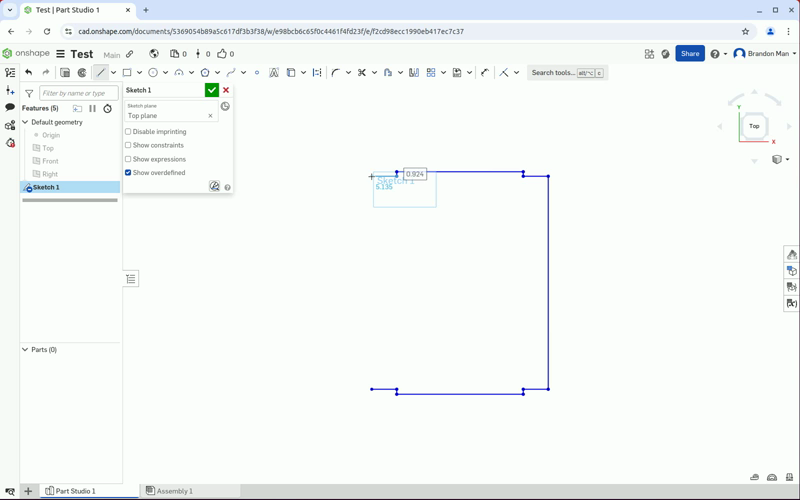
key_up(shift)
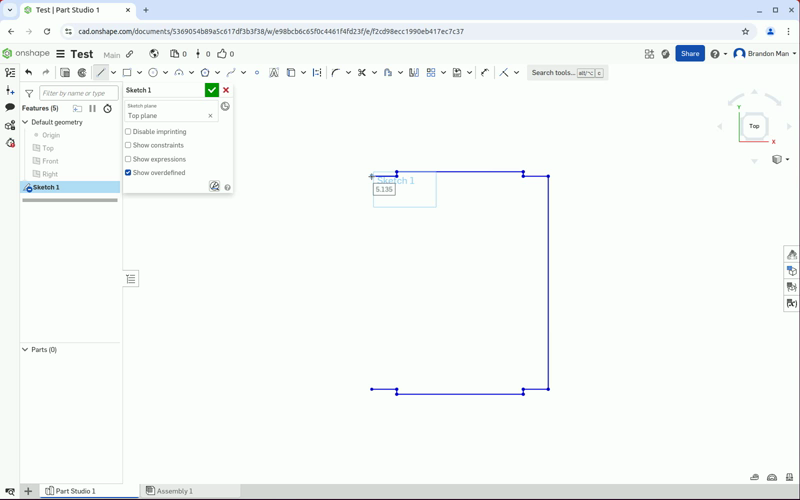
key_down(shift)
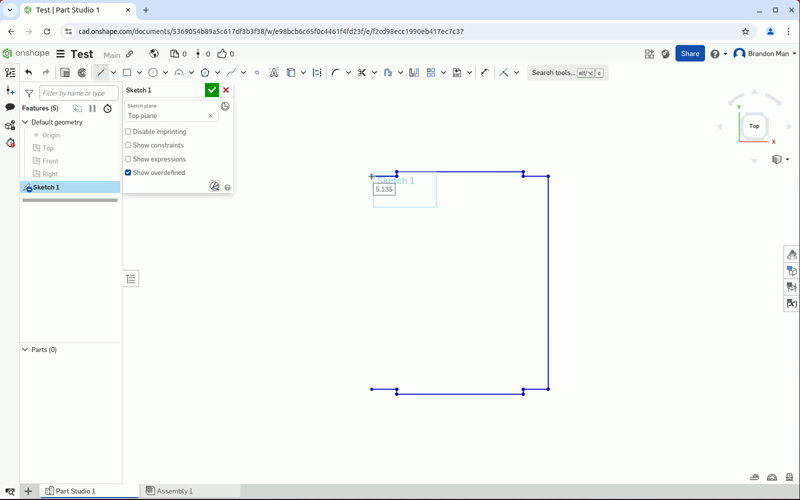
mouse_move(371, 389)
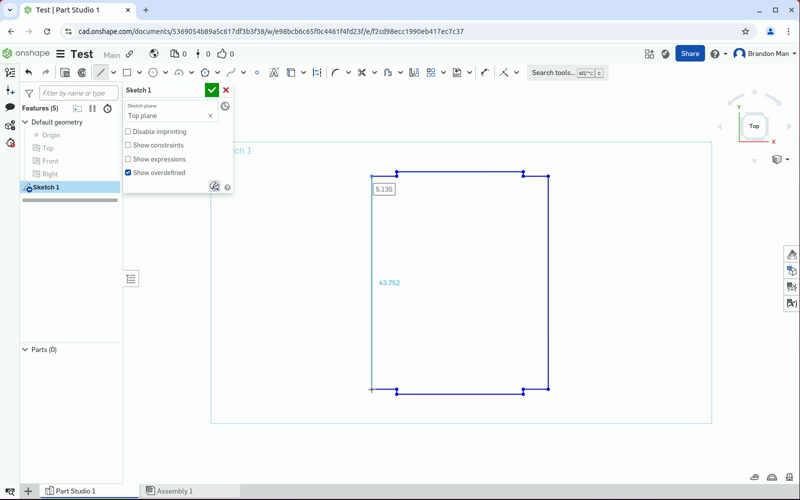
key_up(shift)
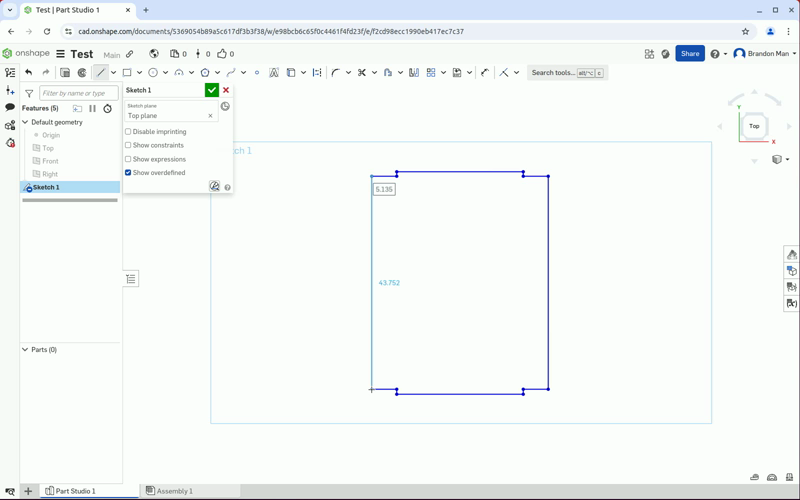
click(371, 389)
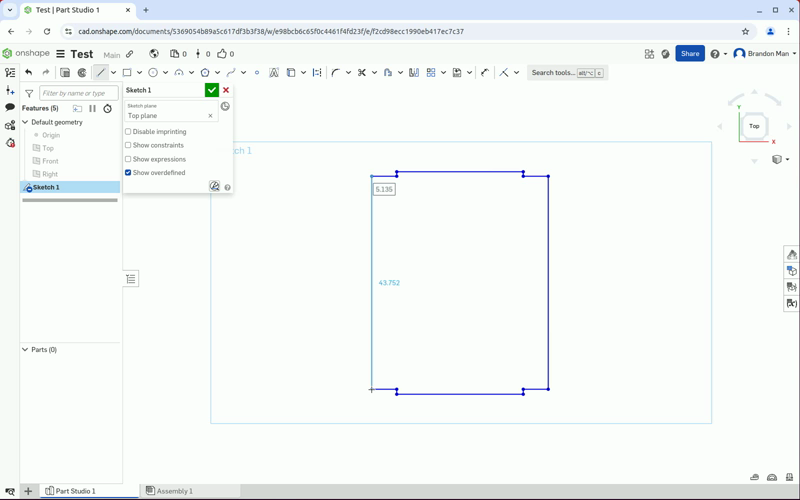
key(esc)
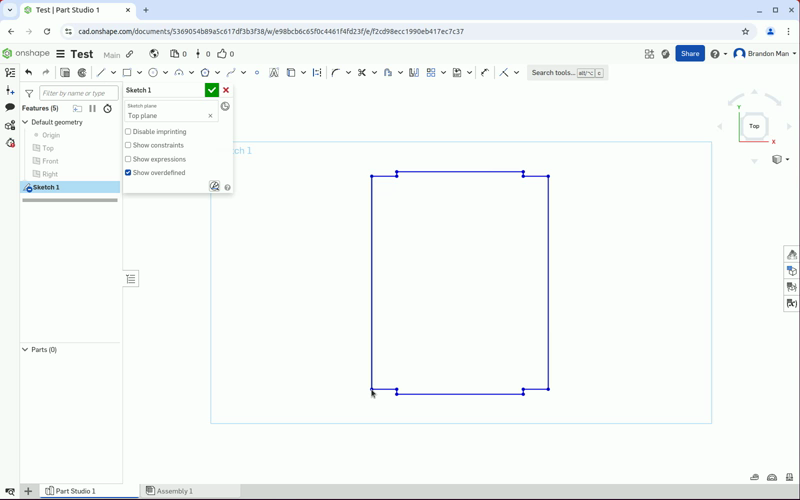
mouse_move(491, 235)
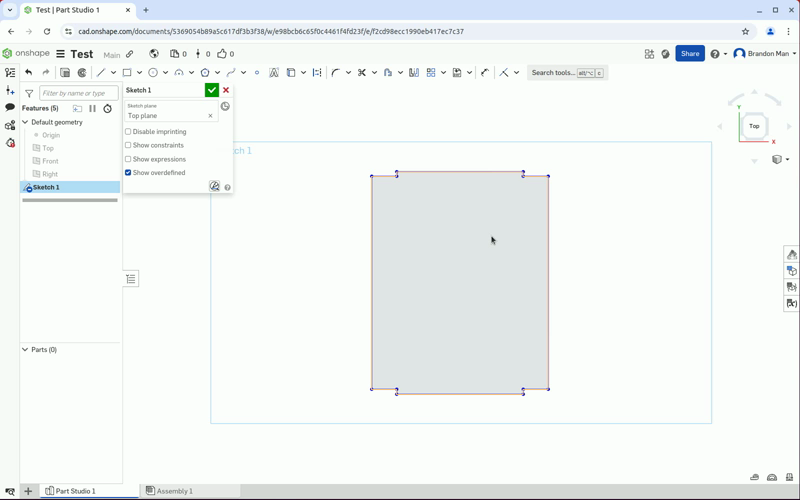
click(491, 235)
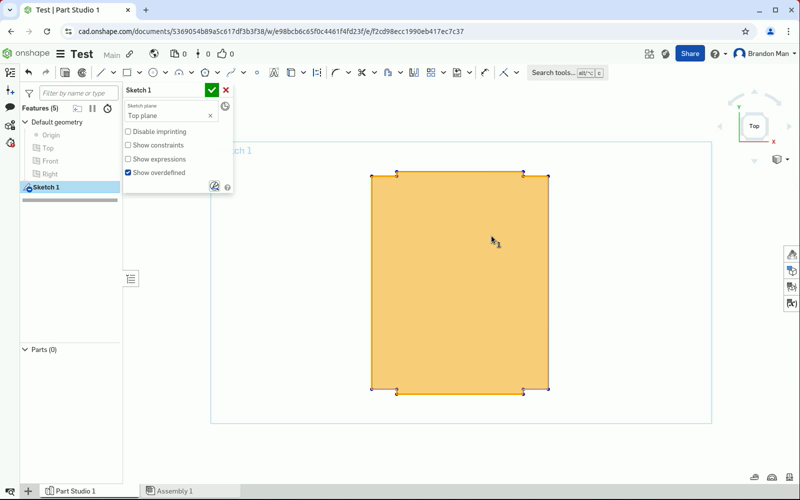
mouse_move(73, 352)
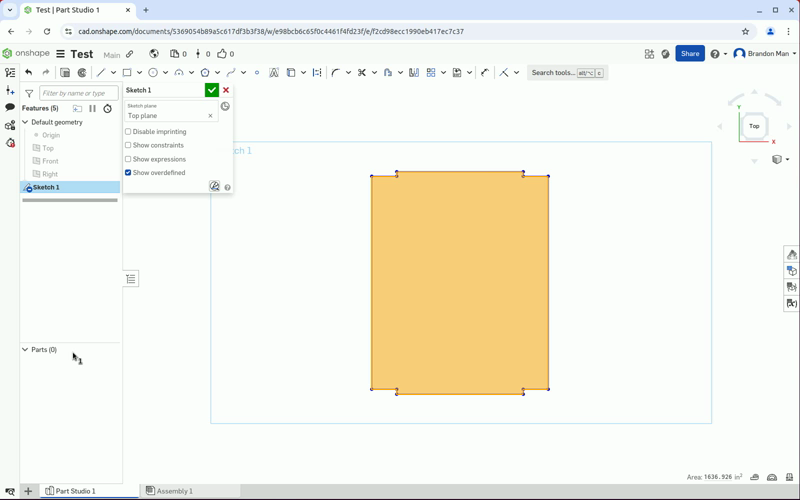
key(shift+y)
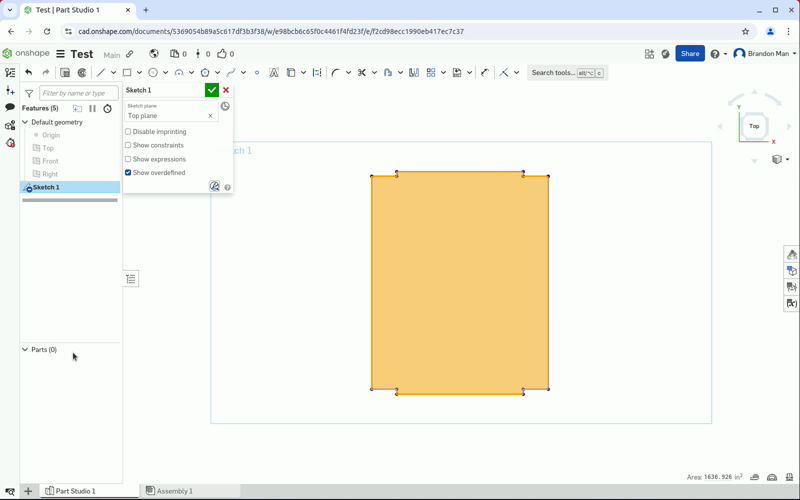
key(shift+e)
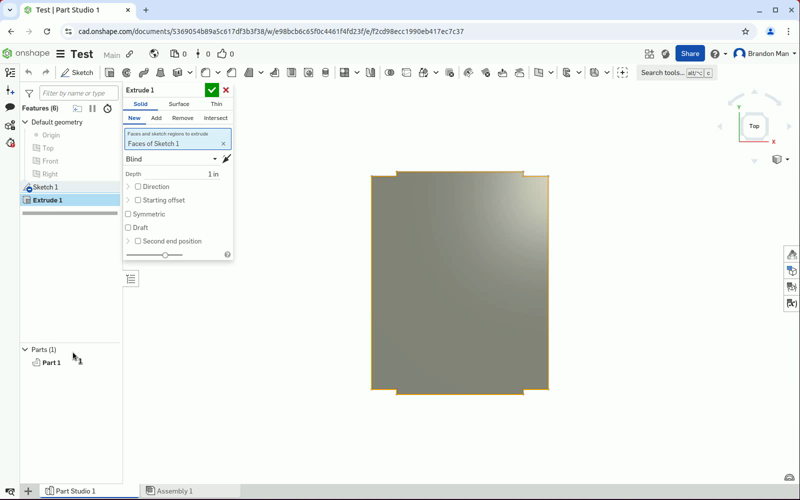
mouse_move(143, 106)
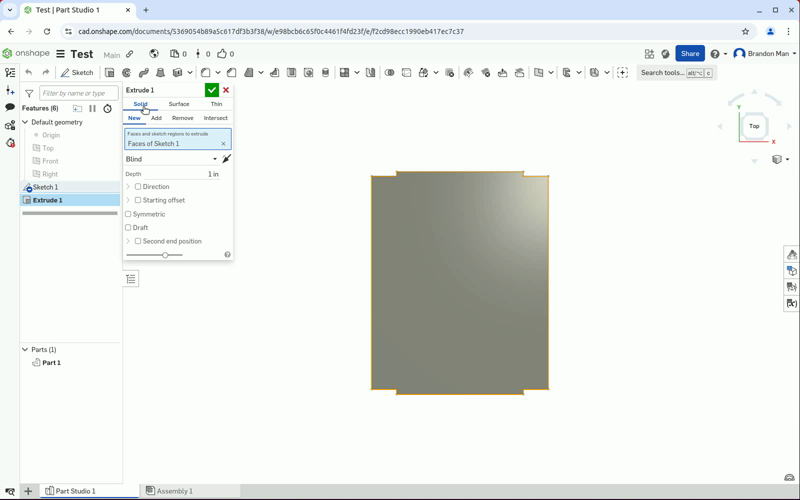
click(143, 106)
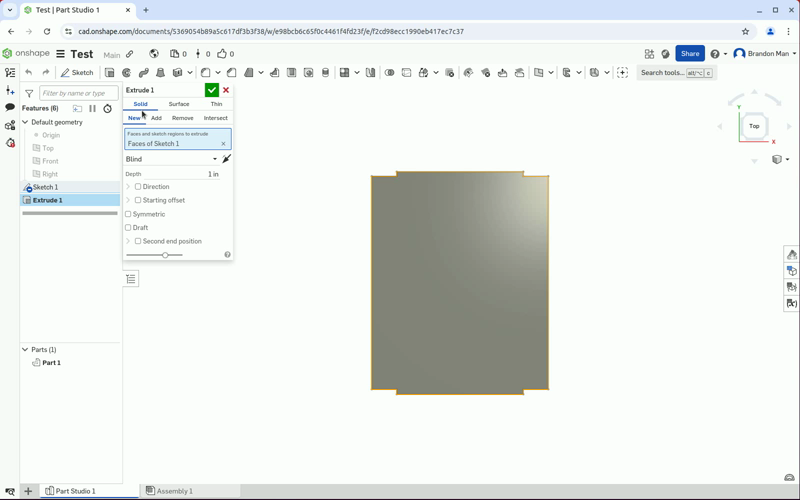
mouse_move(137, 120)
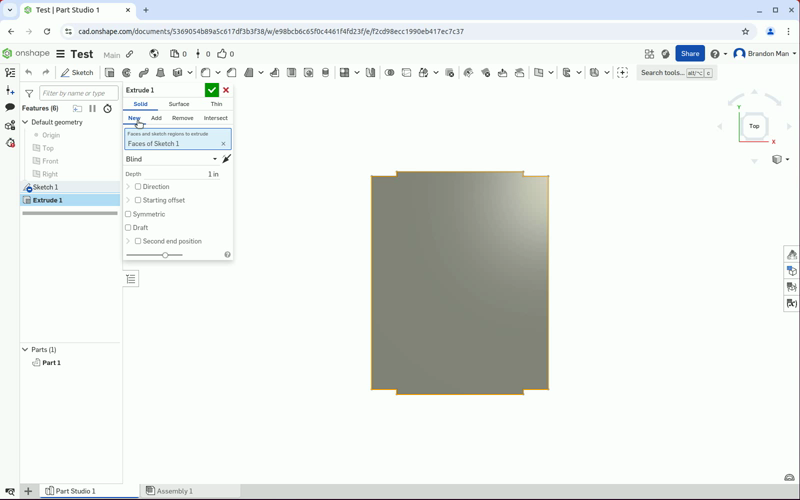
click(137, 120)
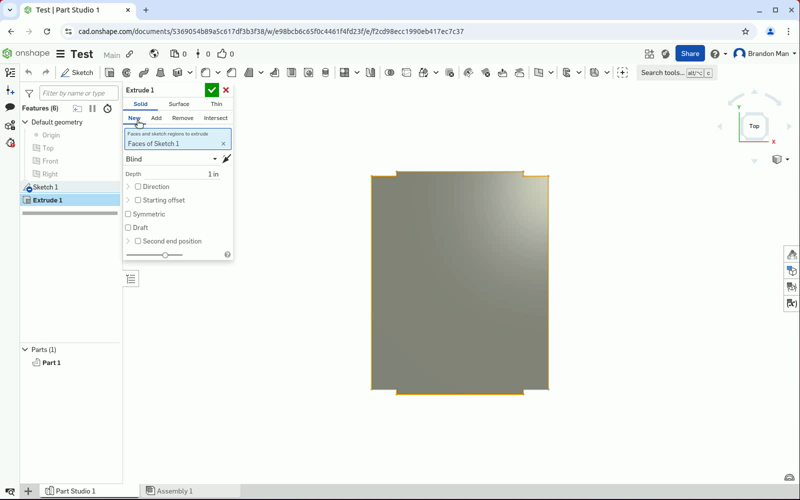
key(tab, 4)
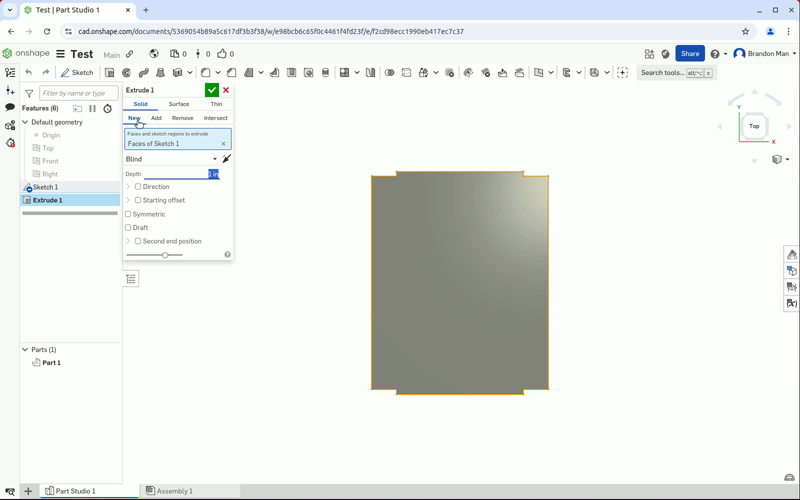
text(1.444)
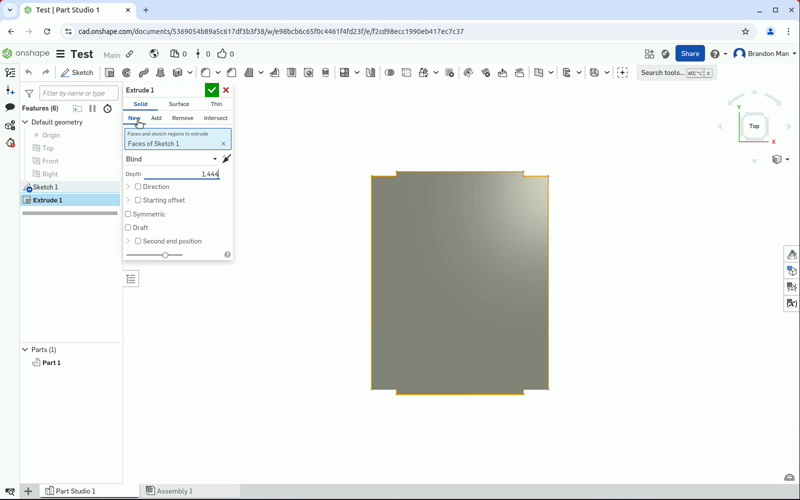
key(enter)
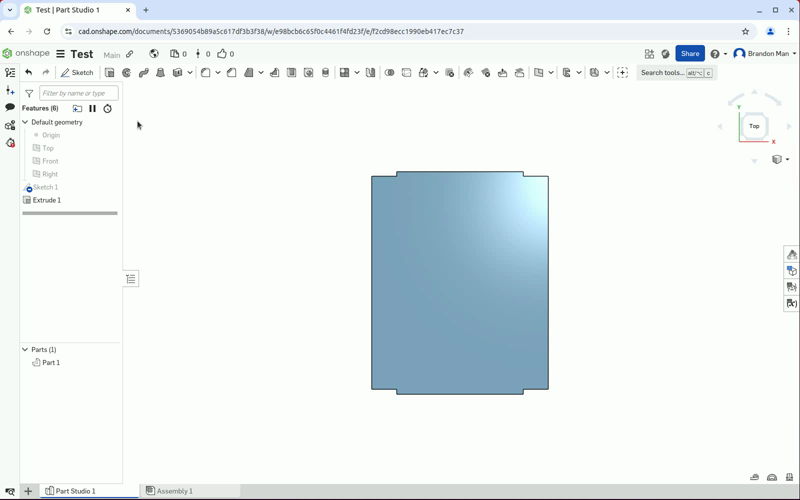
key(shift+h)
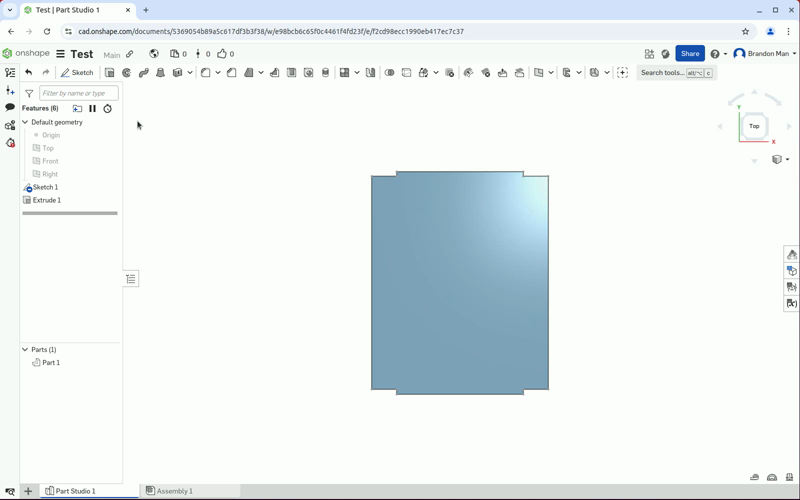
key(shift+h)
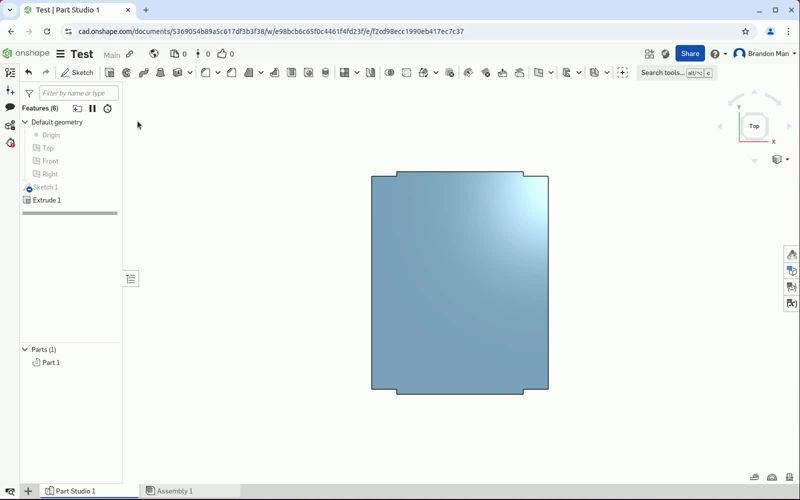
mouse_move(73, 189)
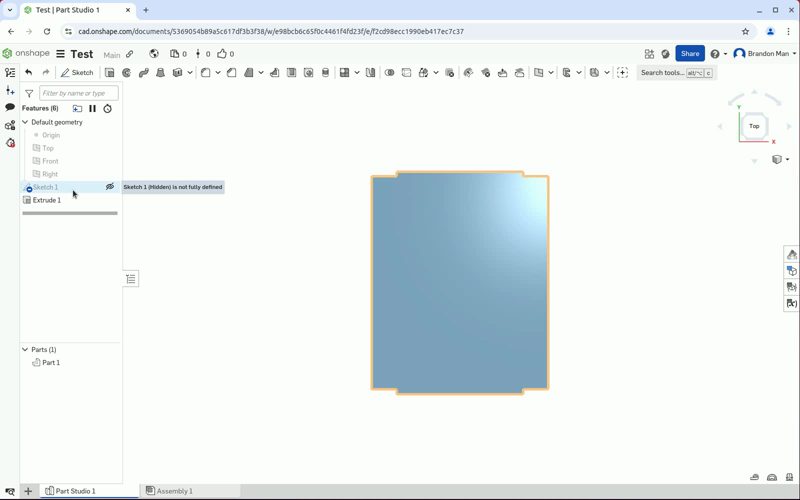
click(73, 189)
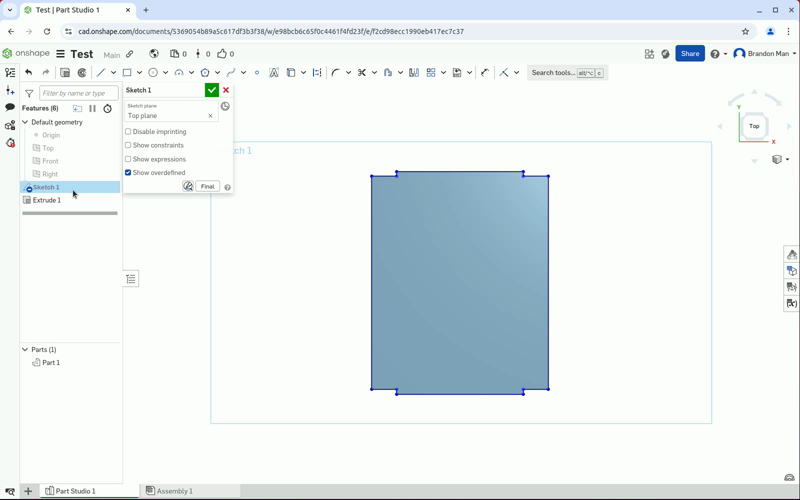
mouse_move(229, 92)
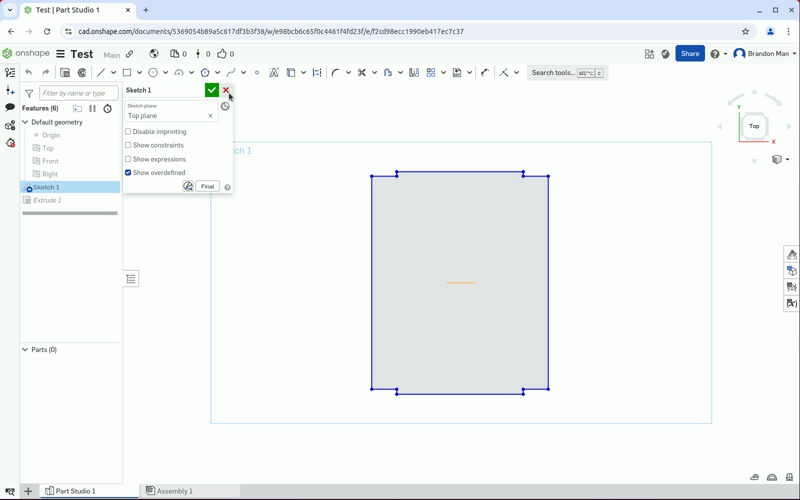
click(229, 92)
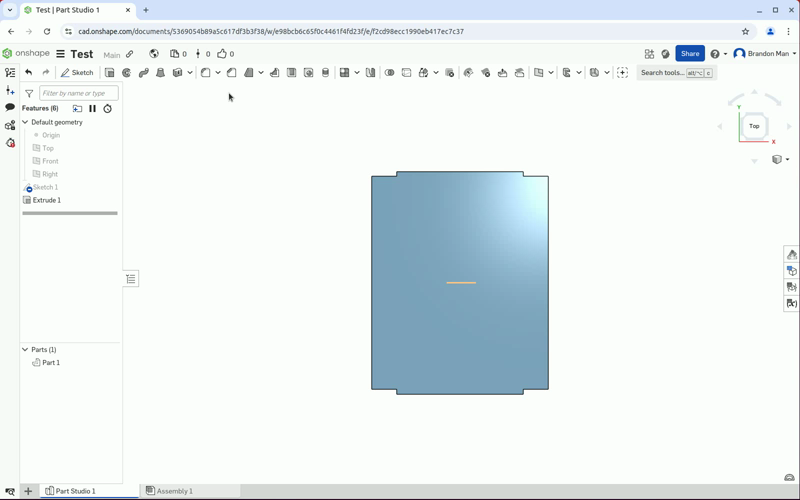
mouse_move(541, 75)
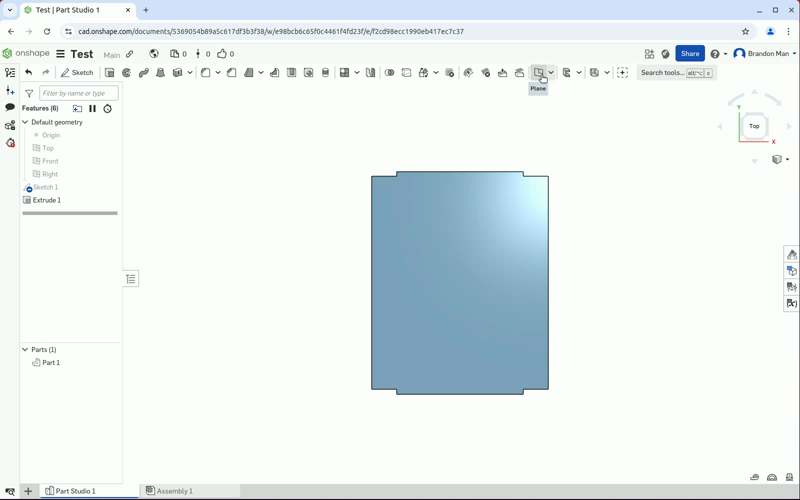
click(541, 75)
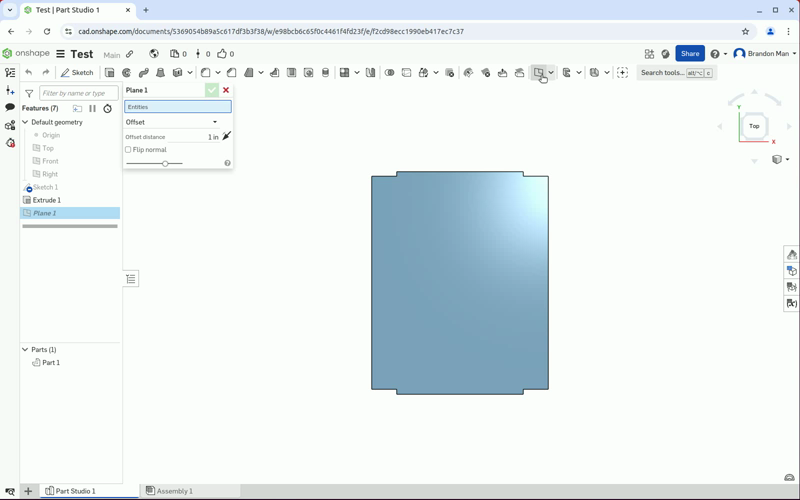
mouse_move(73, 150)
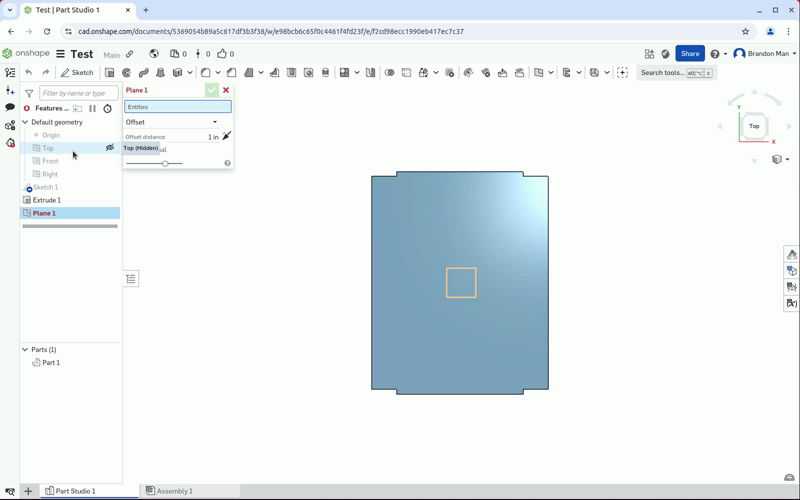
click(73, 150)
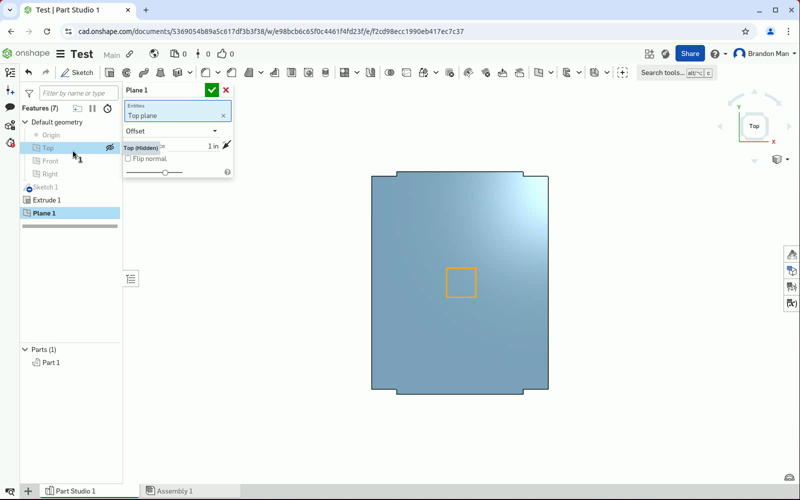
key(tab, 2)
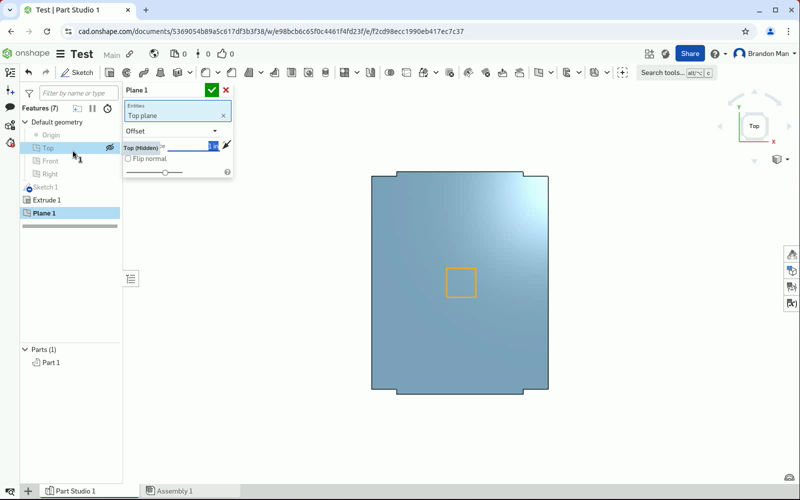
text(1.448)
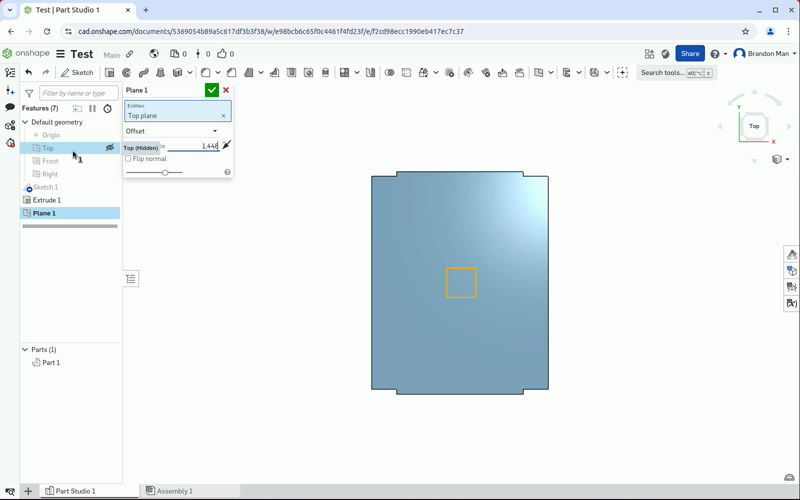
key(enter, 2)
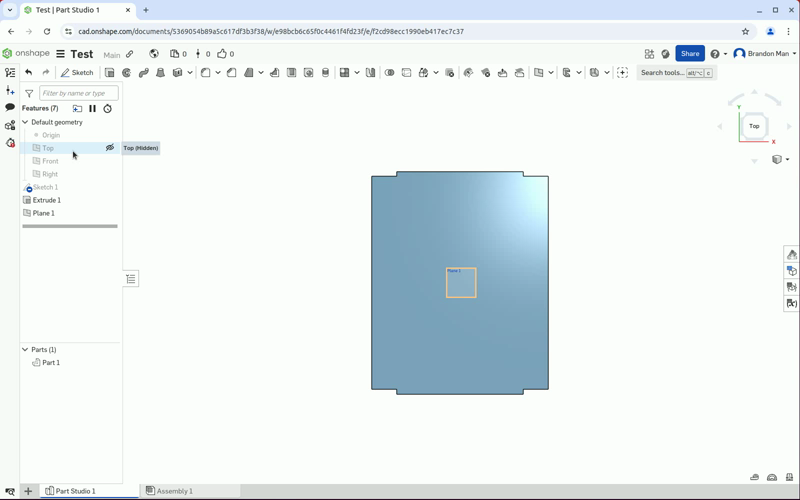
key(shift+s)
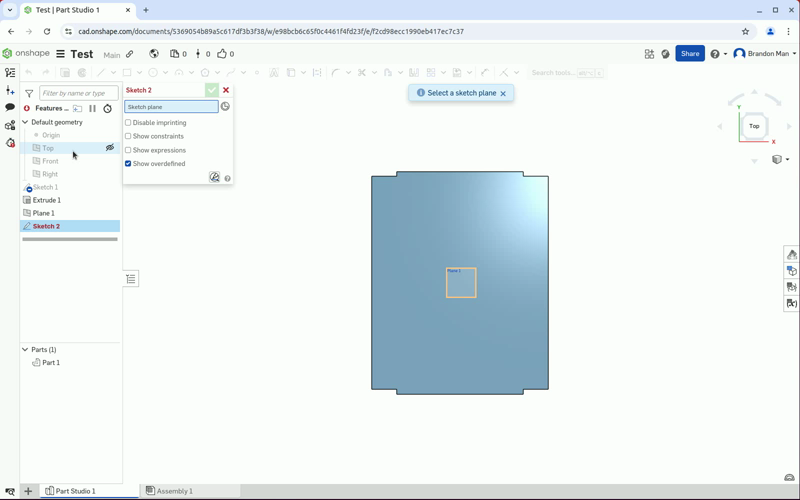
mouse_move(73, 215)
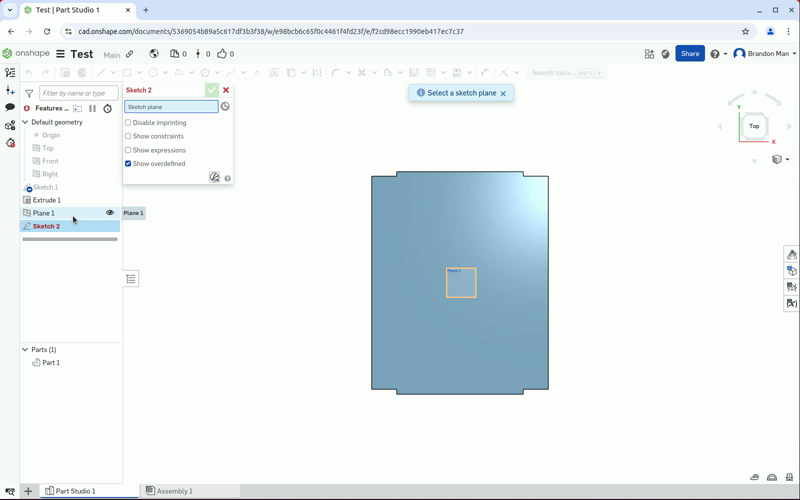
click(73, 215)
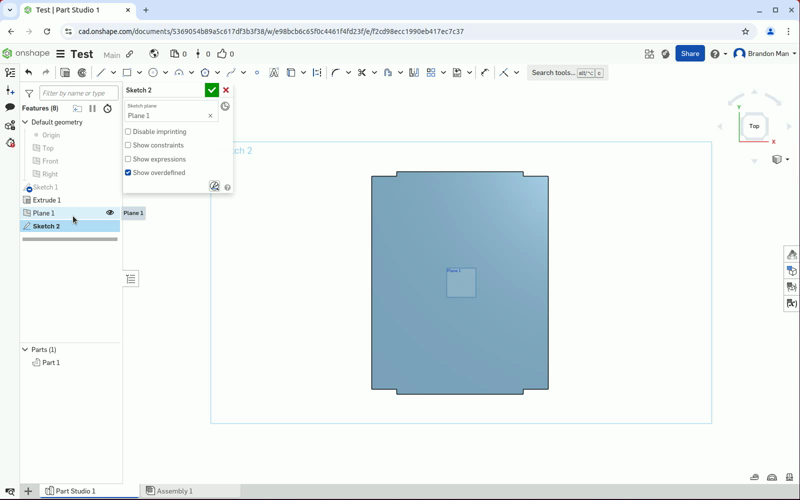
mouse_move(73, 352)
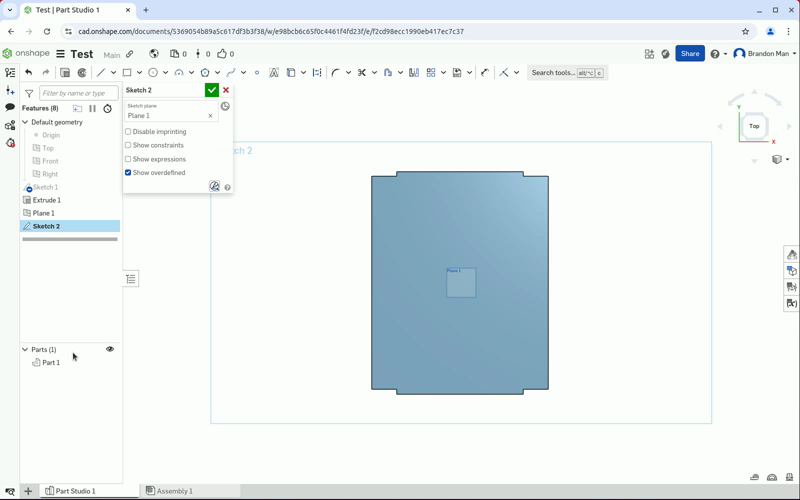
key(y)
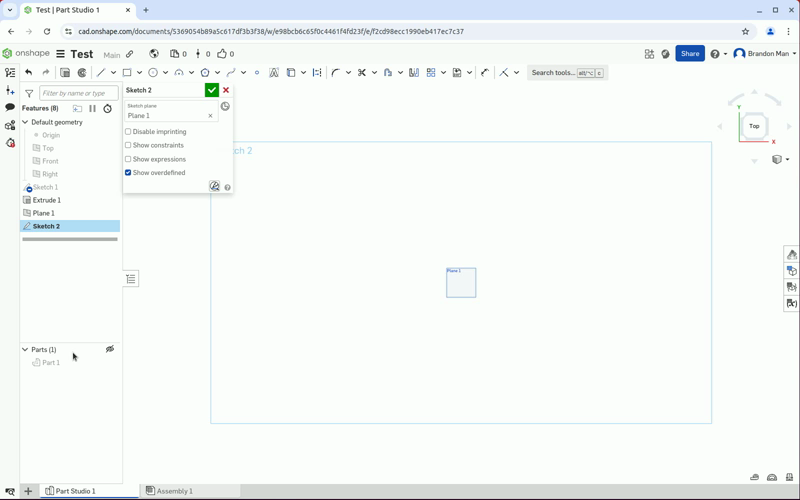
key(l)
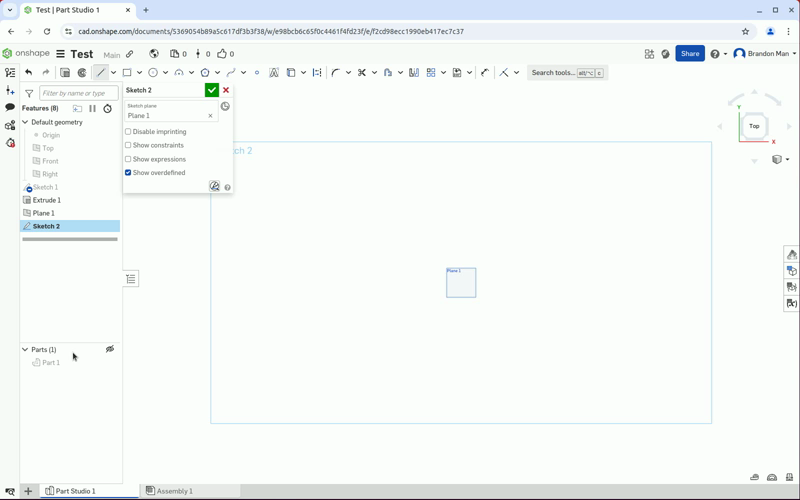
key_down(shift)
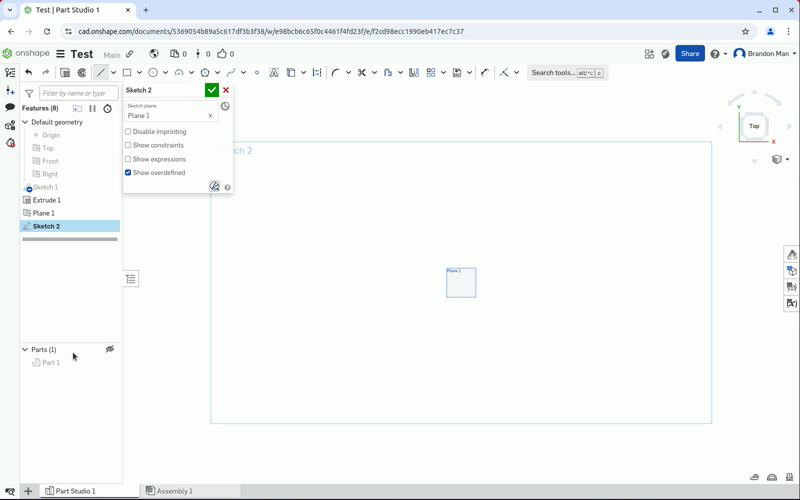
mouse_move(399, 218)
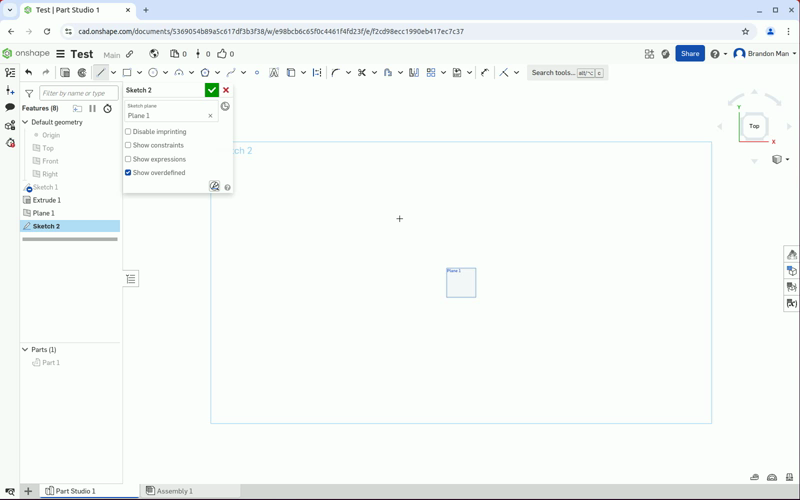
click(399, 218)
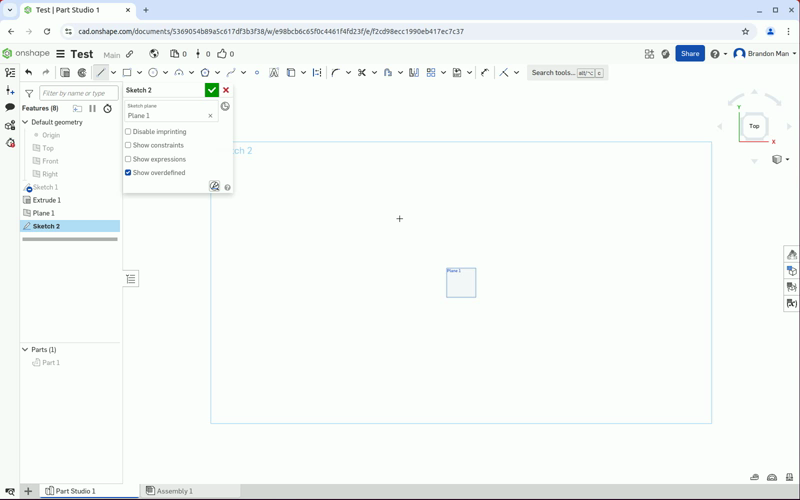
key_up(shift)
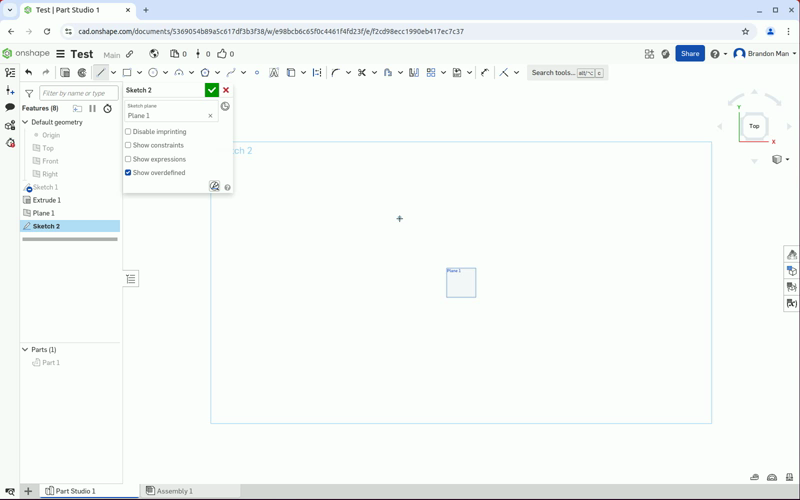
key_down(shift)
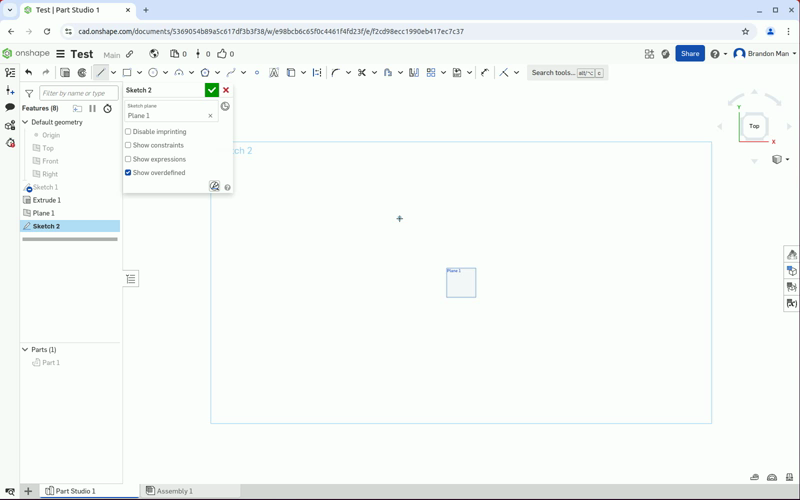
mouse_move(429, 218)
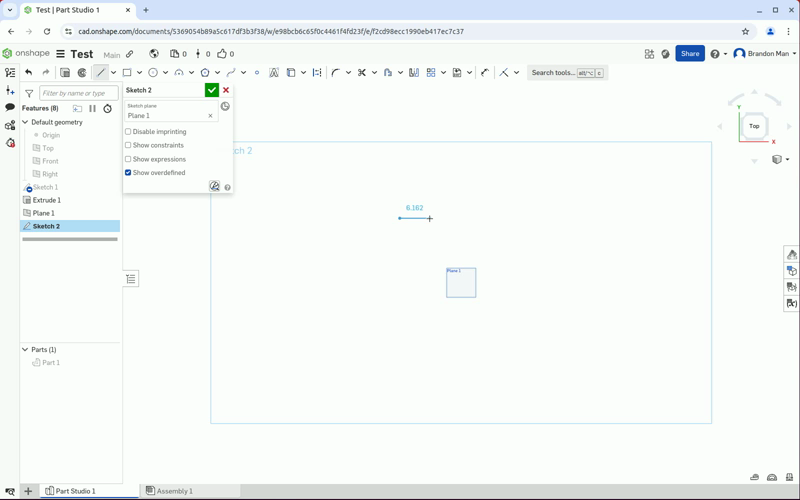
mouse_move(435, 218)
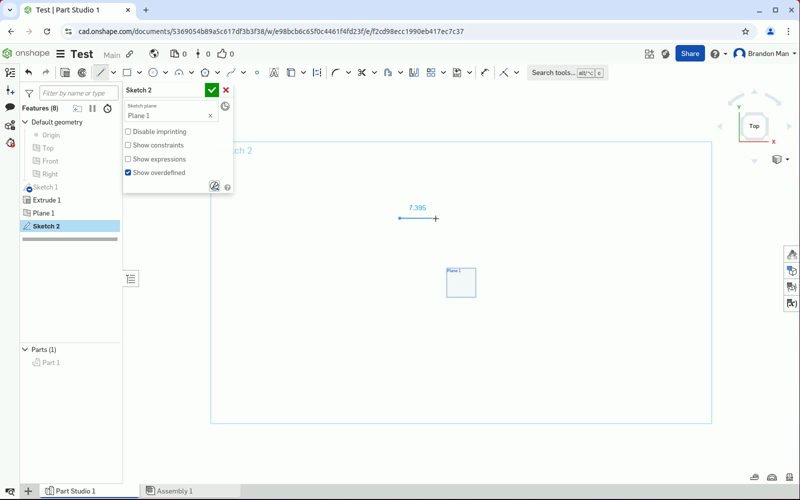
click(435, 218)
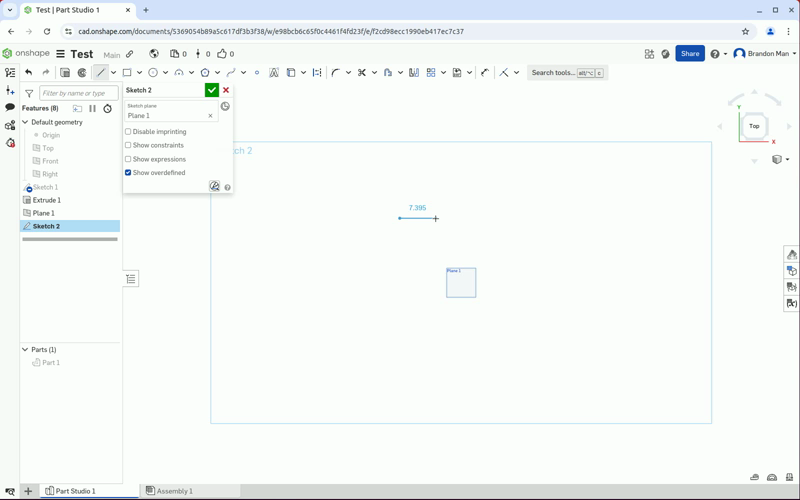
key_up(shift)
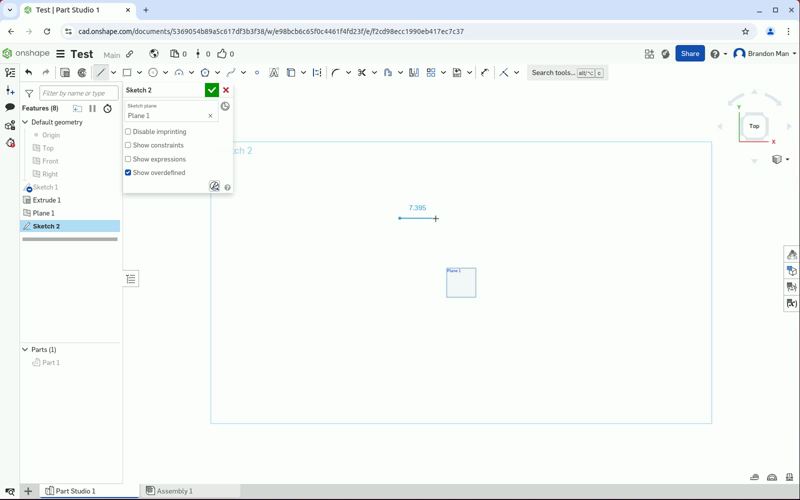
key(esc)
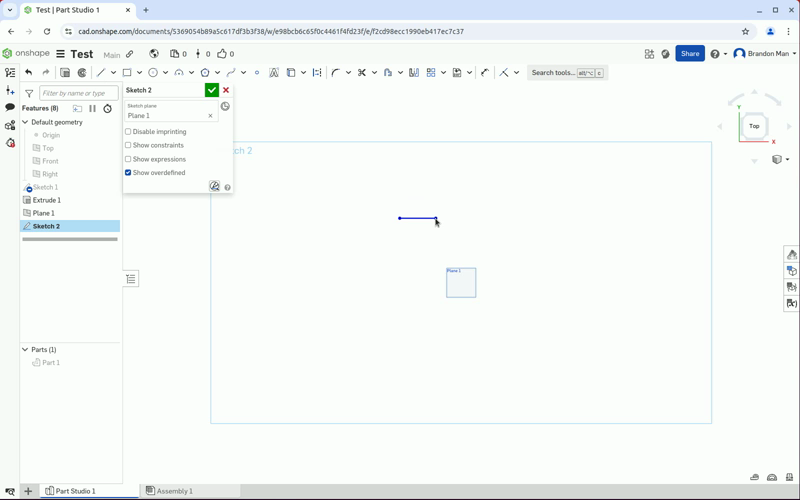
key(a)
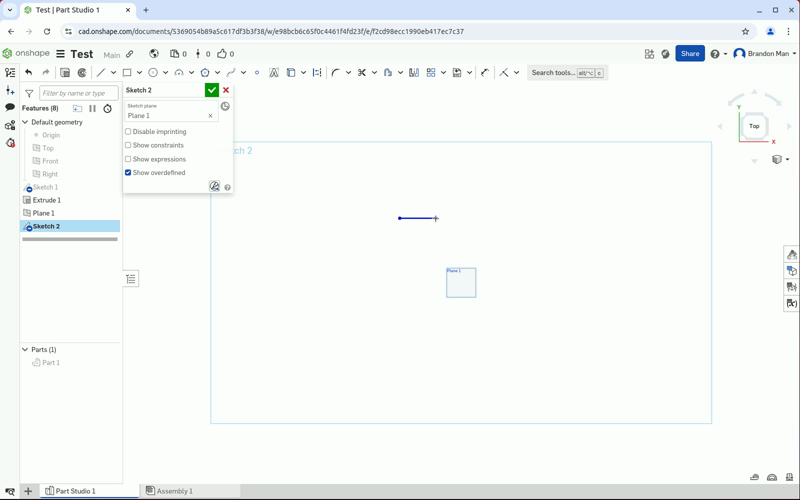
mouse_move(435, 218)
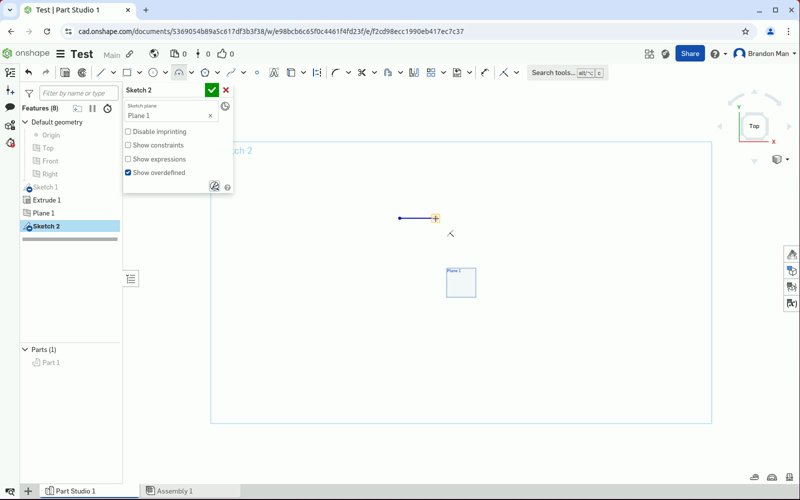
click(435, 218)
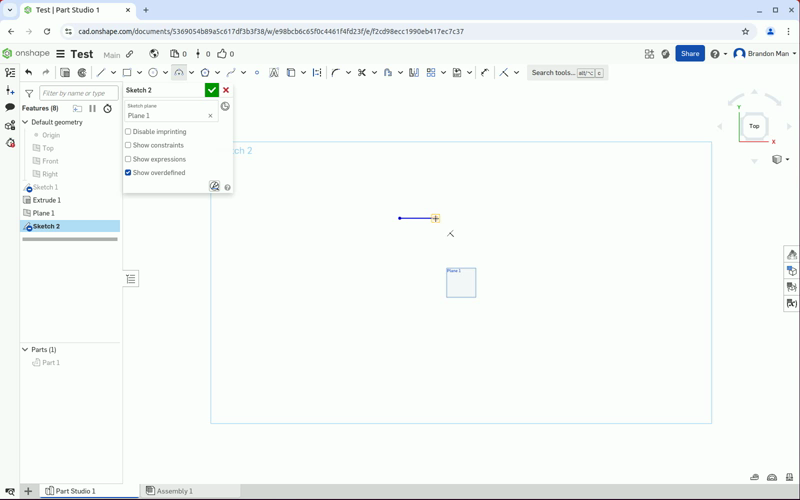
key_down(shift)
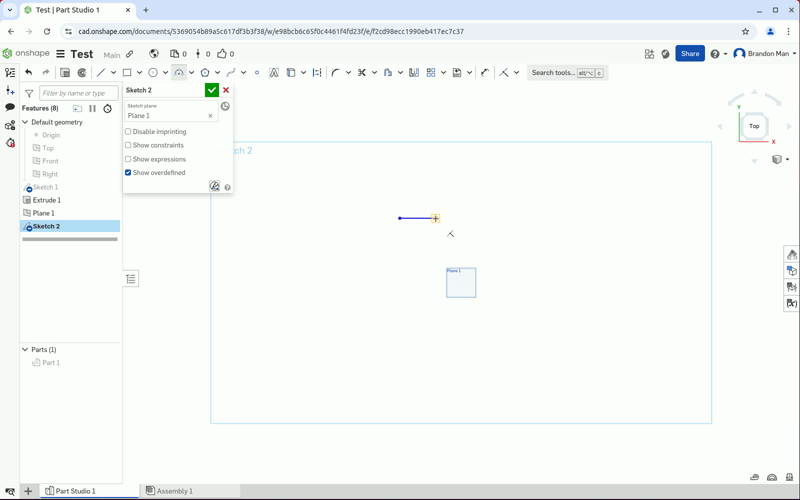
mouse_move(435, 196)
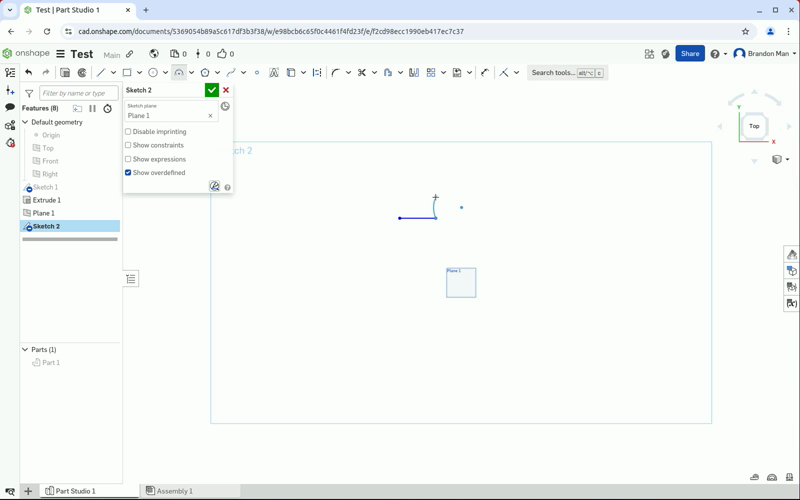
click(435, 196)
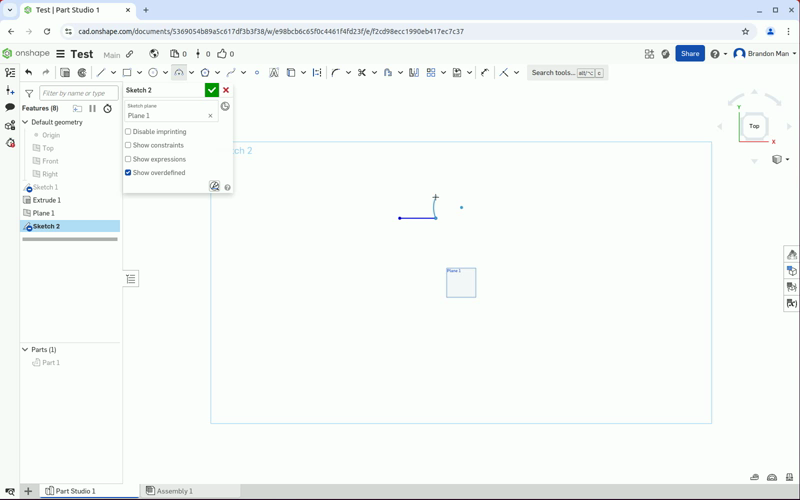
mouse_move(446, 207)
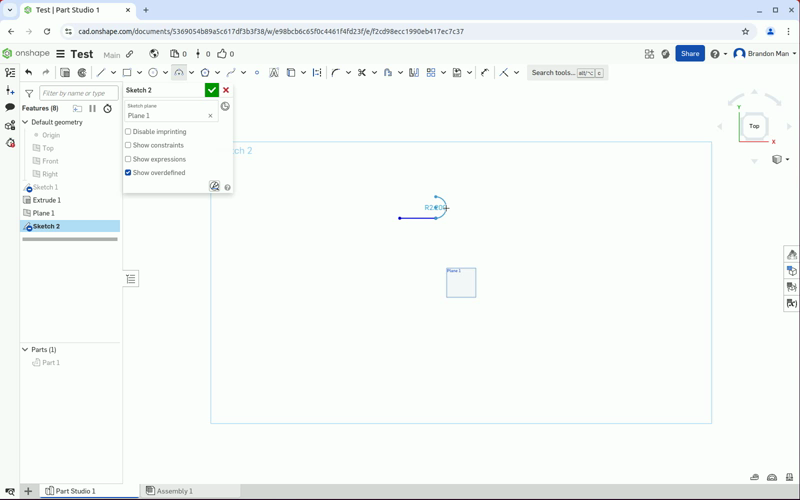
click(446, 207)
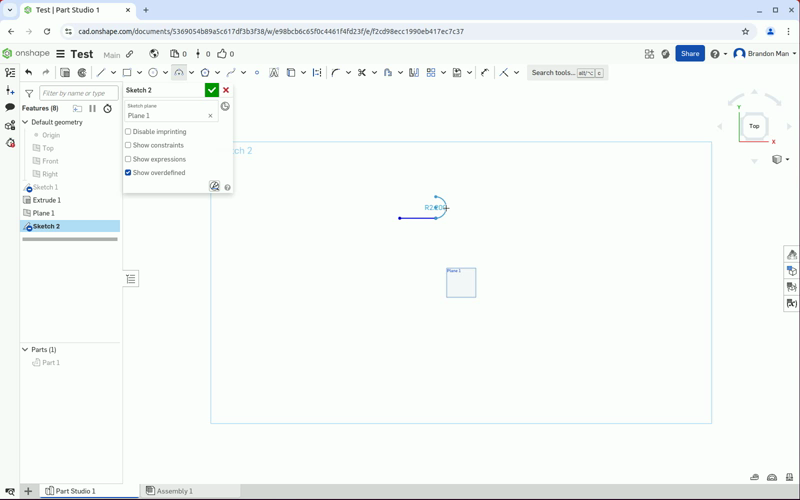
key_up(shift)
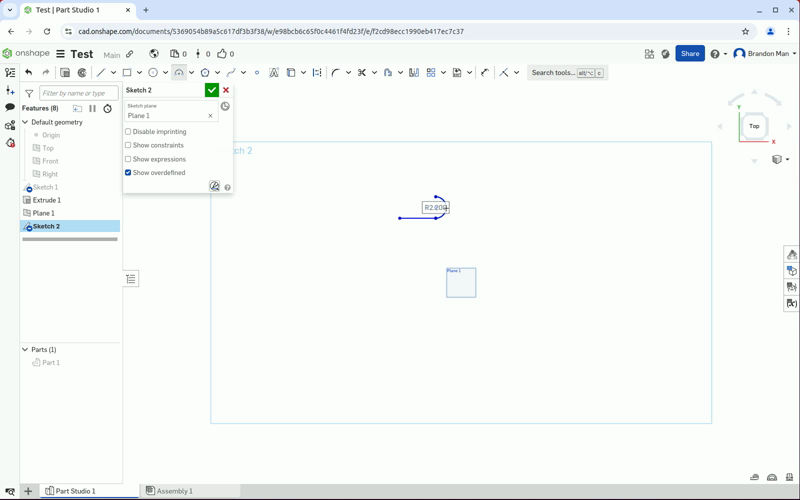
key(esc)
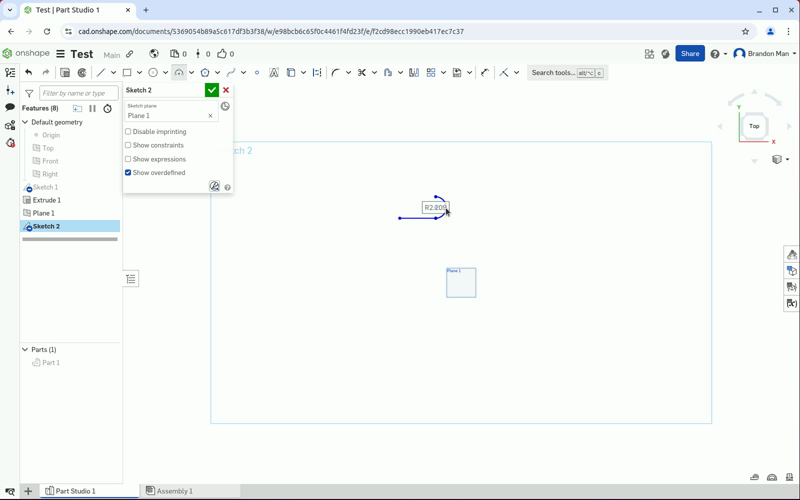
key(l)
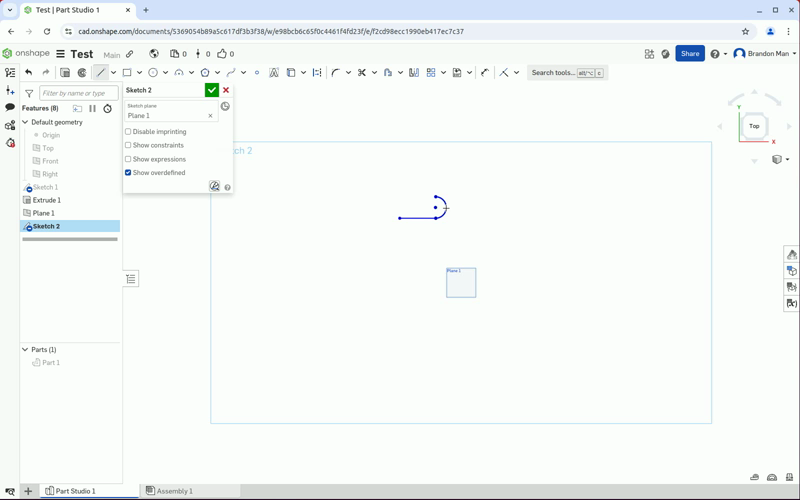
mouse_move(435, 196)
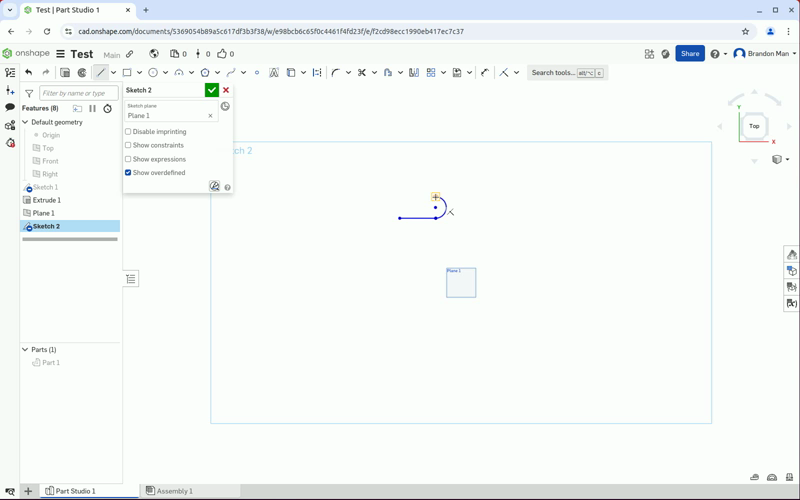
click(435, 196)
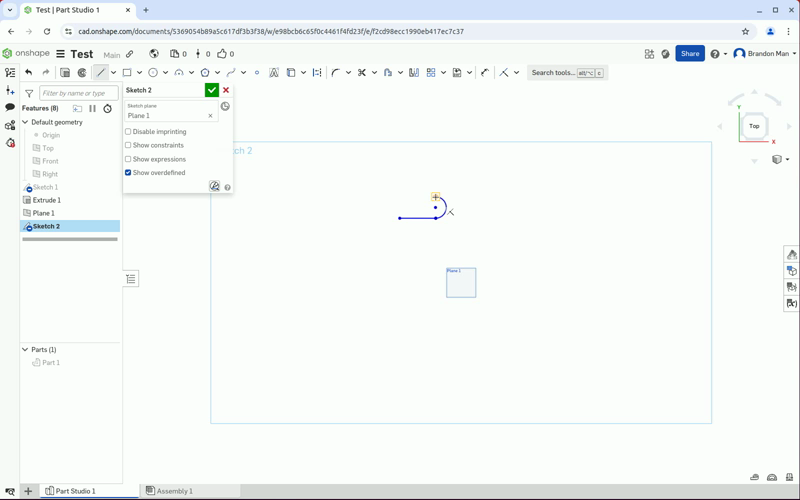
key_down(shift)
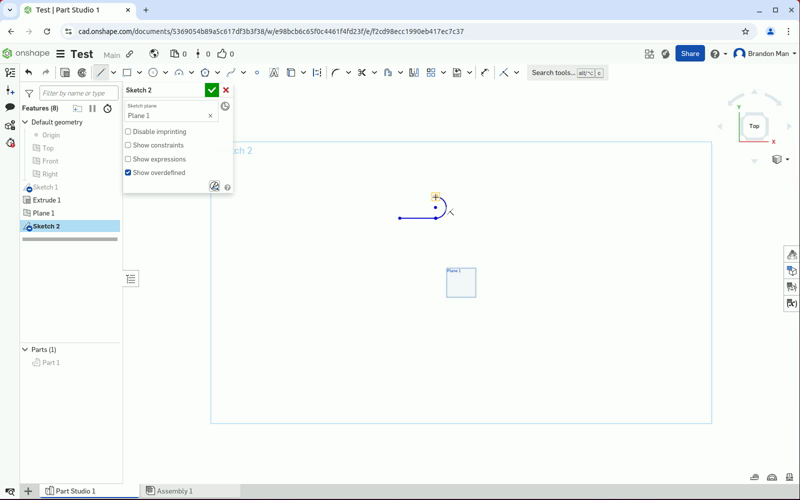
mouse_move(465, 196)
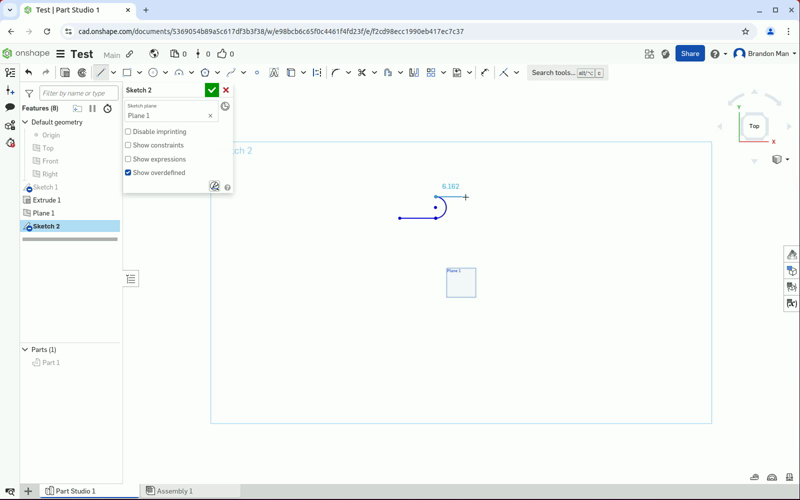
mouse_move(399, 196)
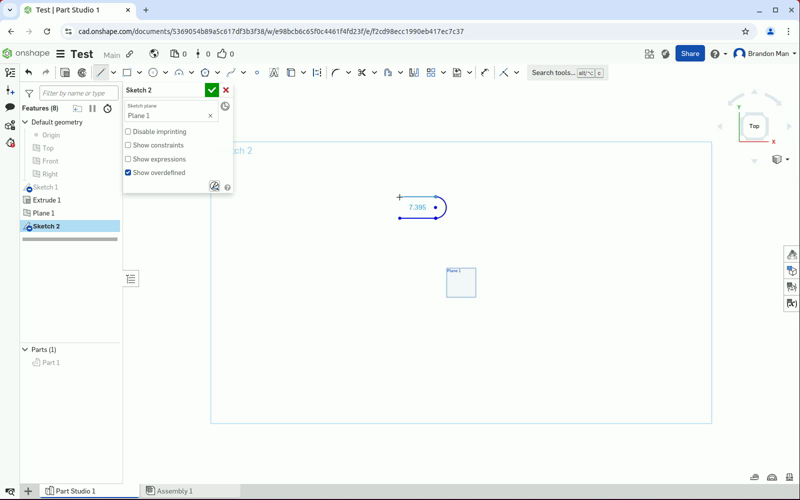
click(399, 196)
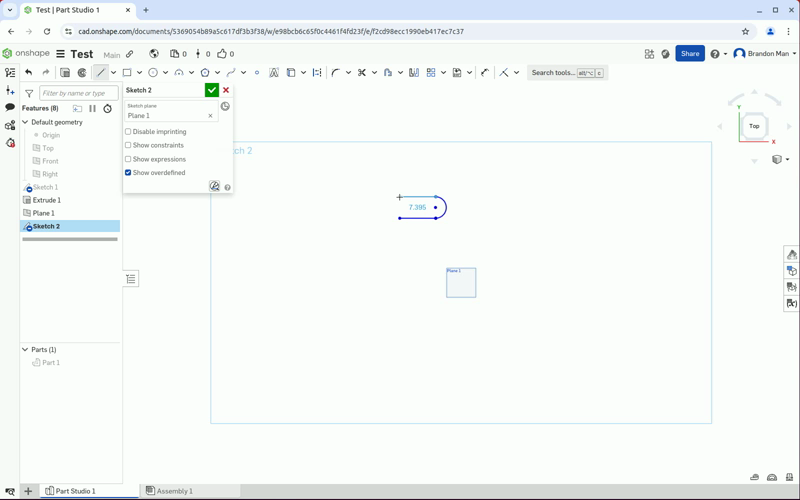
key_up(shift)
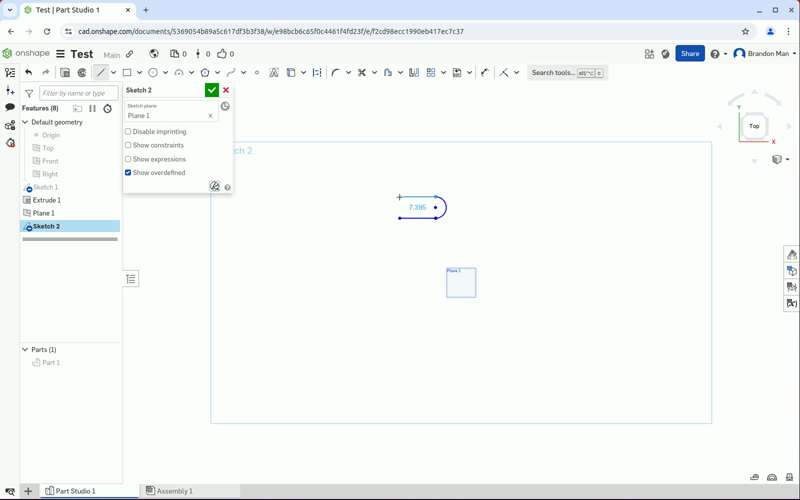
key(esc)
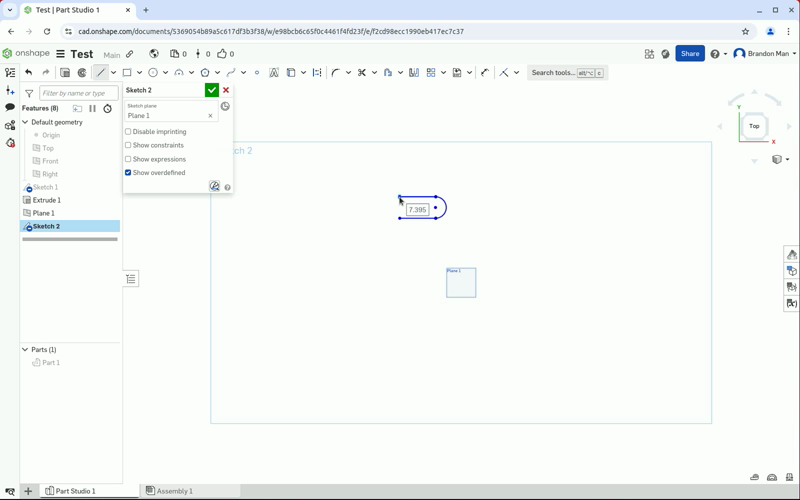
key(a)
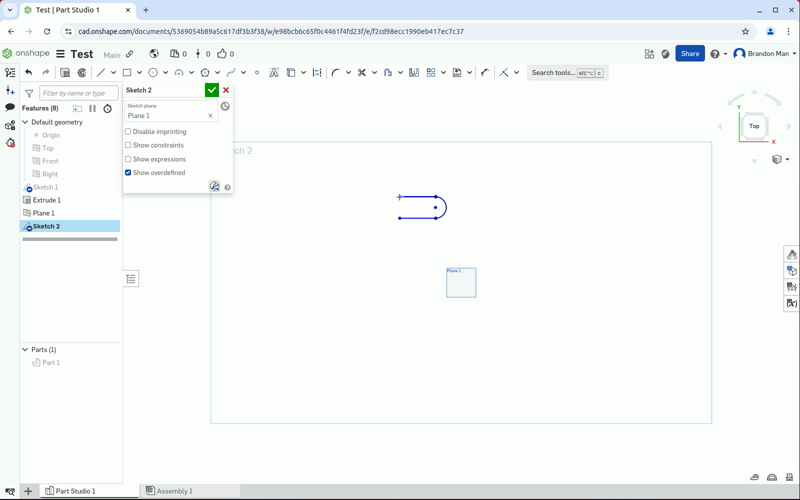
mouse_move(399, 196)
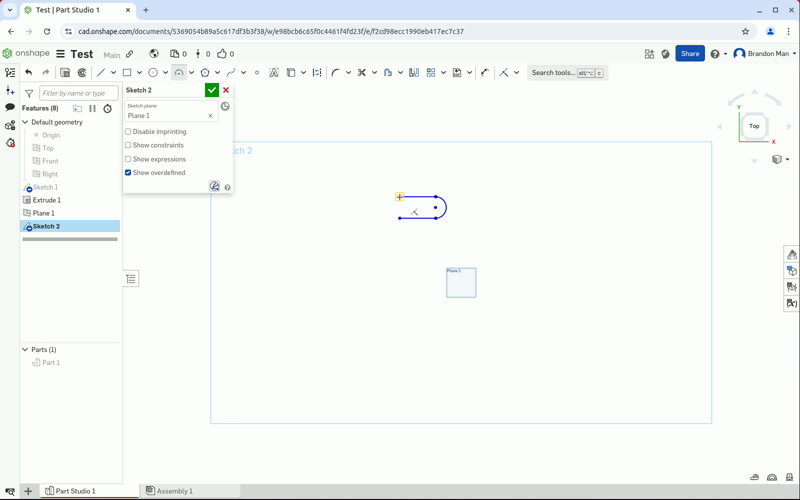
click(399, 196)
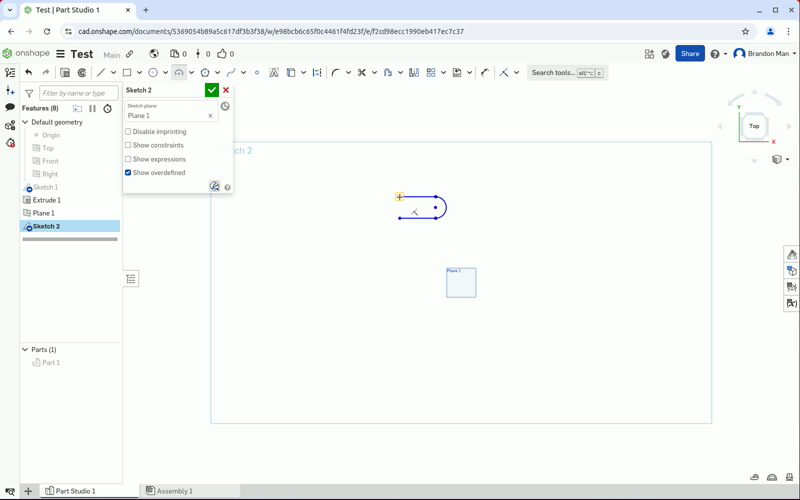
mouse_move(399, 218)
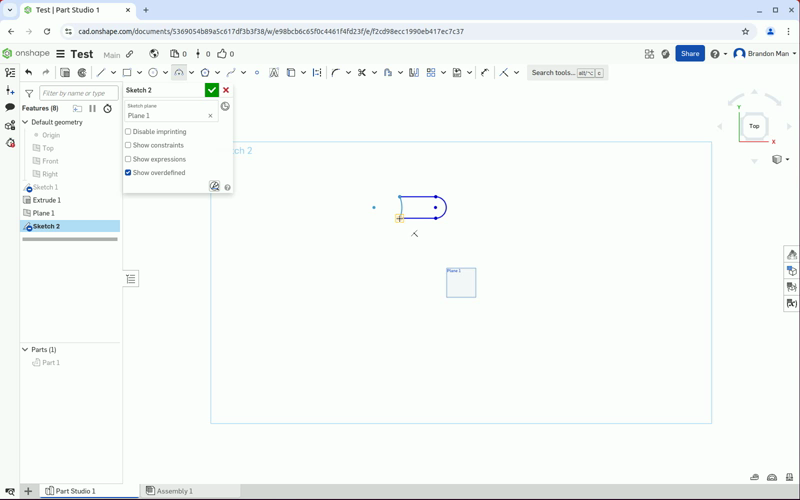
click(399, 218)
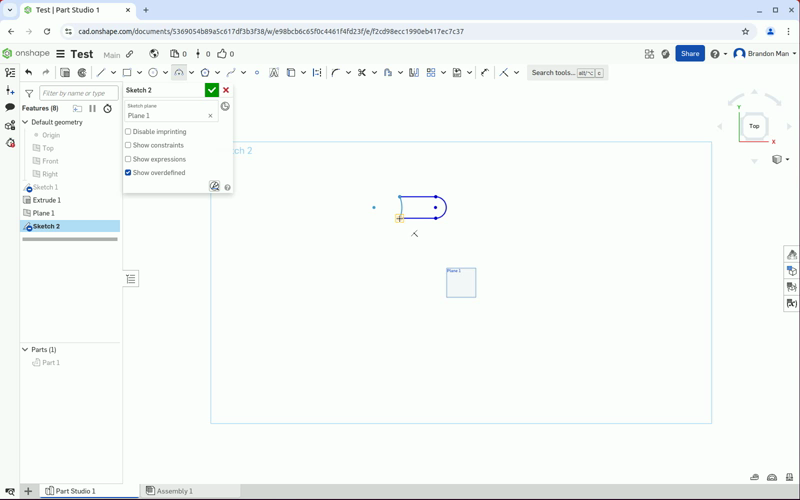
key_down(shift)
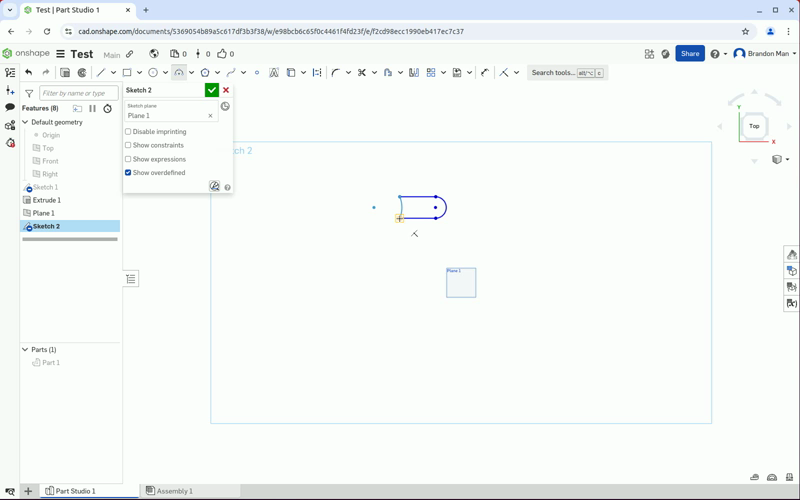
mouse_move(389, 207)
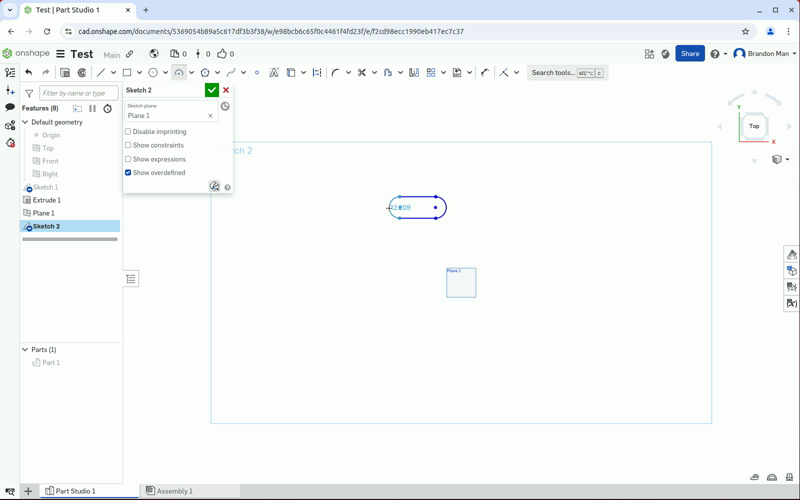
click(389, 207)
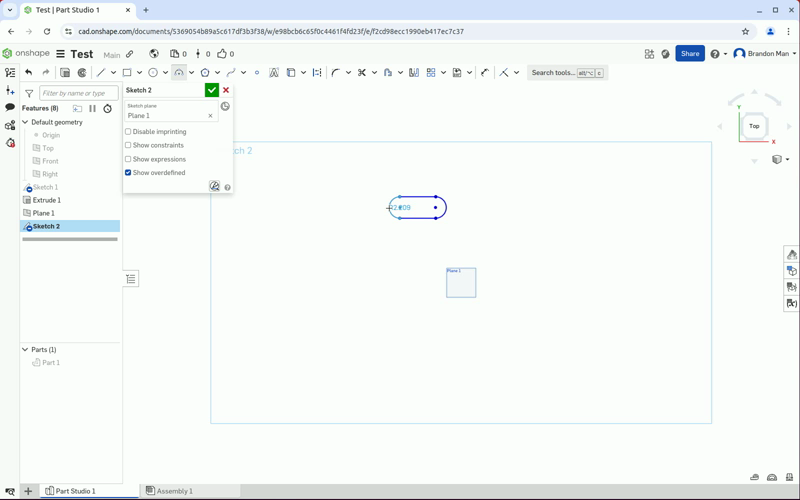
key_up(shift)
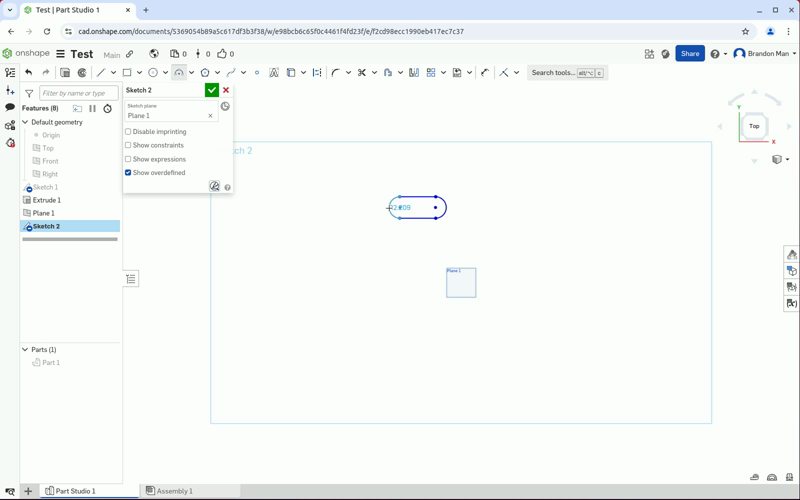
key(esc)
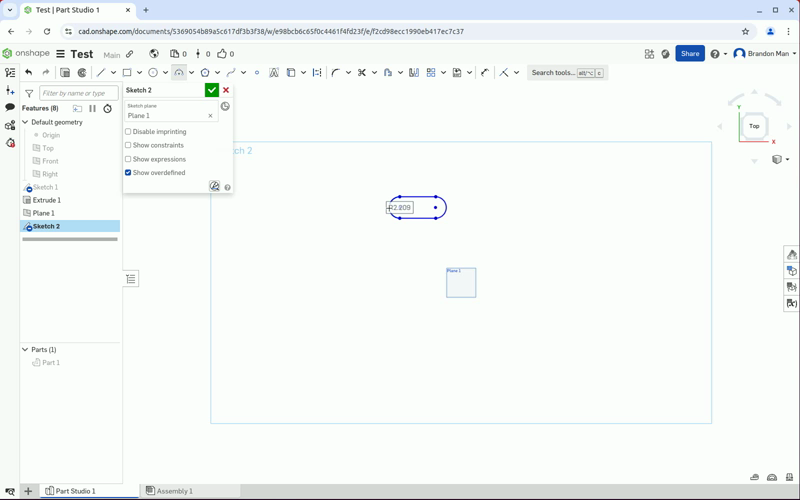
mouse_move(416, 206)
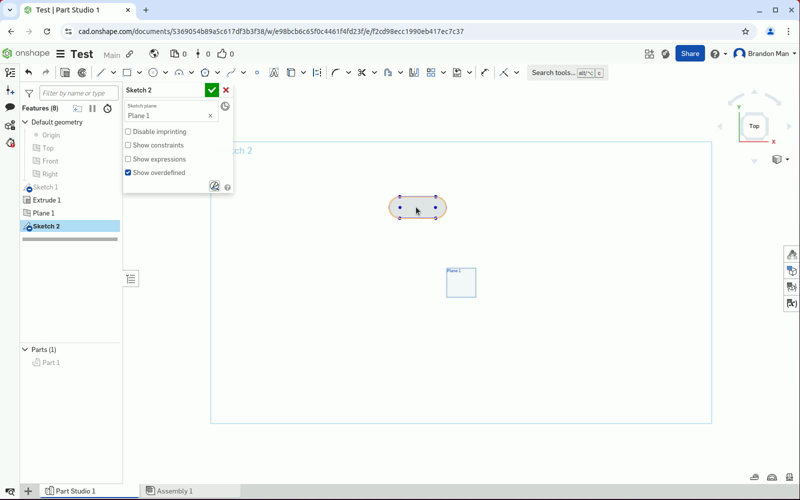
scroll(6)
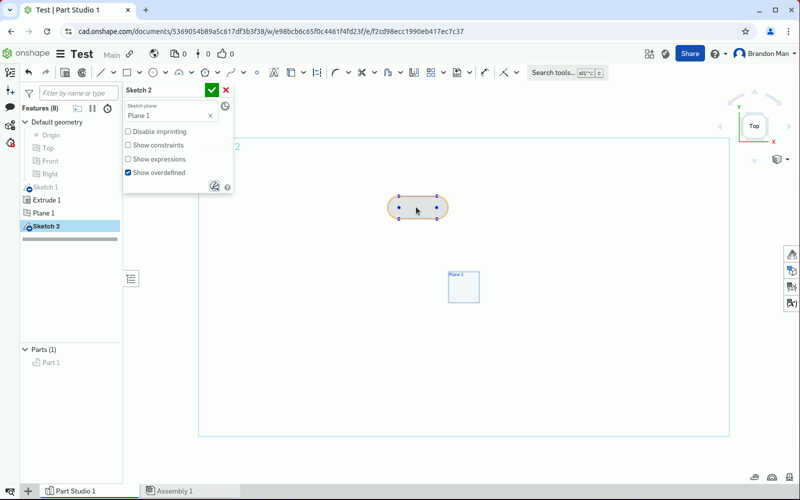
scroll(6)
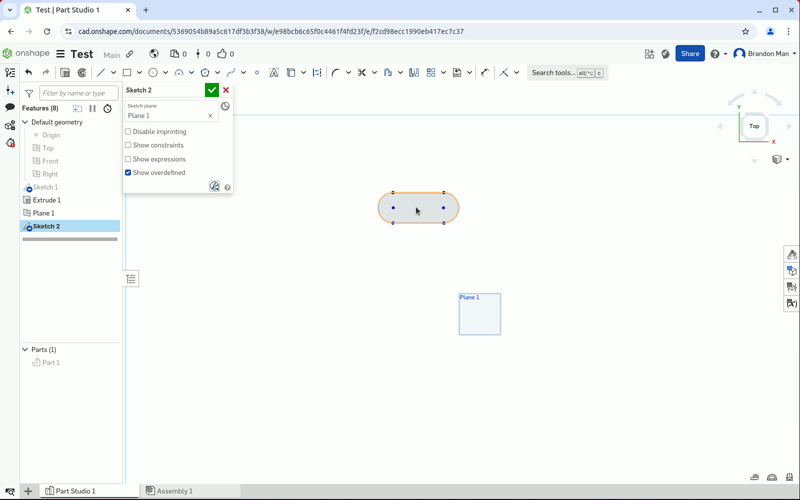
scroll(6)
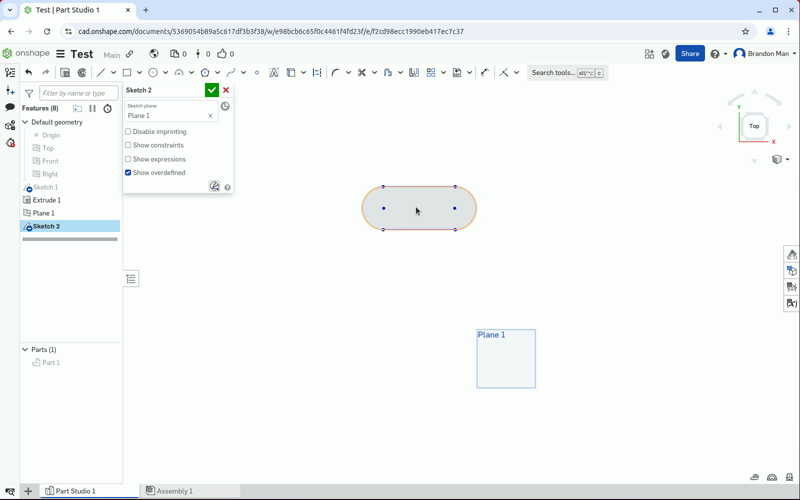
scroll(6)
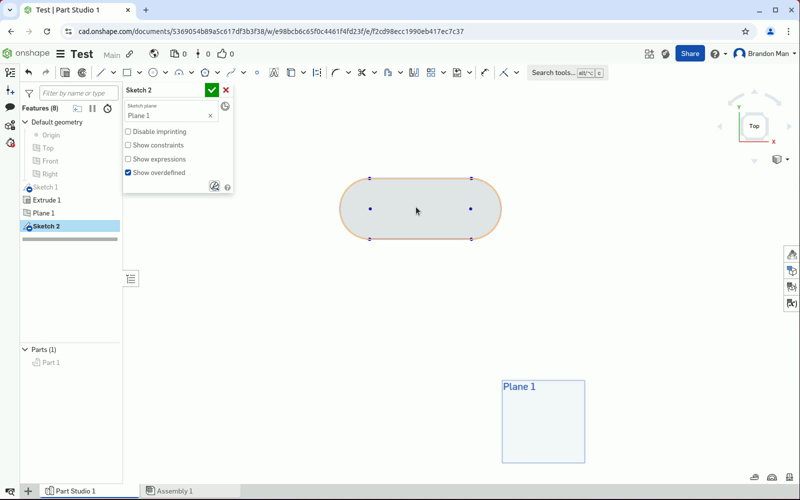
scroll(6)
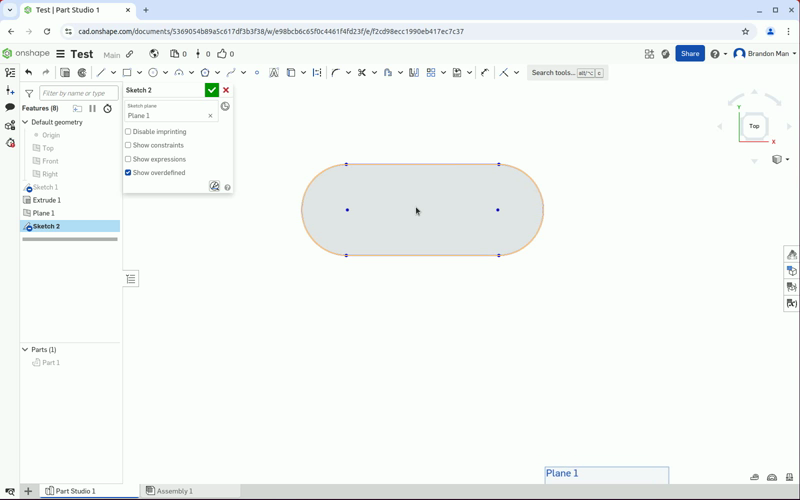
scroll(6)
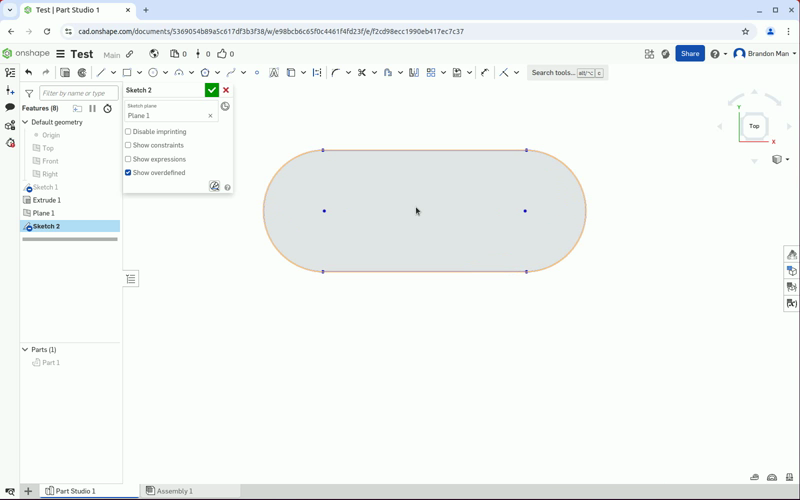
scroll(6)
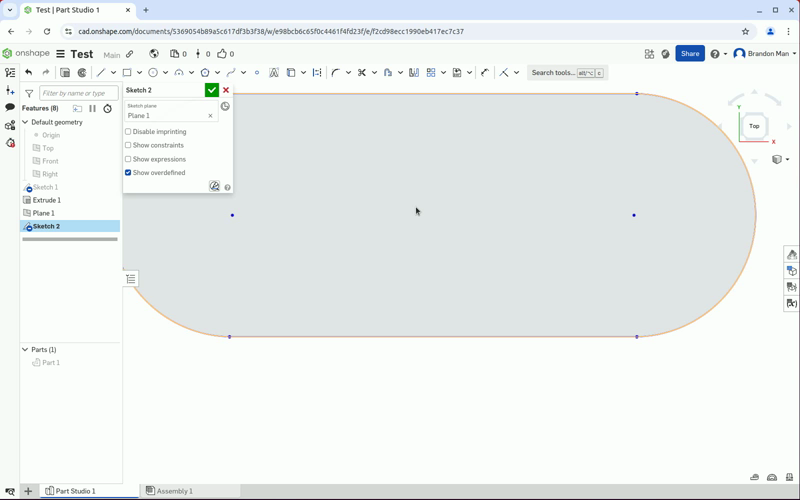
click(416, 206)
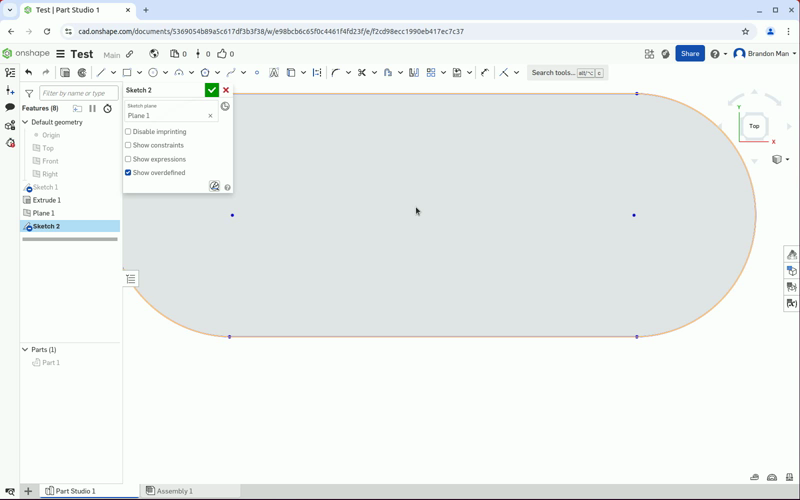
scroll(-6)
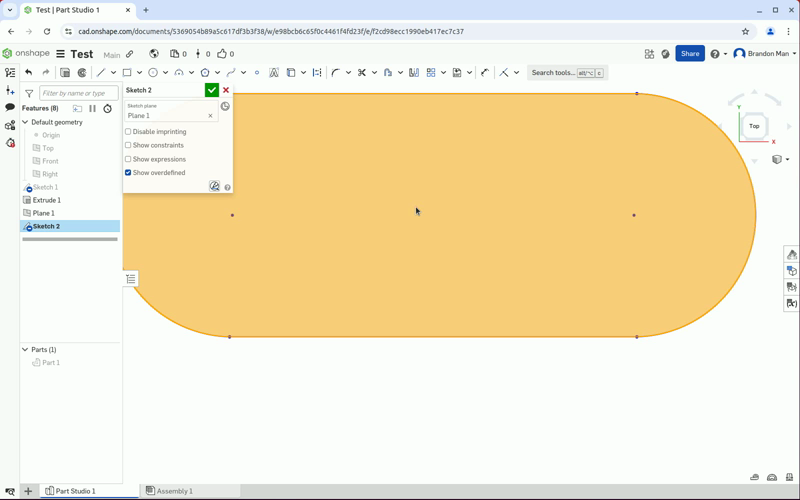
scroll(-6)
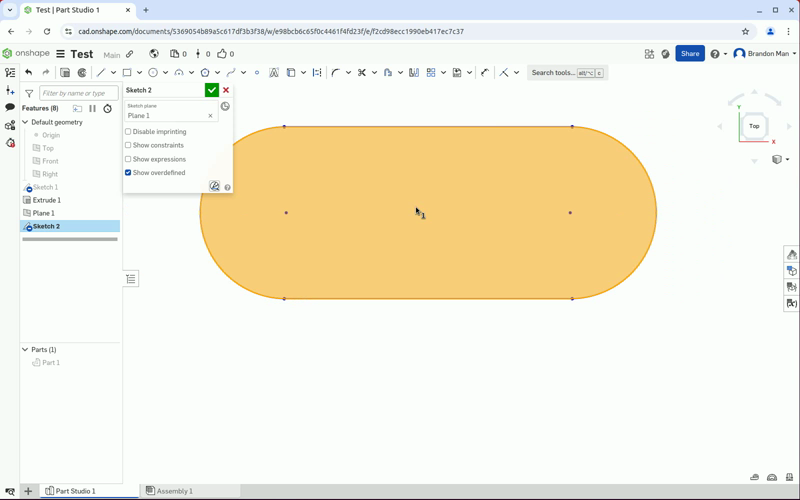
scroll(-6)
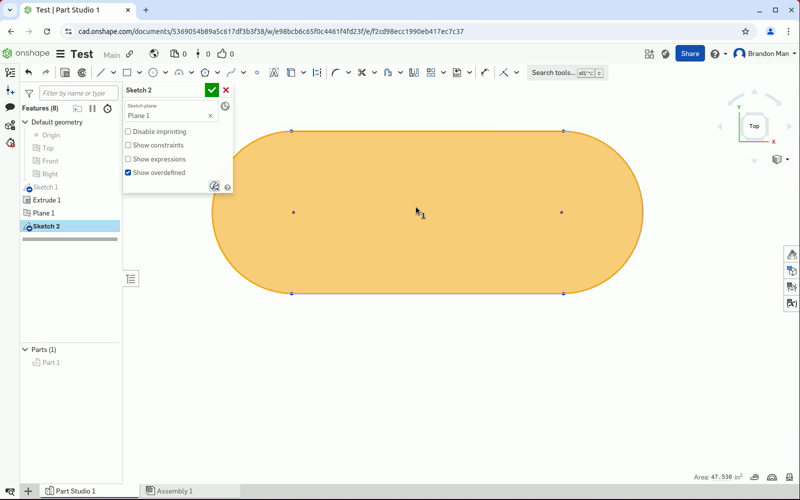
scroll(-6)
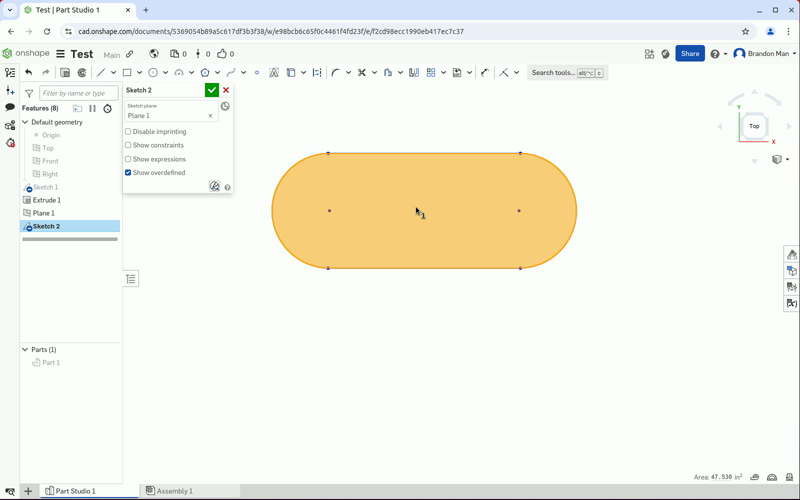
scroll(-6)
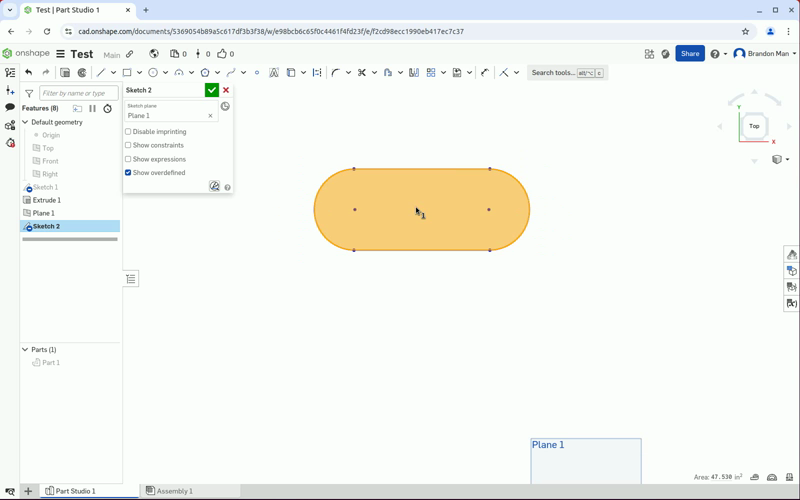
scroll(-6)
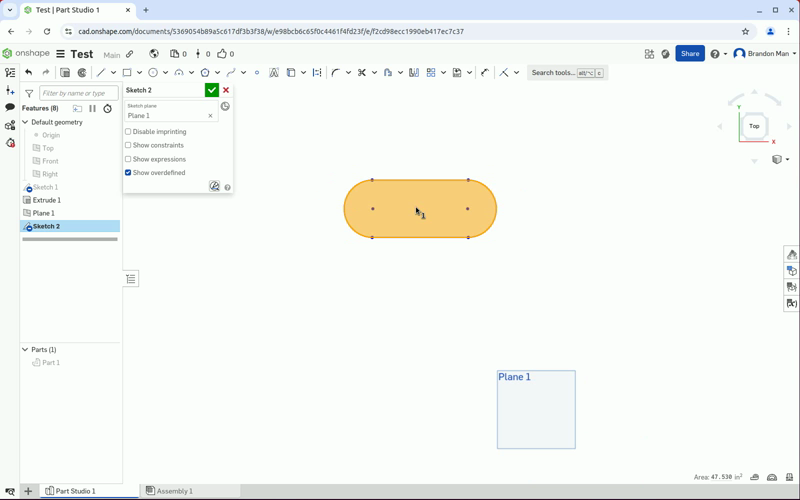
scroll(-6)
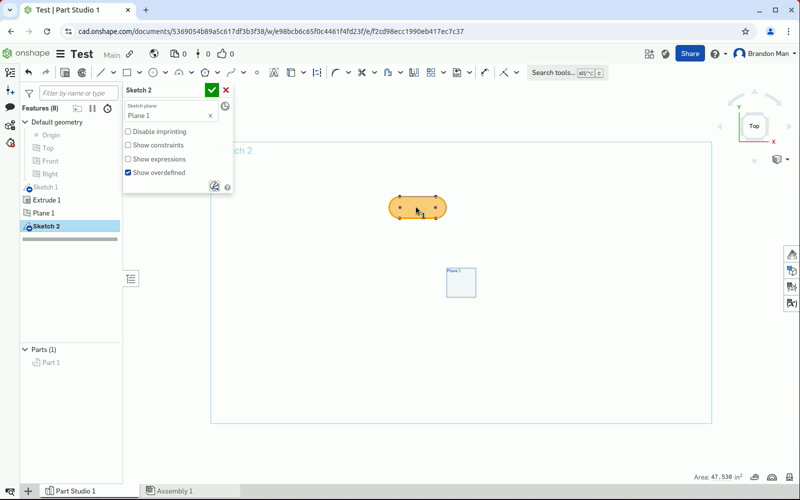
mouse_move(73, 352)
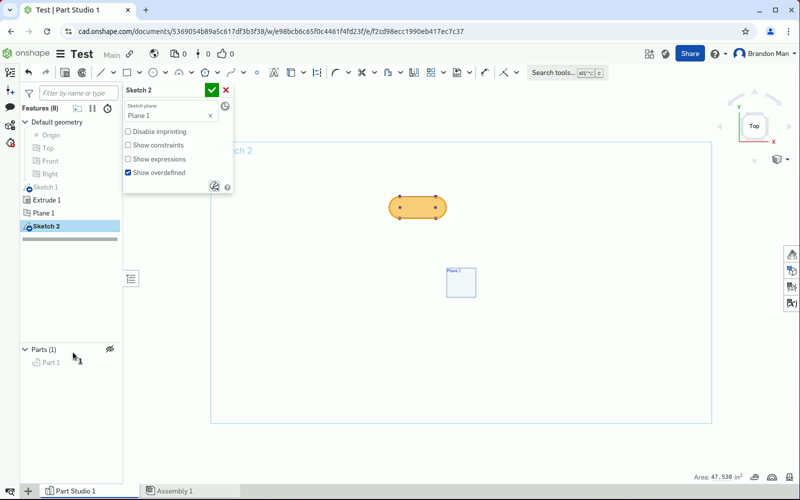
key(shift+y)
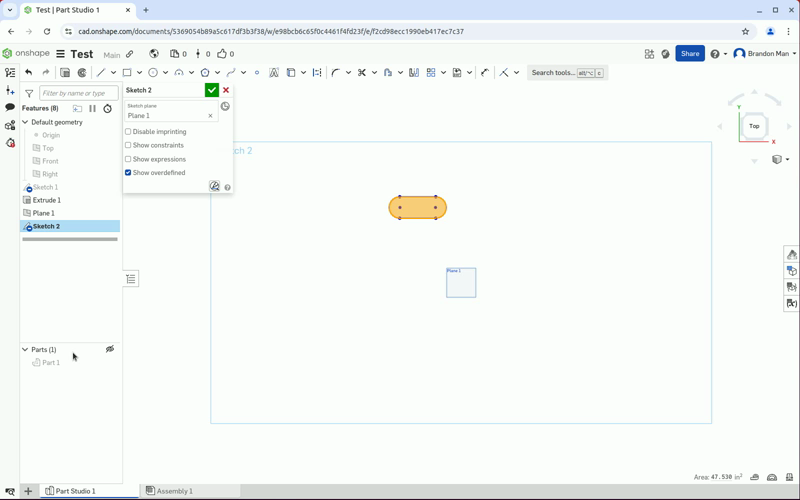
key(shift+e)
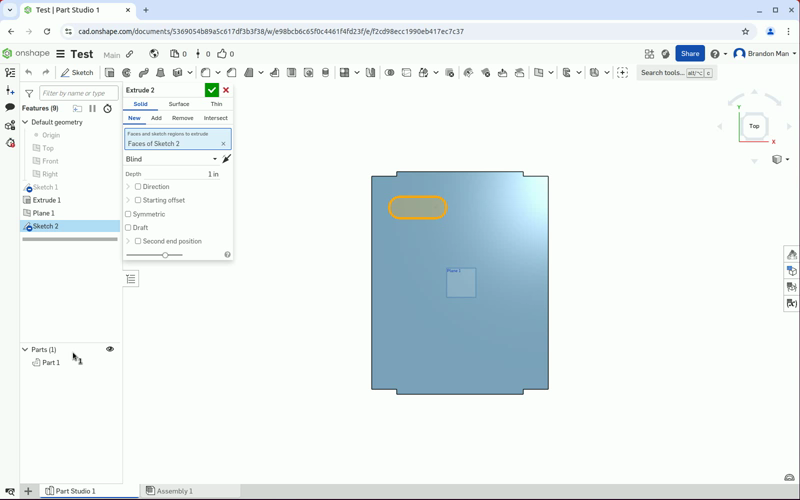
mouse_move(143, 106)
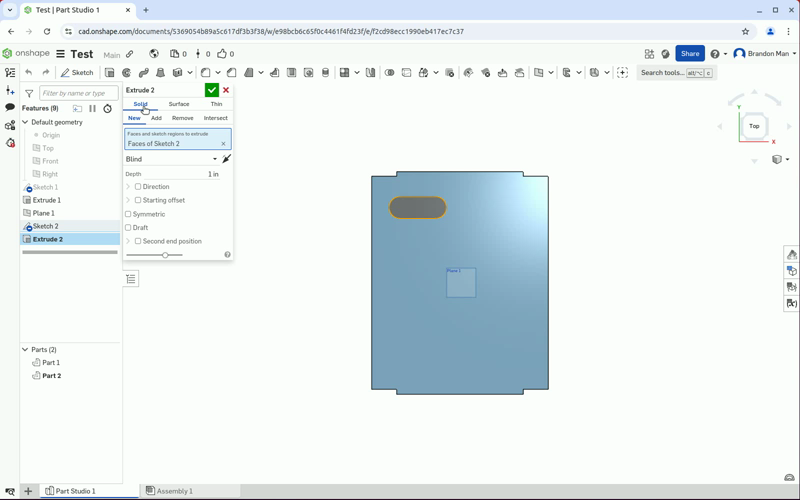
click(143, 106)
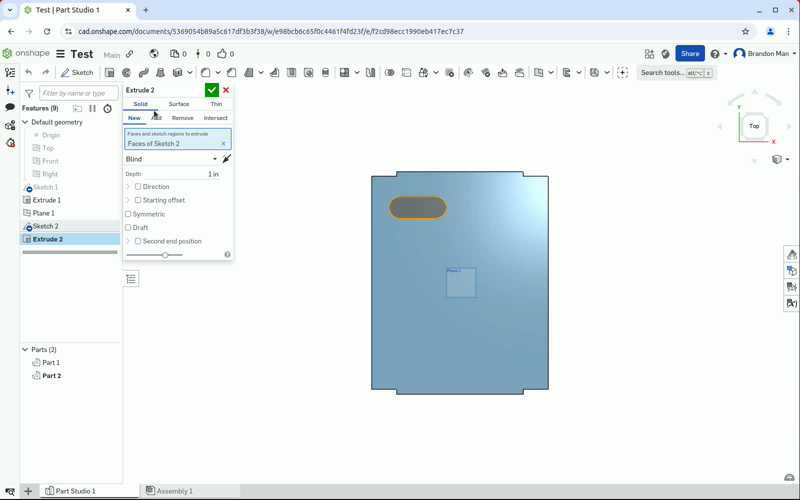
mouse_move(186, 120)
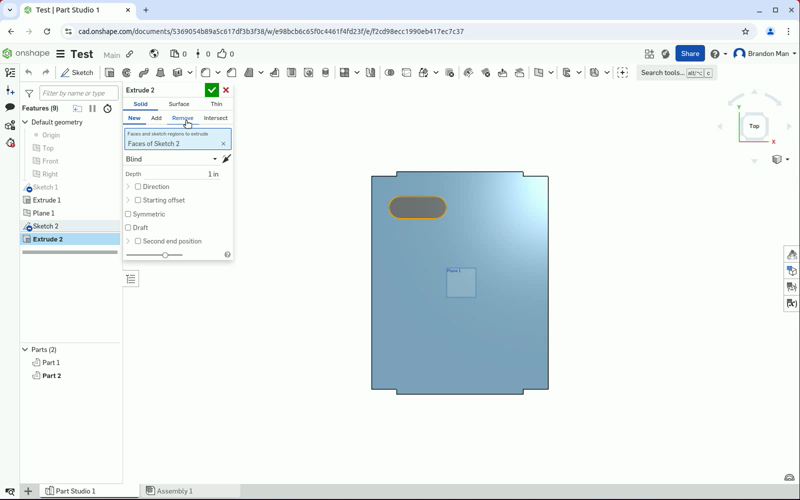
click(186, 120)
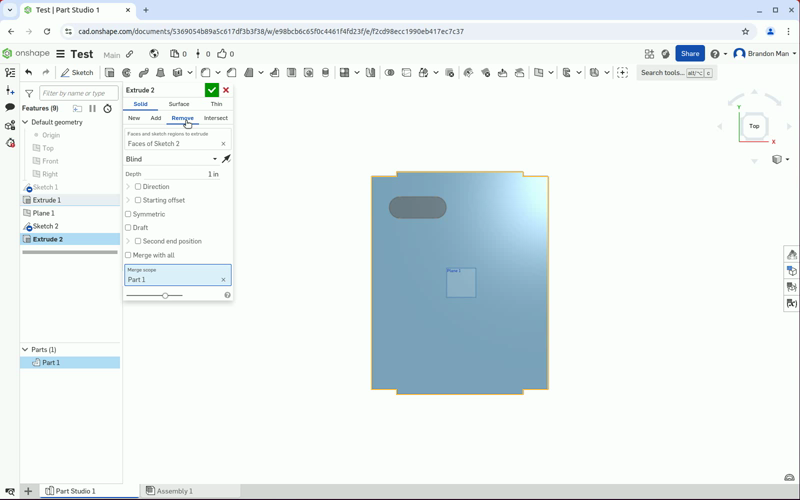
key(tab, 4)
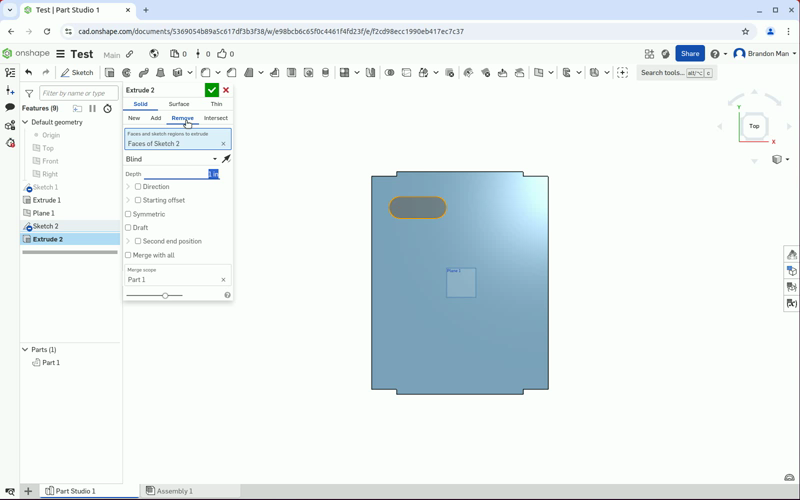
text(30.811)
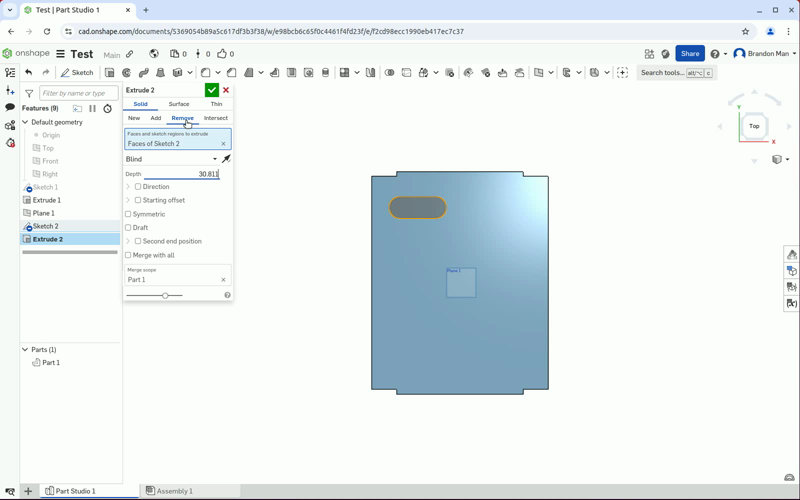
key(tab, 6)
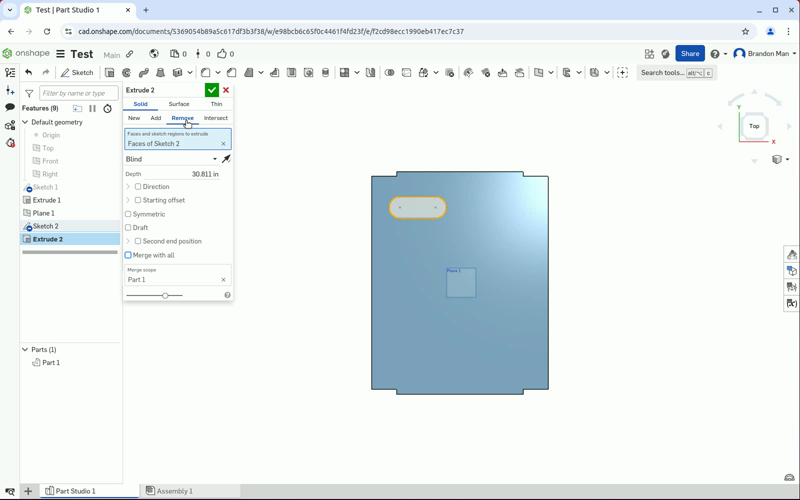
key(space)
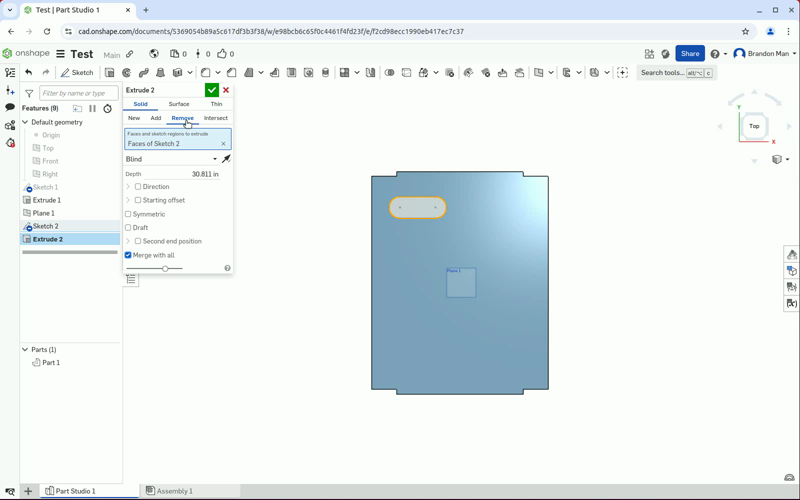
key(enter)
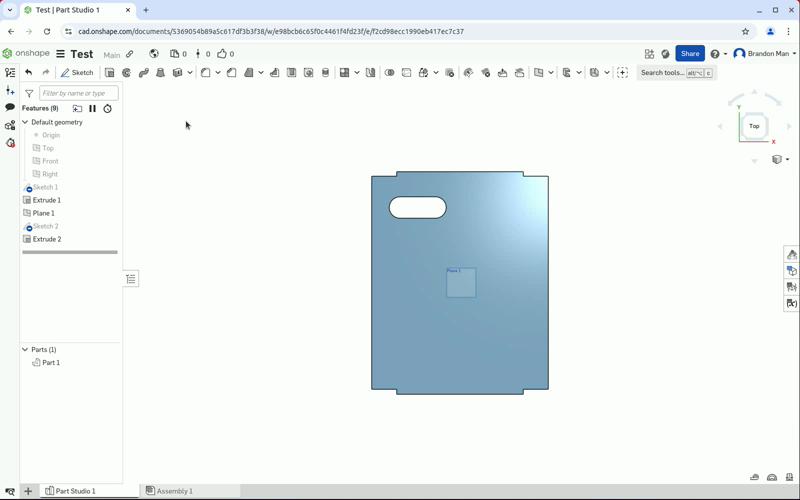
key(shift+h)
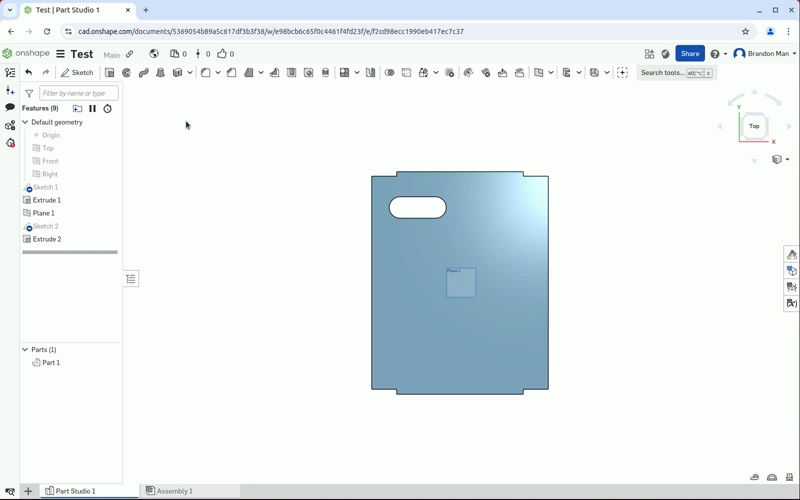
key(shift+h)
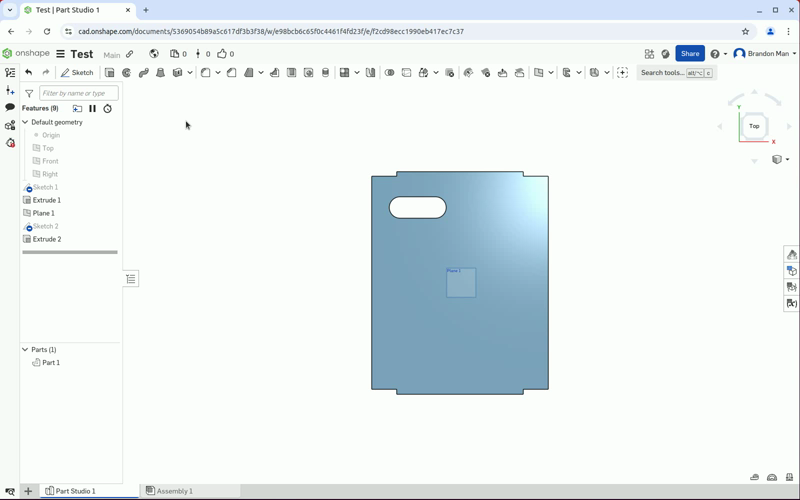
mouse_move(73, 189)
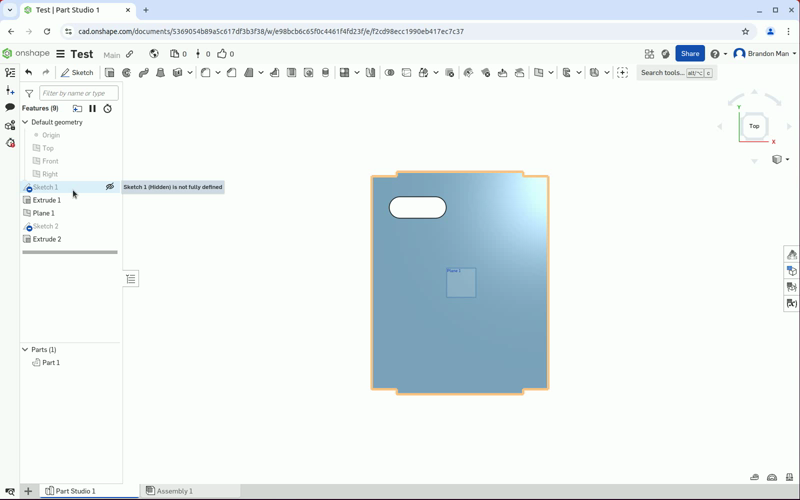
click(73, 189)
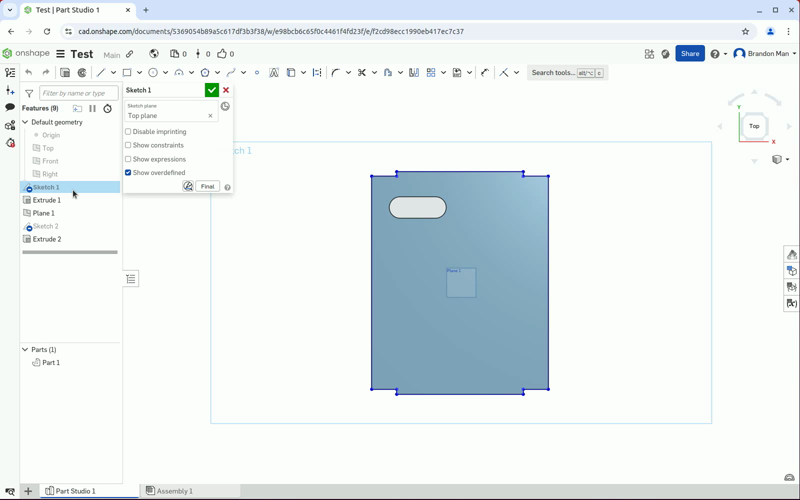
mouse_move(229, 92)
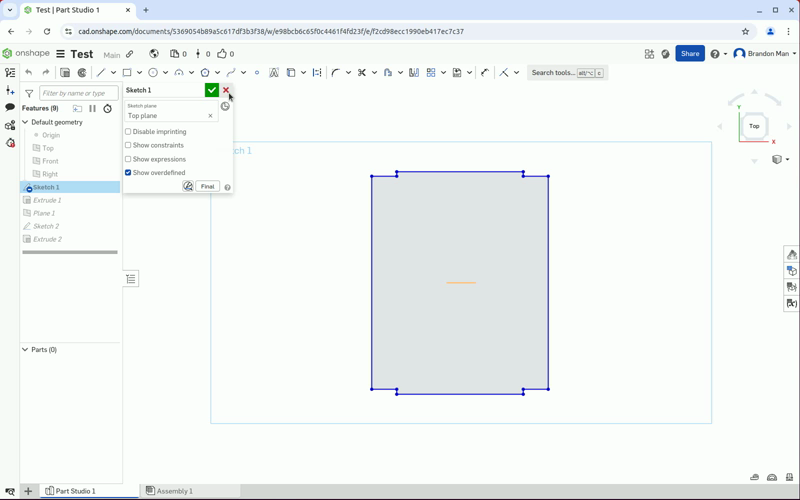
click(229, 92)
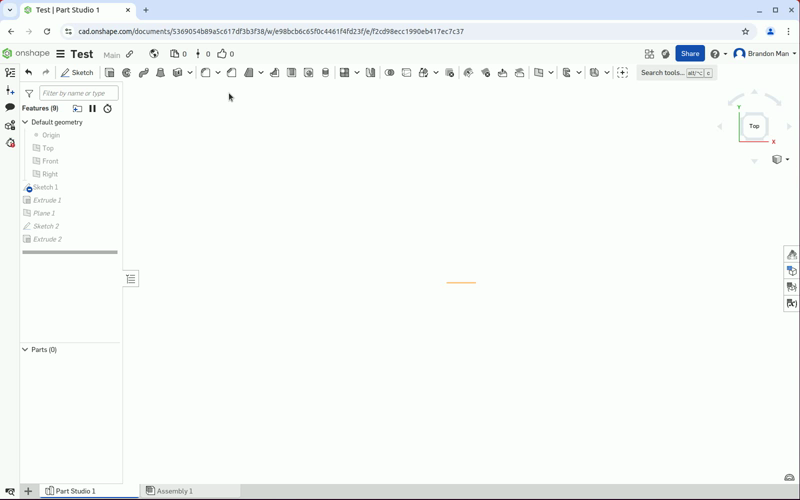
key(shift+s)
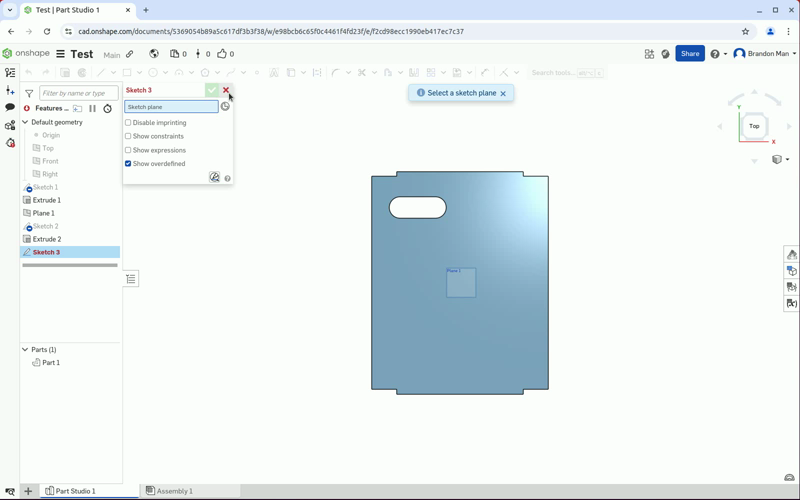
mouse_move(73, 215)
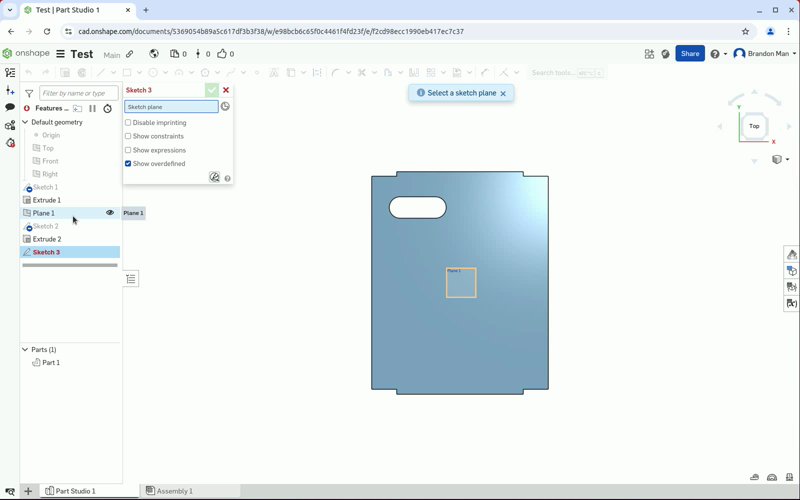
click(73, 215)
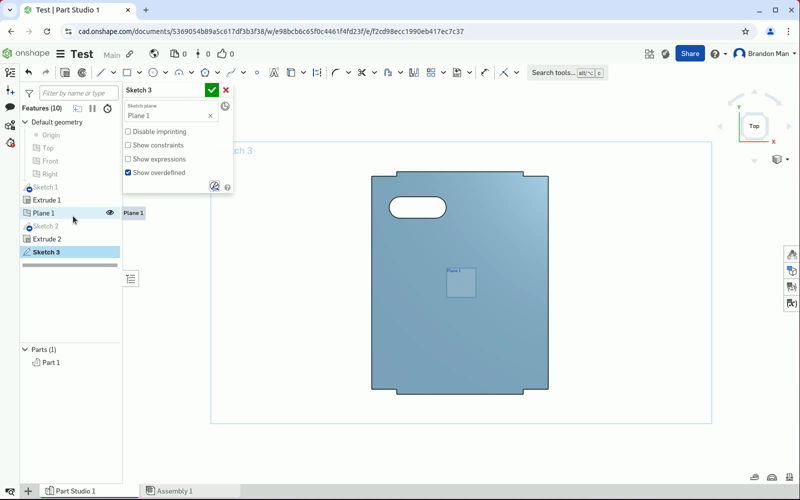
mouse_move(73, 352)
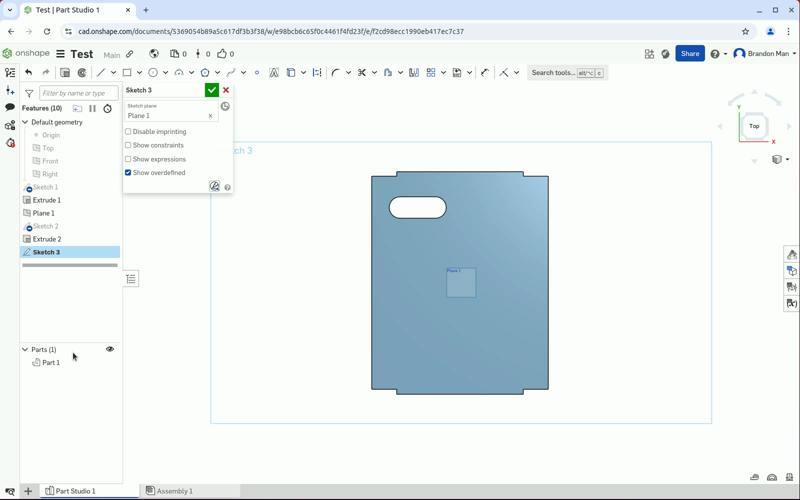
key(y)
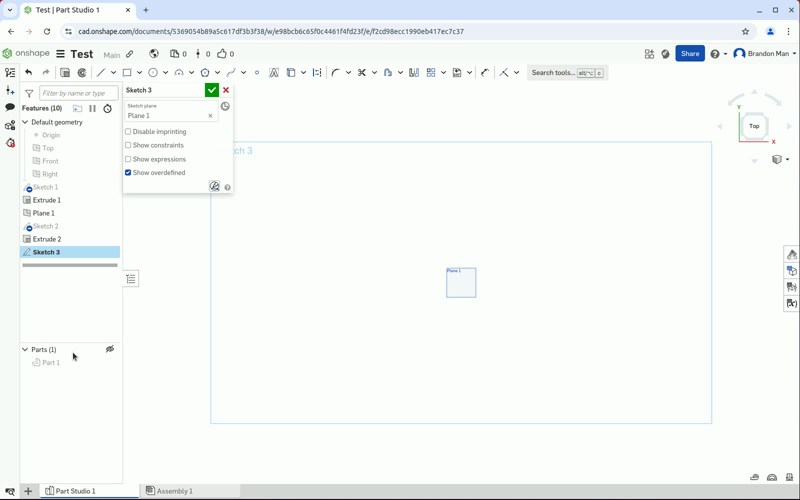
key(l)
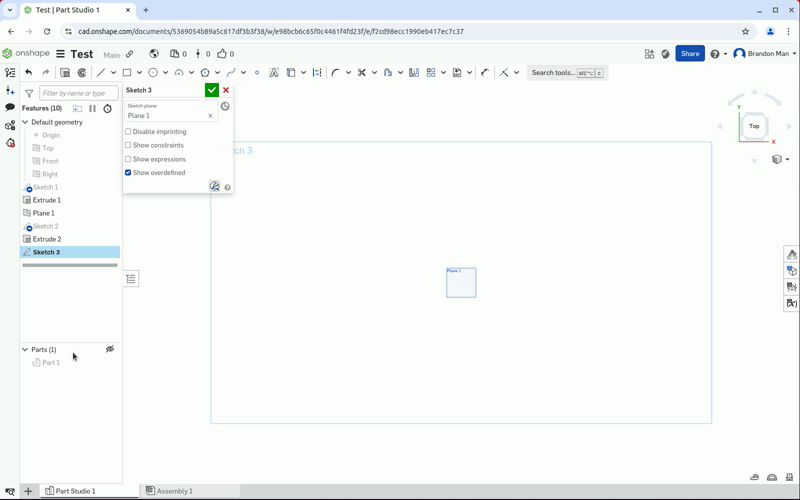
key_down(shift)
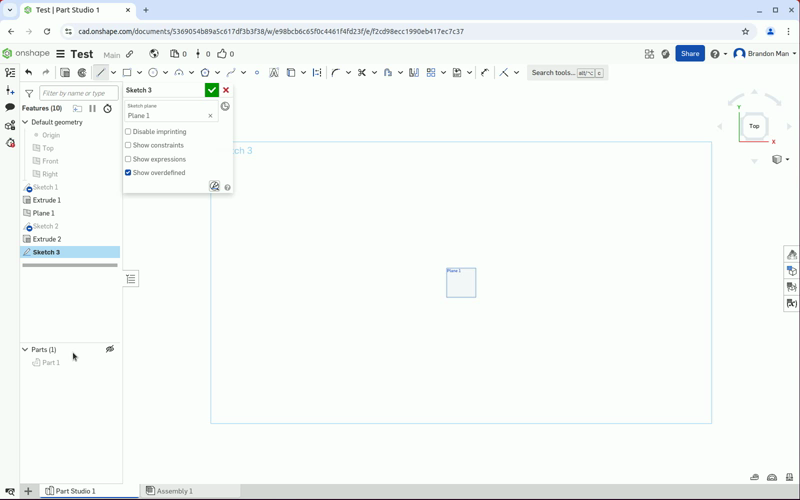
mouse_move(485, 218)
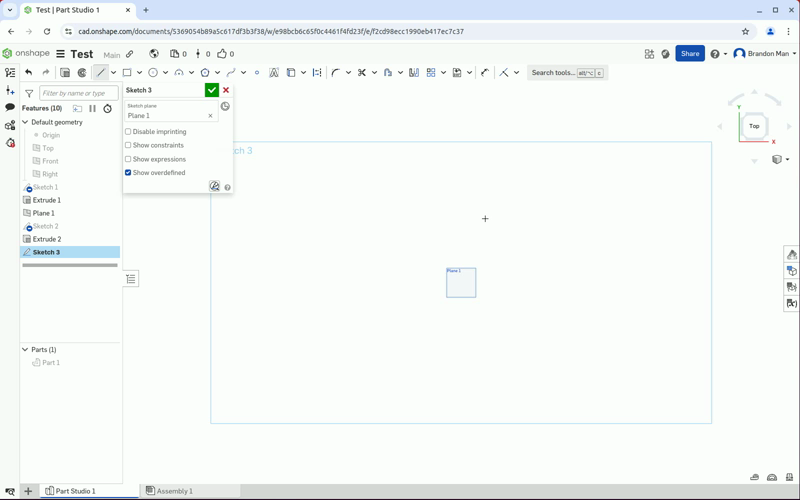
click(485, 218)
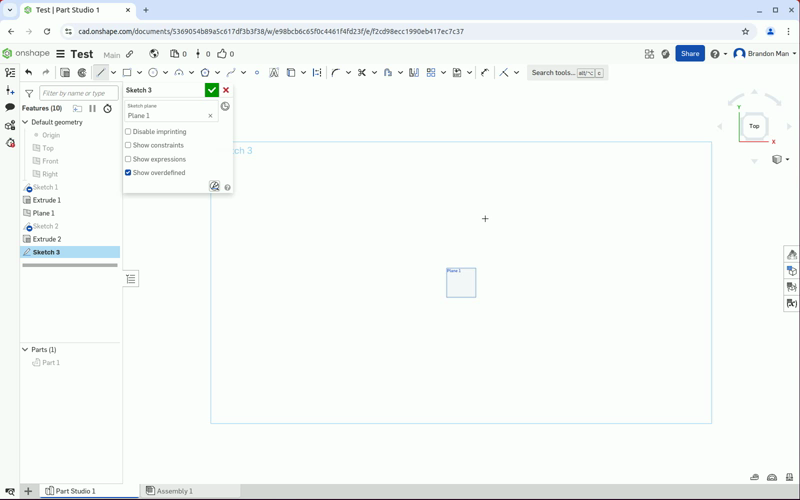
key_up(shift)
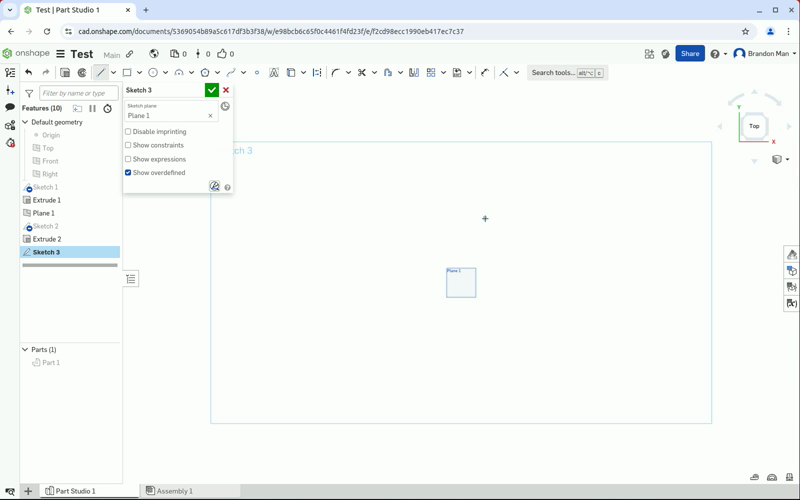
key_down(shift)
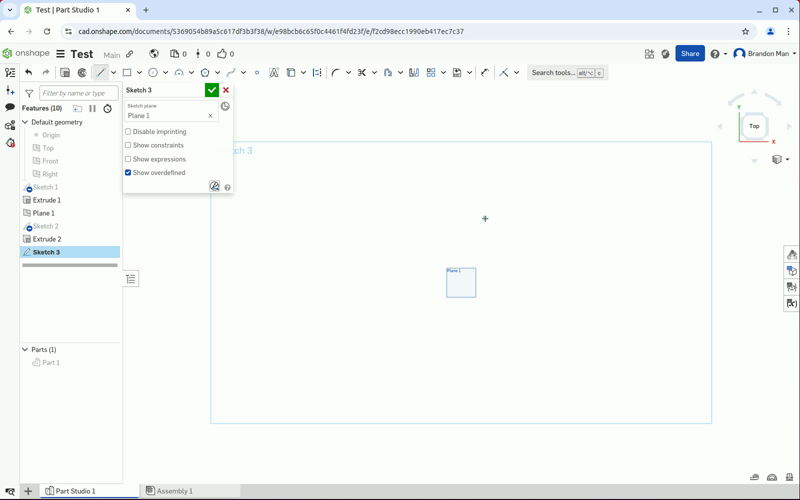
mouse_move(515, 218)
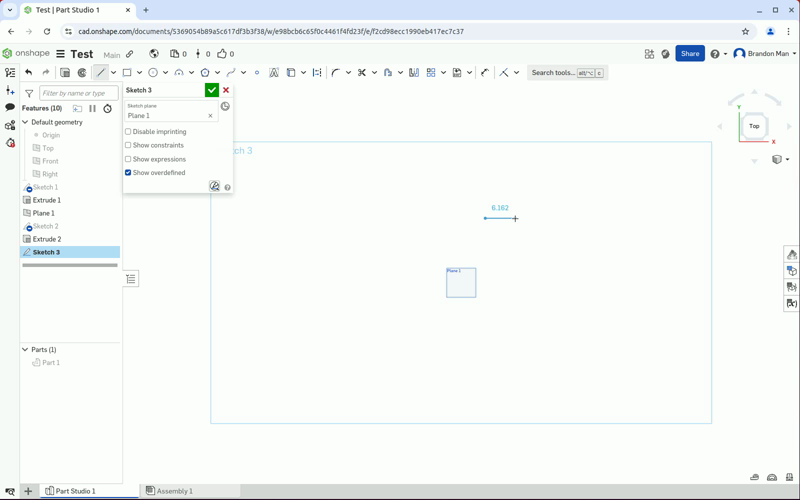
mouse_move(521, 218)
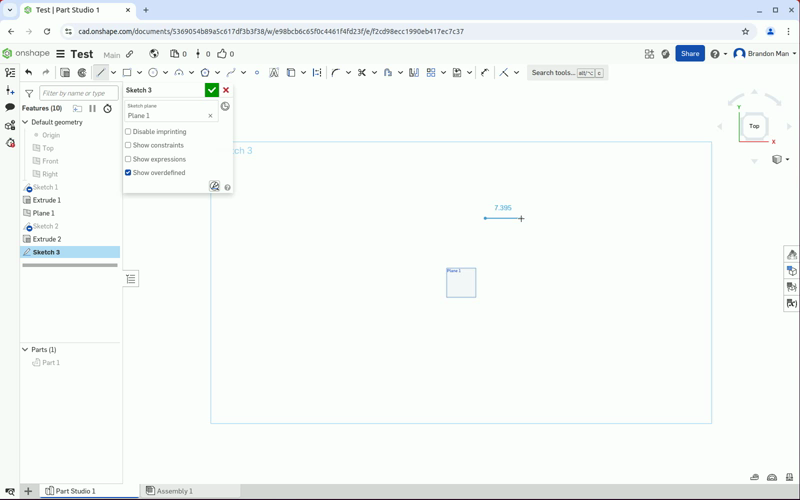
click(521, 218)
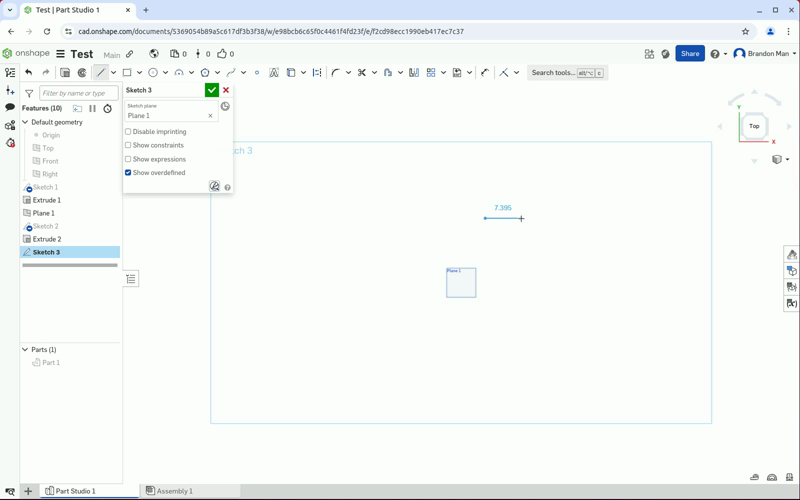
key_up(shift)
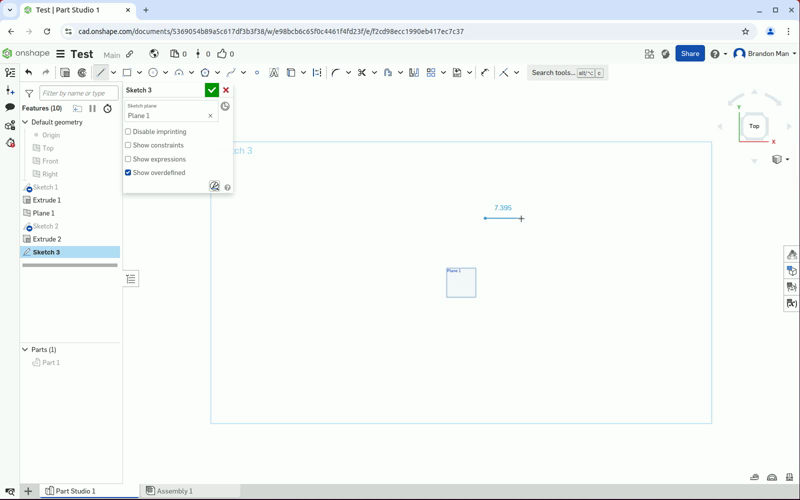
key(esc)
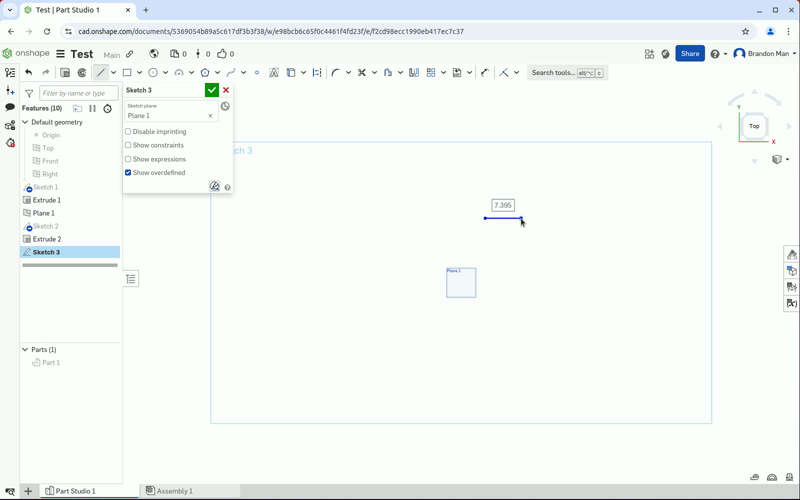
key(a)
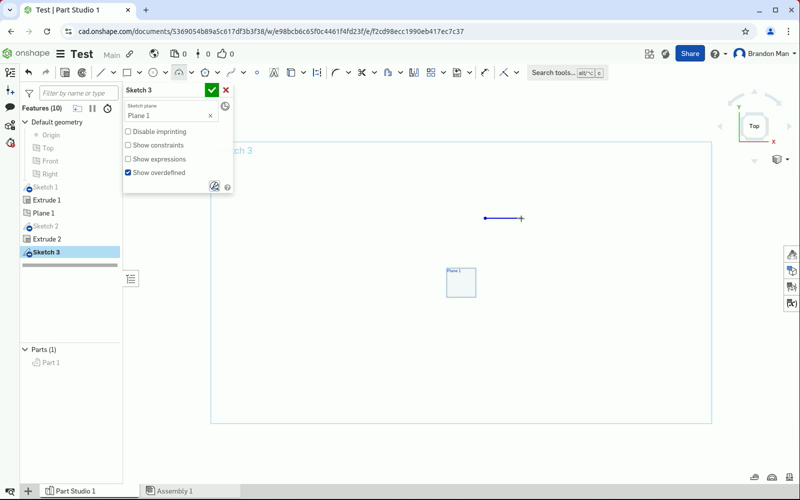
mouse_move(521, 218)
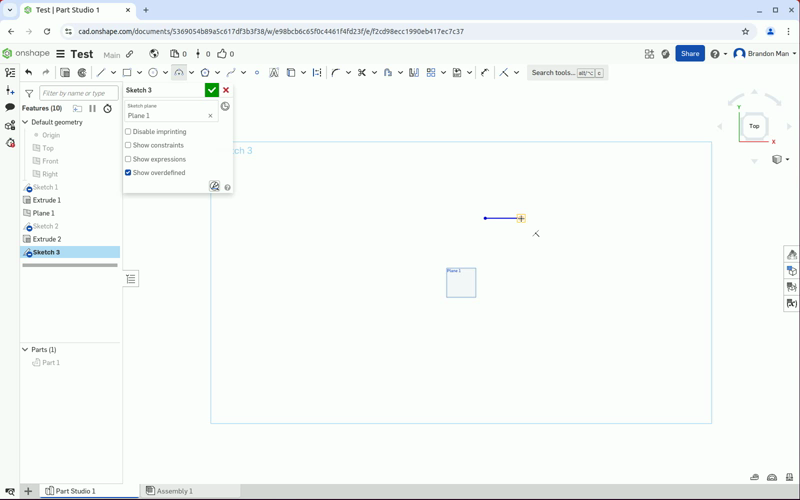
click(521, 218)
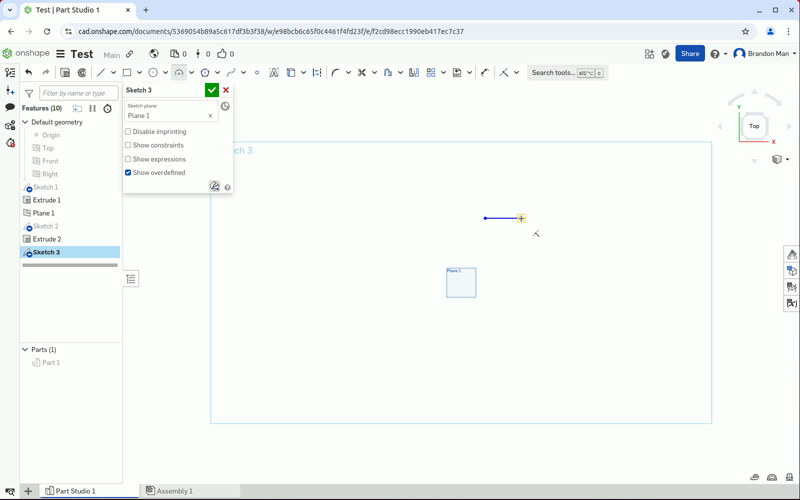
key_down(shift)
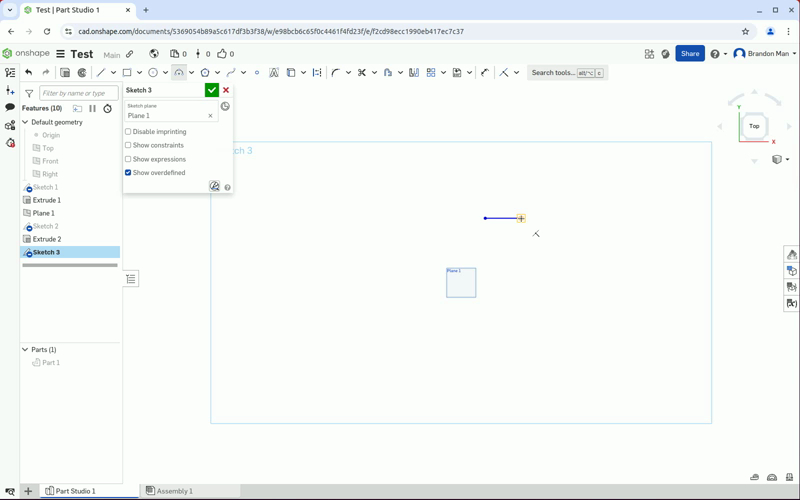
mouse_move(521, 196)
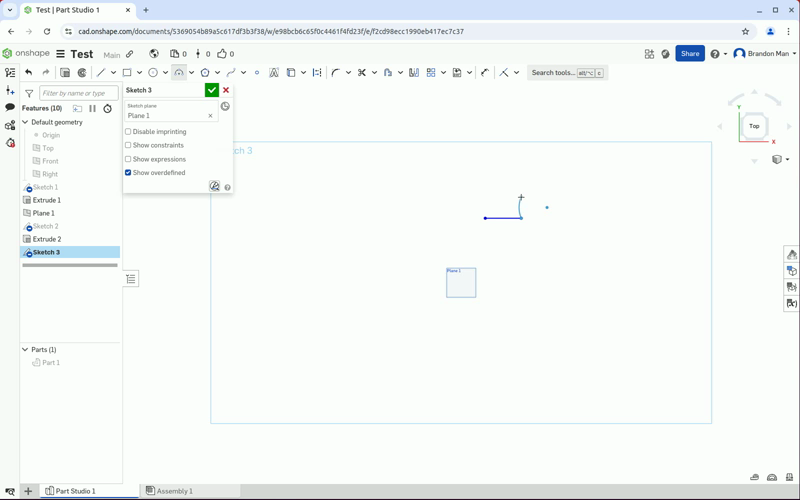
click(521, 196)
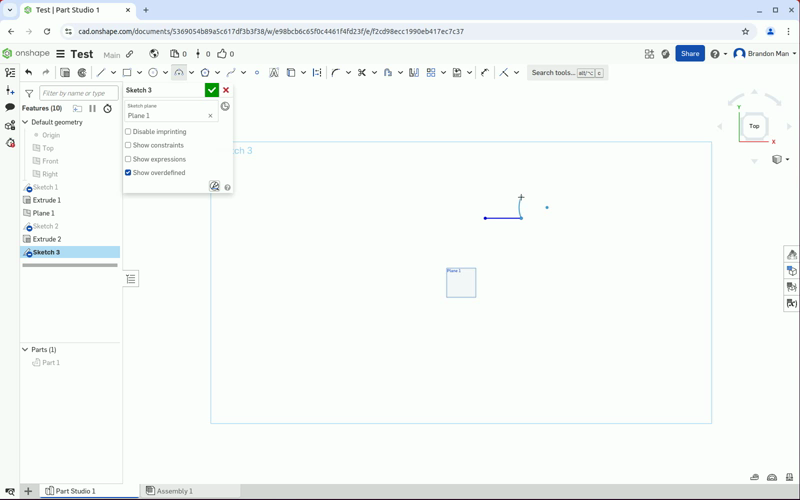
mouse_move(531, 207)
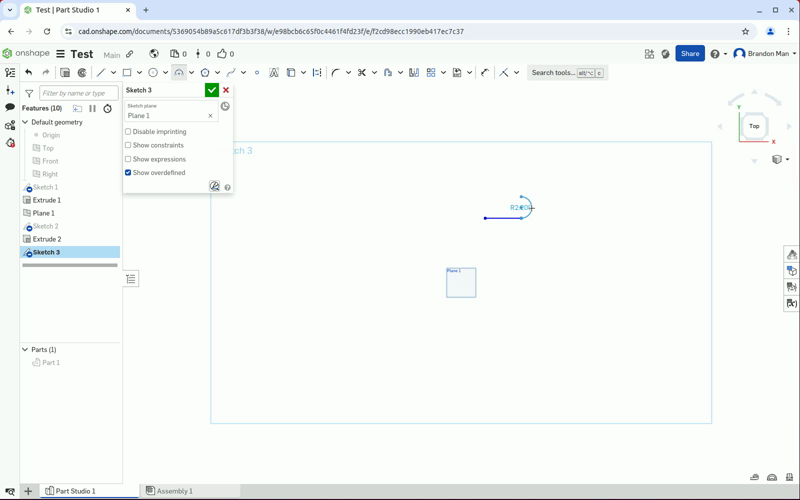
click(531, 207)
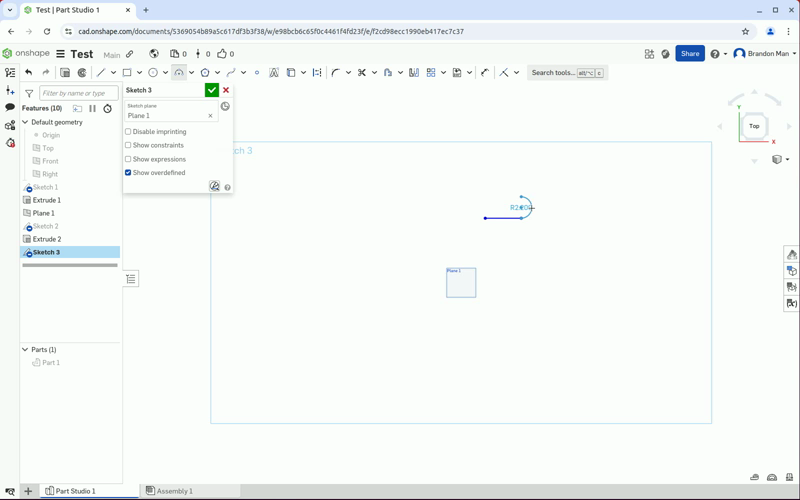
key_up(shift)
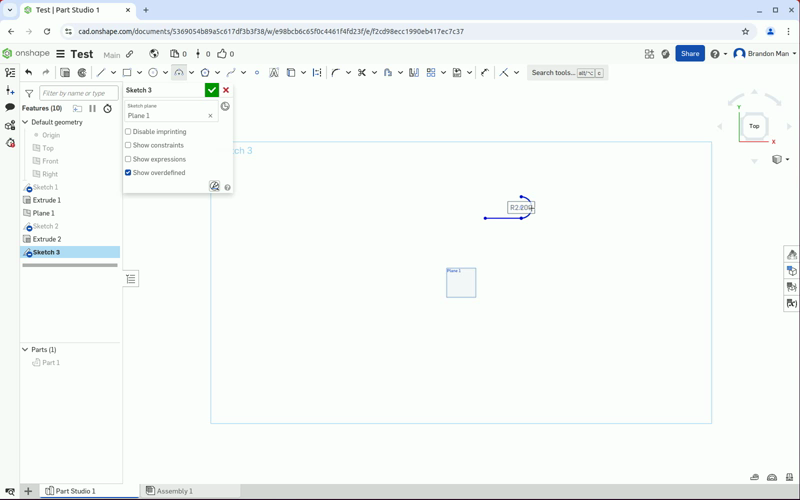
key(esc)
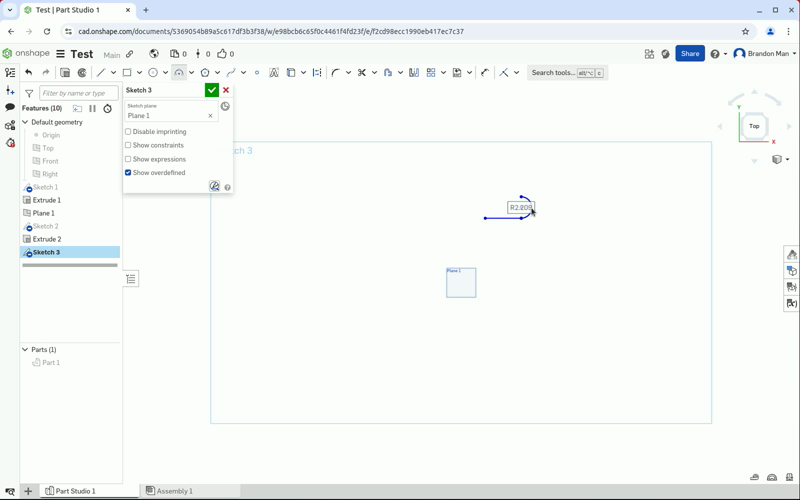
key(l)
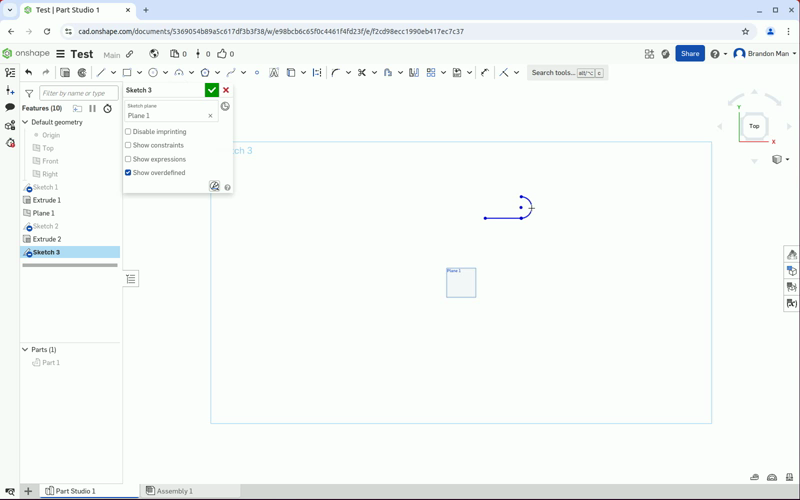
mouse_move(521, 196)
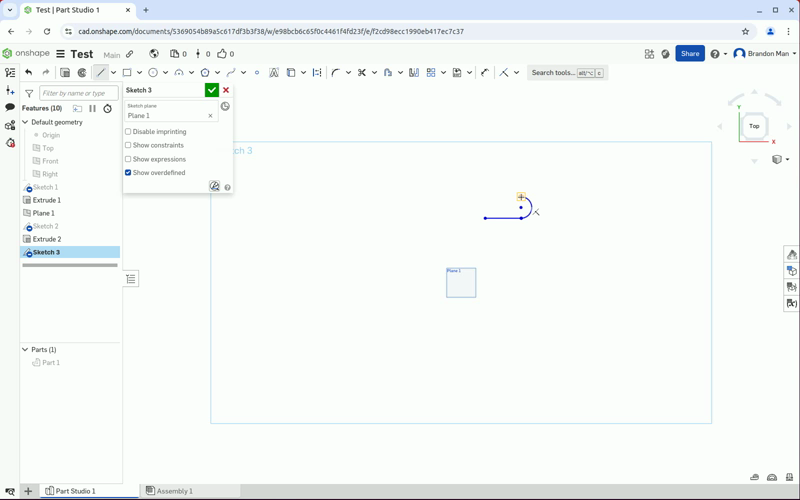
click(521, 196)
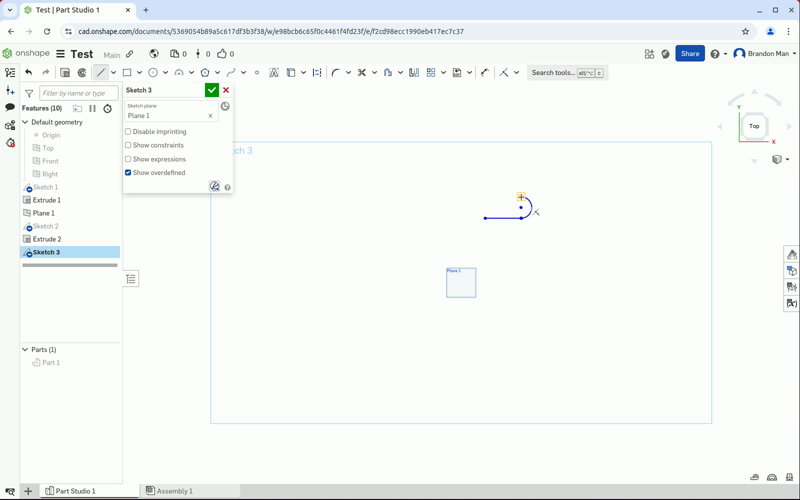
key_down(shift)
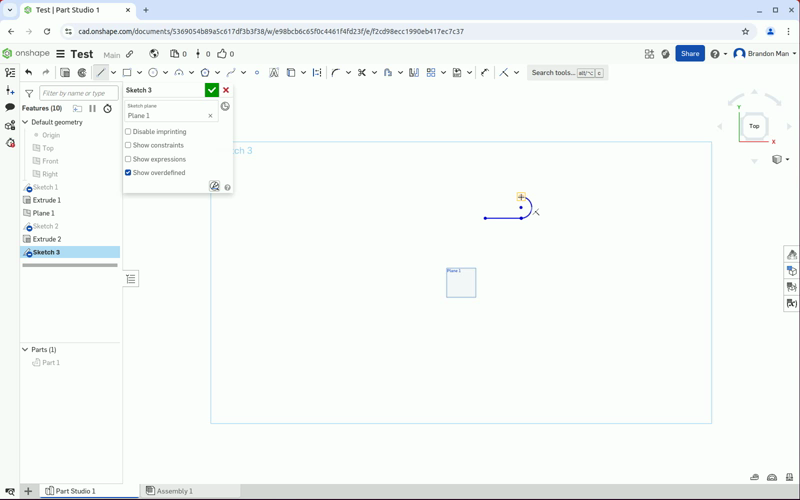
mouse_move(551, 196)
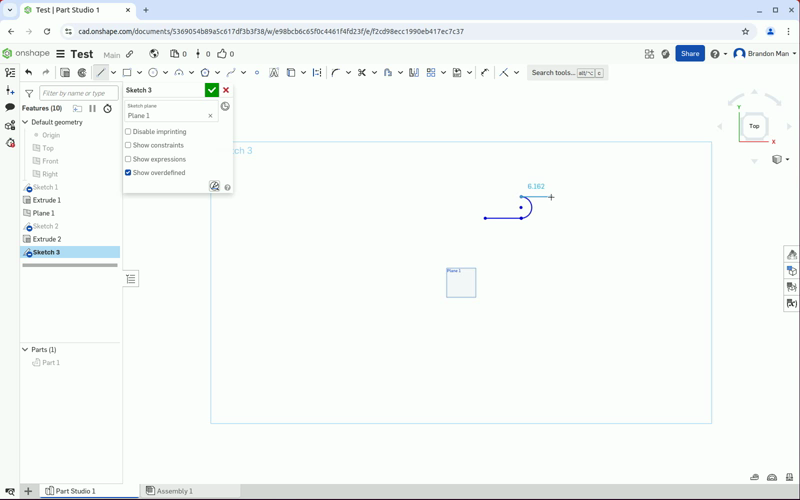
mouse_move(485, 196)
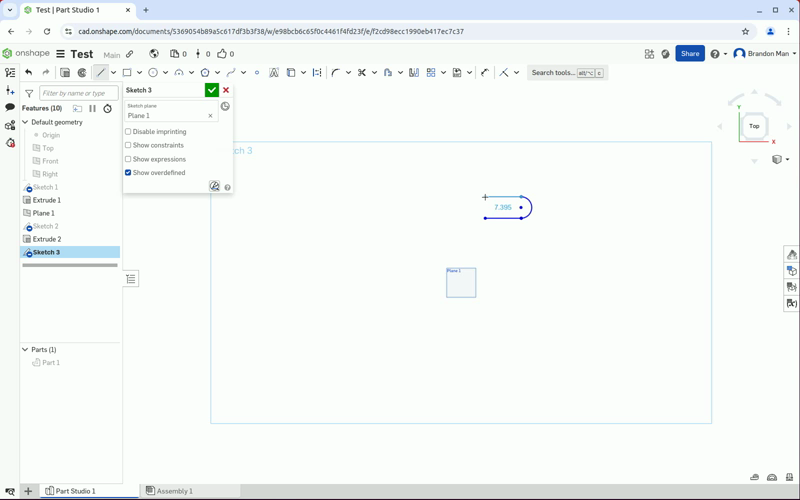
click(485, 196)
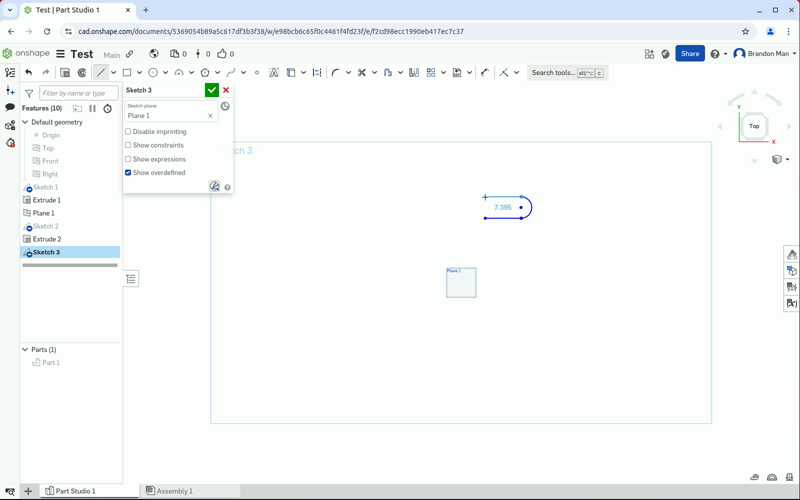
key_up(shift)
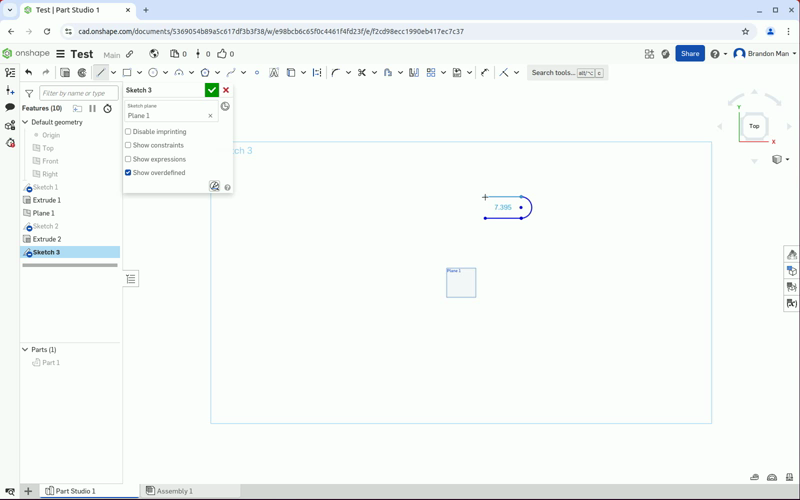
key(esc)
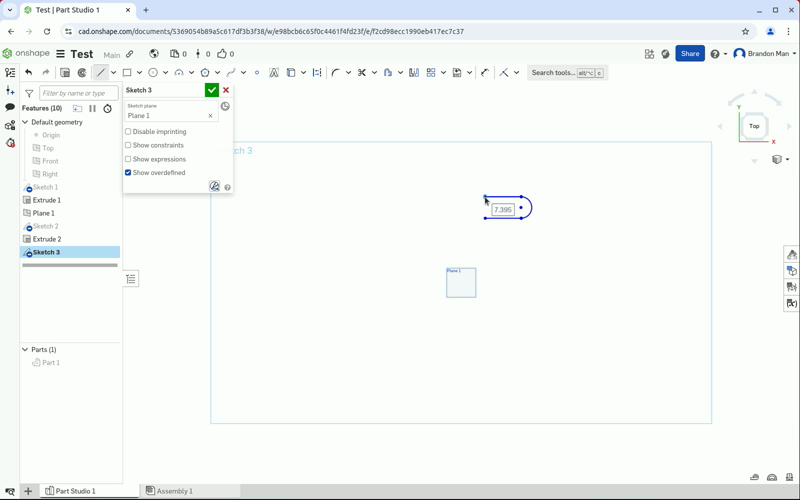
key(a)
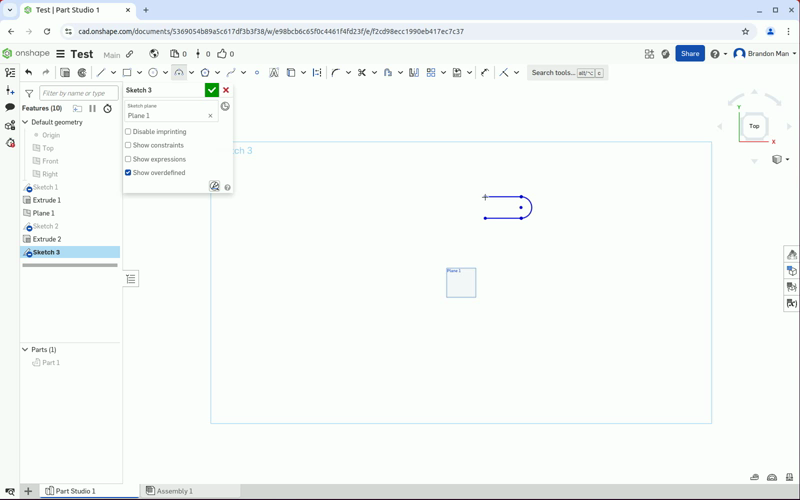
mouse_move(485, 196)
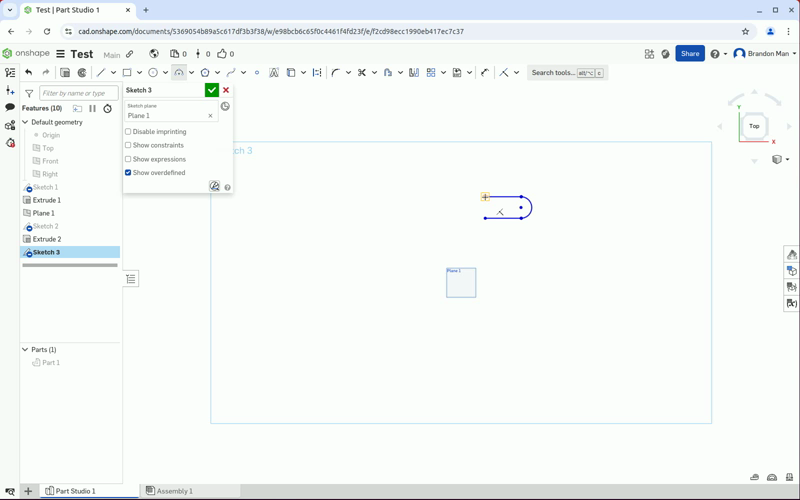
click(485, 196)
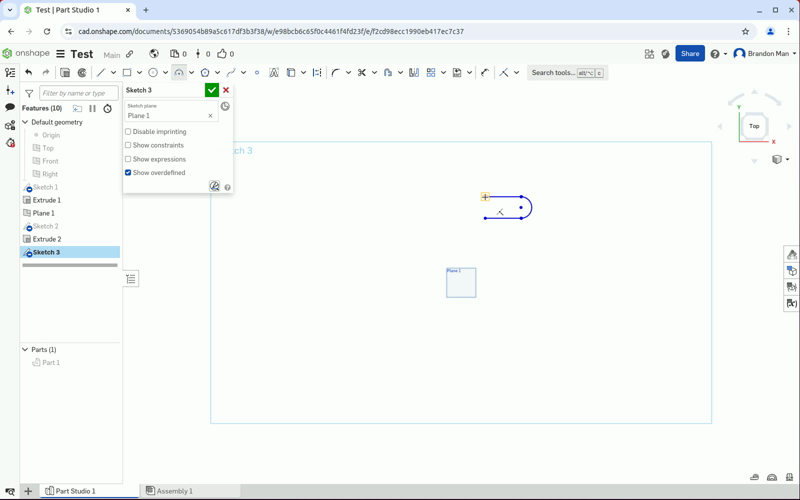
mouse_move(485, 218)
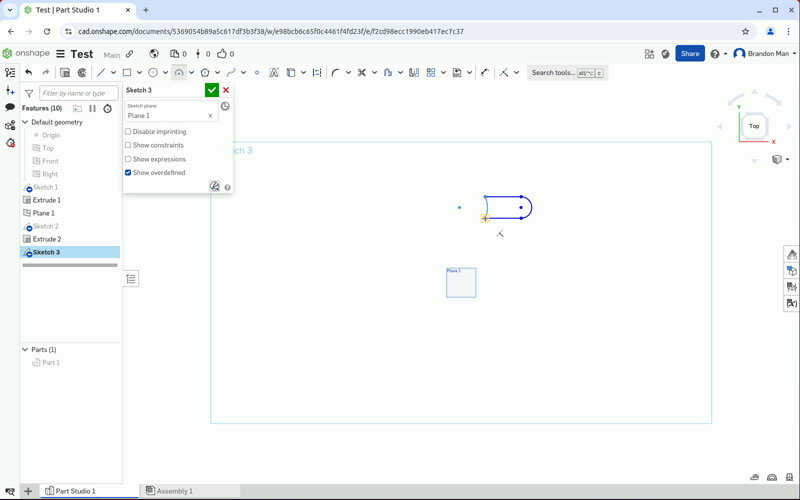
click(485, 218)
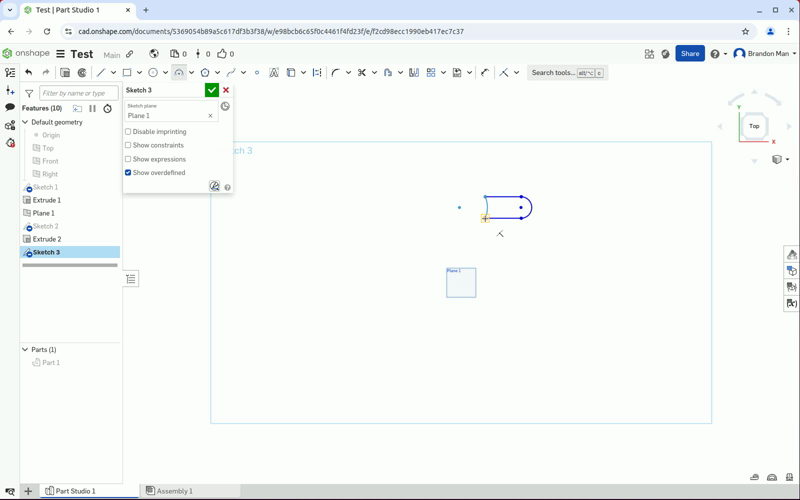
key_down(shift)
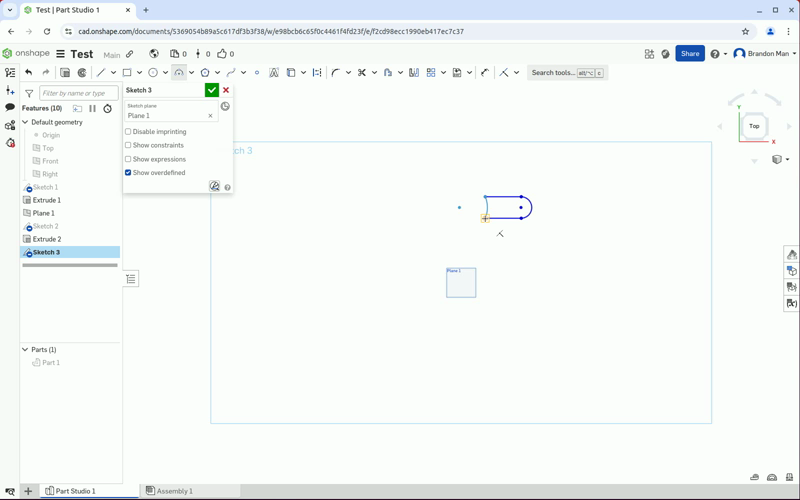
mouse_move(474, 207)
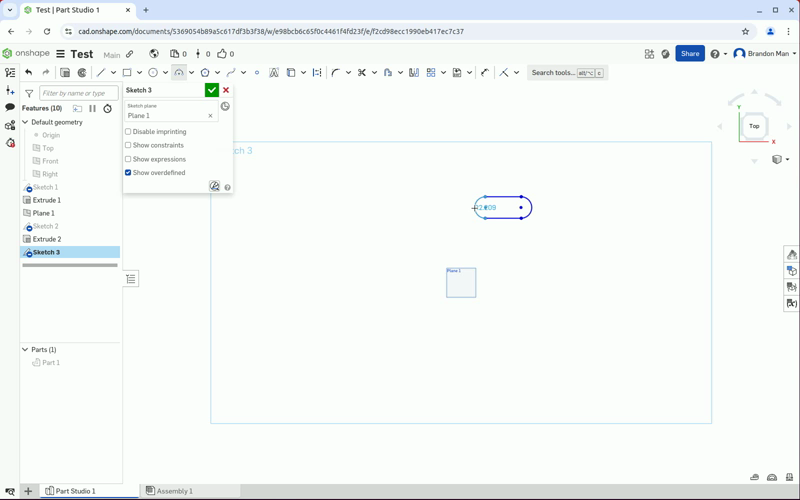
click(474, 207)
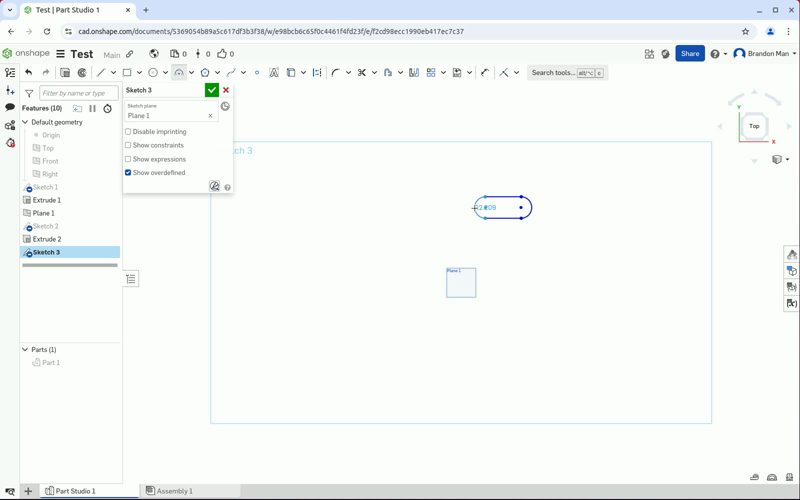
key_up(shift)
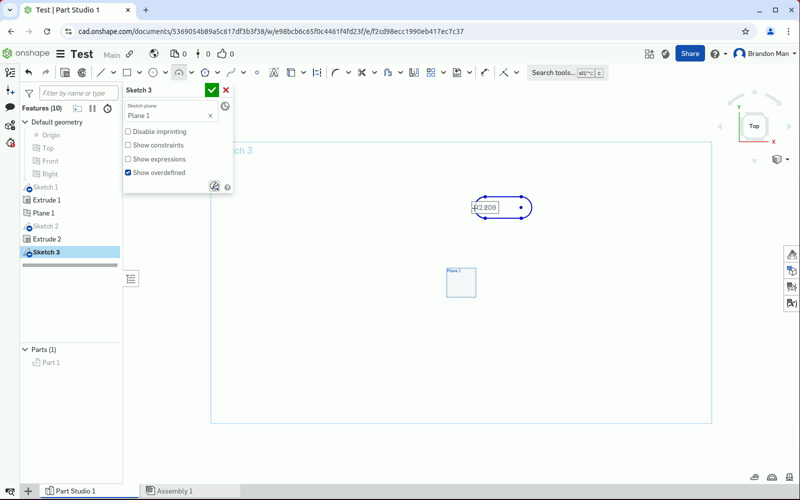
key(esc)
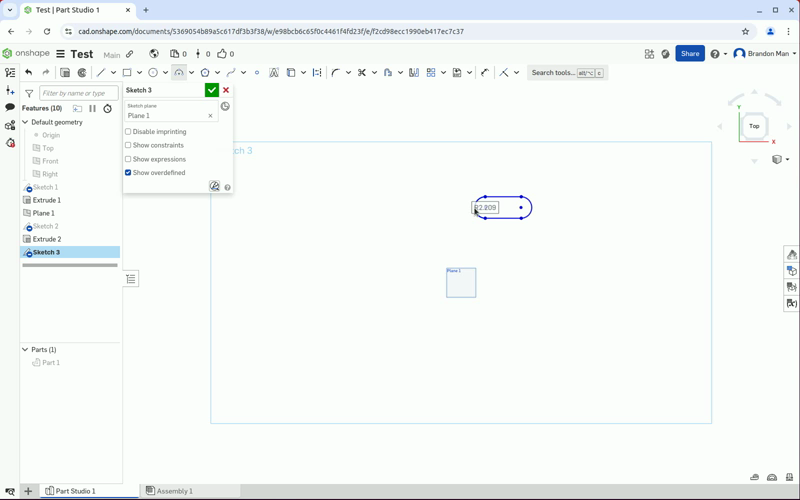
mouse_move(498, 204)
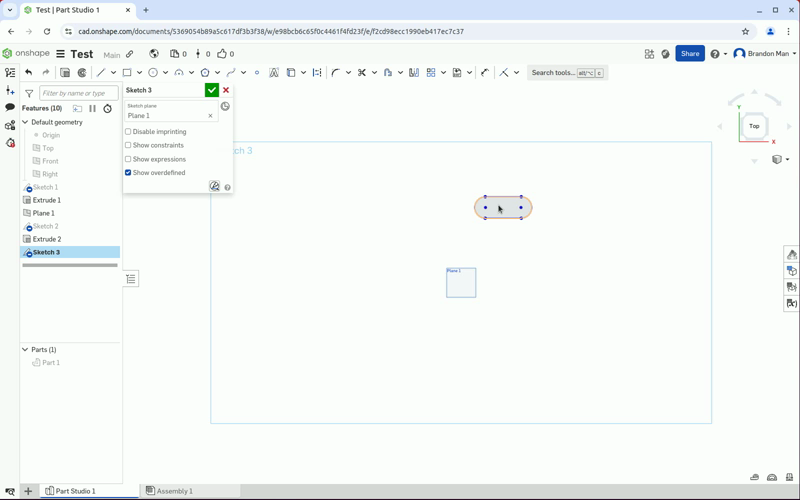
scroll(6)
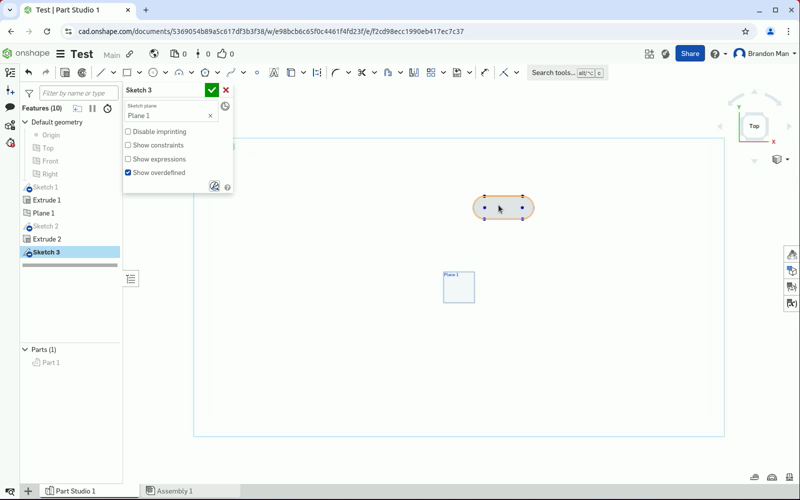
scroll(6)
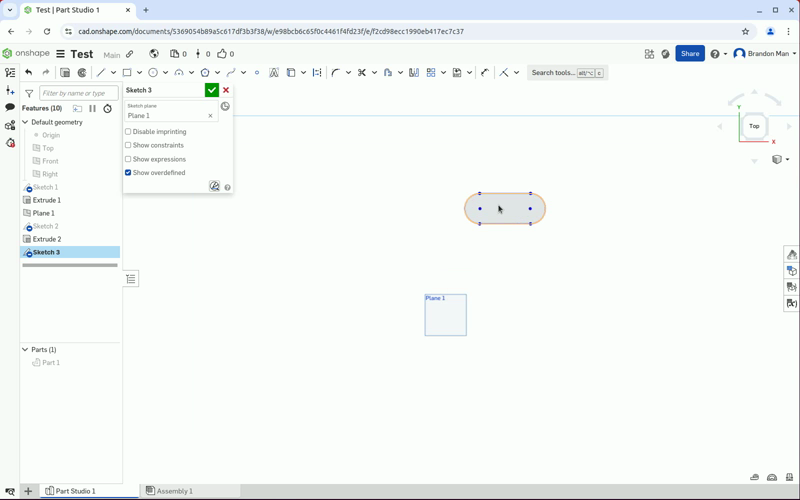
scroll(6)
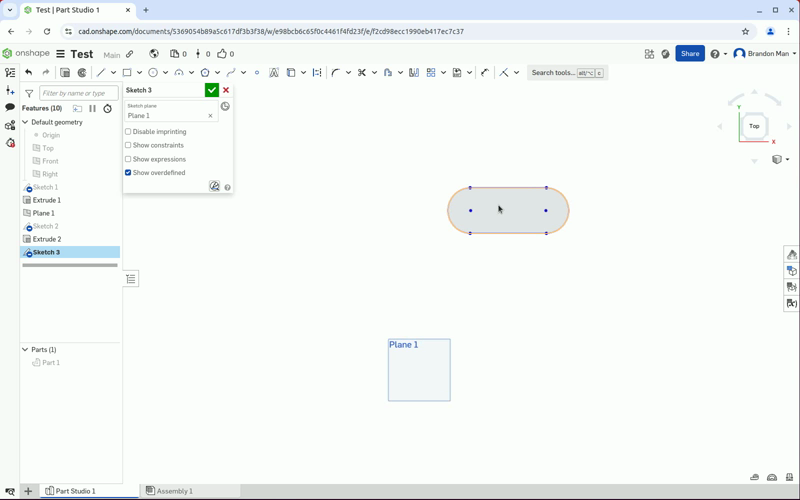
scroll(6)
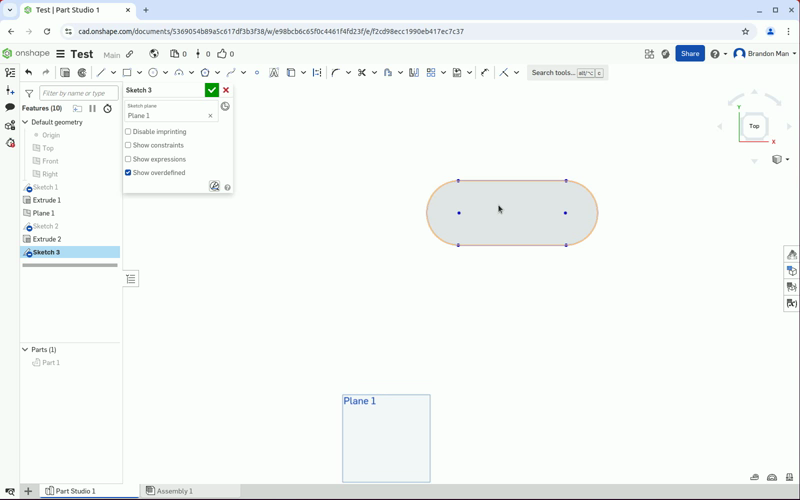
scroll(6)
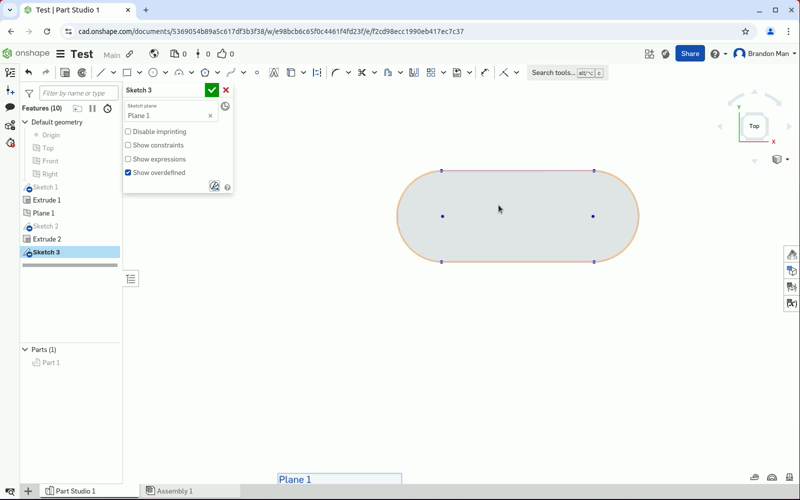
scroll(6)
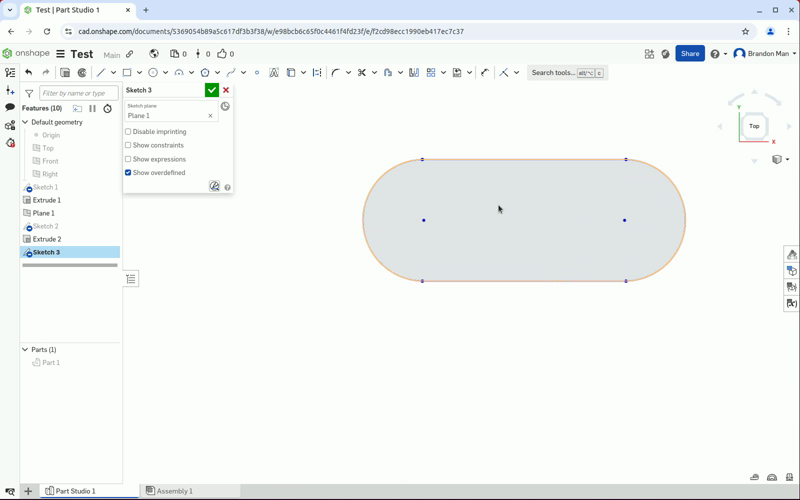
scroll(6)
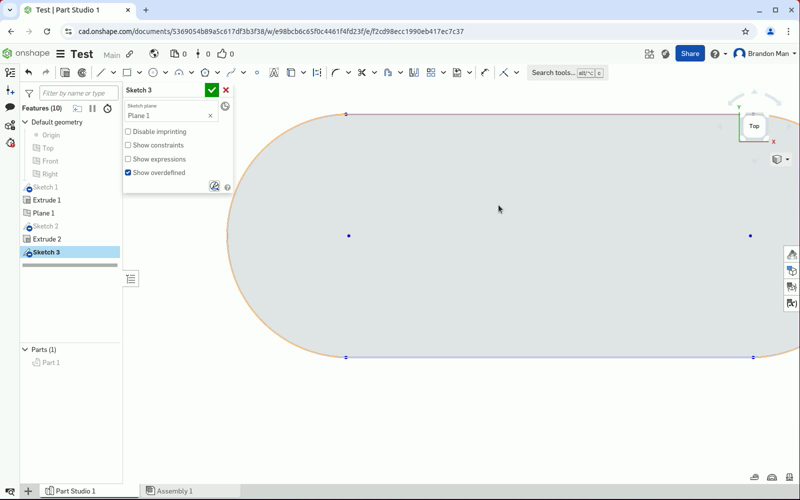
click(498, 204)
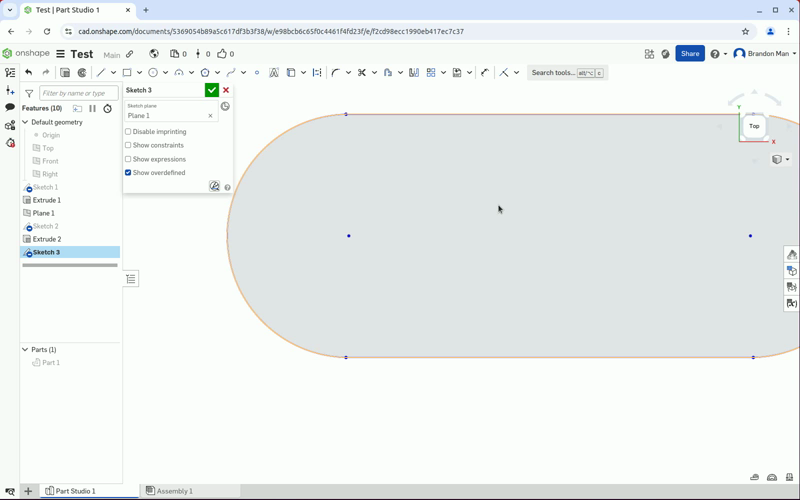
scroll(-6)
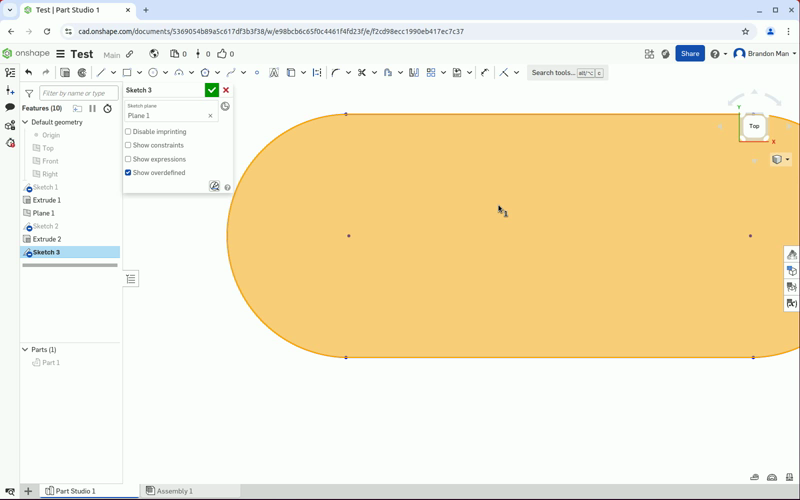
scroll(-6)
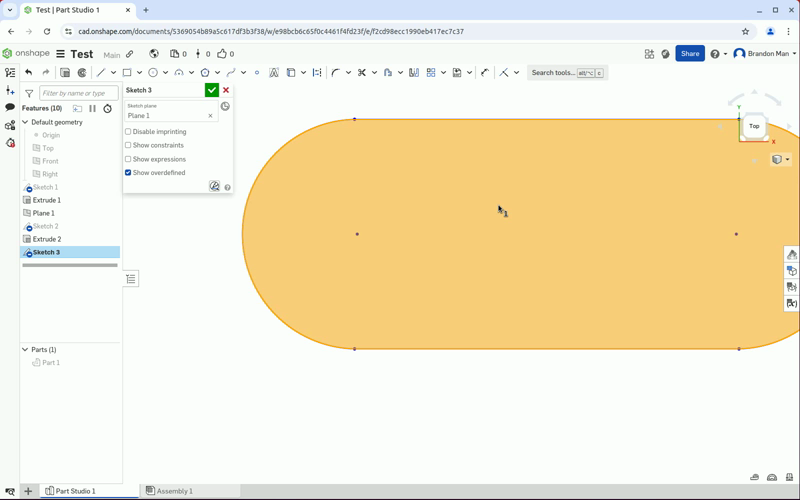
scroll(-6)
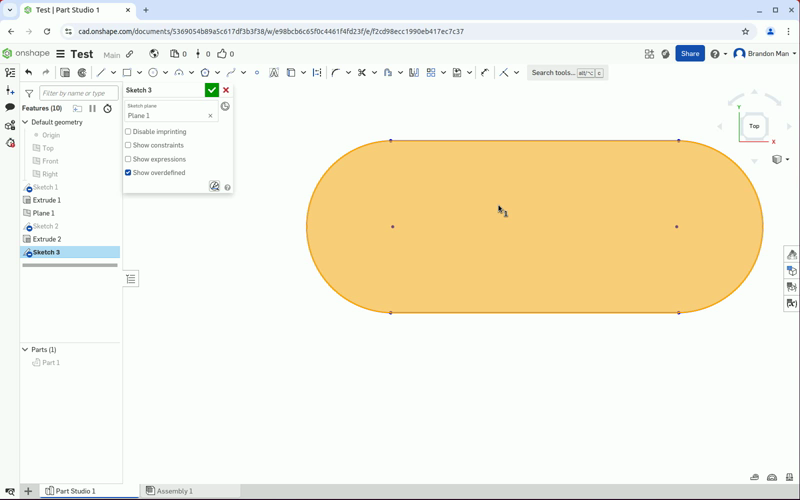
scroll(-6)
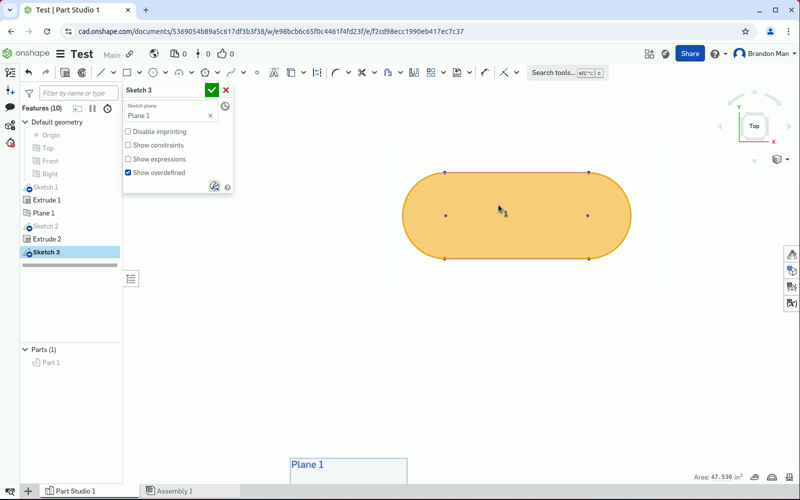
scroll(-6)
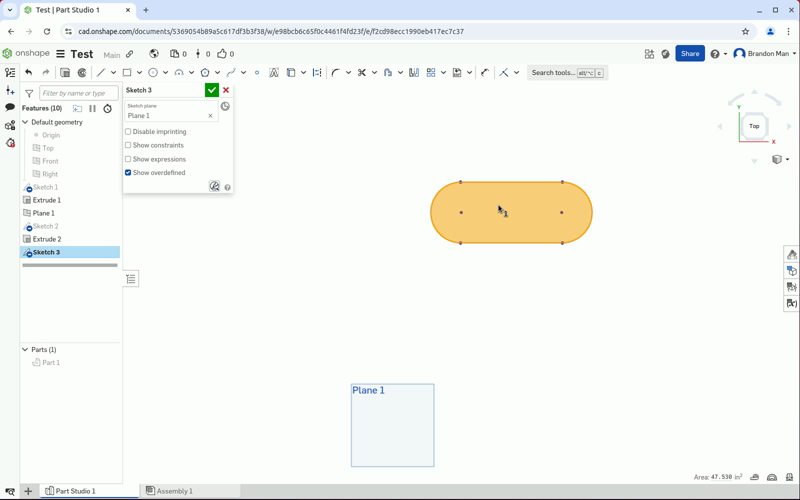
scroll(-6)
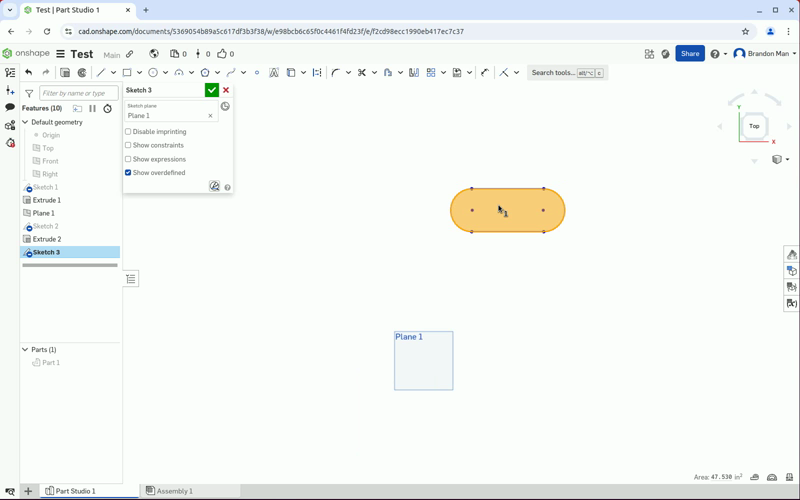
scroll(-6)
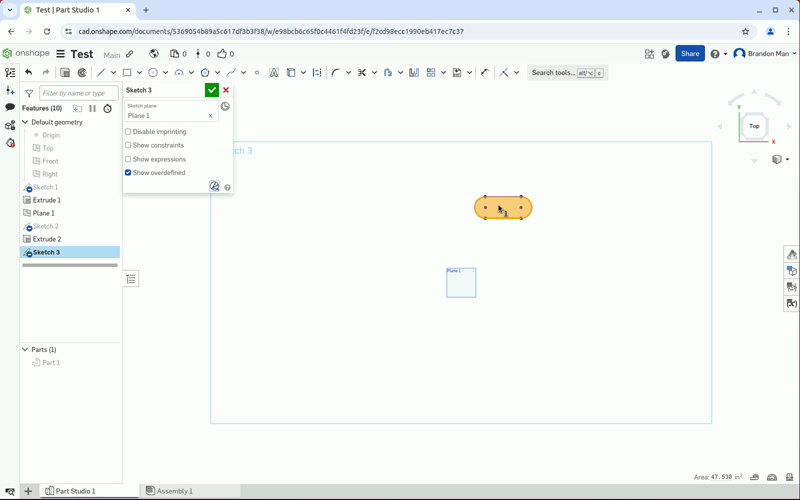
mouse_move(73, 352)
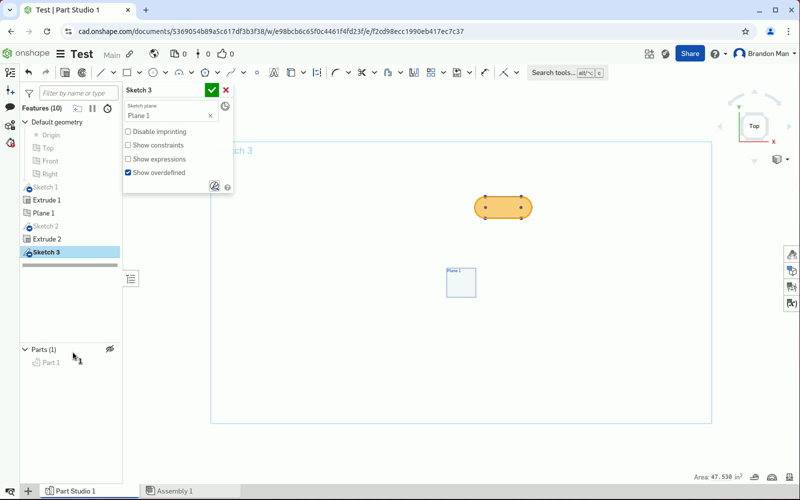
key(shift+y)
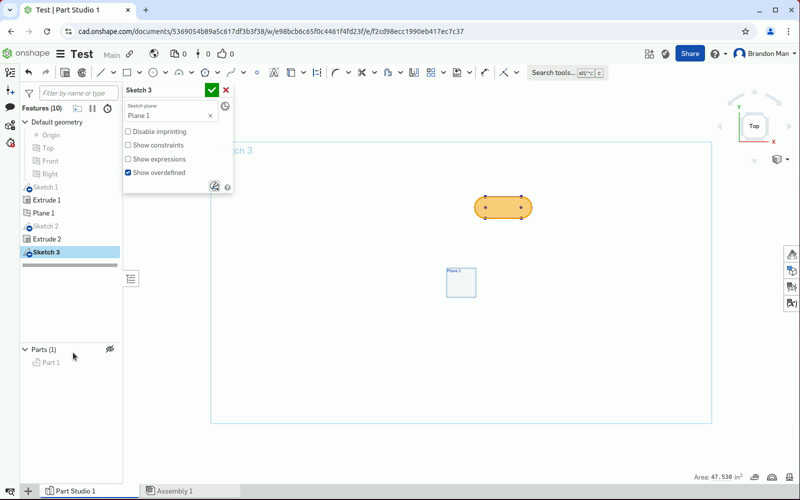
key(shift+e)
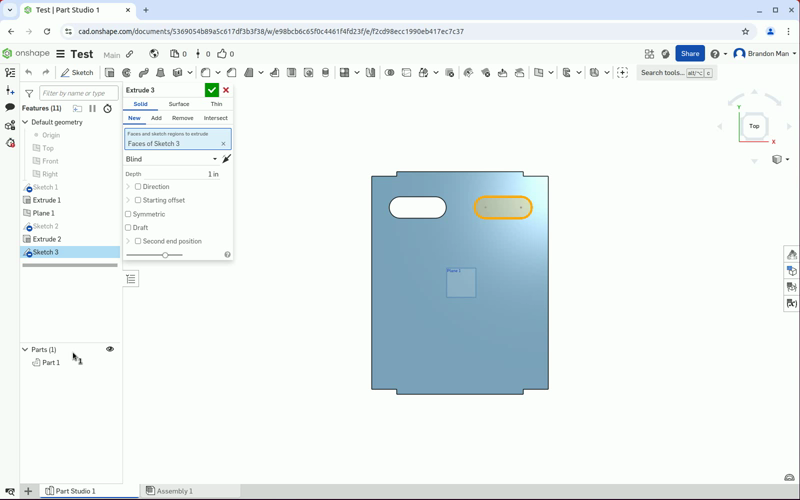
mouse_move(143, 106)
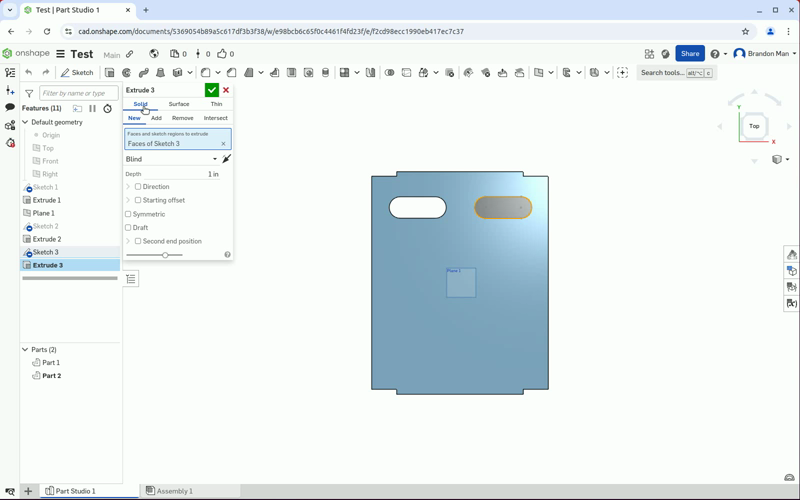
click(143, 106)
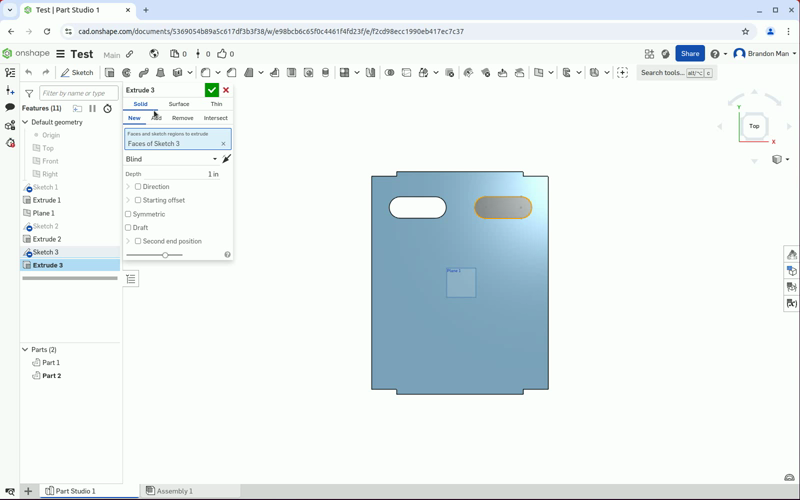
mouse_move(186, 120)
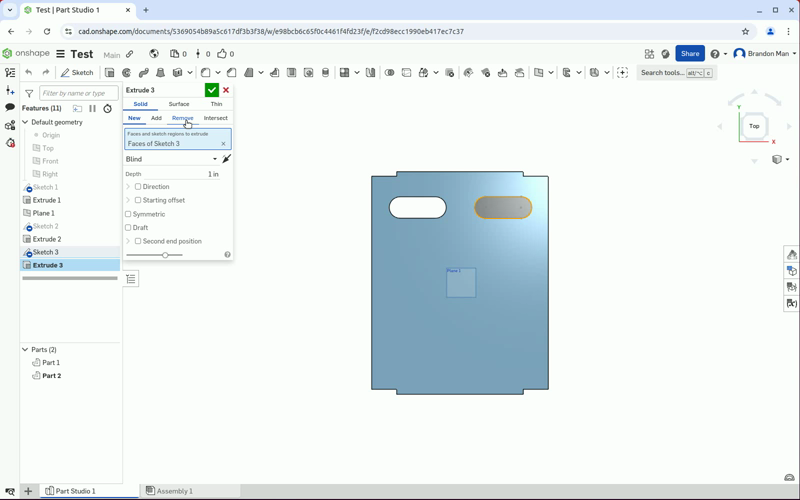
click(186, 120)
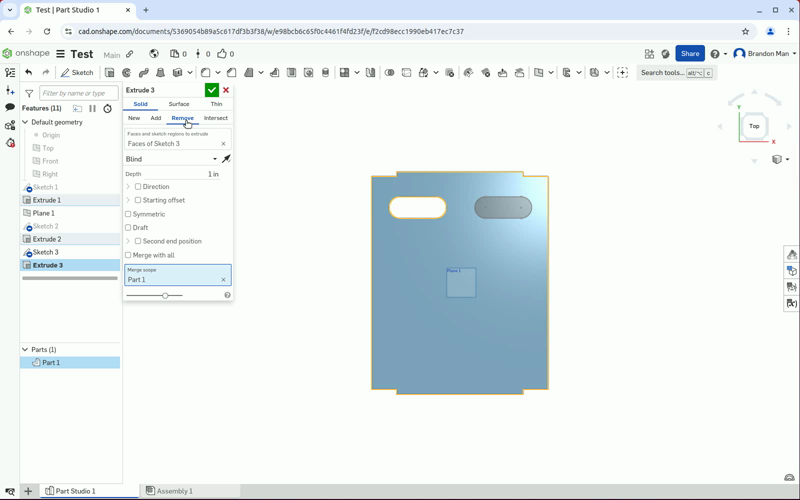
key(tab, 4)
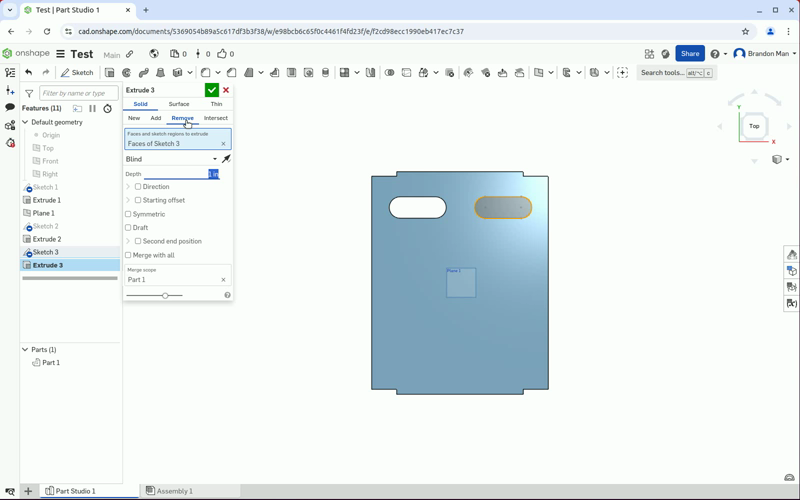
text(30.811)
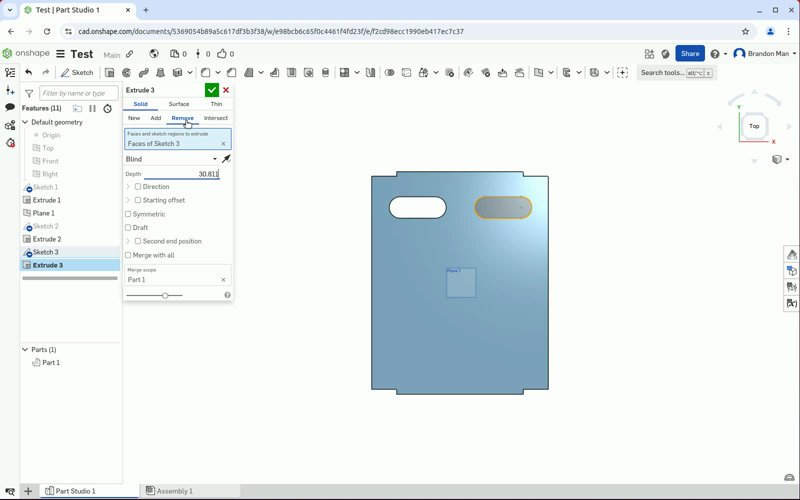
key(tab, 6)
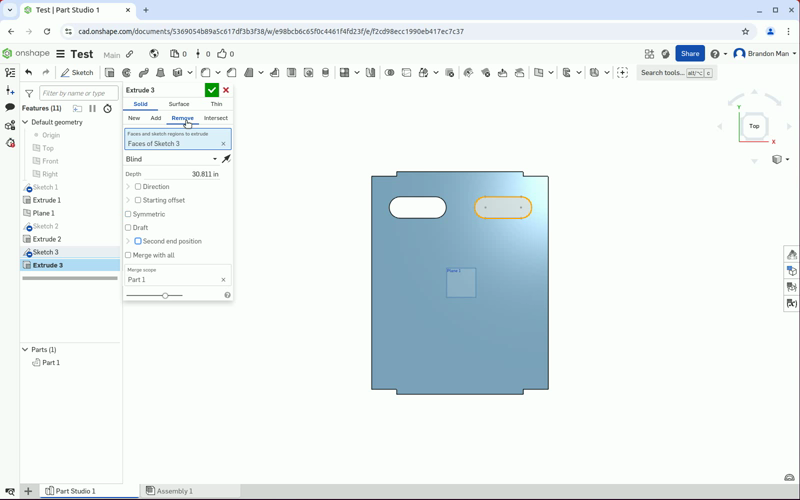
key(space)
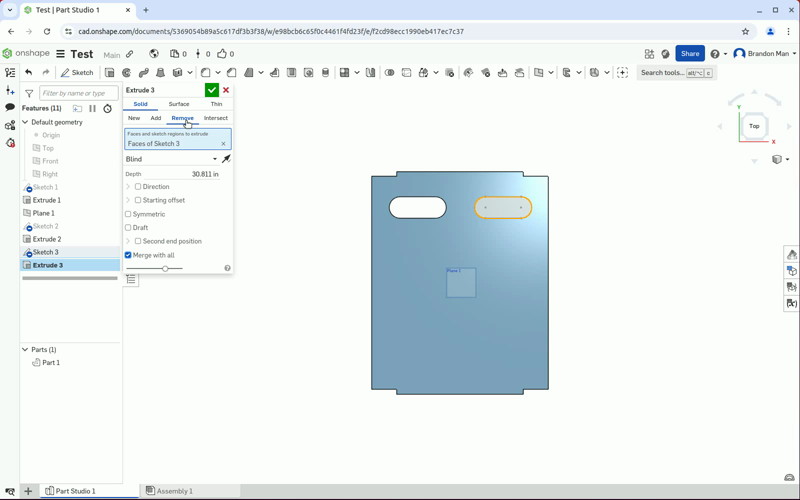
key(enter)
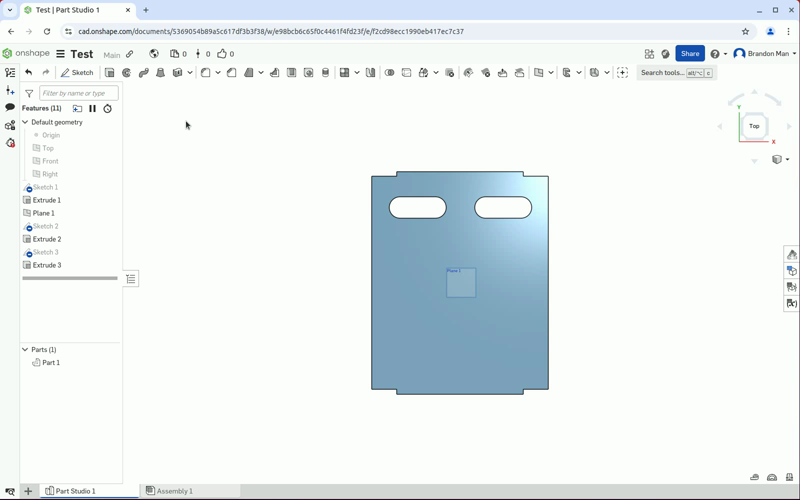
key(shift+h)
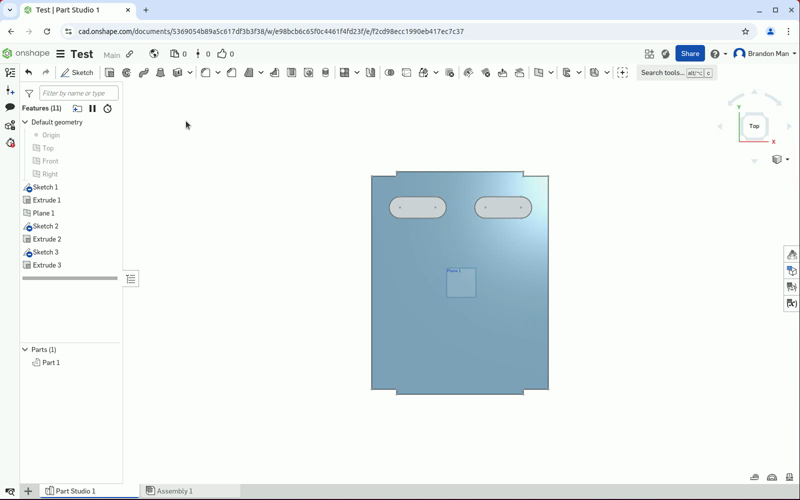
key(shift+h)
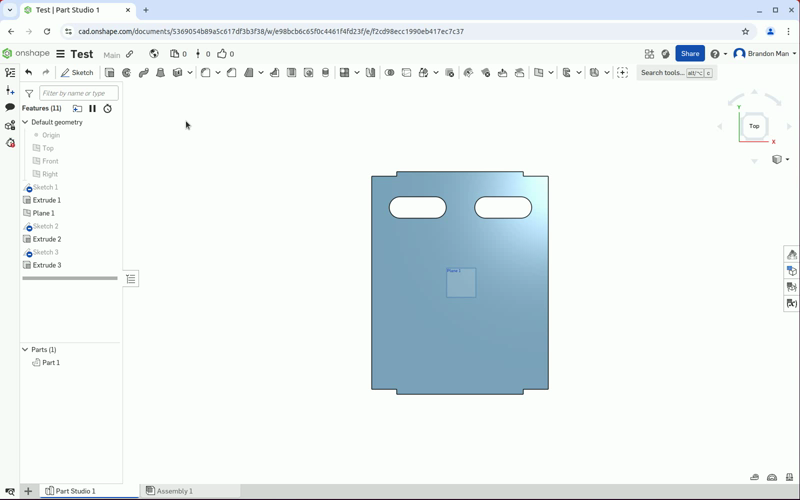
mouse_move(73, 189)
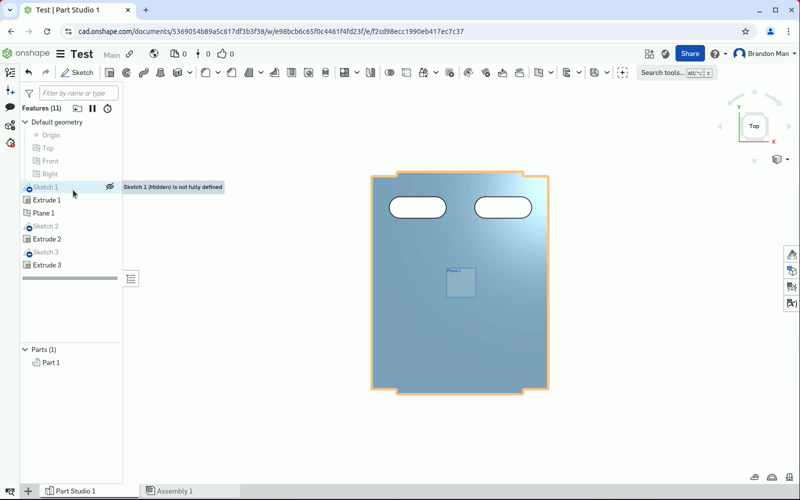
click(73, 189)
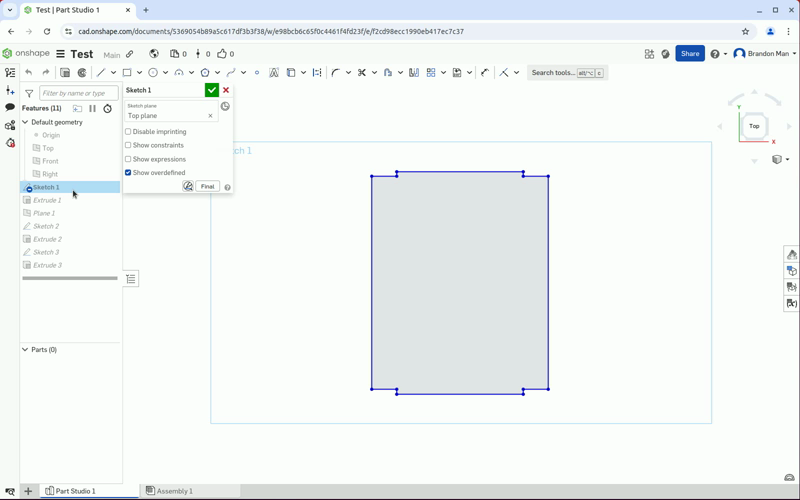
mouse_move(229, 92)
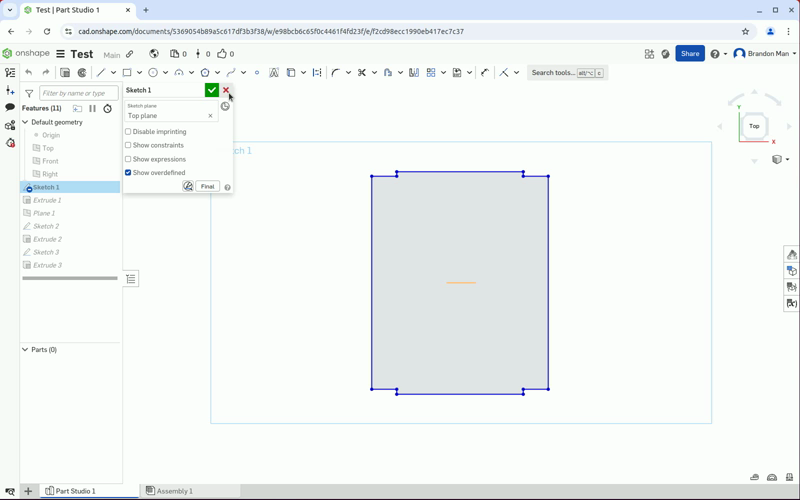
click(229, 92)
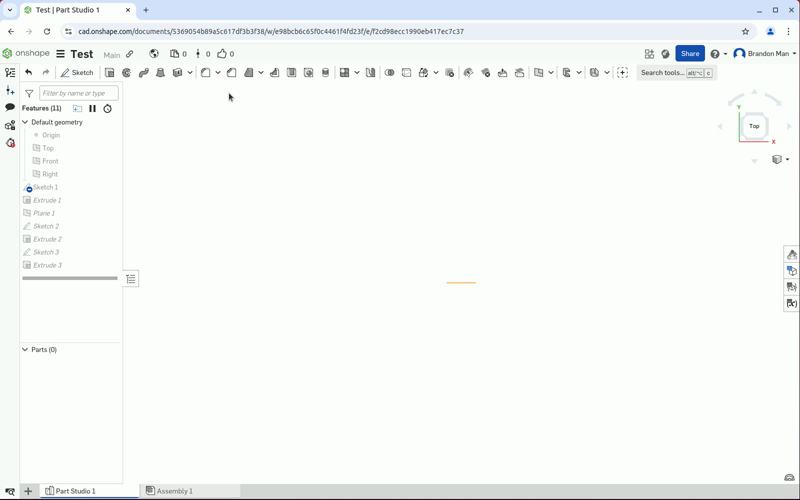
key(shift+s)
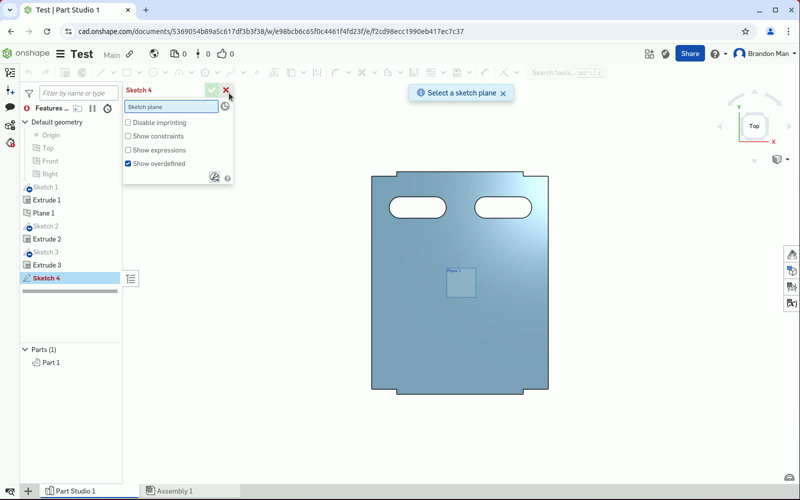
mouse_move(73, 215)
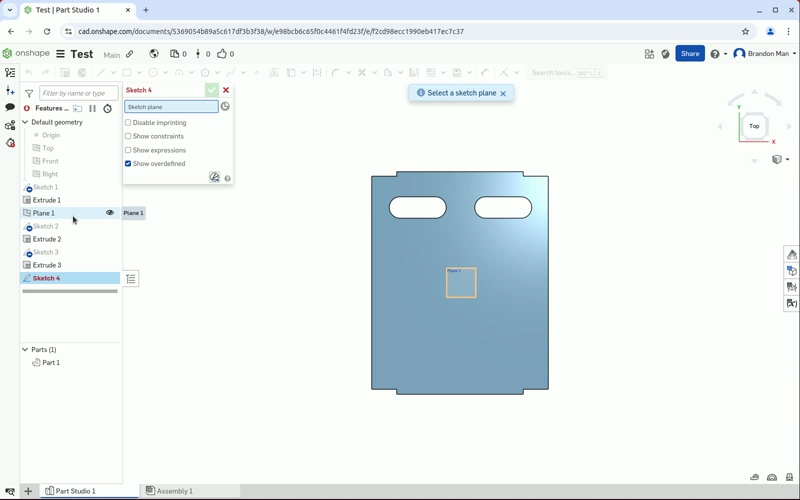
click(73, 215)
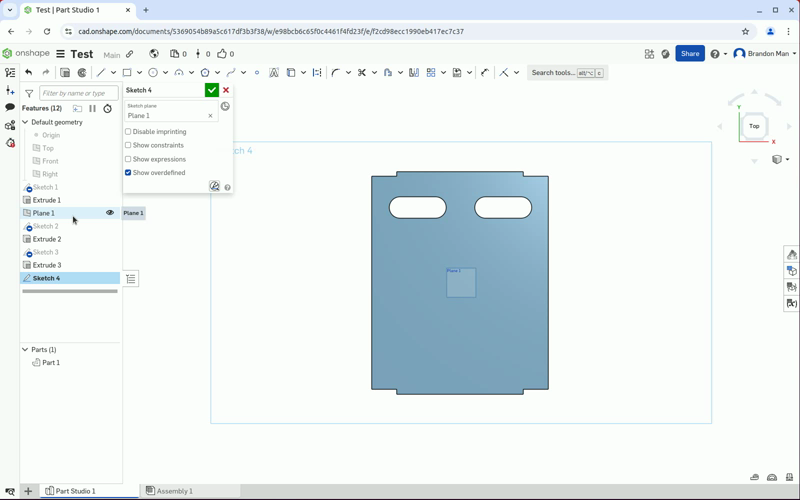
mouse_move(73, 352)
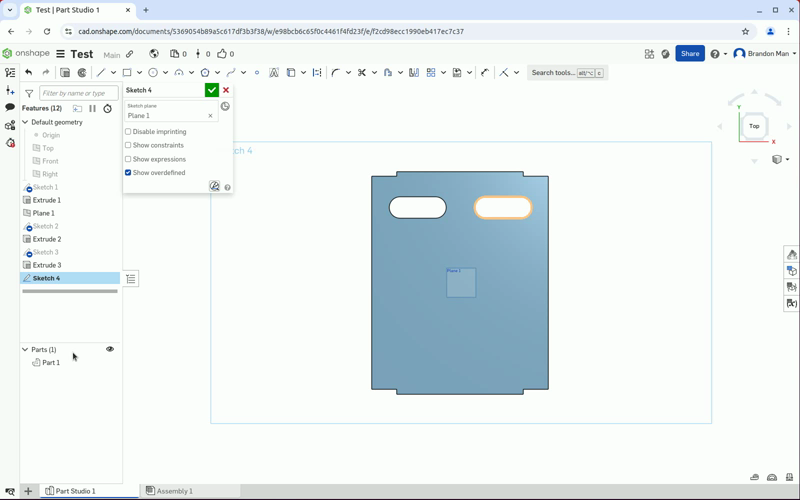
key(y)
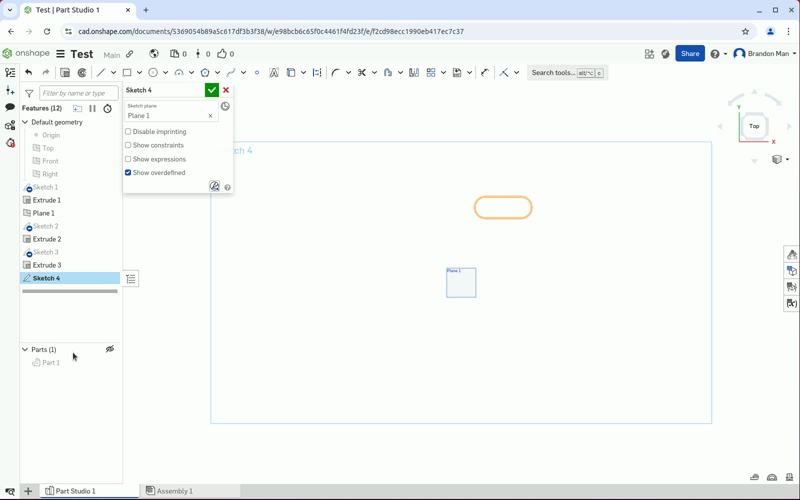
key(a)
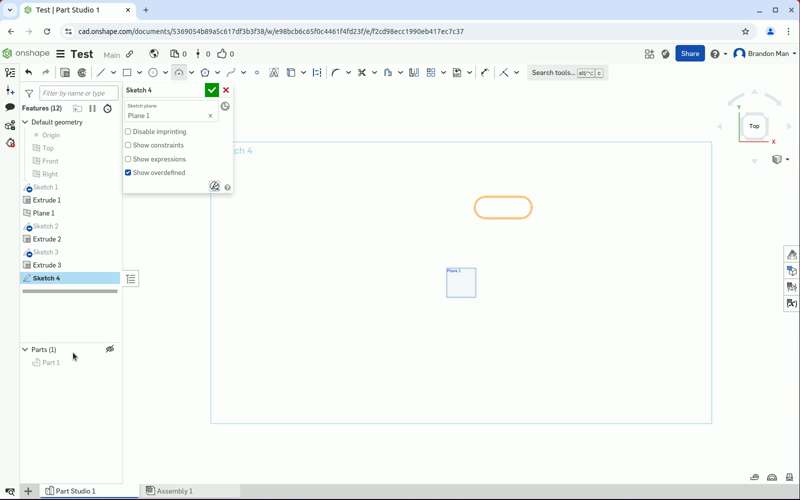
key_down(shift)
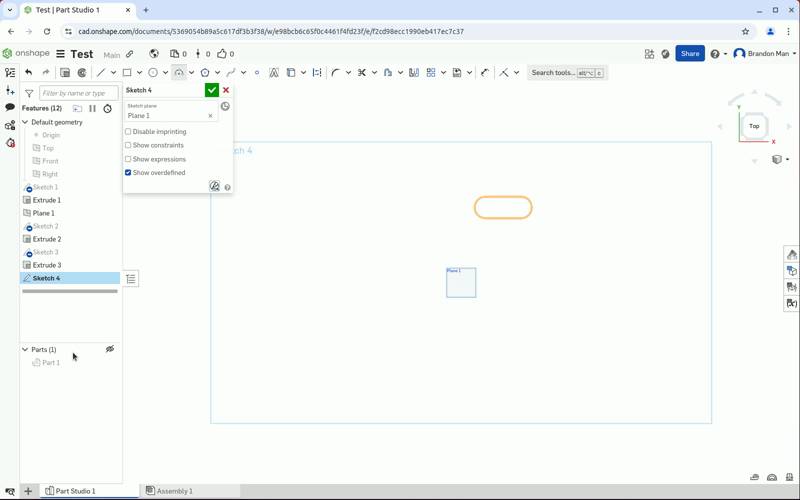
mouse_move(474, 314)
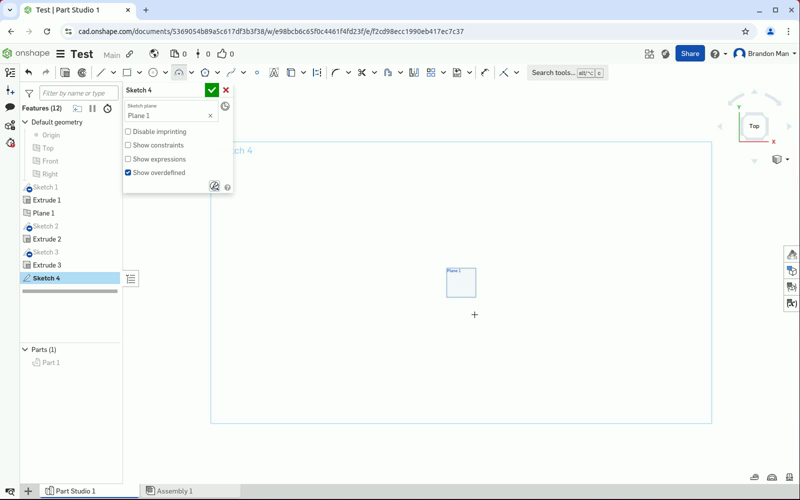
click(474, 314)
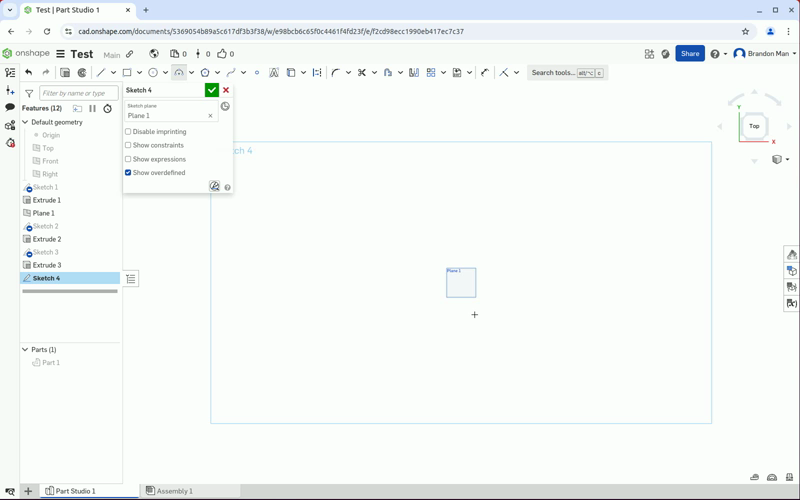
key_up(shift)
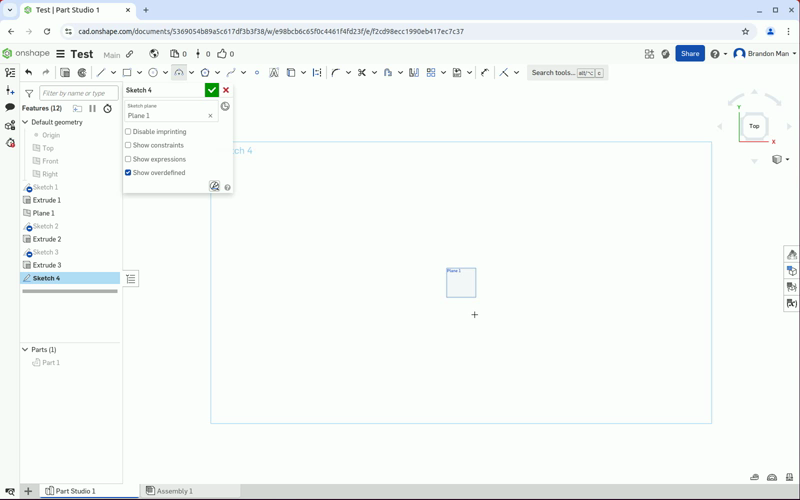
key_down(shift)
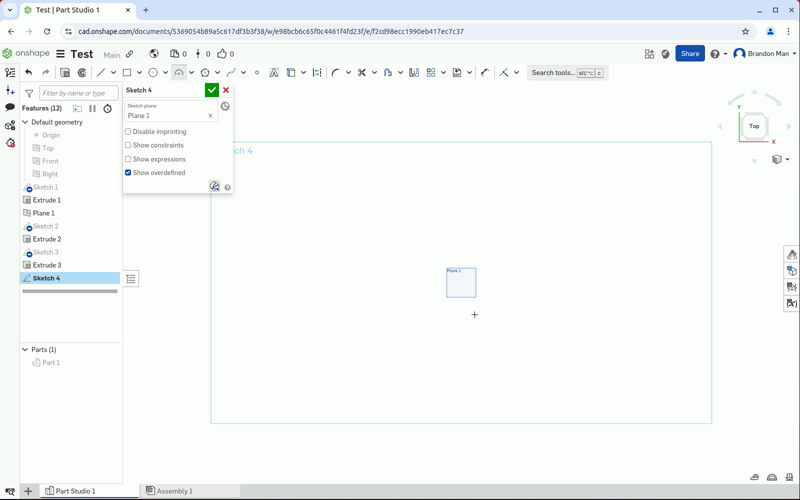
mouse_move(486, 325)
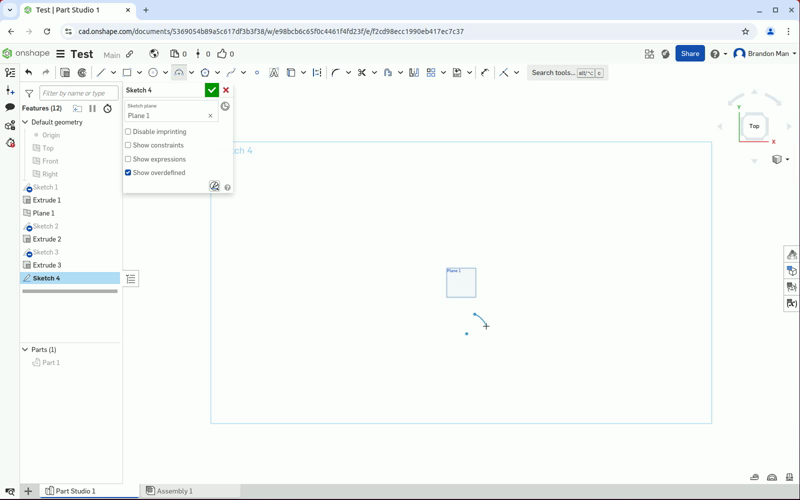
click(486, 325)
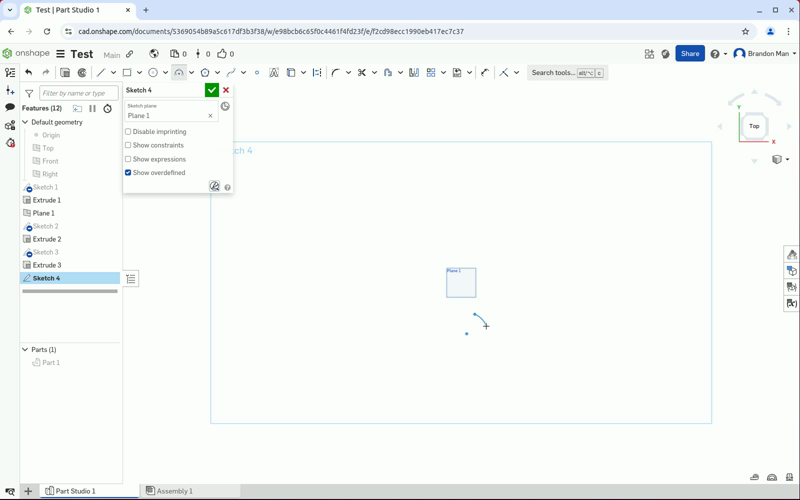
mouse_move(478, 322)
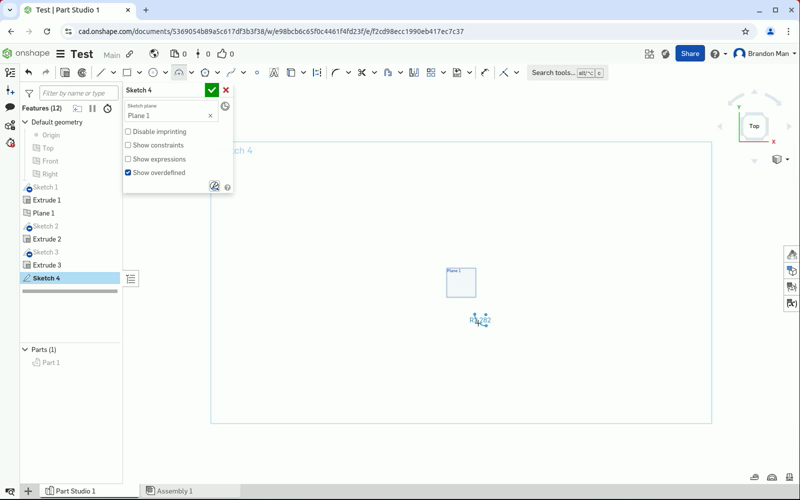
click(478, 322)
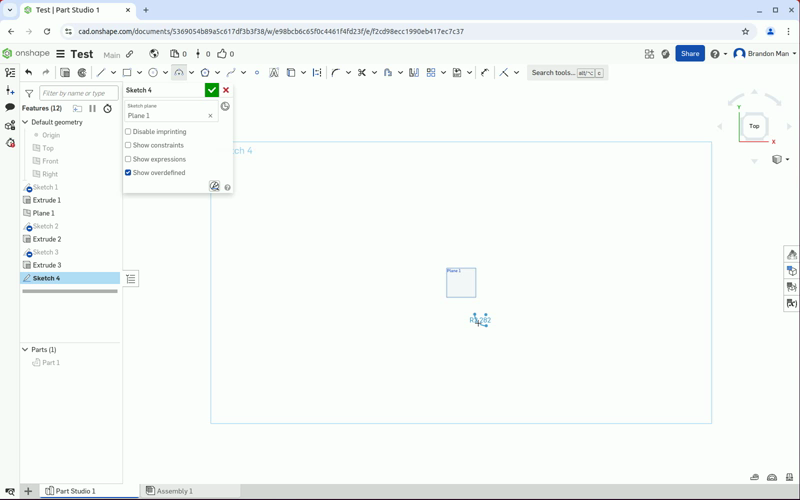
key_up(shift)
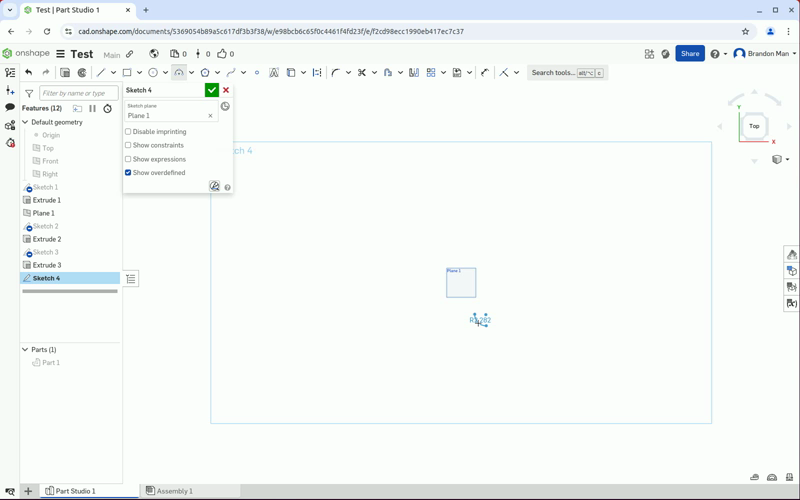
key(esc)
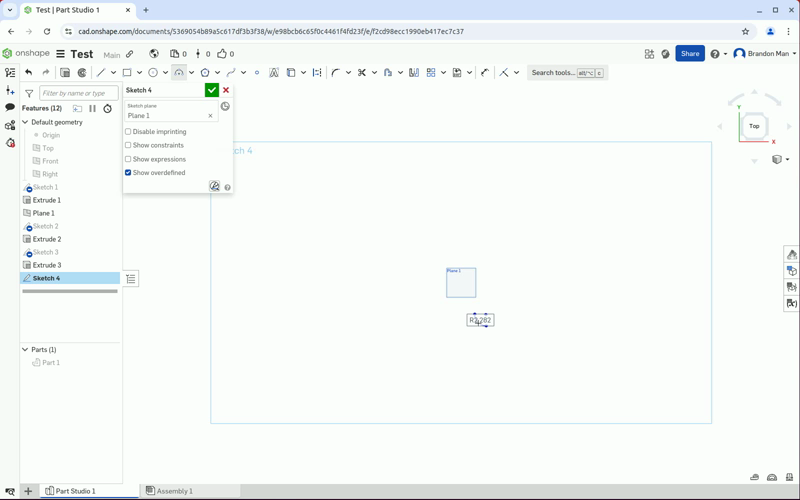
key(l)
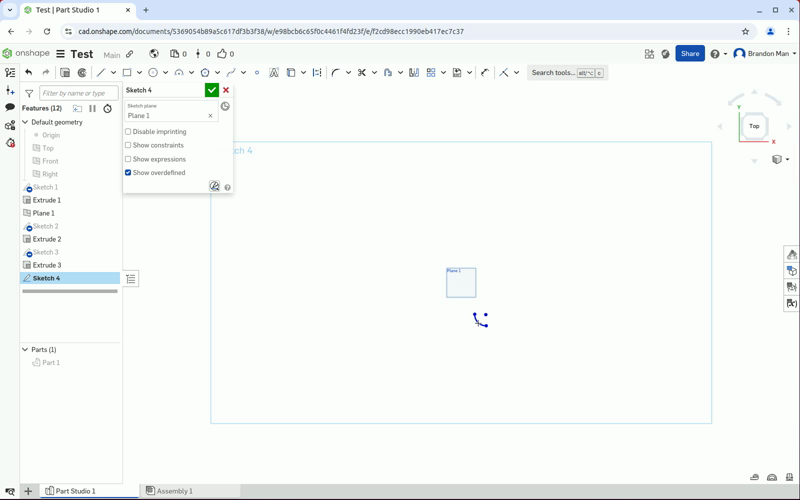
mouse_move(486, 325)
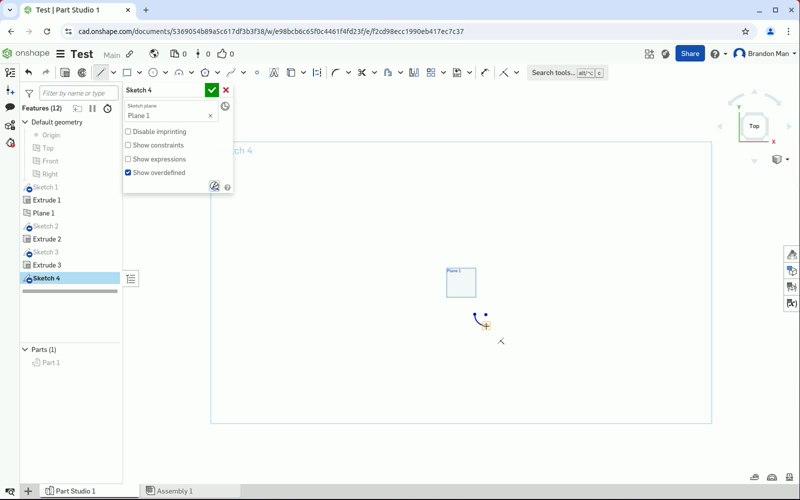
click(486, 325)
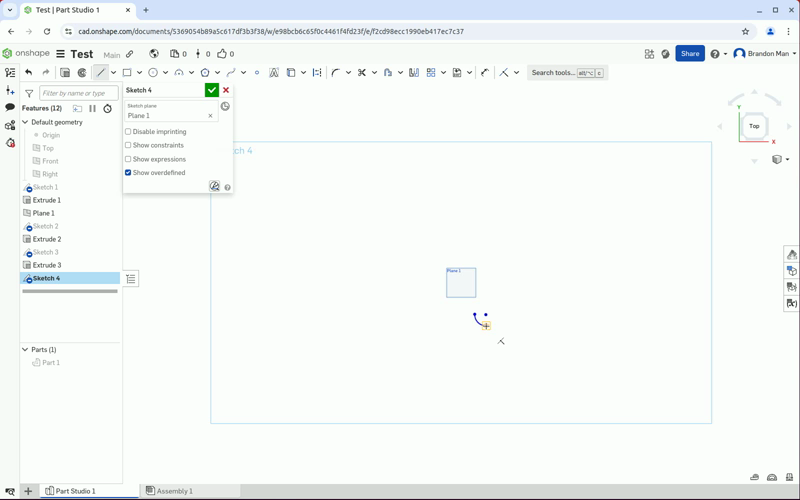
key_down(shift)
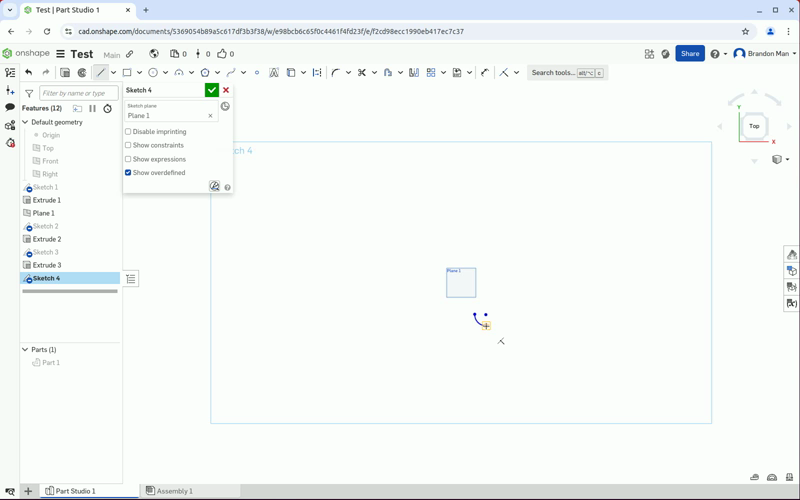
mouse_move(516, 325)
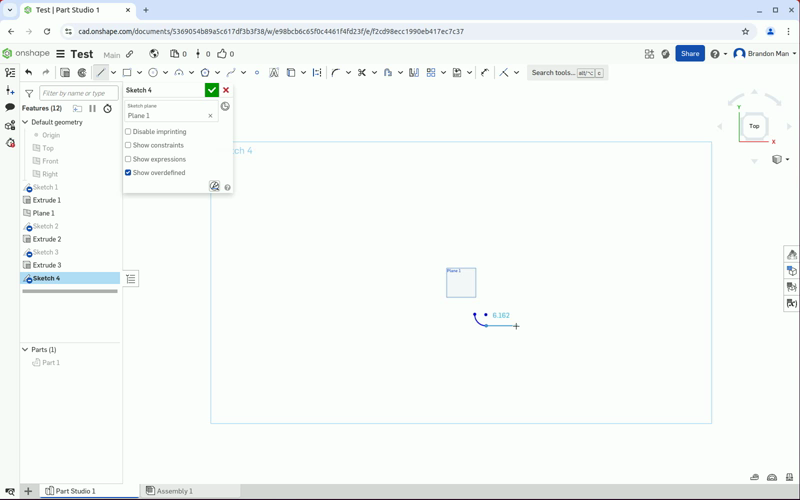
mouse_move(521, 325)
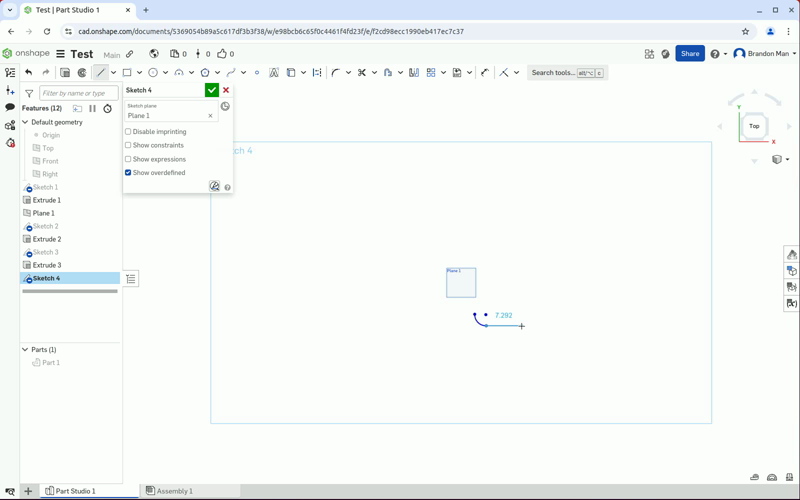
click(521, 325)
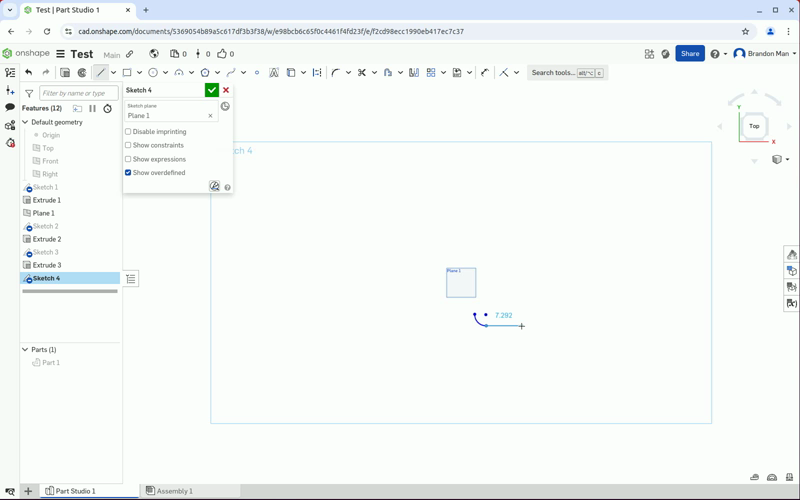
key_up(shift)
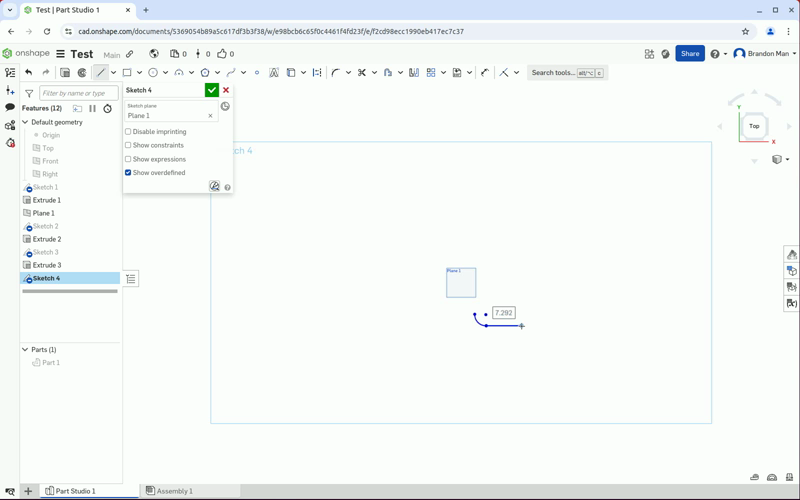
key(esc)
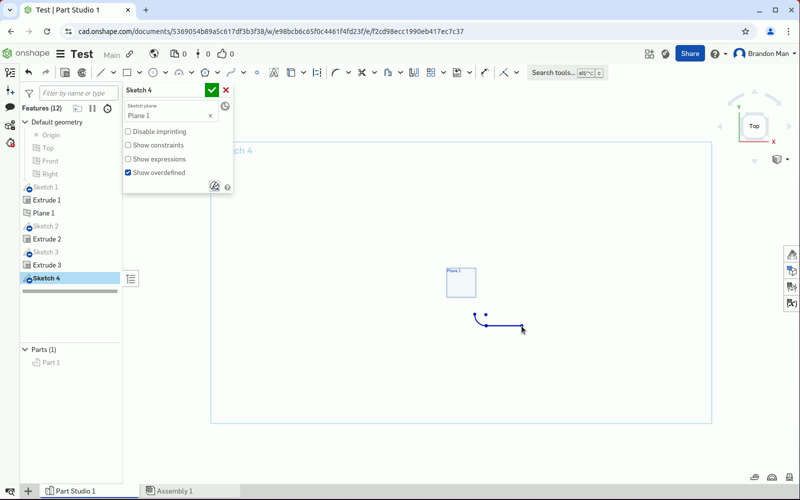
key(a)
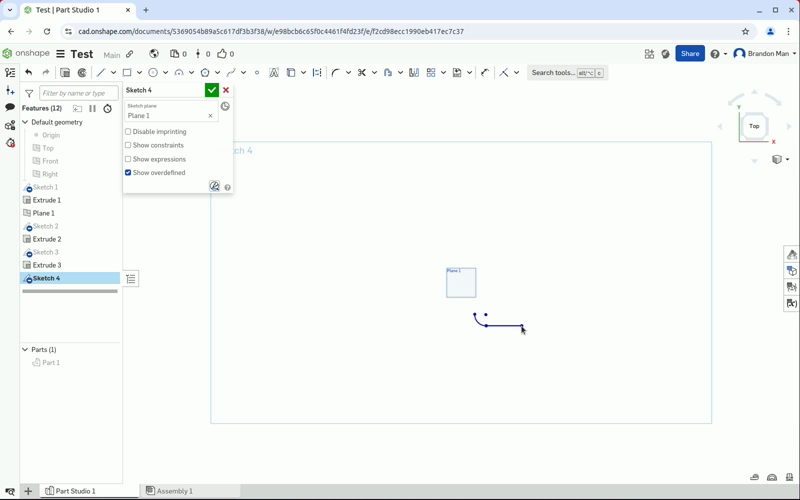
mouse_move(521, 325)
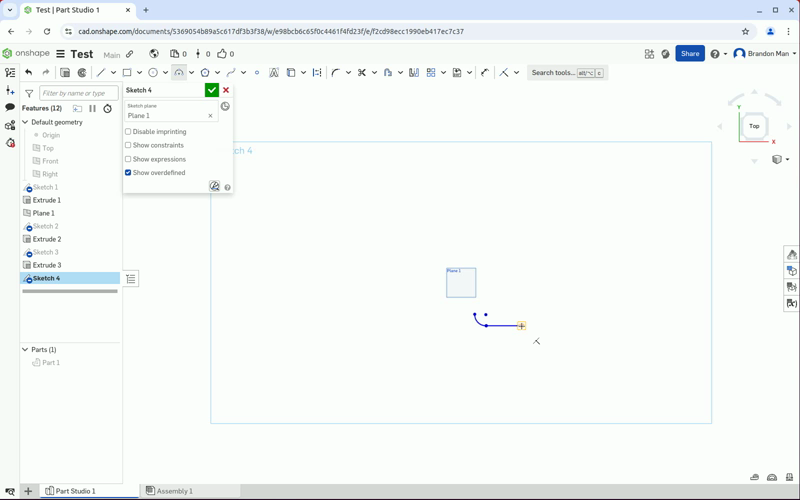
click(521, 325)
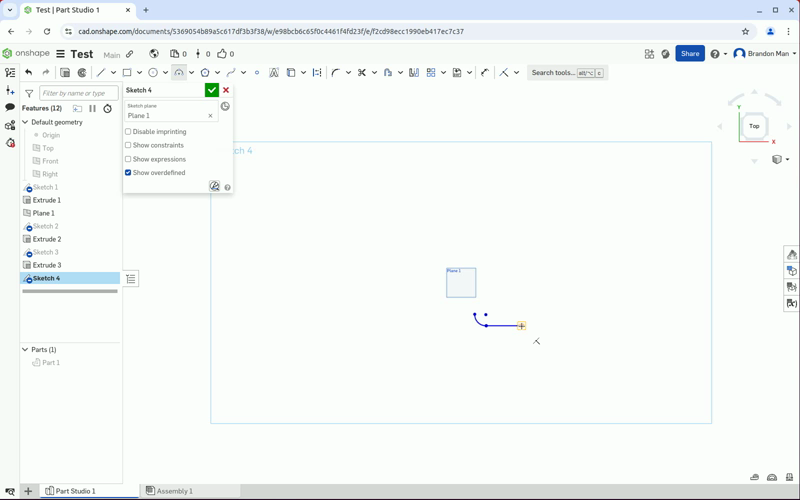
key_down(shift)
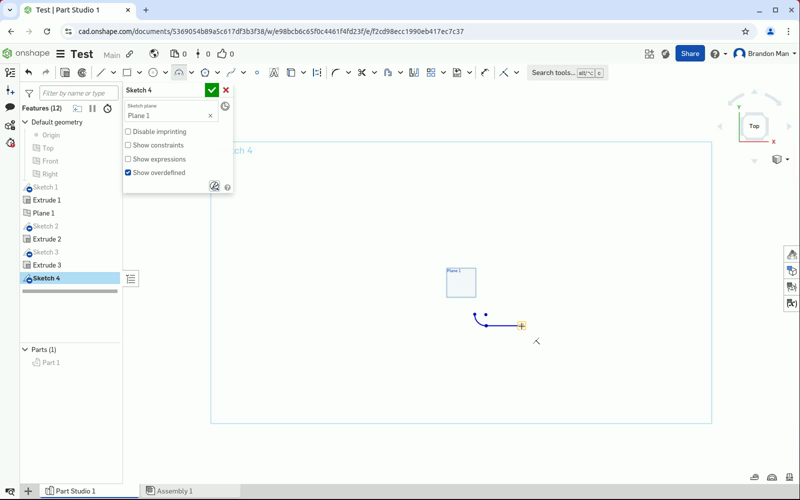
mouse_move(531, 314)
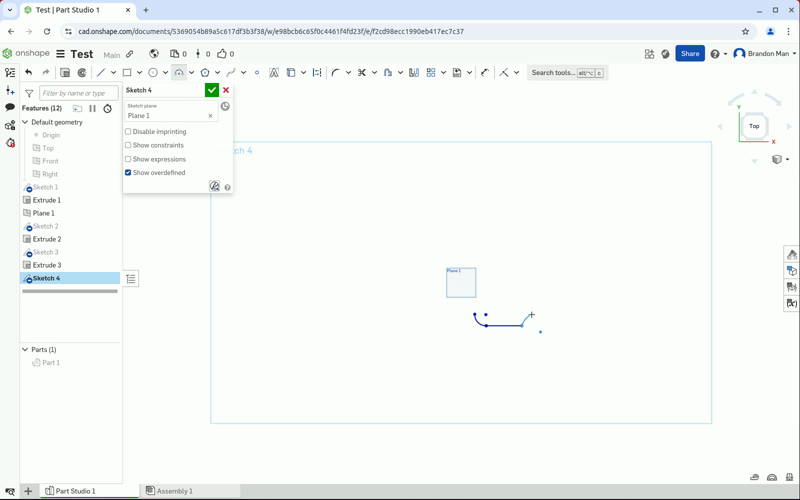
click(531, 314)
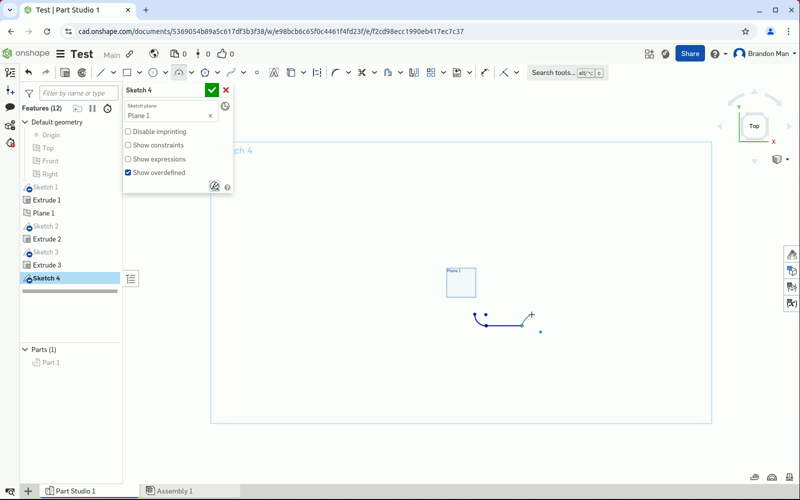
mouse_move(529, 322)
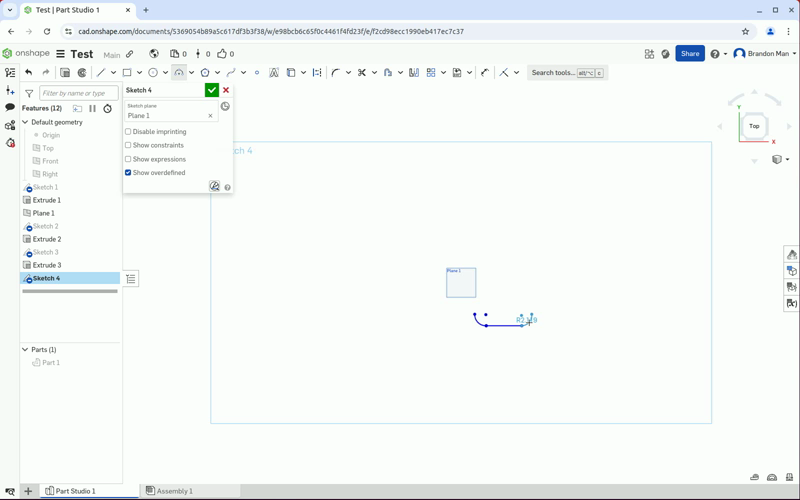
click(529, 322)
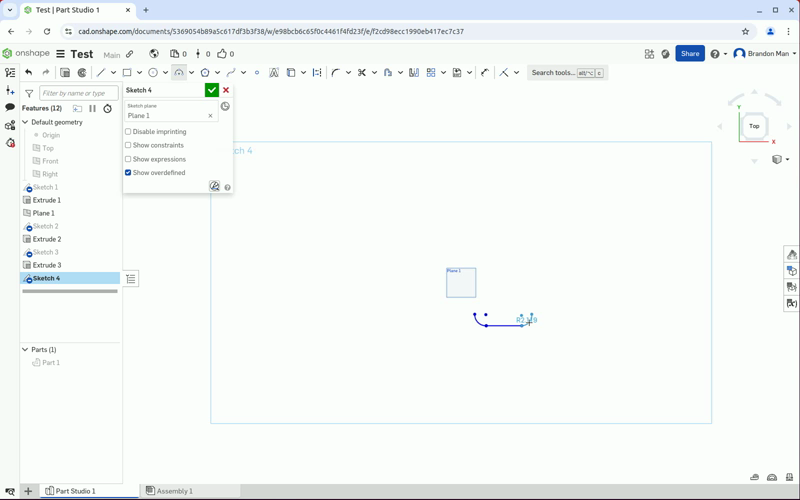
key_up(shift)
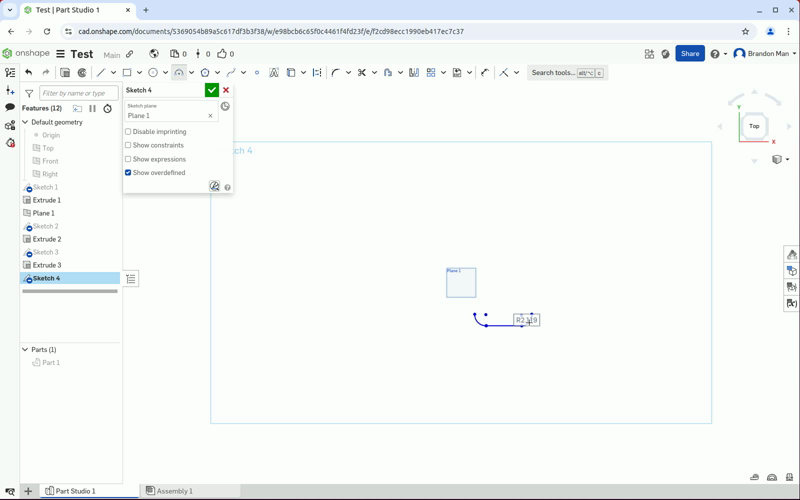
key(esc)
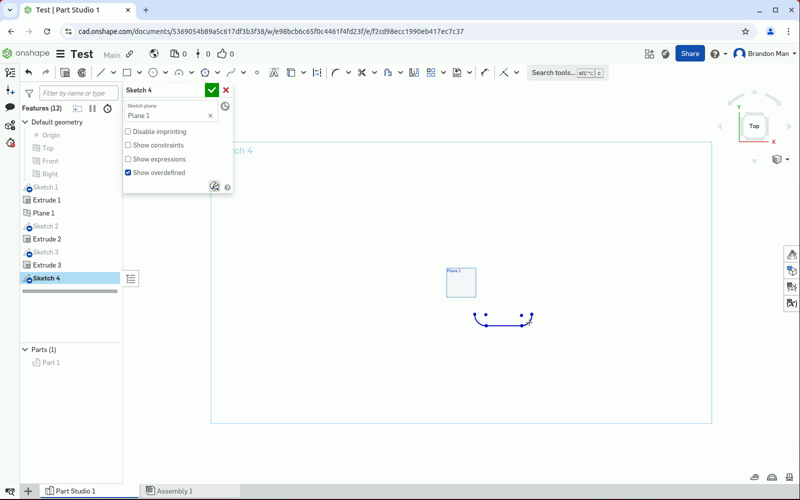
key(l)
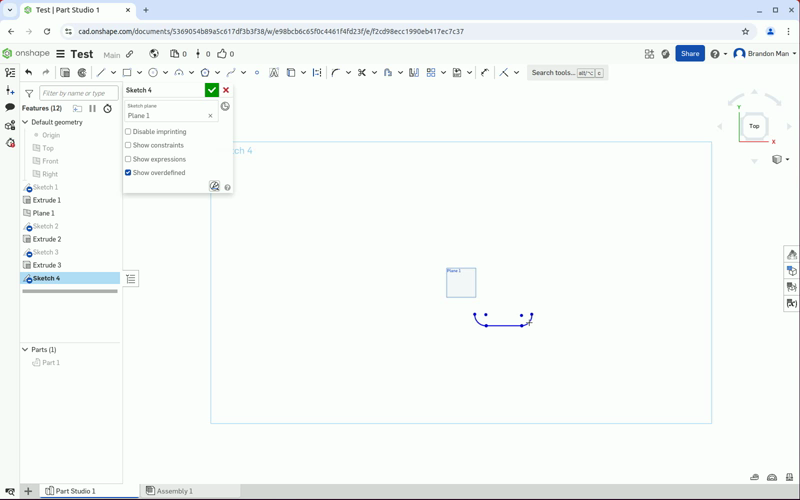
mouse_move(531, 314)
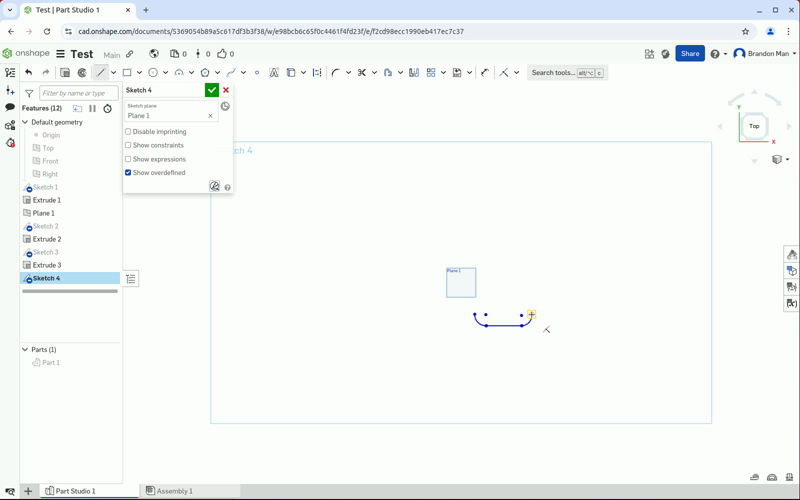
click(531, 314)
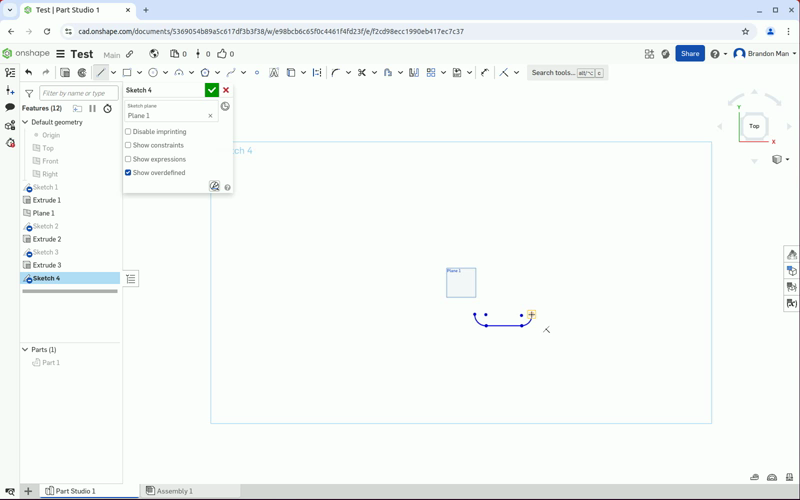
key_down(shift)
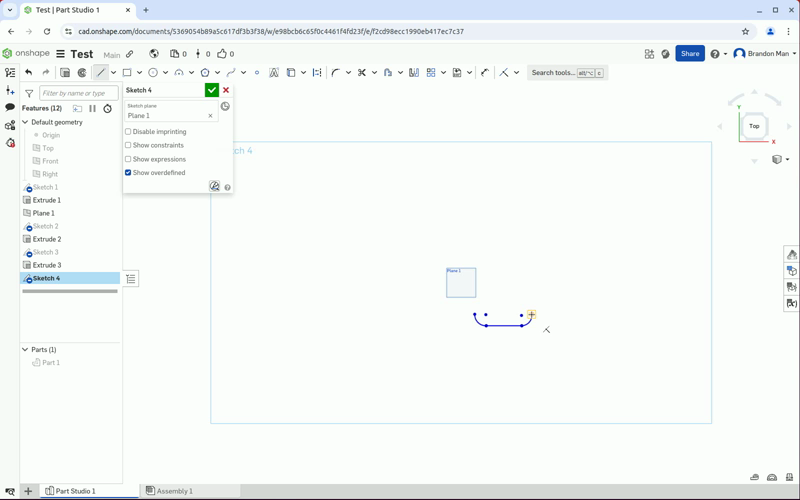
mouse_move(531, 250)
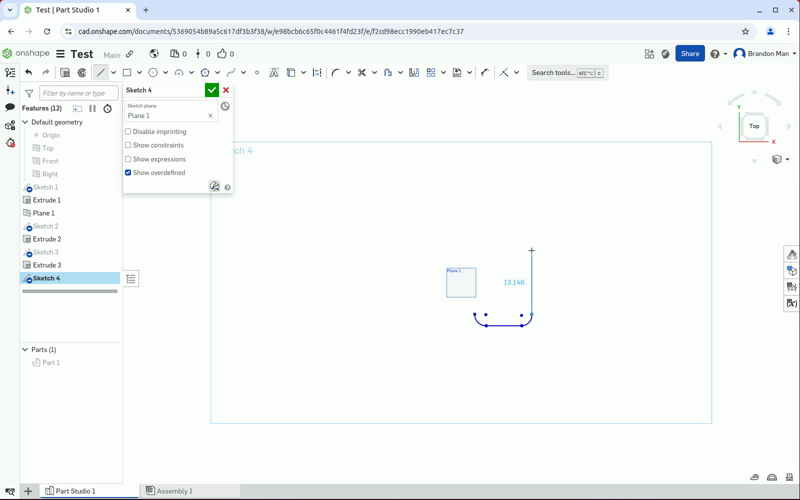
click(531, 250)
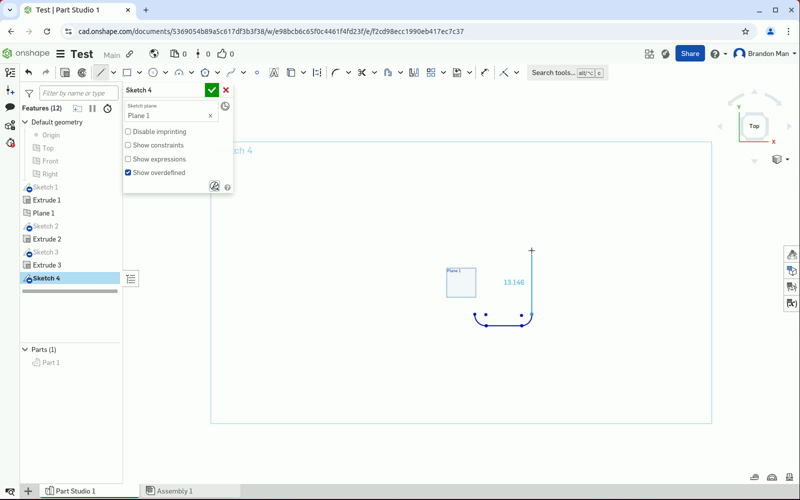
key_up(shift)
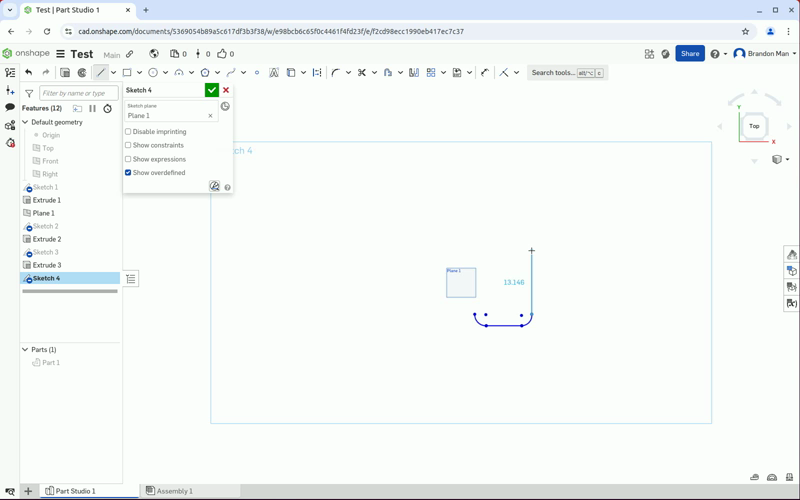
key(esc)
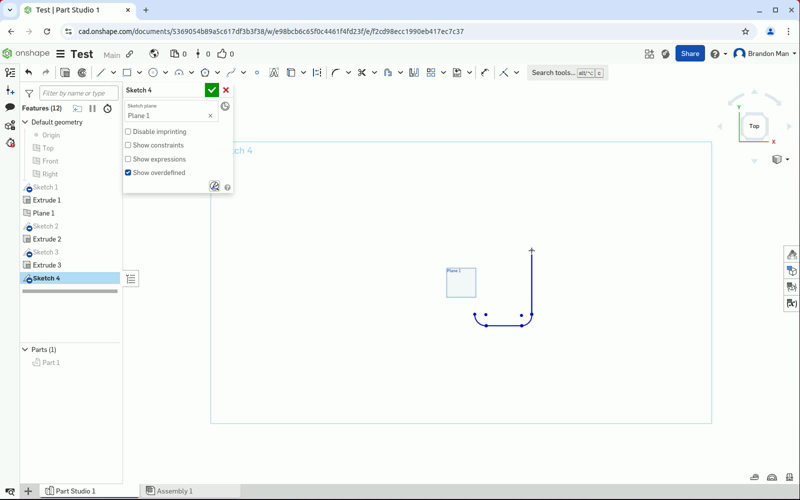
key(a)
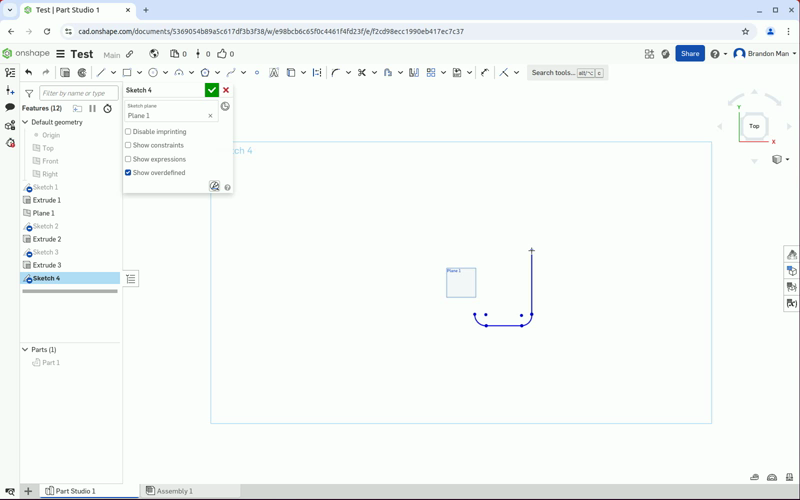
mouse_move(531, 250)
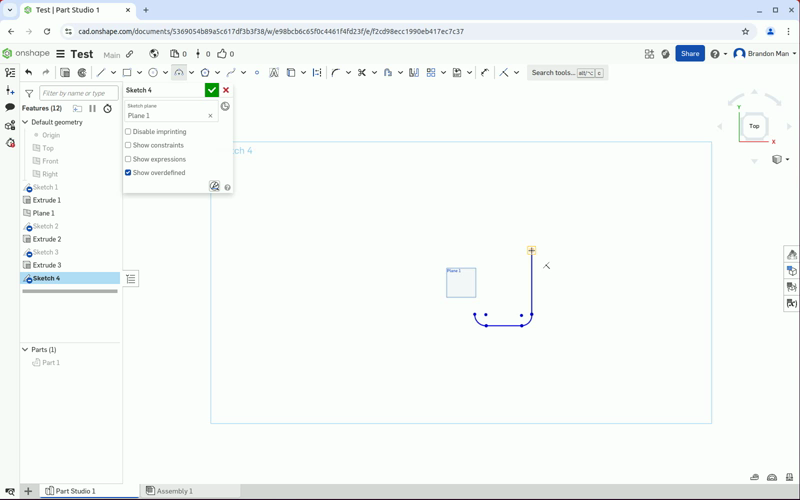
click(531, 250)
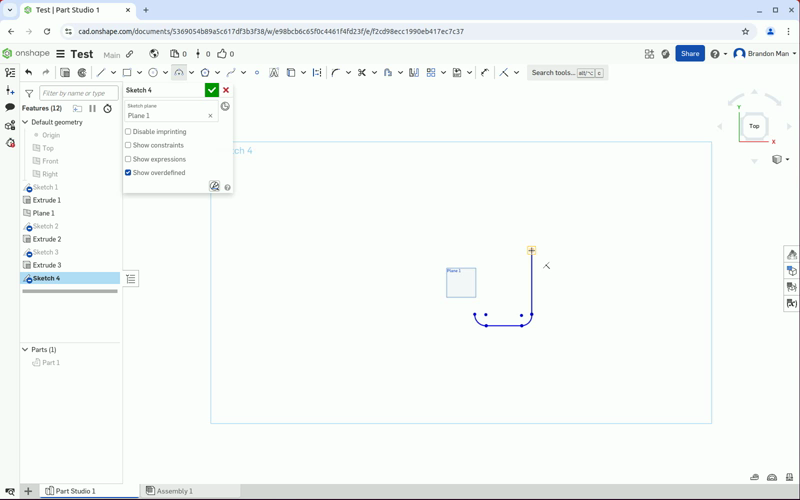
key_down(shift)
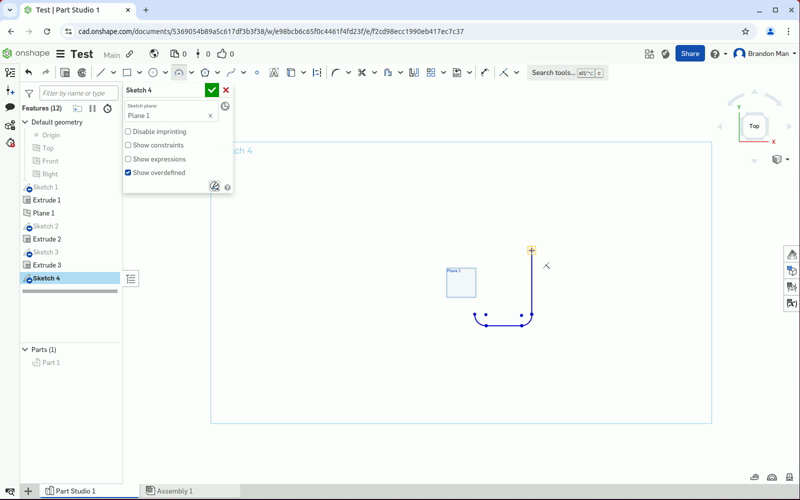
mouse_move(521, 239)
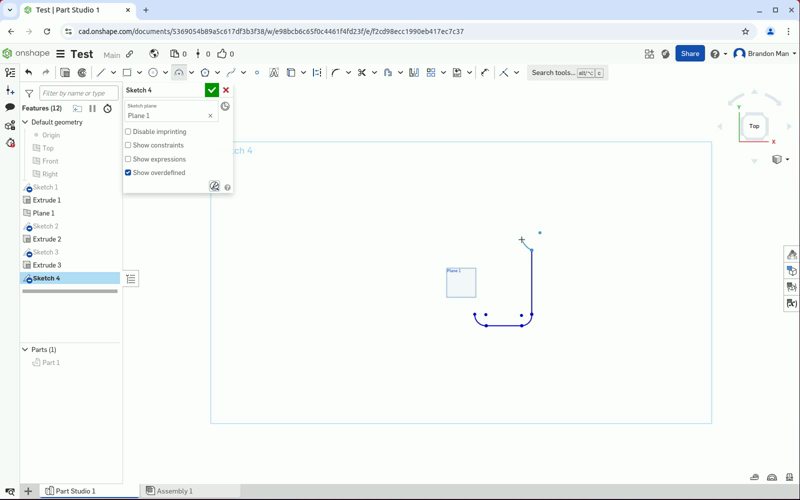
click(521, 239)
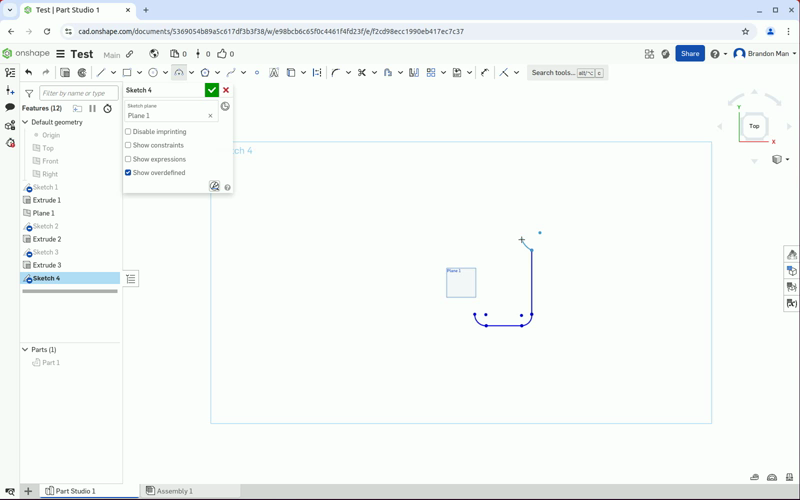
mouse_move(529, 242)
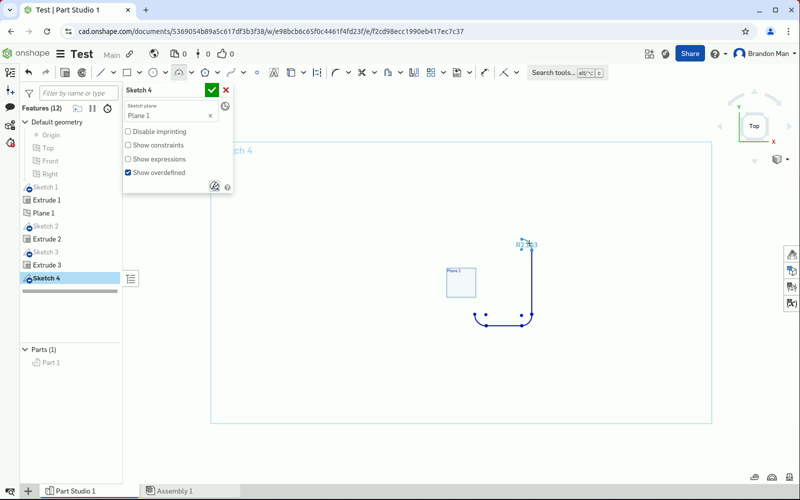
click(529, 242)
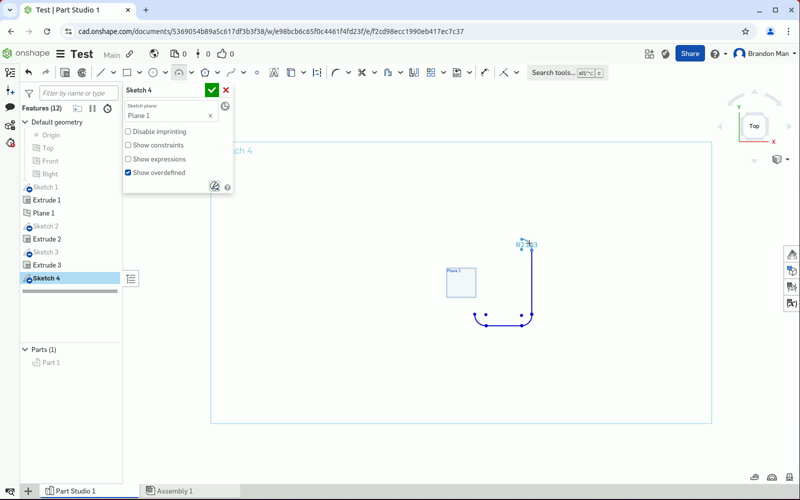
key_up(shift)
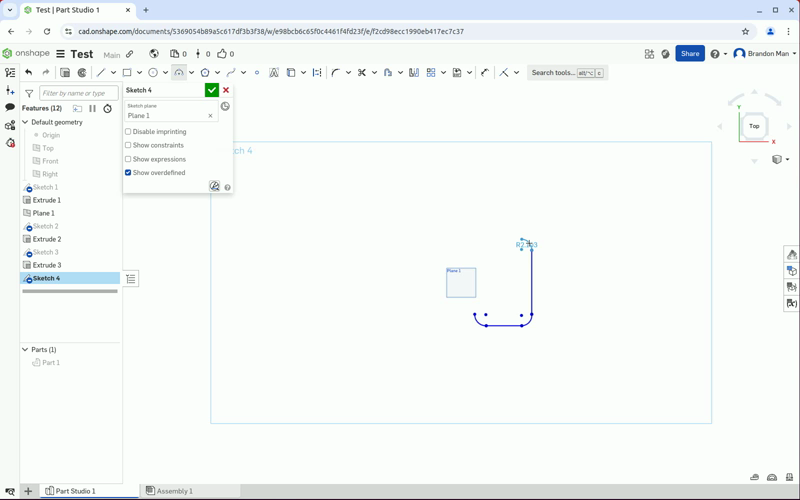
key(esc)
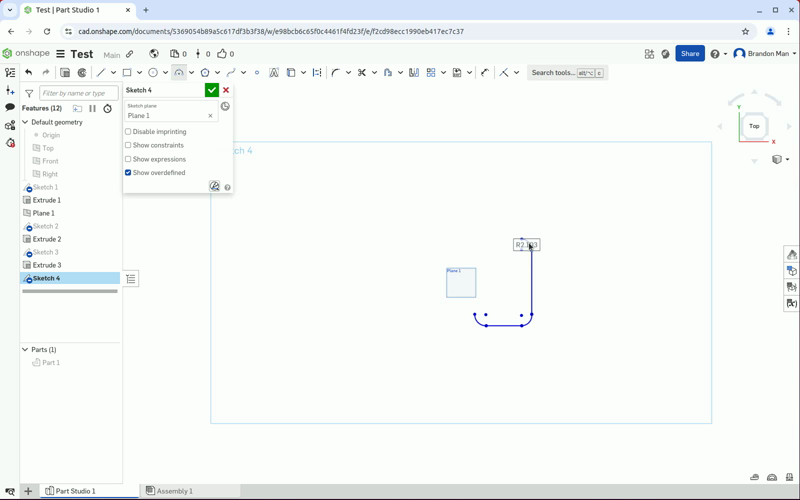
key(l)
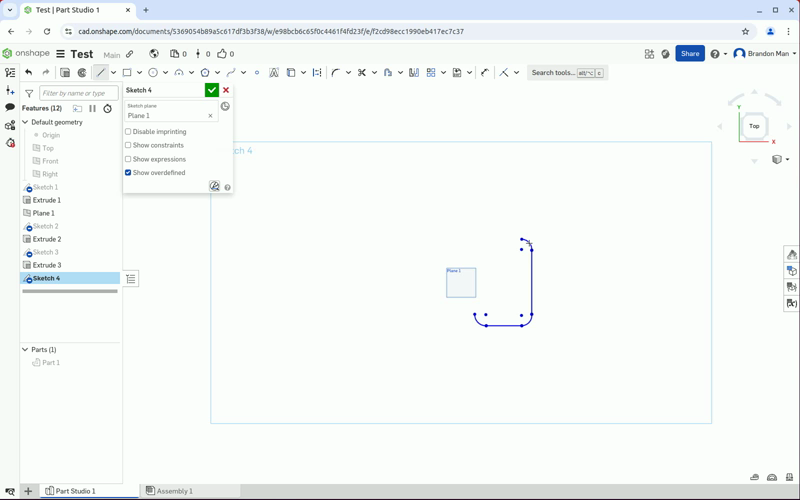
mouse_move(521, 239)
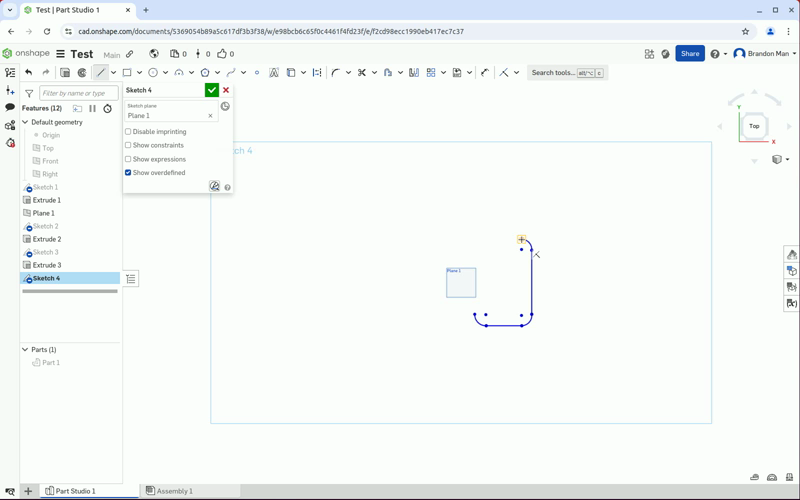
click(521, 239)
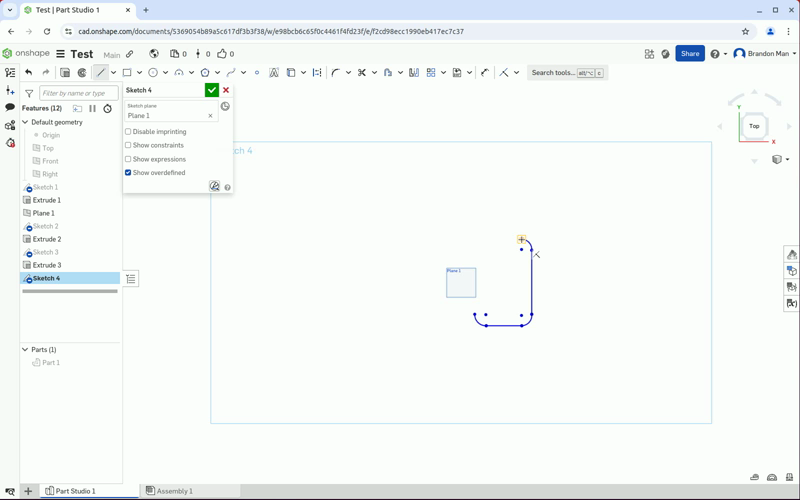
key_down(shift)
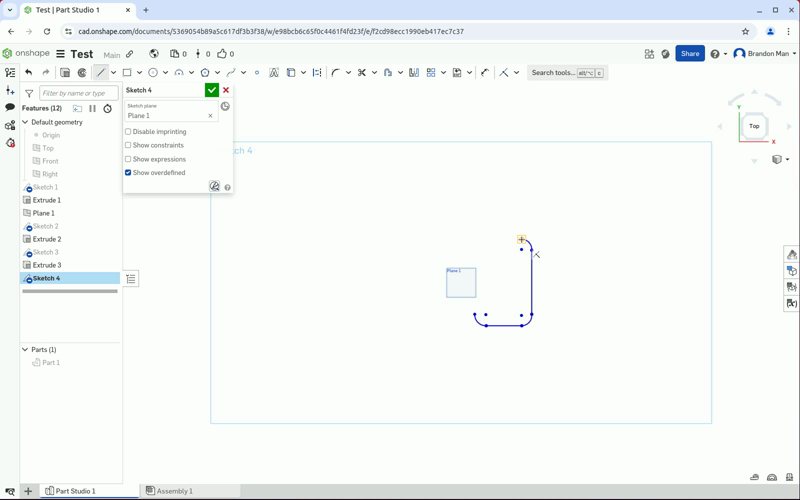
mouse_move(551, 239)
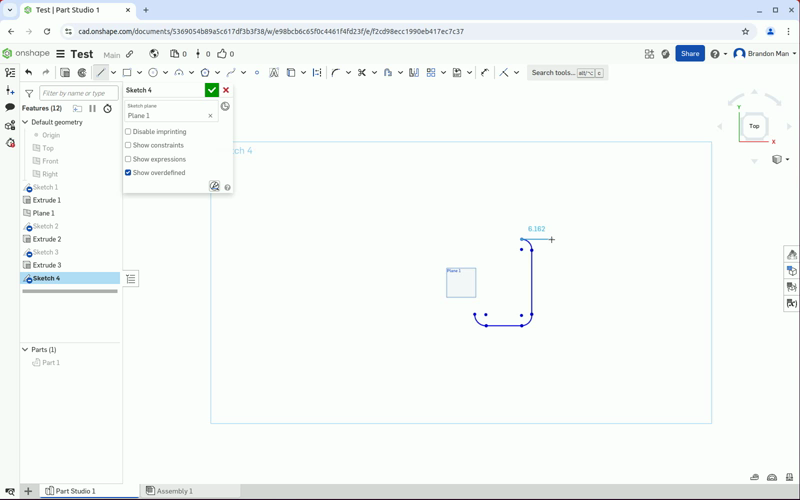
mouse_move(486, 239)
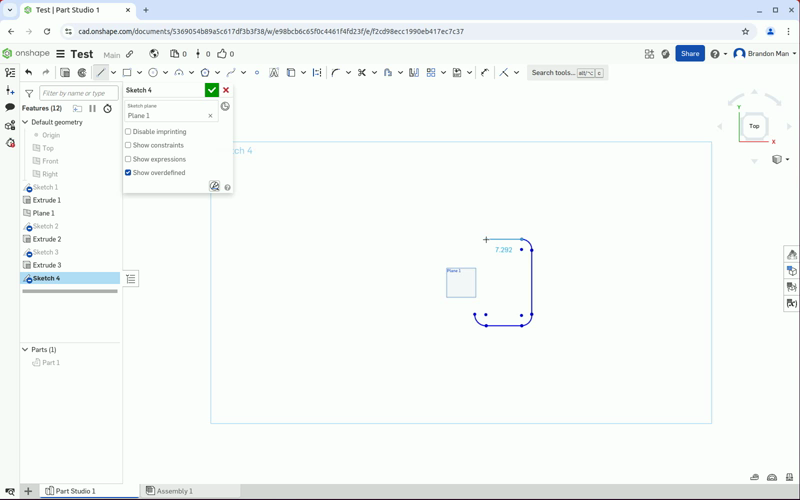
click(486, 239)
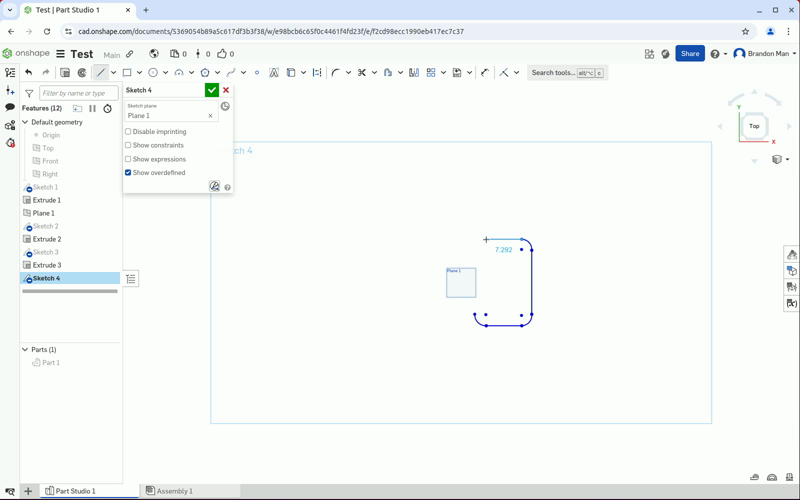
key_up(shift)
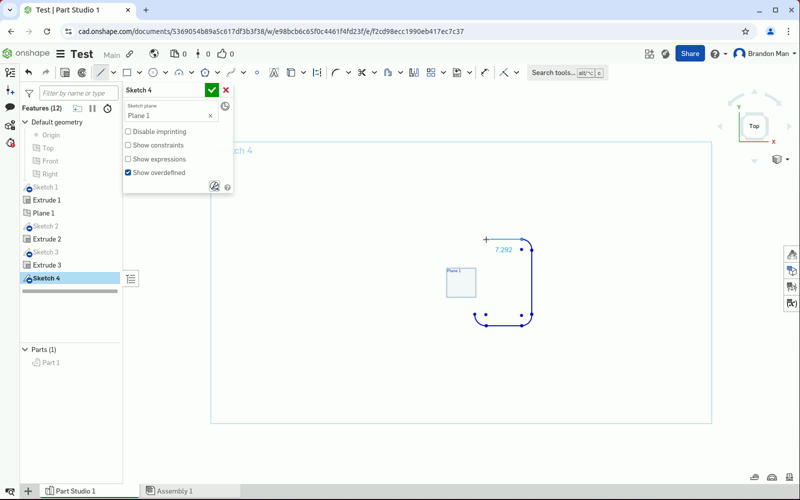
key(esc)
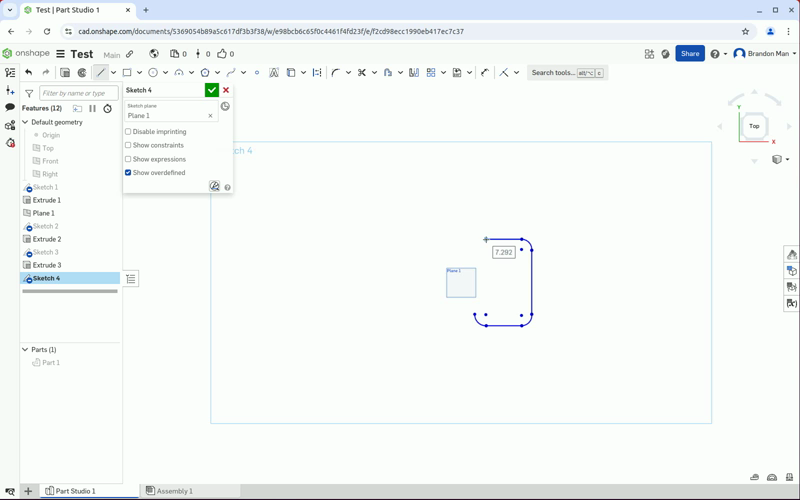
key(a)
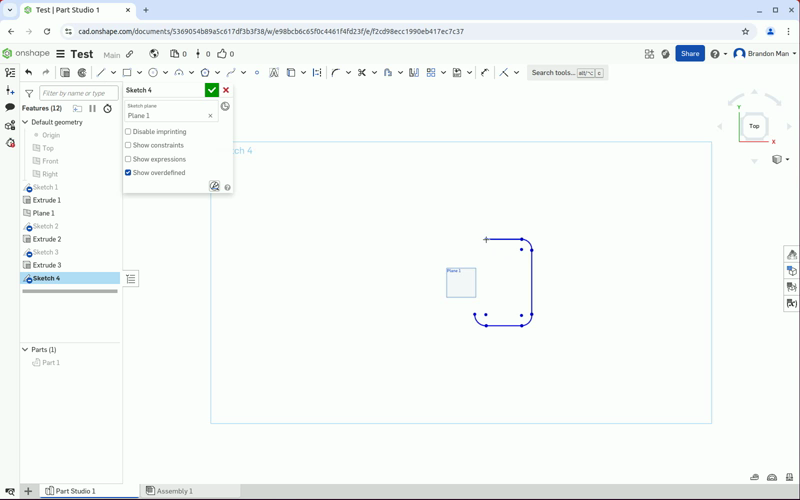
mouse_move(486, 239)
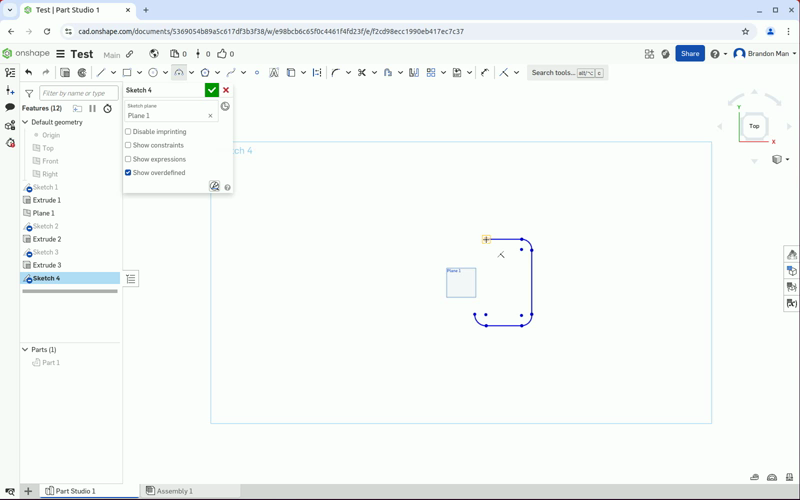
click(486, 239)
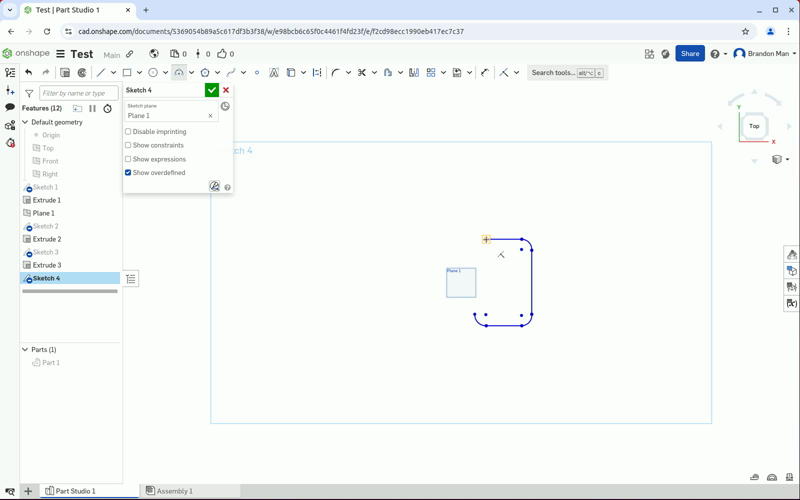
key_down(shift)
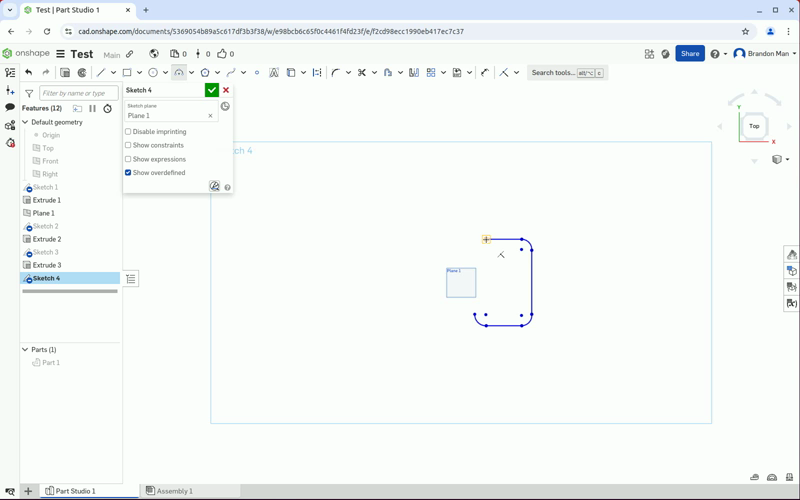
mouse_move(474, 250)
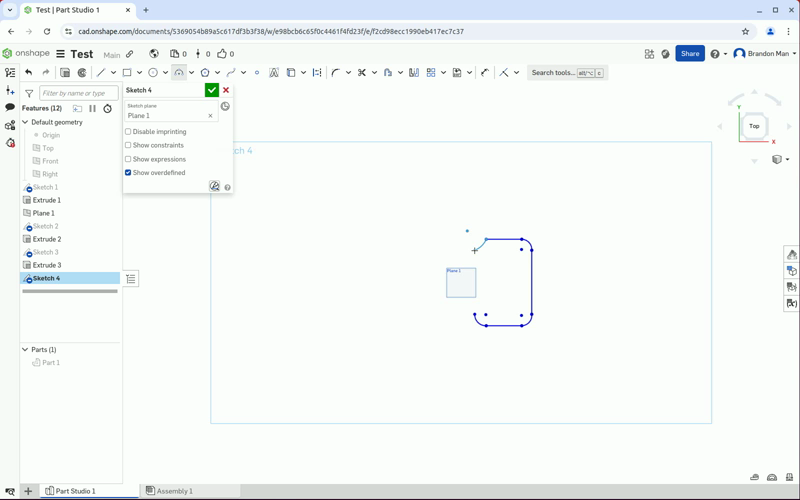
click(474, 250)
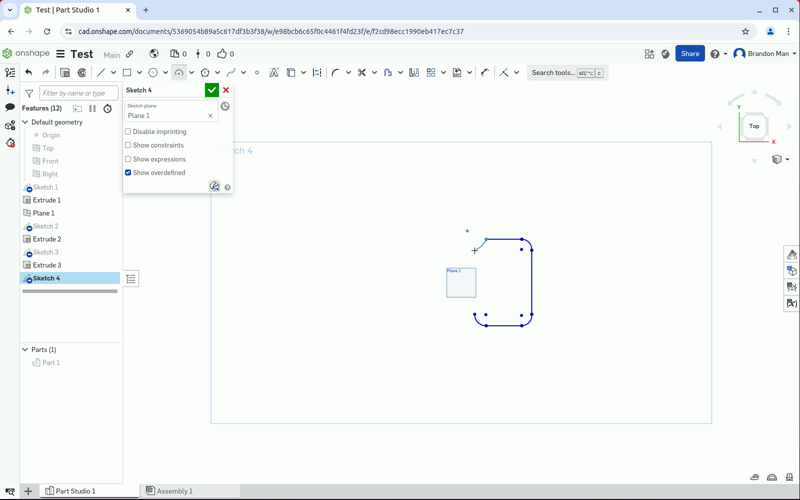
mouse_move(478, 242)
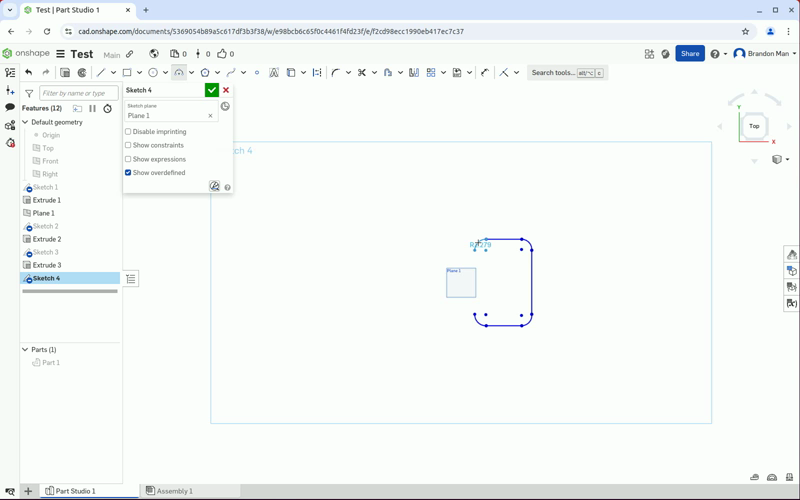
click(478, 242)
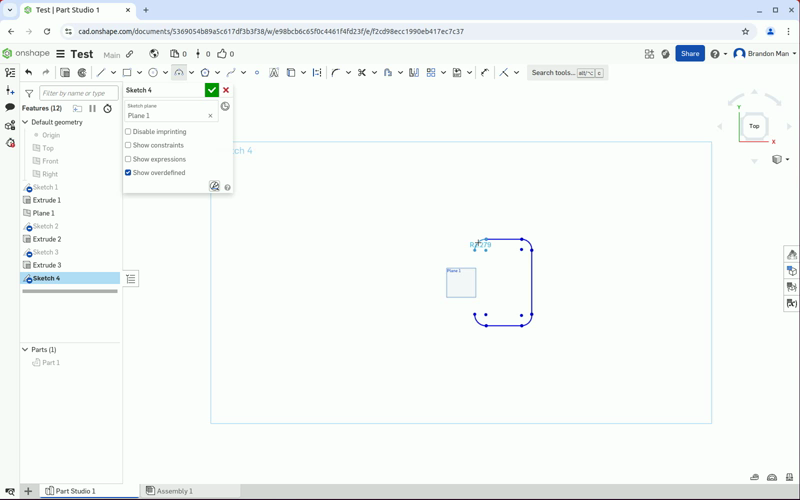
key_up(shift)
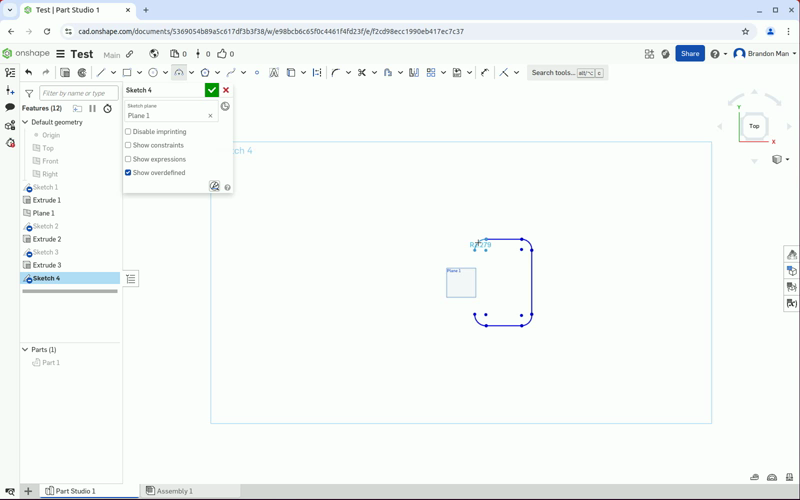
key(esc)
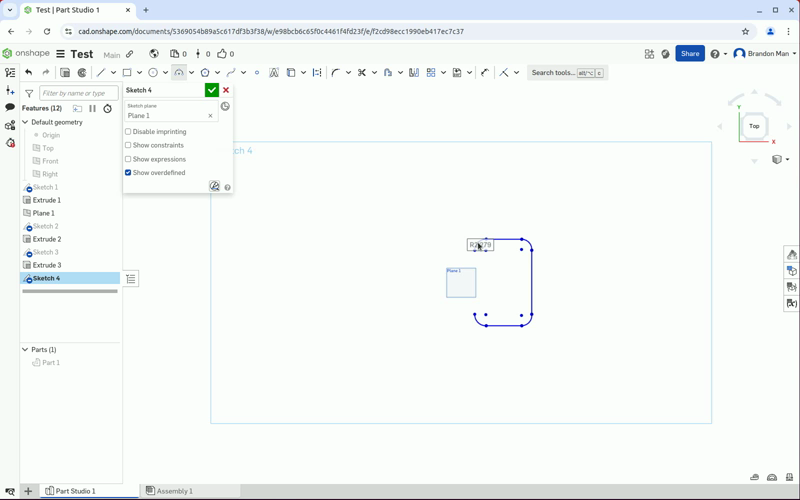
key(l)
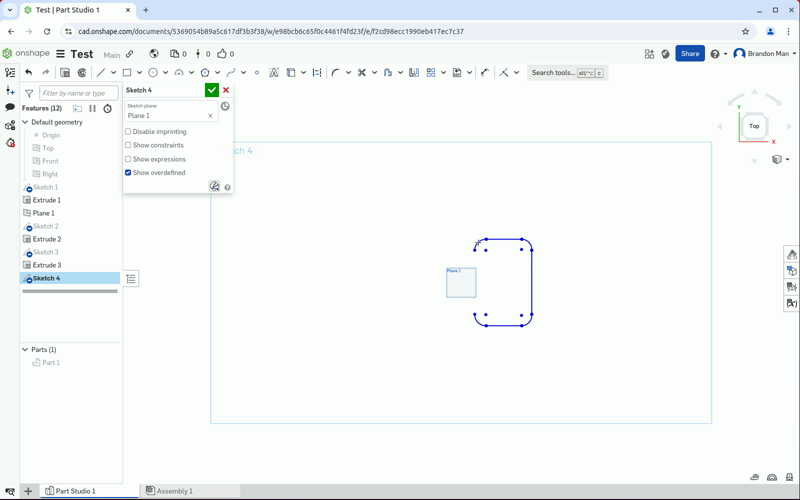
mouse_move(474, 250)
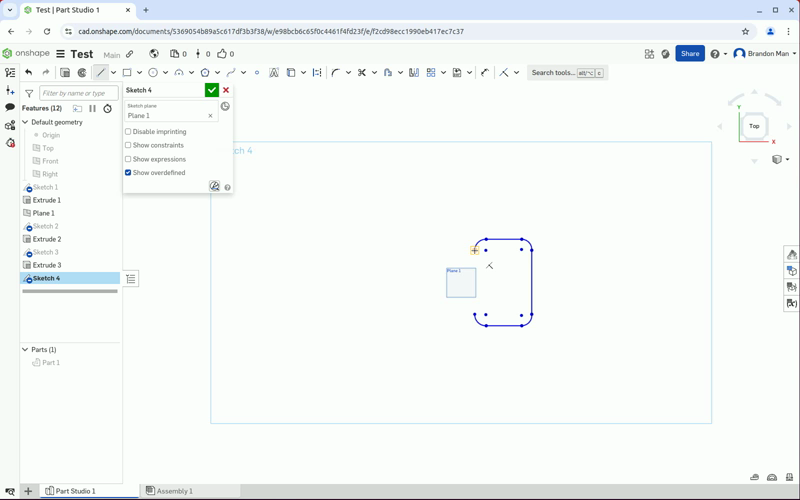
click(474, 250)
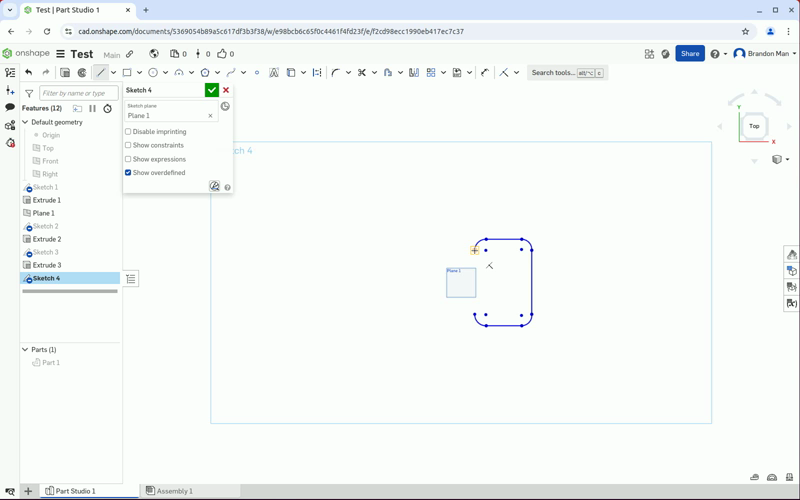
key_down(shift)
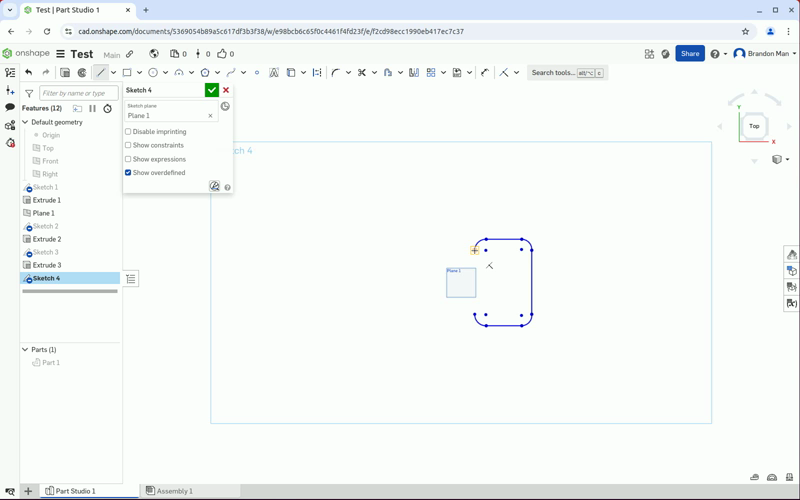
mouse_move(474, 314)
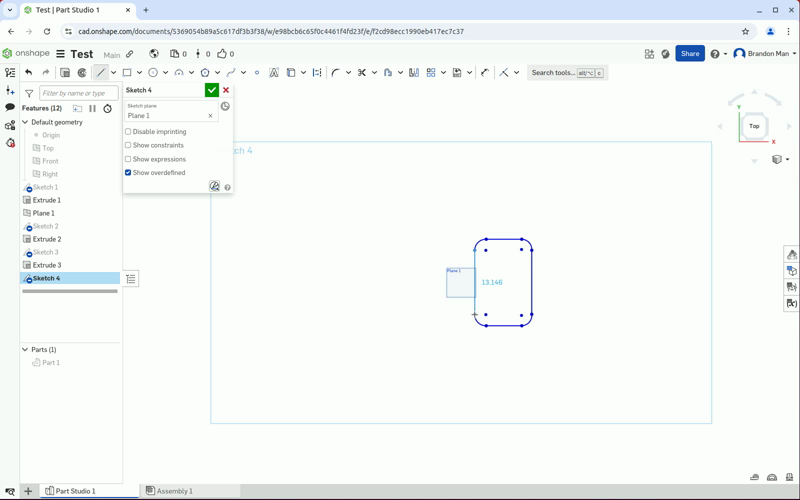
key_up(shift)
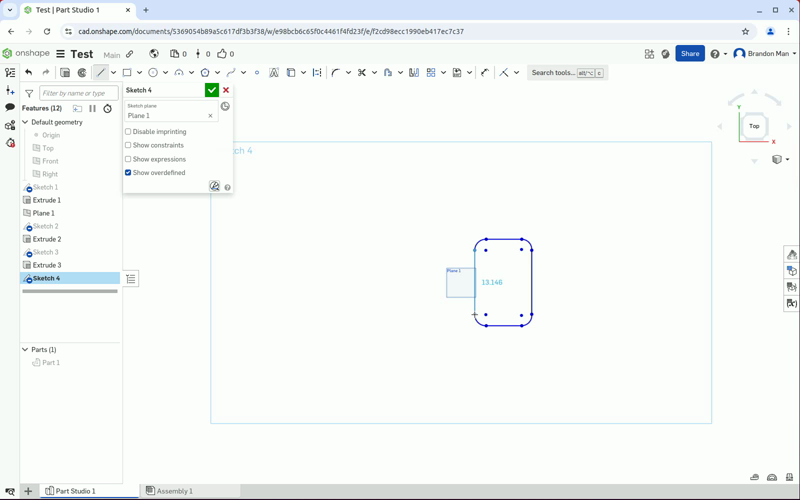
click(474, 314)
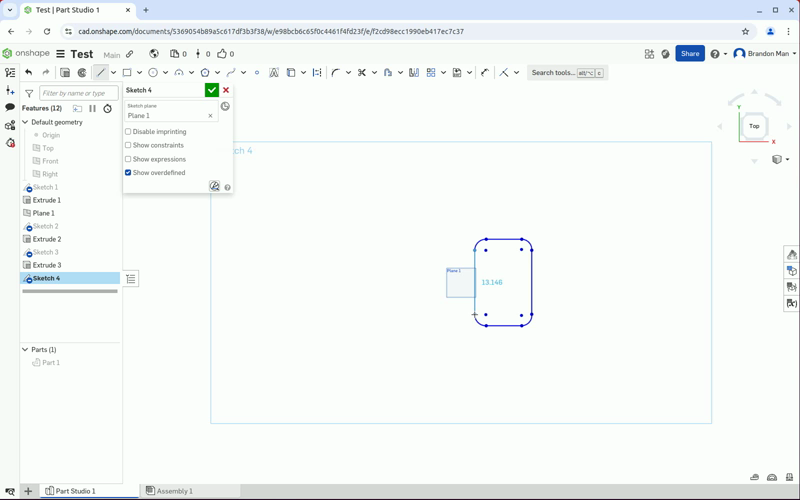
key(esc)
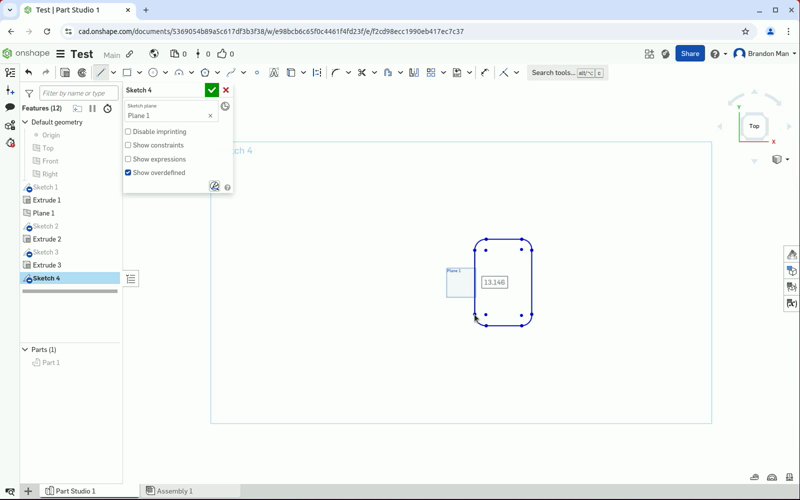
mouse_move(486, 266)
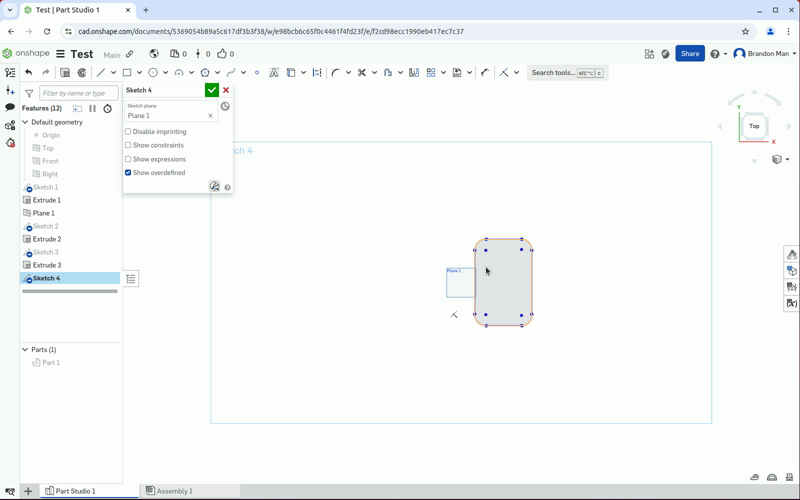
click(486, 266)
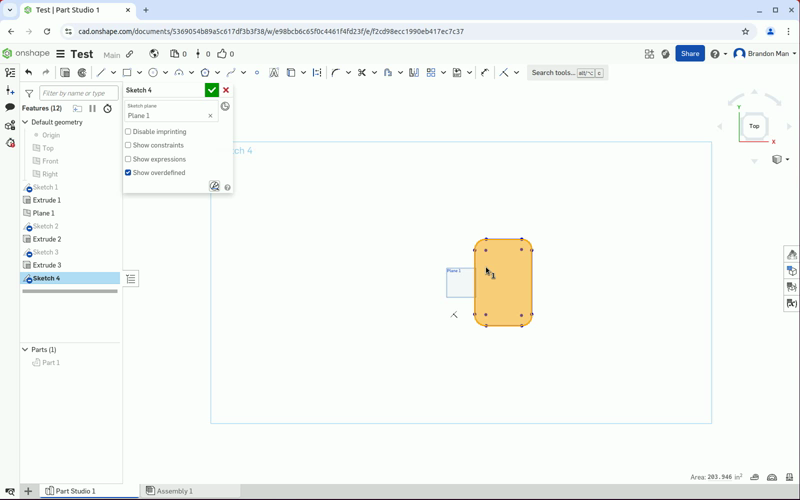
mouse_move(73, 352)
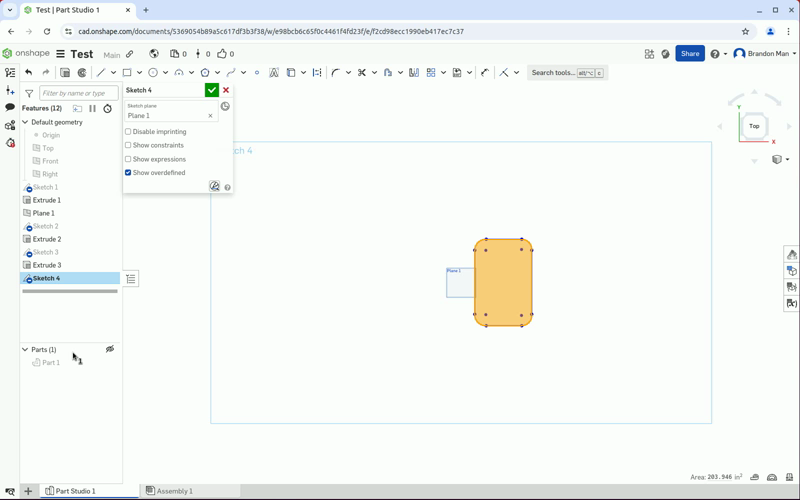
key(shift+y)
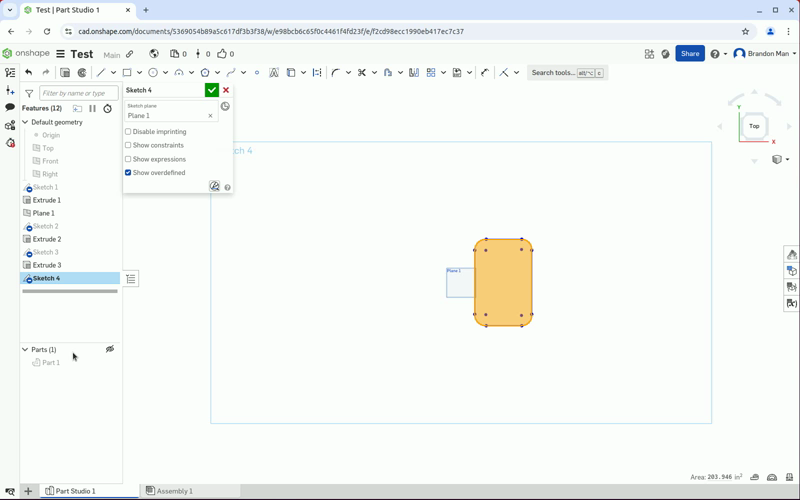
key(shift+e)
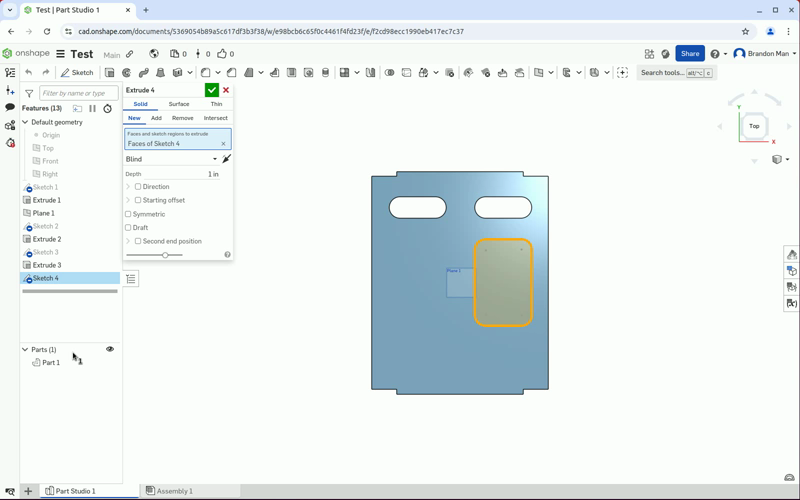
mouse_move(143, 106)
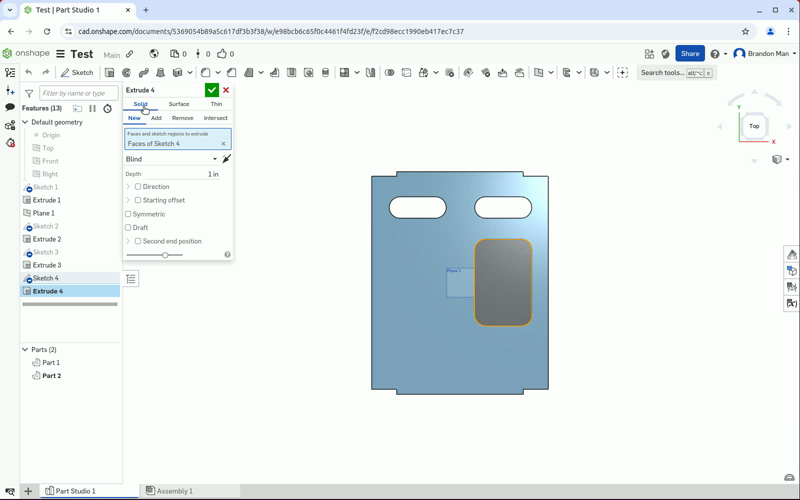
click(143, 106)
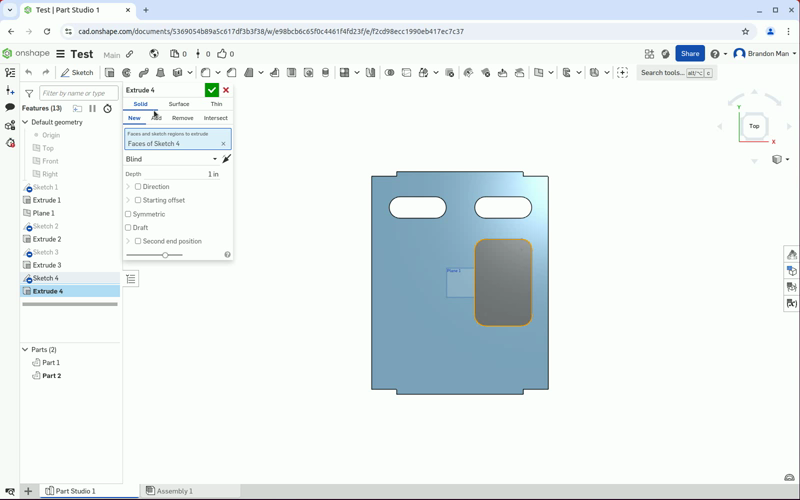
mouse_move(186, 120)
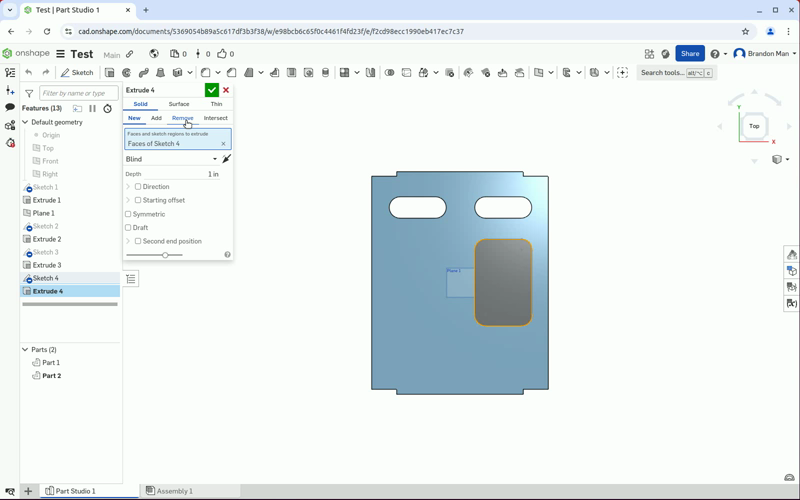
click(186, 120)
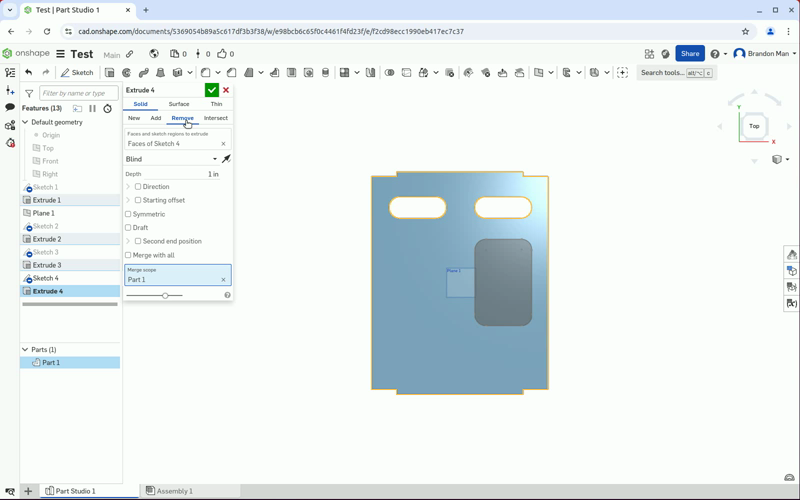
key(tab, 4)
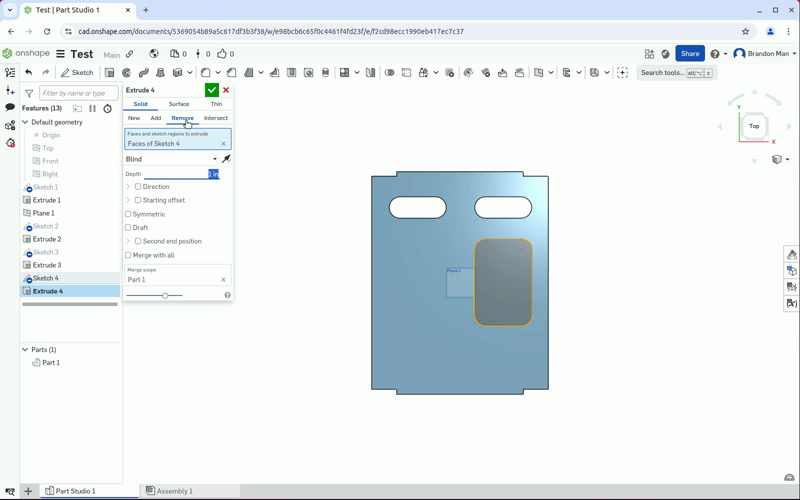
text(30.811)
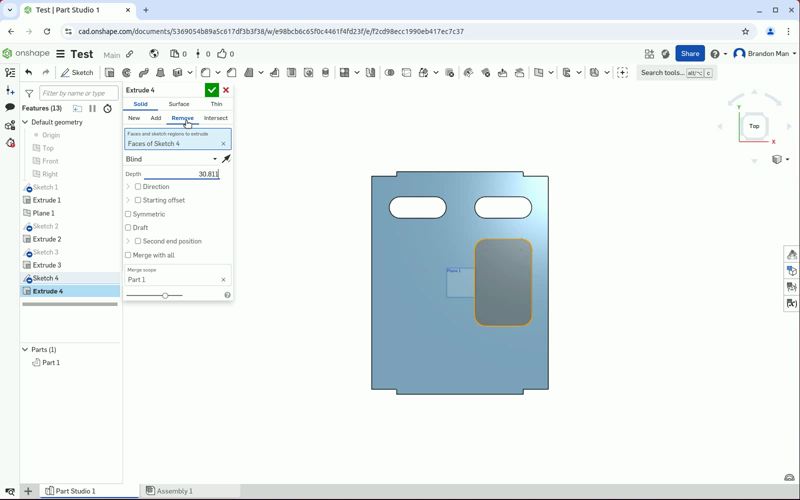
key(tab, 6)
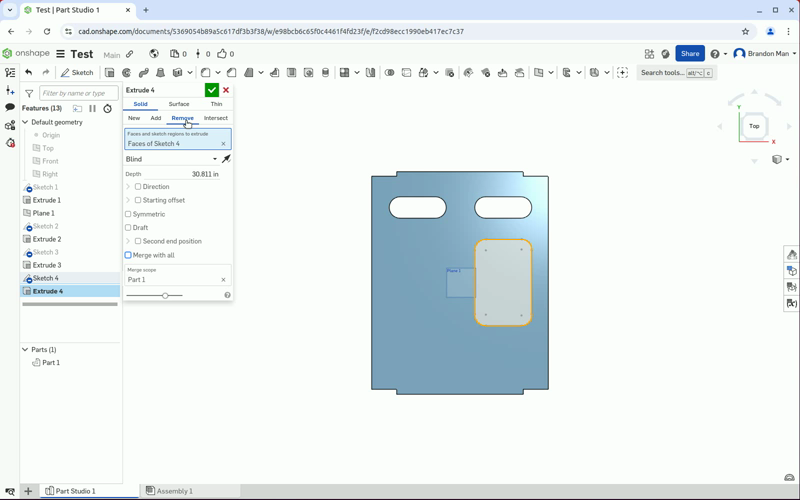
key(space)
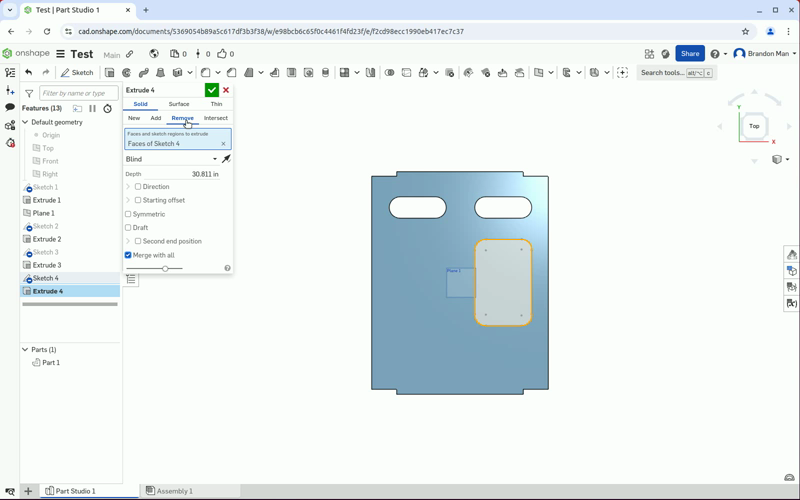
key(enter)
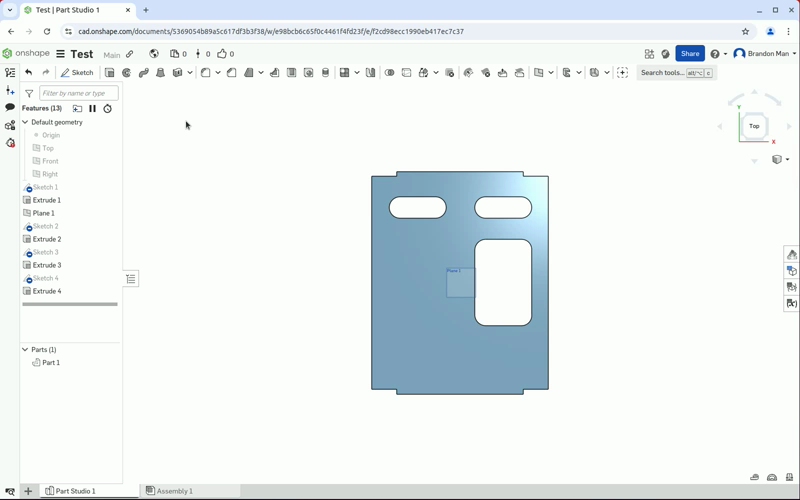
key(shift+h)
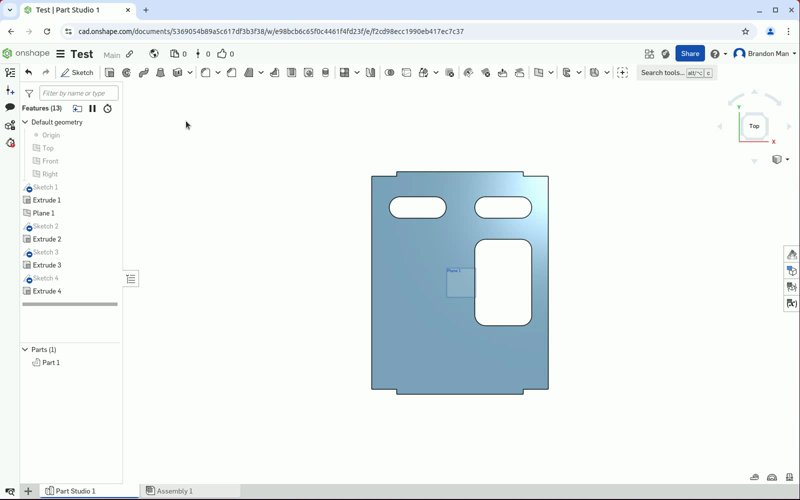
key(shift+h)
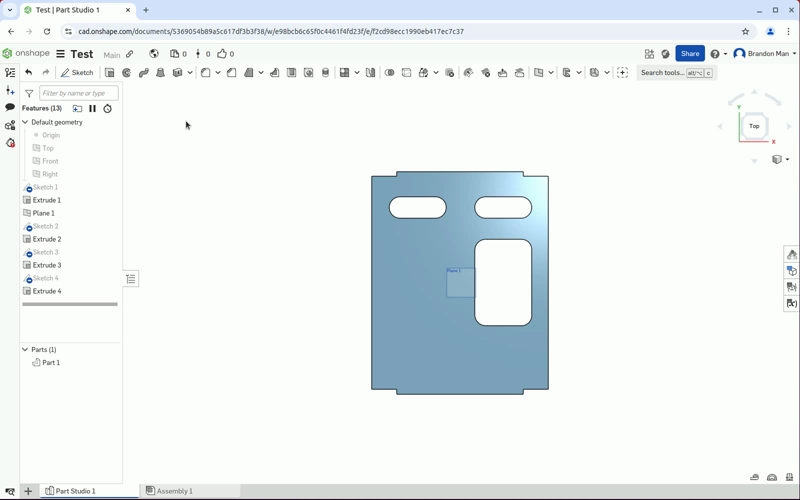
mouse_move(73, 189)
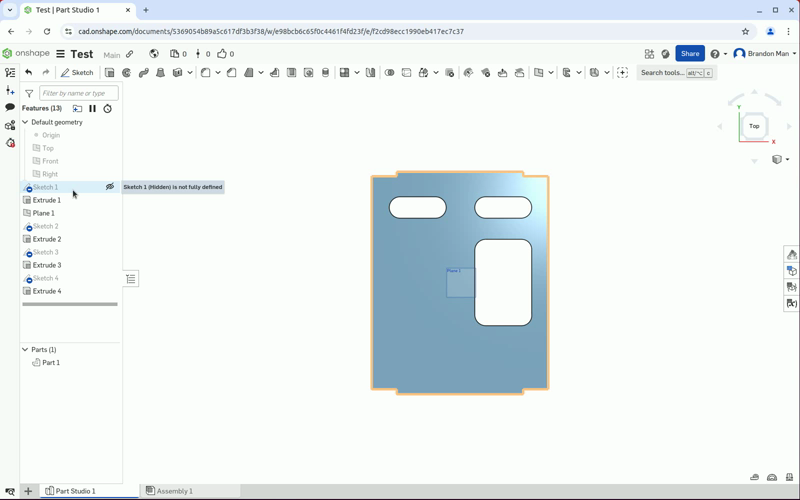
click(73, 189)
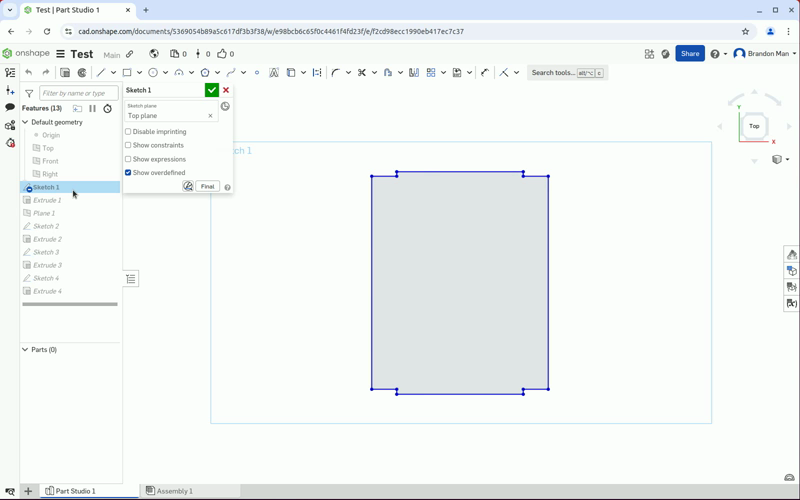
mouse_move(229, 92)
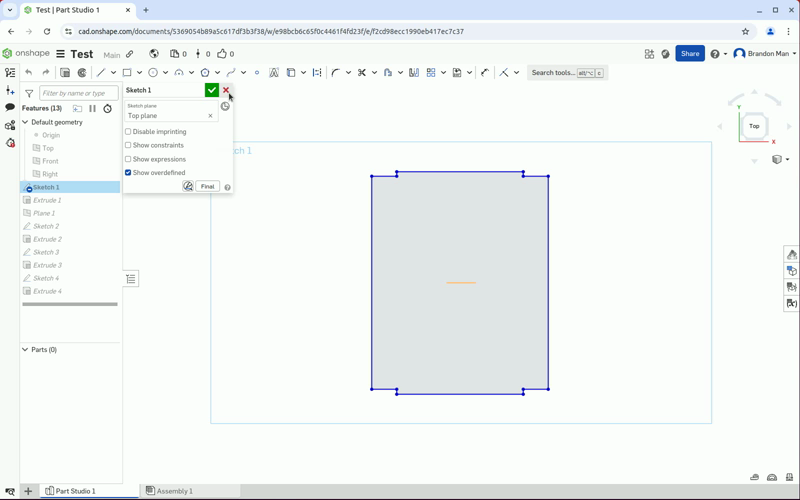
click(229, 92)
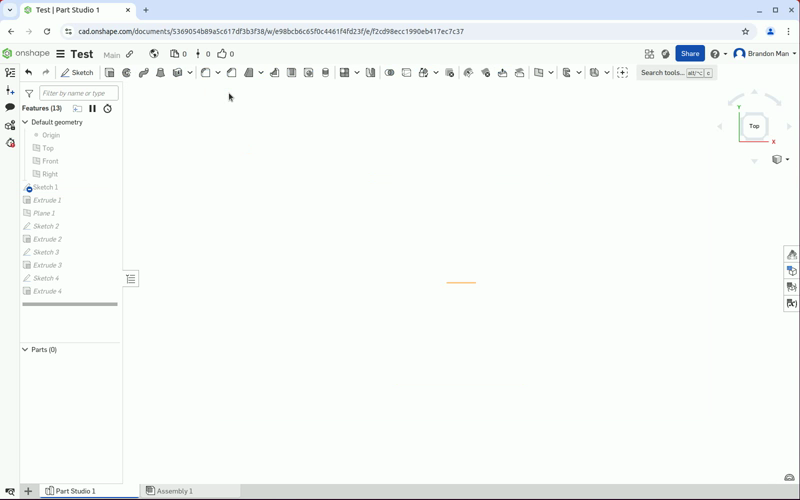
key(shift+s)
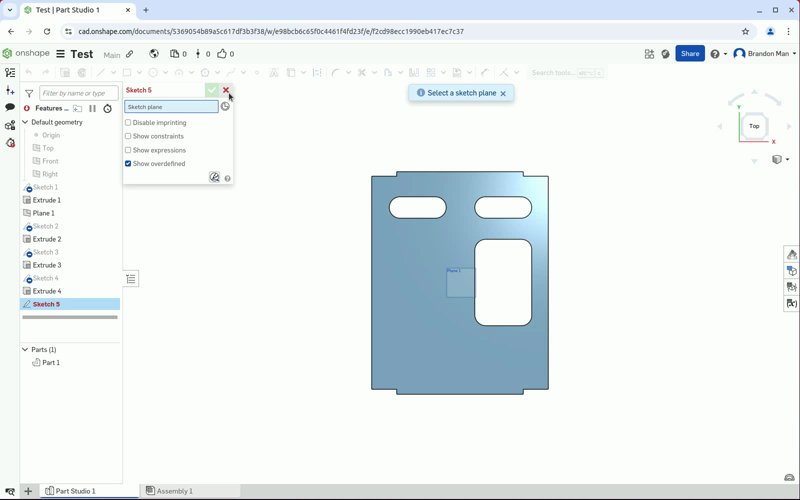
mouse_move(73, 215)
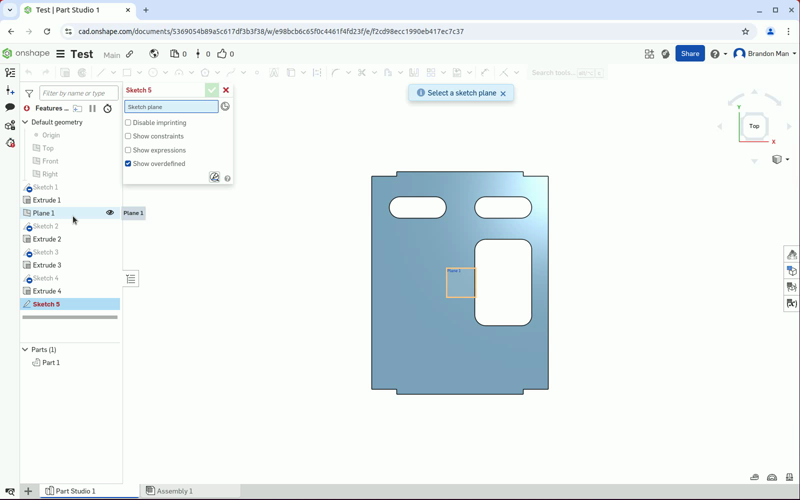
click(73, 215)
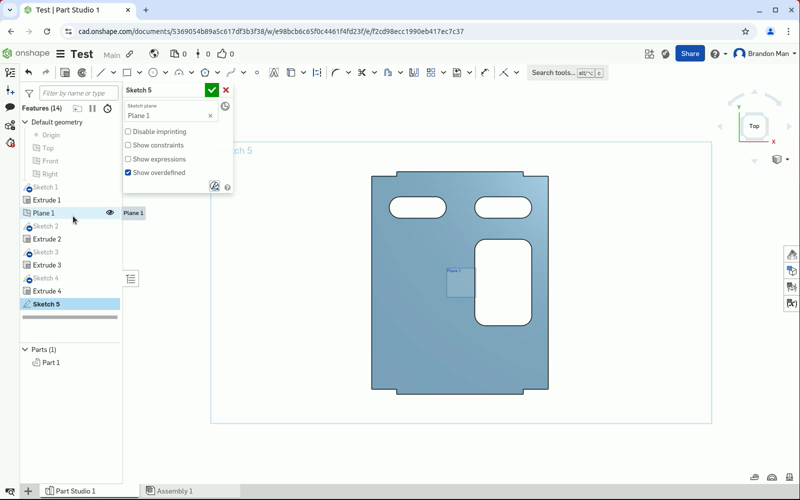
mouse_move(73, 352)
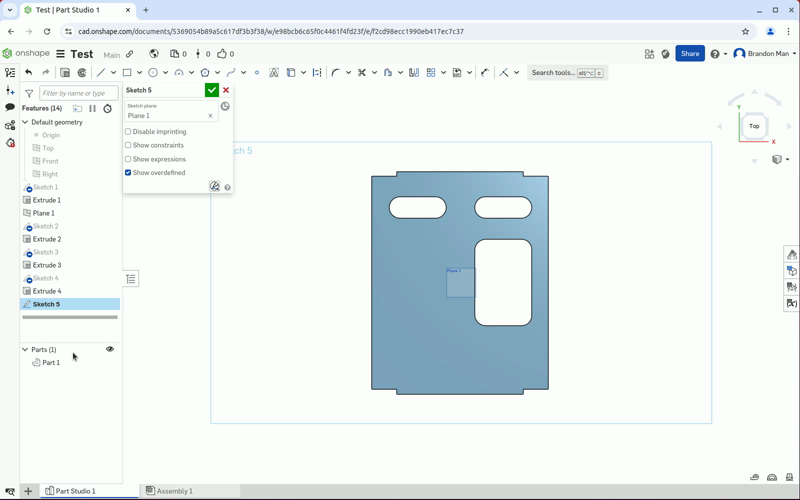
key(y)
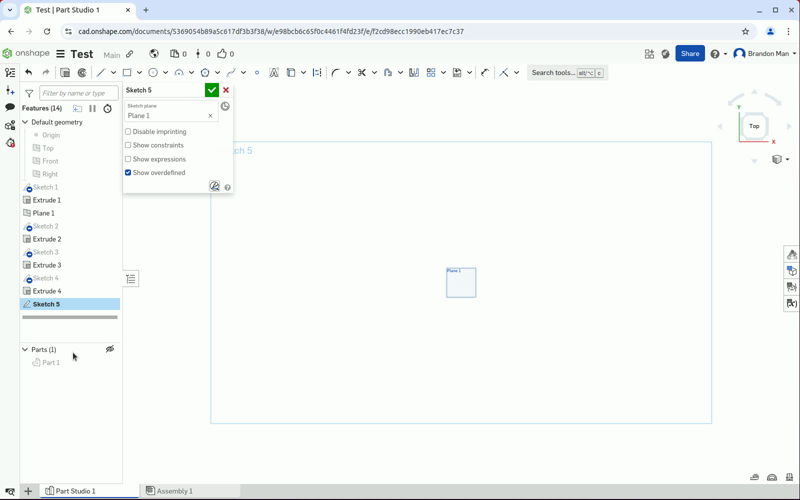
key(a)
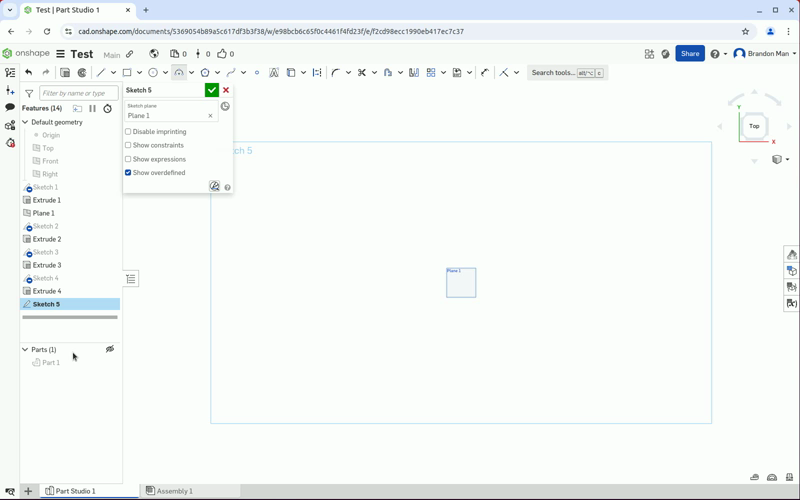
key_down(shift)
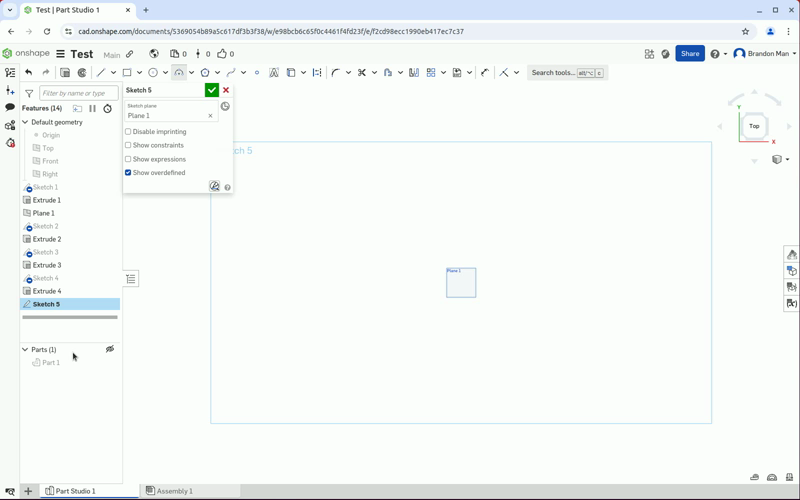
mouse_move(389, 314)
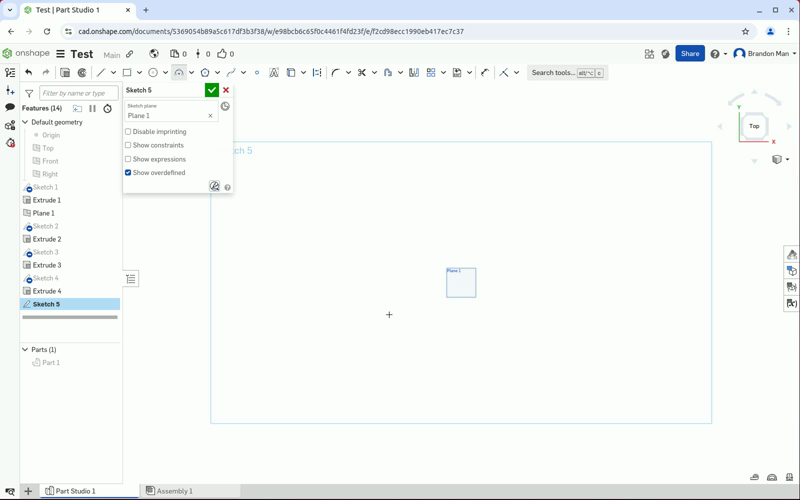
click(389, 314)
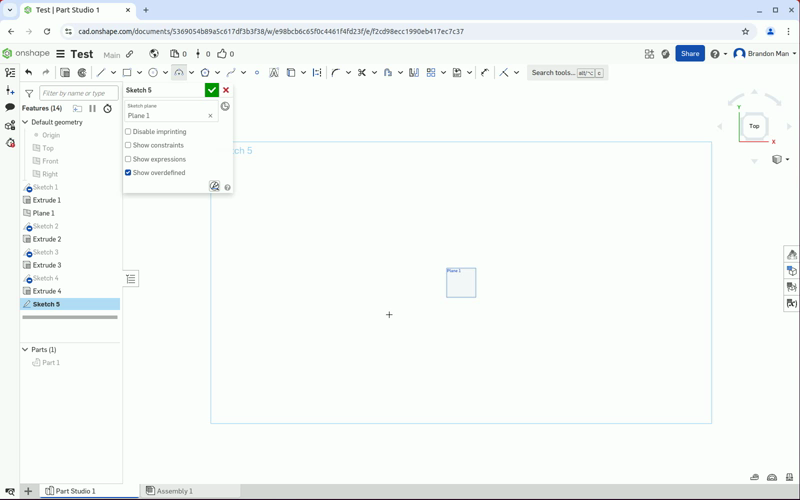
key_up(shift)
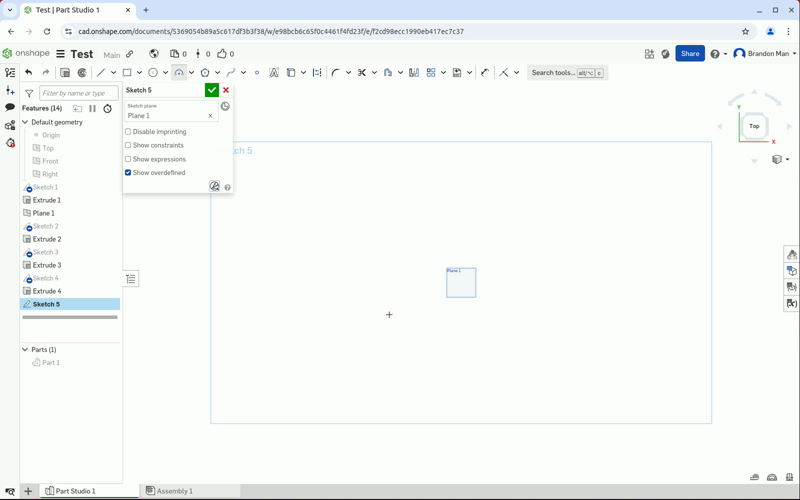
key_down(shift)
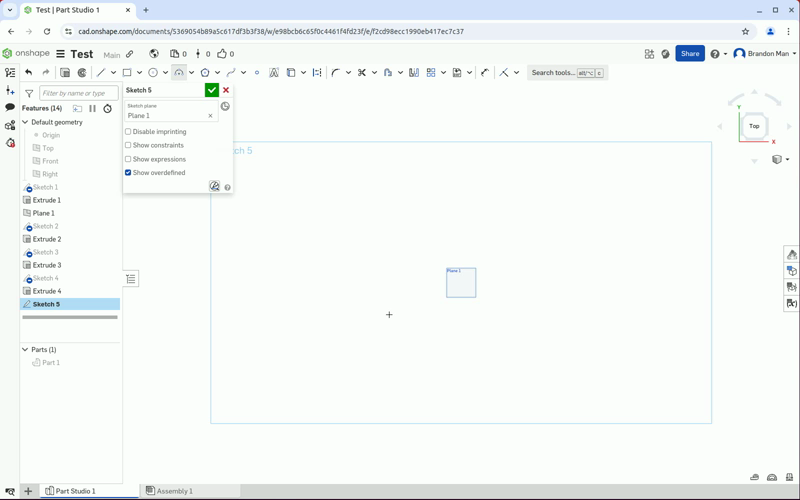
mouse_move(400, 325)
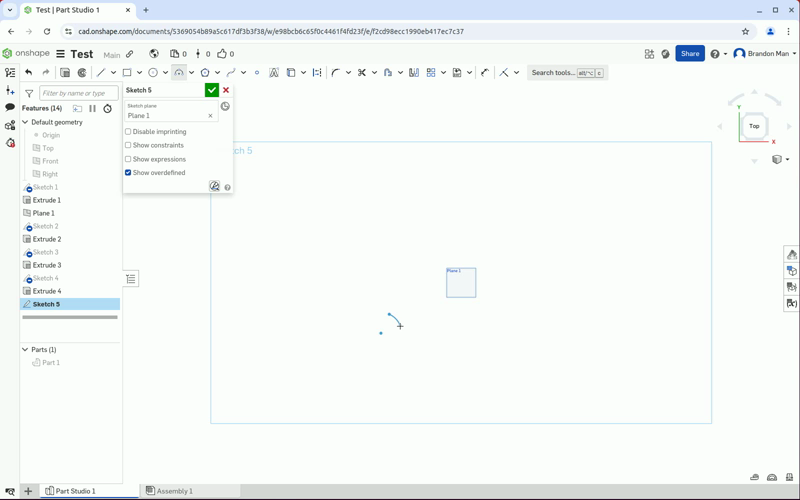
click(400, 325)
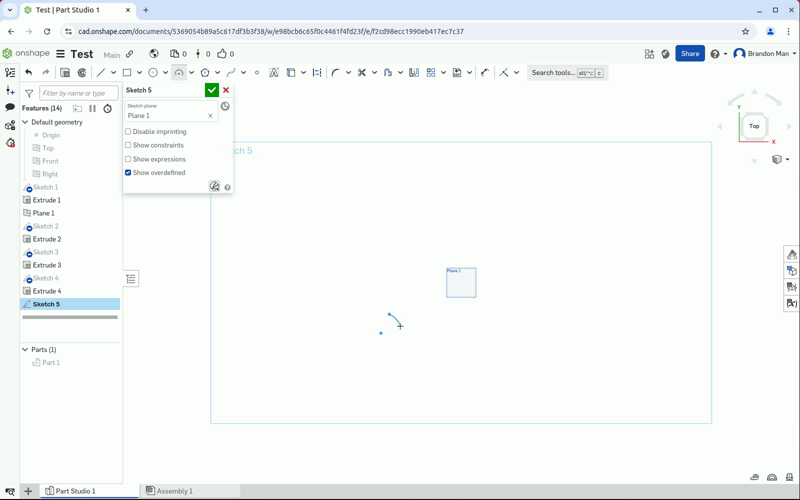
mouse_move(392, 322)
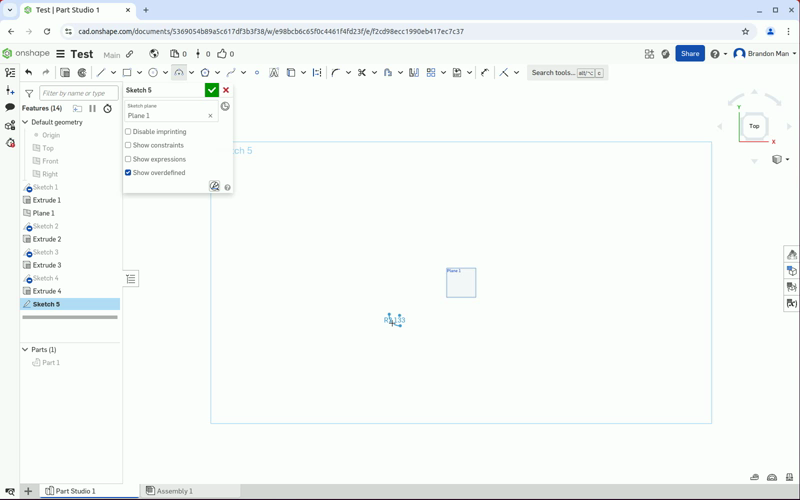
click(392, 322)
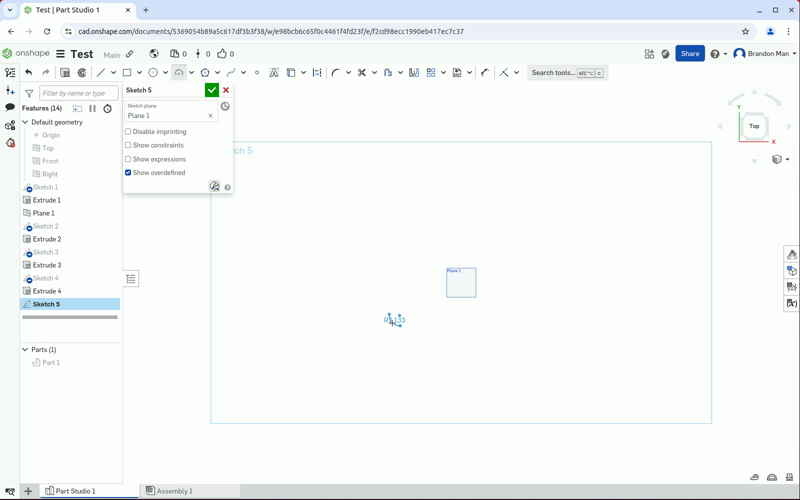
key_up(shift)
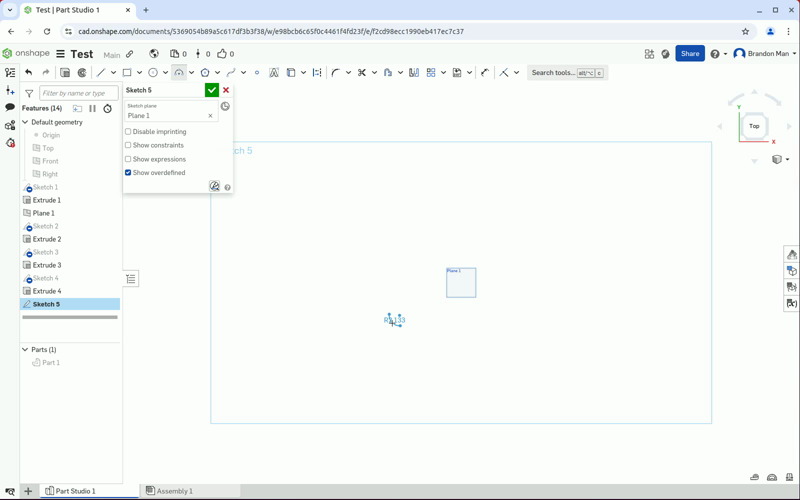
key(esc)
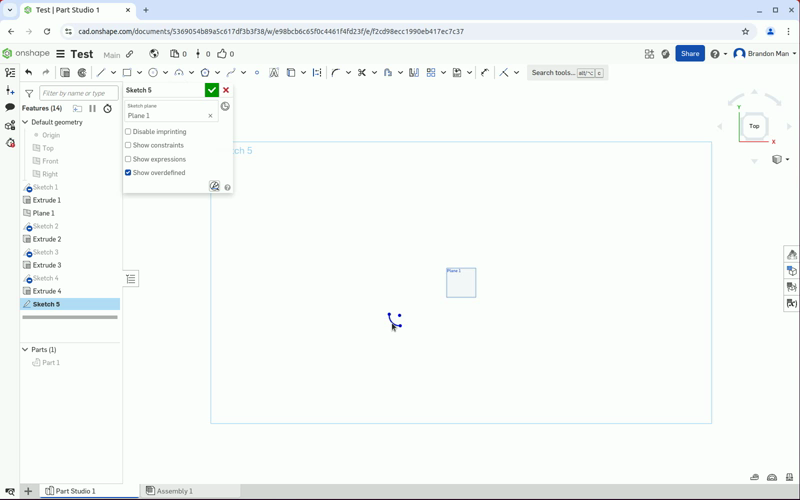
key(l)
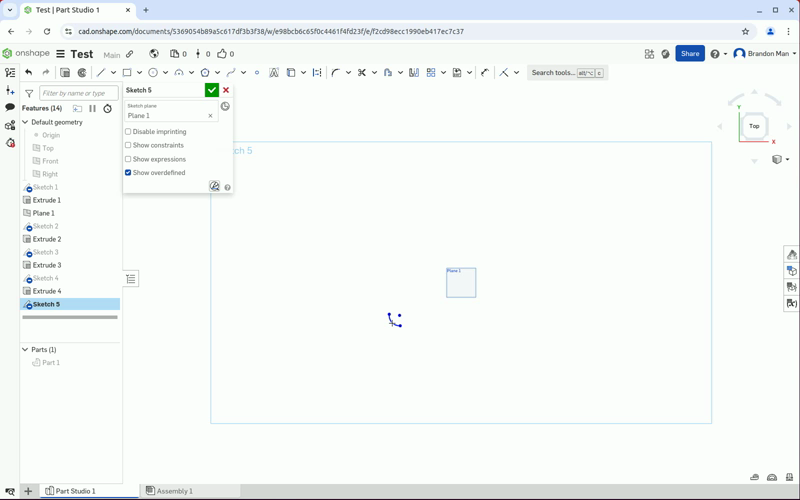
mouse_move(400, 325)
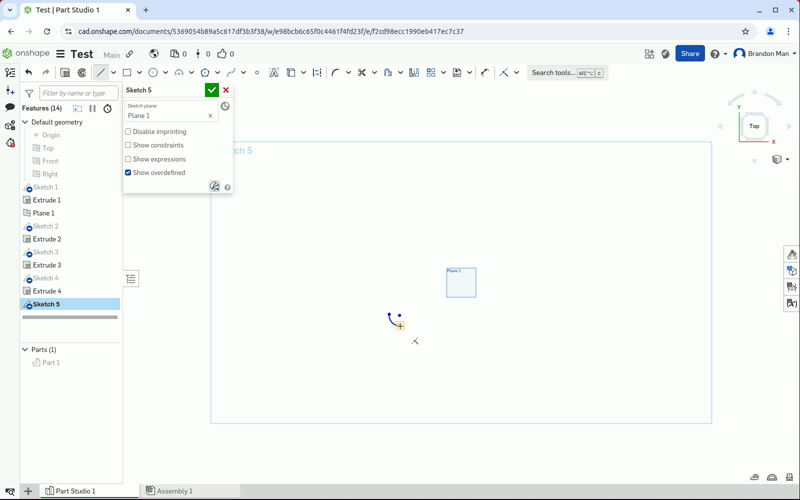
click(400, 325)
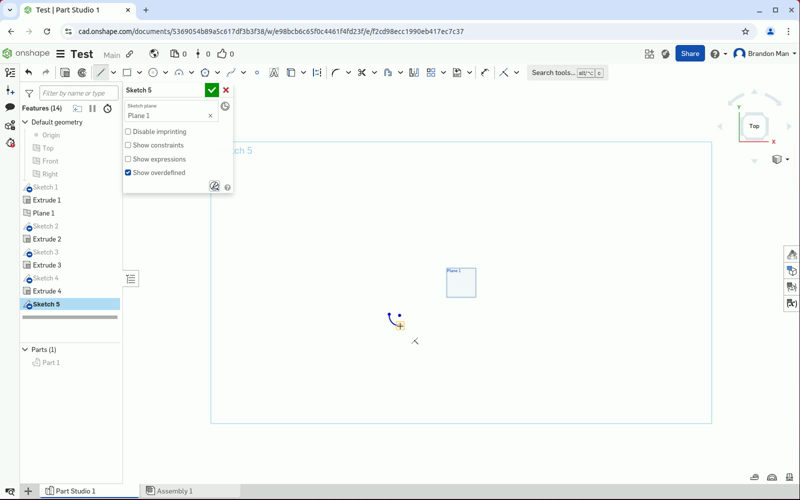
key_down(shift)
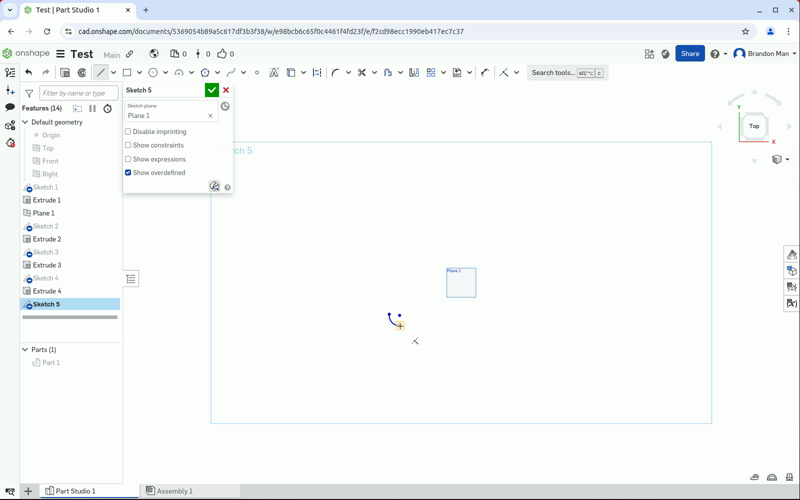
mouse_move(430, 325)
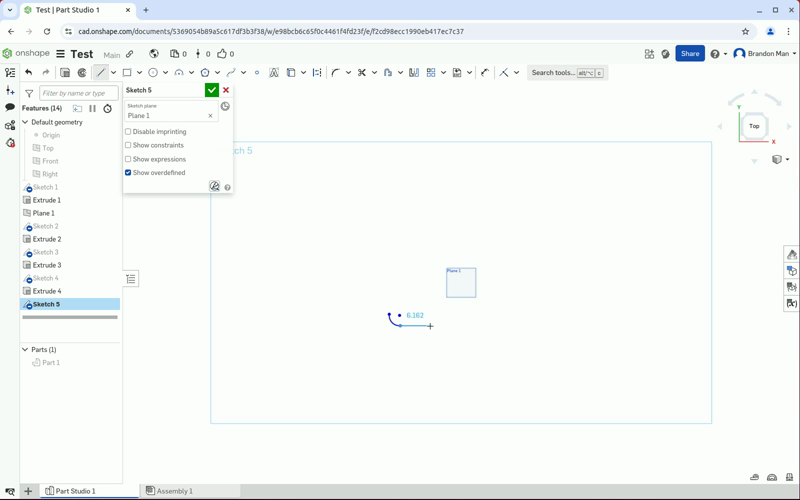
mouse_move(436, 325)
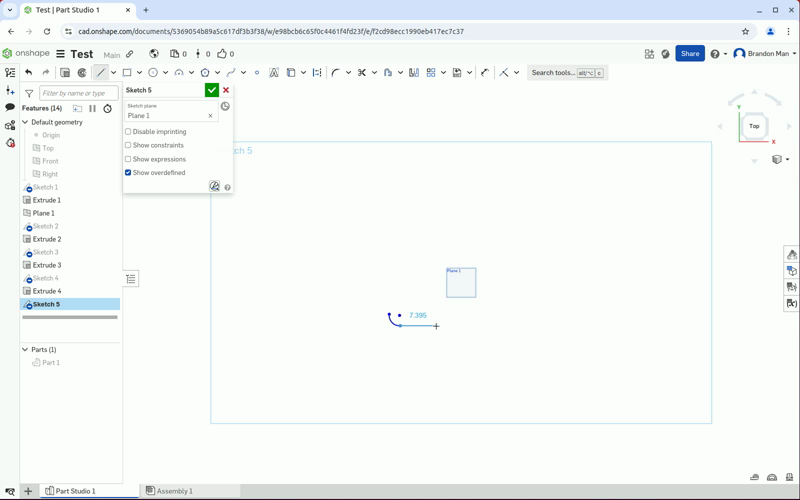
click(436, 325)
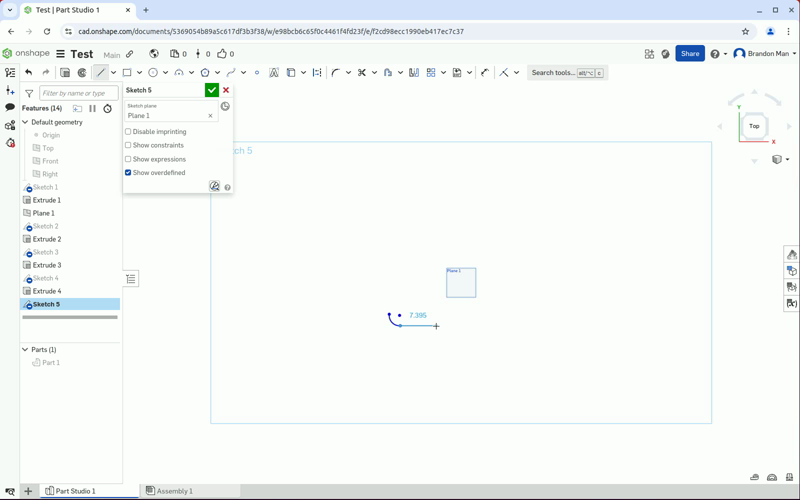
key_up(shift)
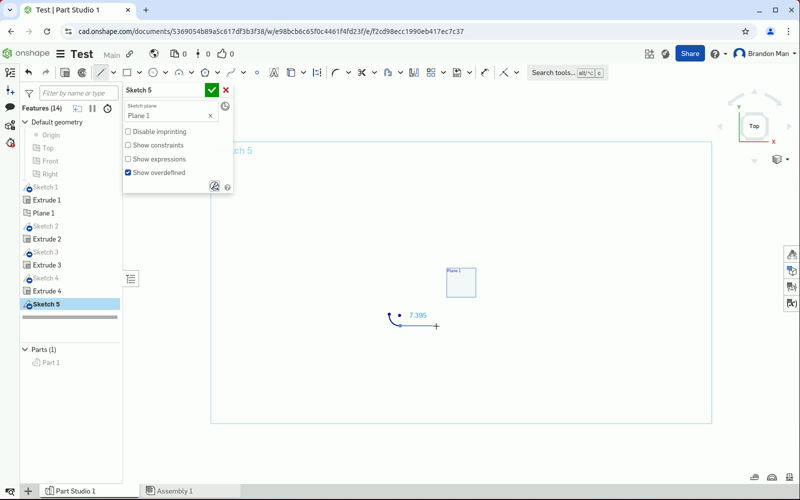
key(esc)
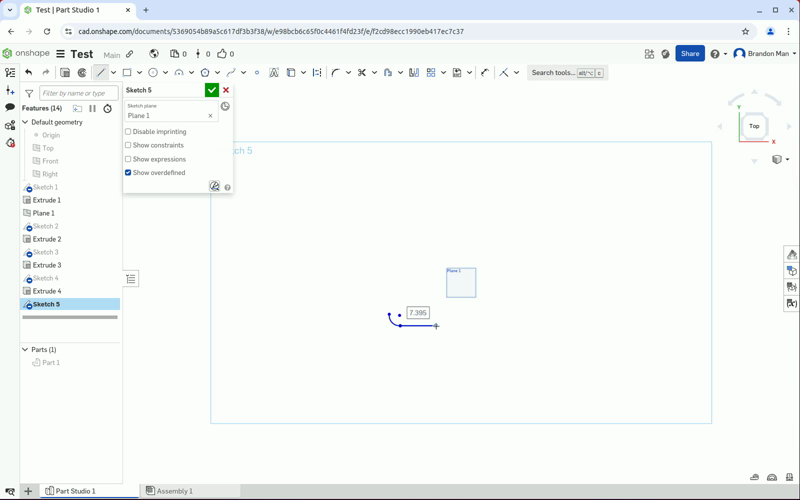
key(a)
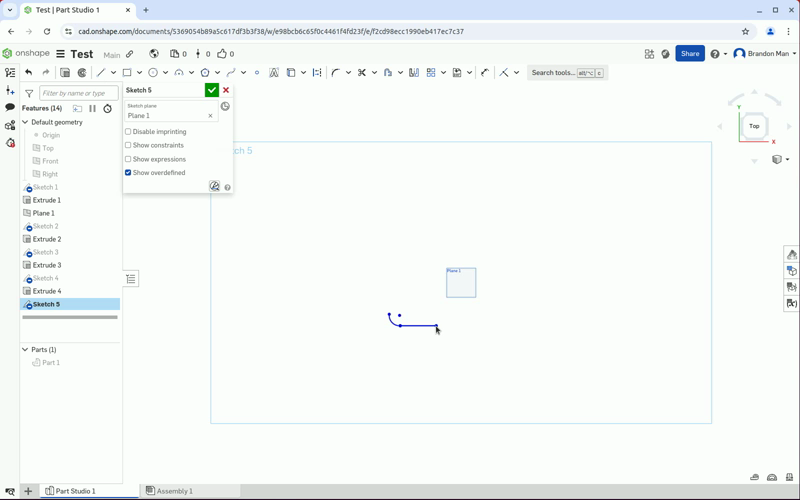
mouse_move(436, 325)
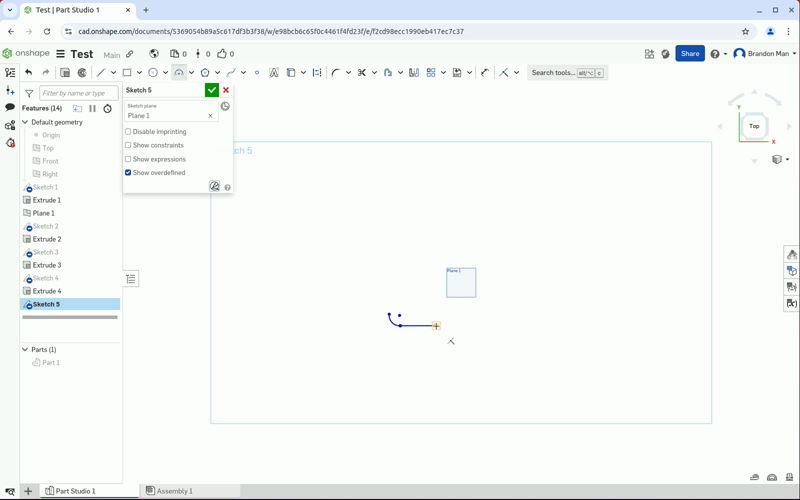
click(436, 325)
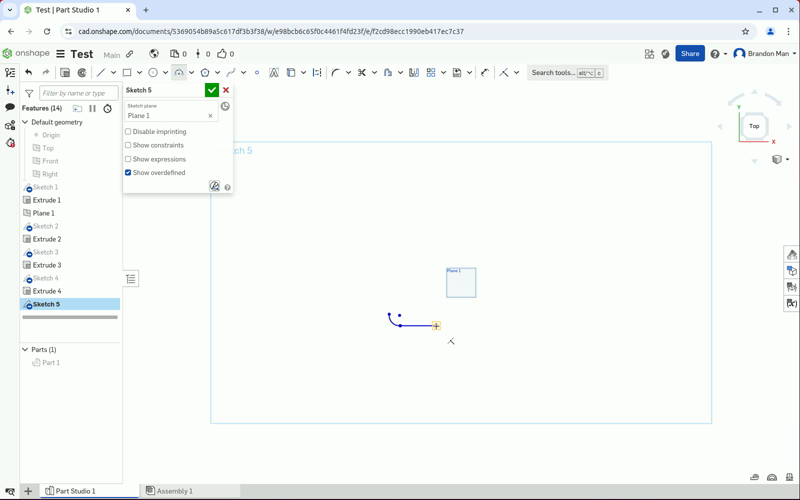
key_down(shift)
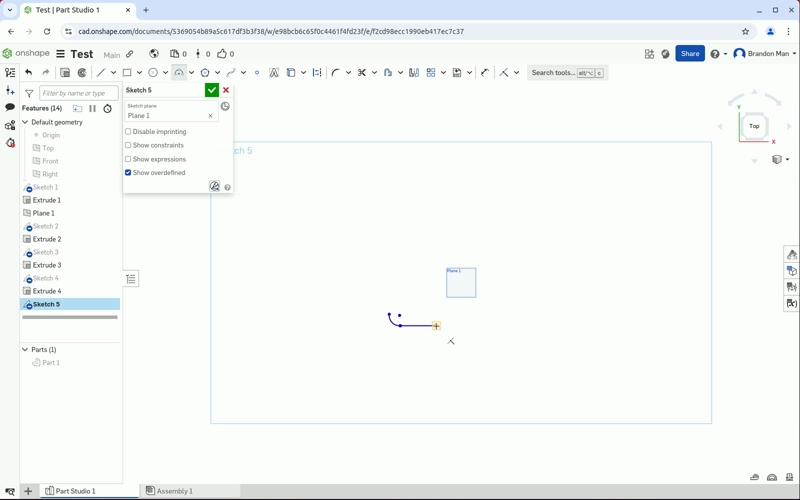
mouse_move(446, 314)
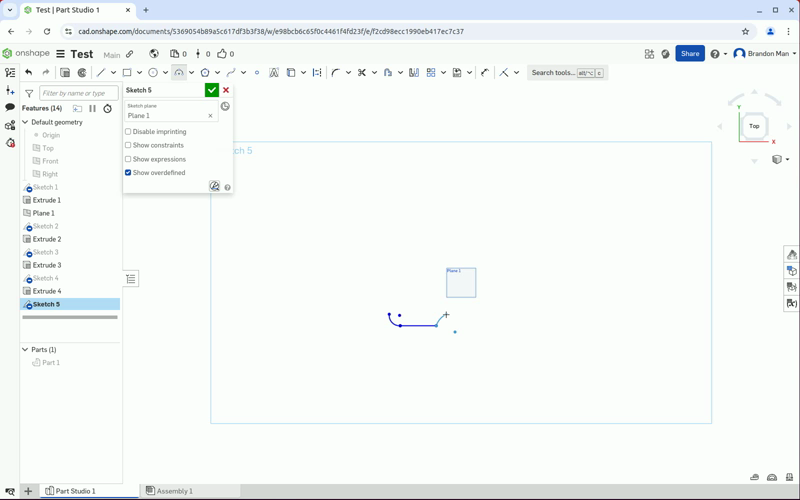
click(446, 314)
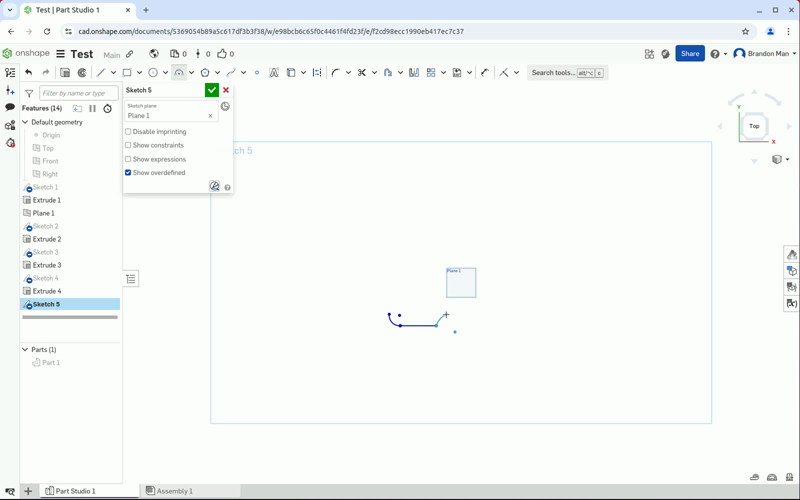
mouse_move(443, 322)
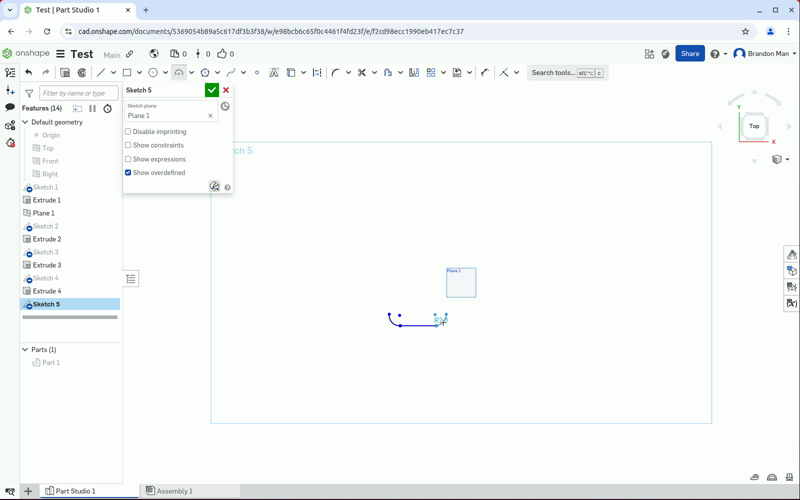
click(443, 322)
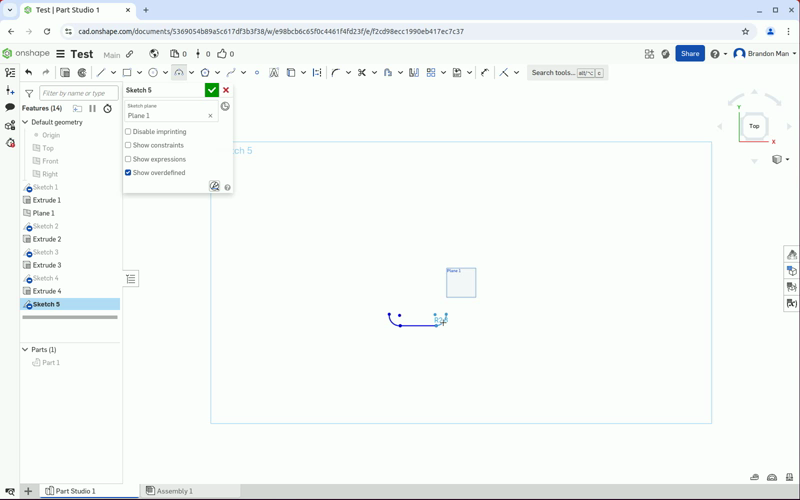
key_up(shift)
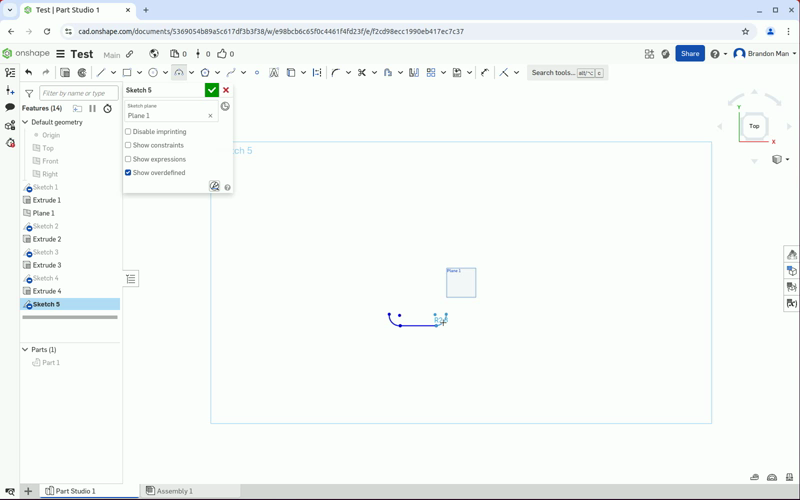
key(esc)
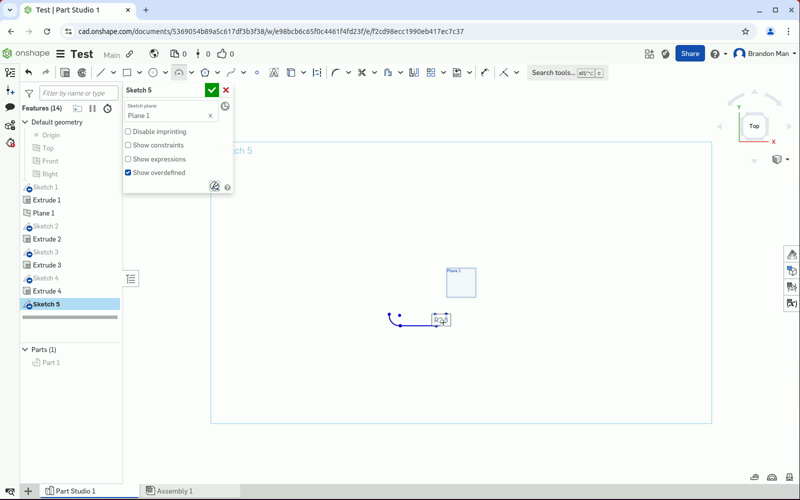
key(l)
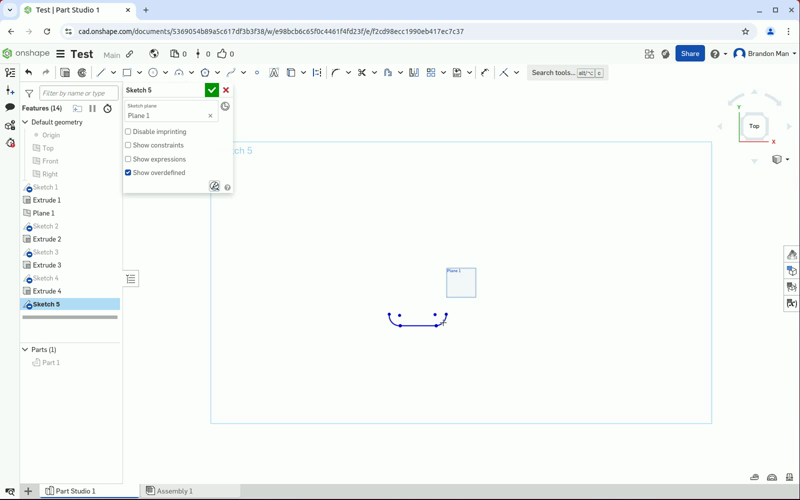
mouse_move(446, 314)
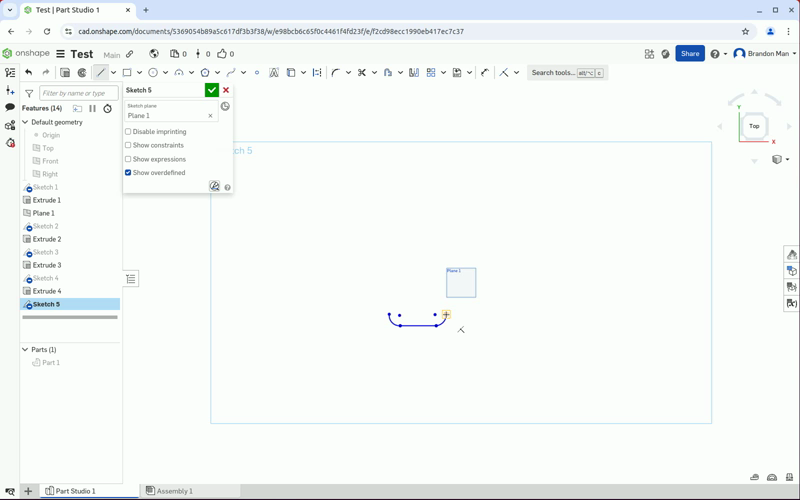
click(446, 314)
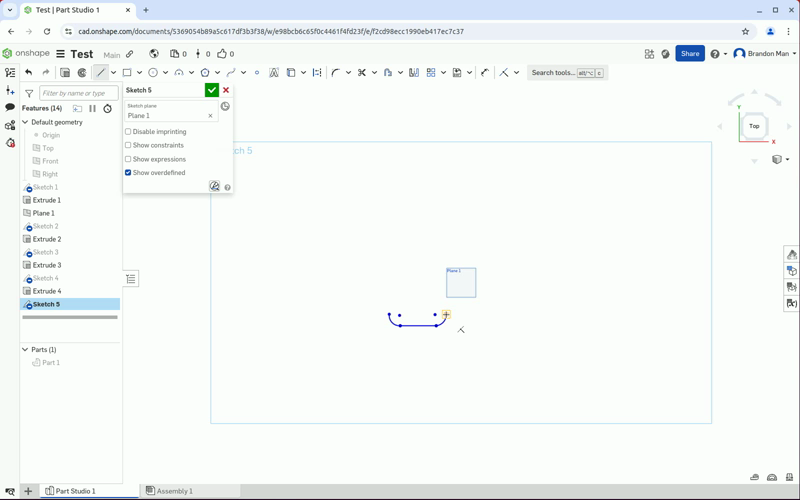
key_down(shift)
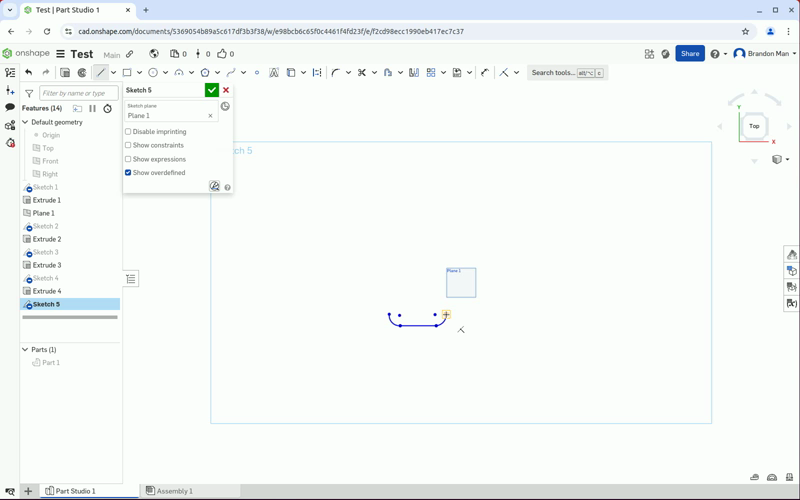
mouse_move(446, 250)
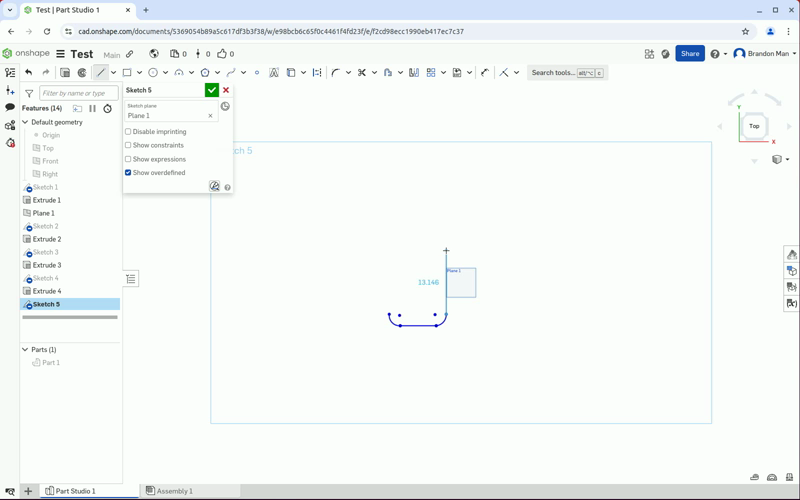
click(446, 250)
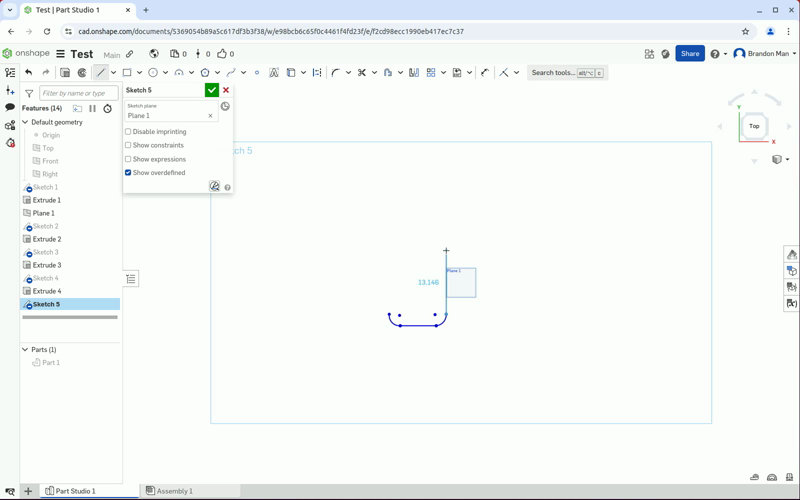
key_up(shift)
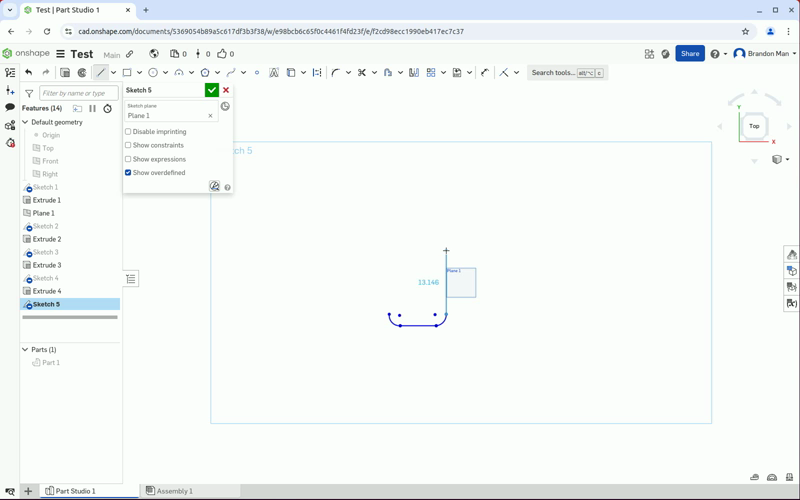
key(esc)
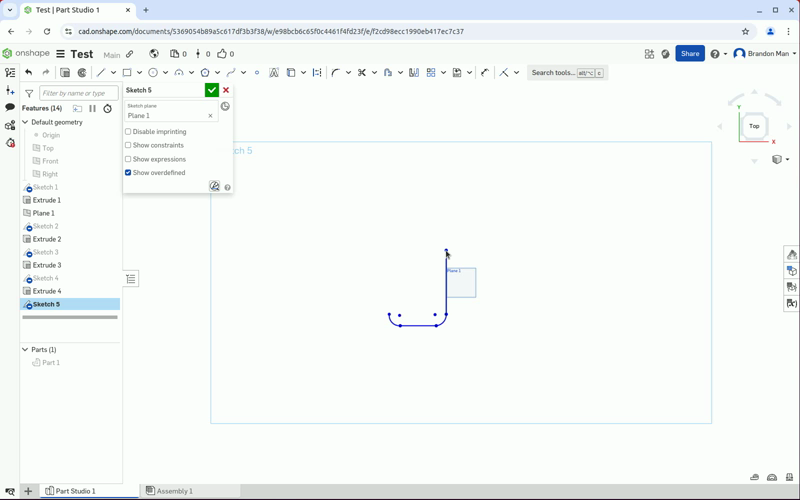
key(a)
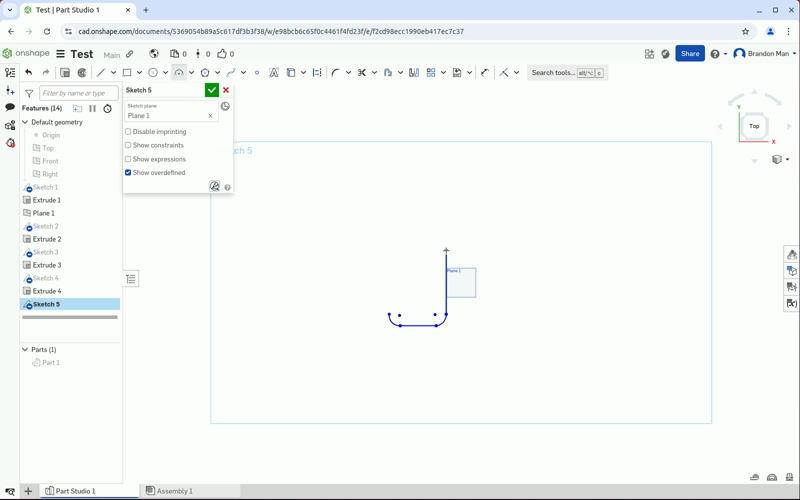
mouse_move(446, 250)
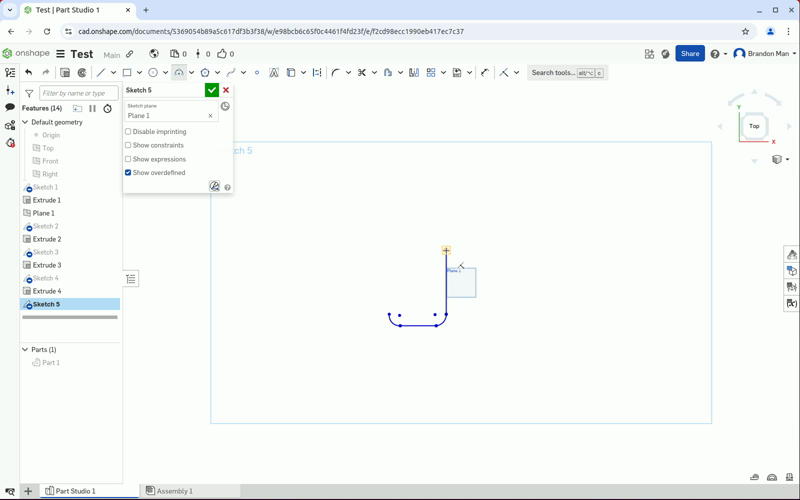
click(446, 250)
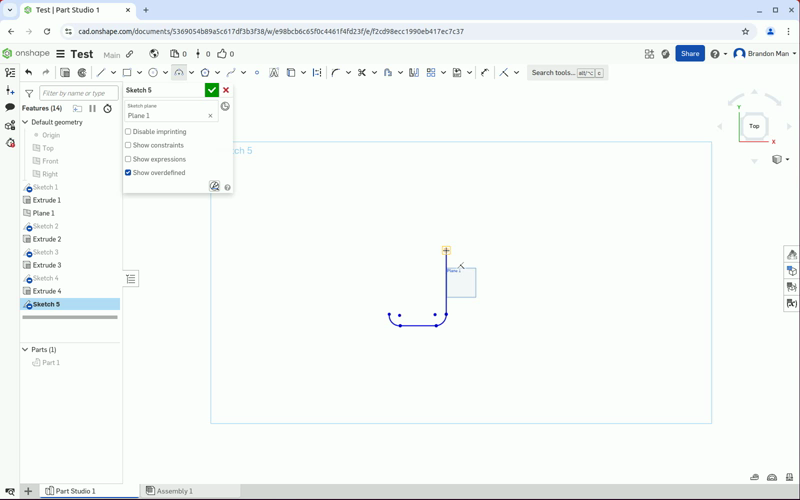
key_down(shift)
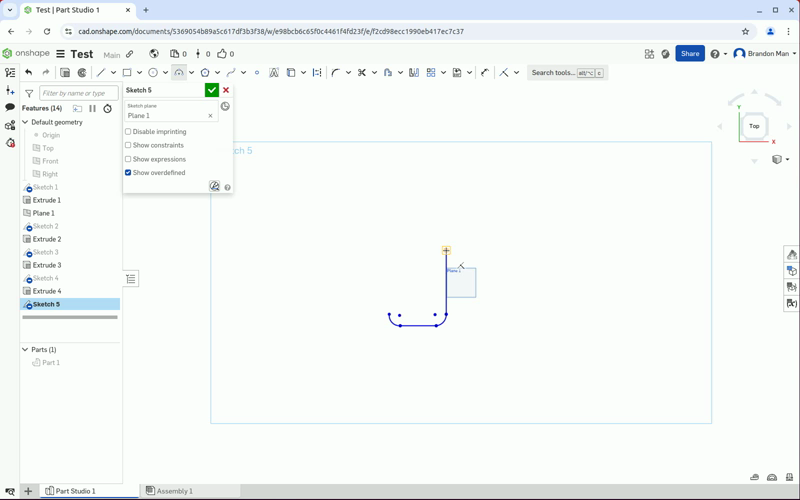
mouse_move(436, 239)
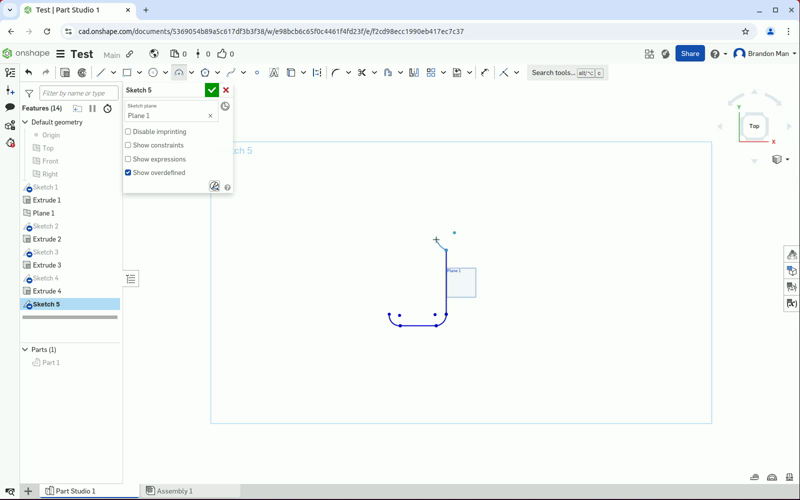
click(436, 239)
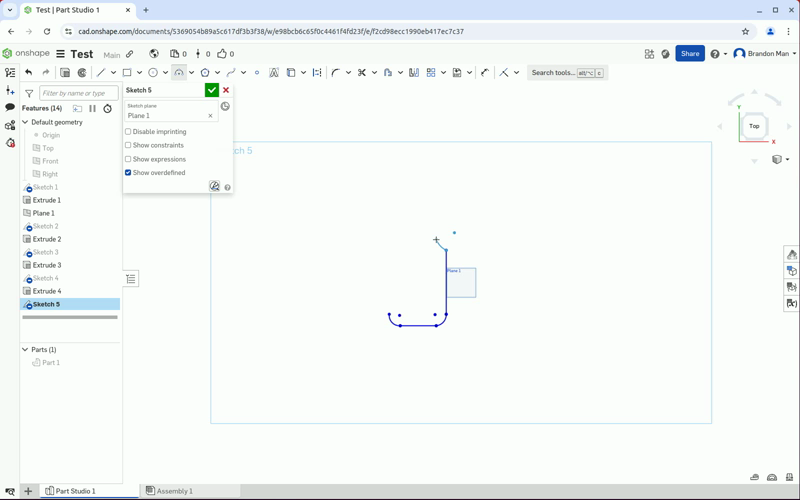
mouse_move(443, 242)
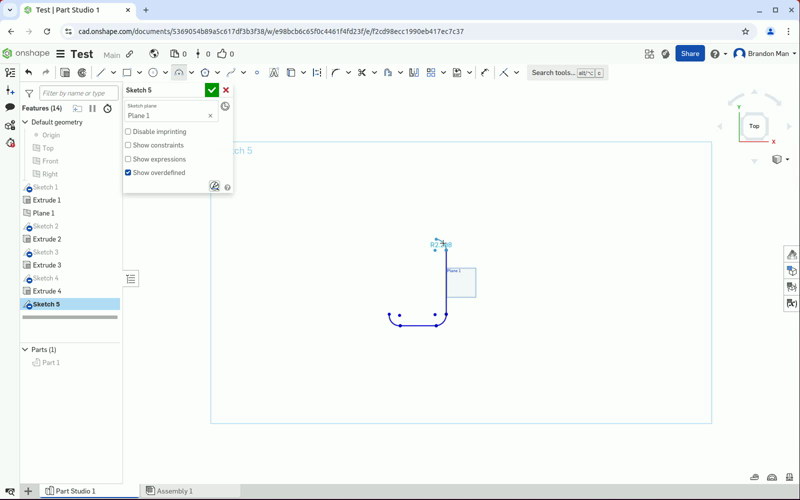
click(443, 242)
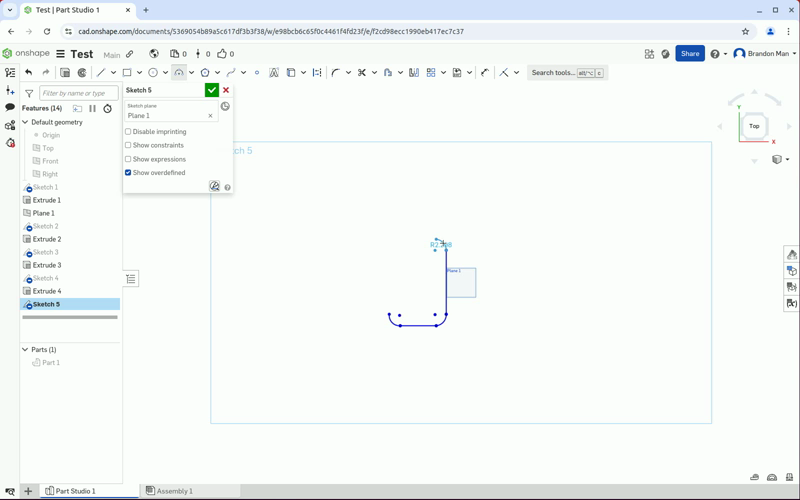
key_up(shift)
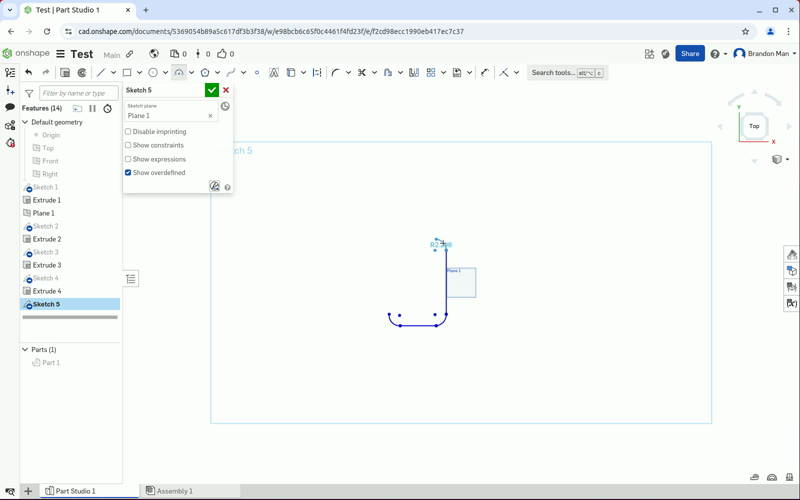
key(esc)
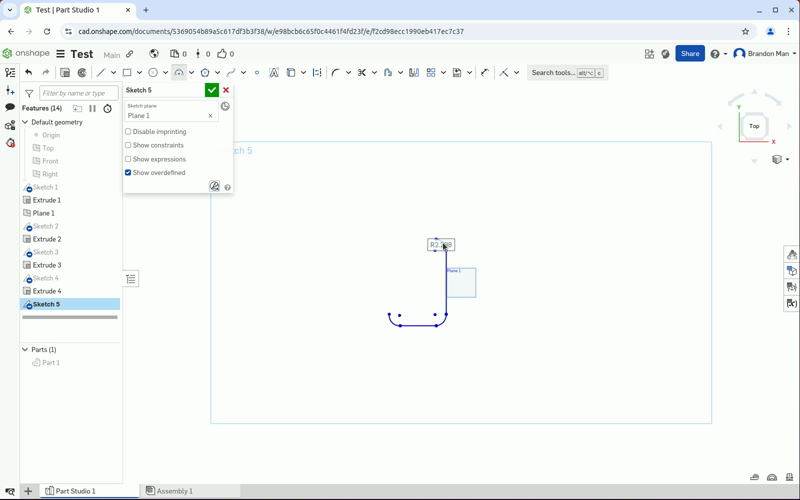
key(l)
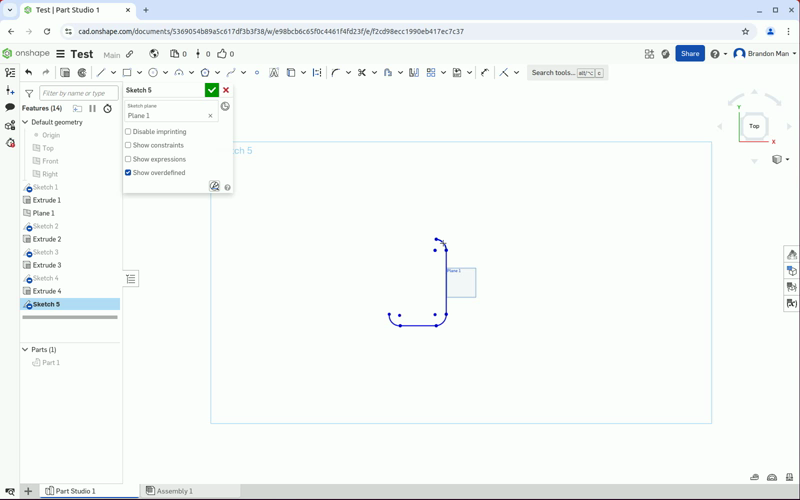
mouse_move(436, 239)
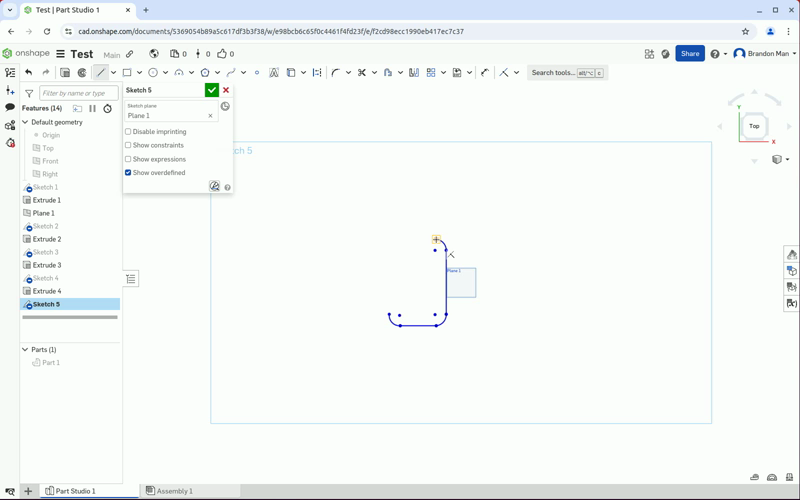
click(436, 239)
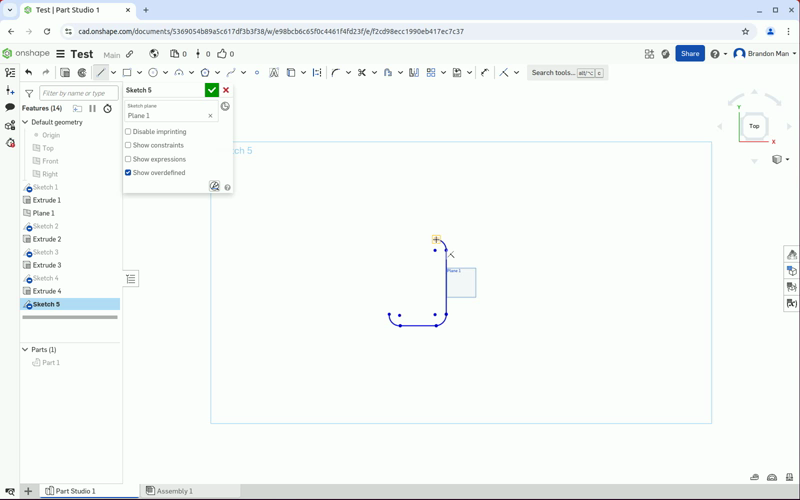
key_down(shift)
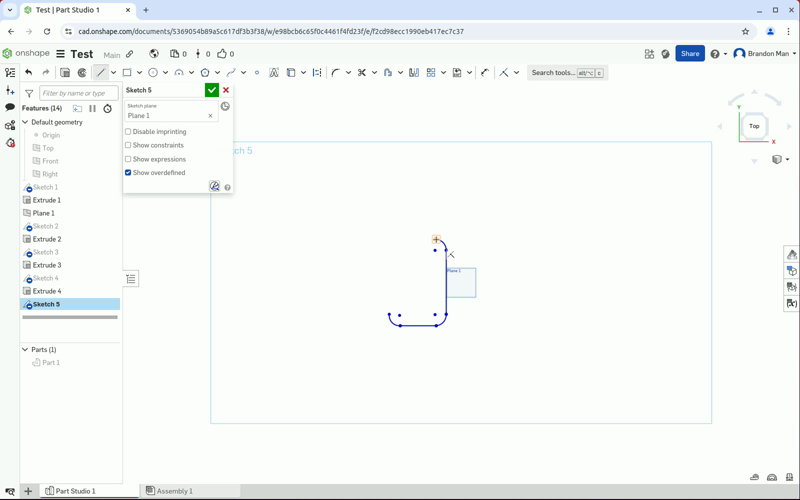
mouse_move(466, 239)
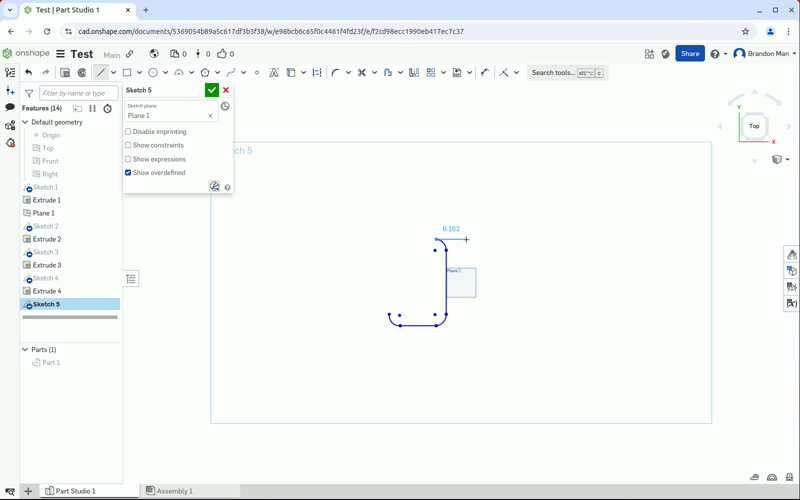
mouse_move(400, 239)
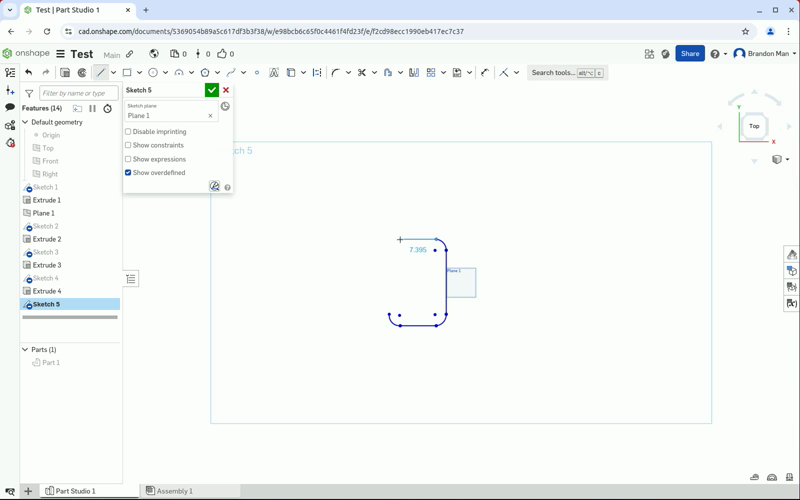
click(400, 239)
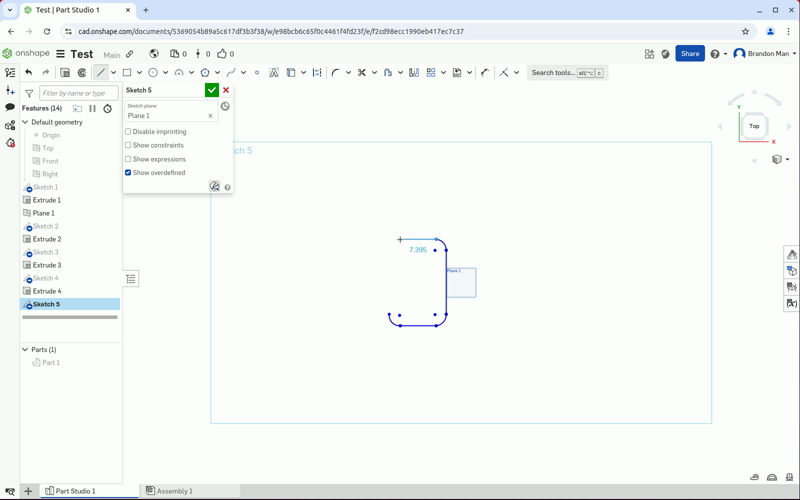
key_up(shift)
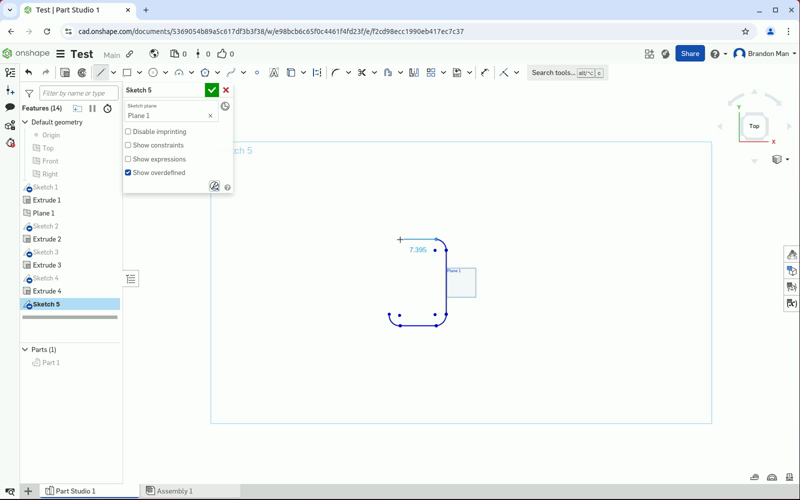
key(esc)
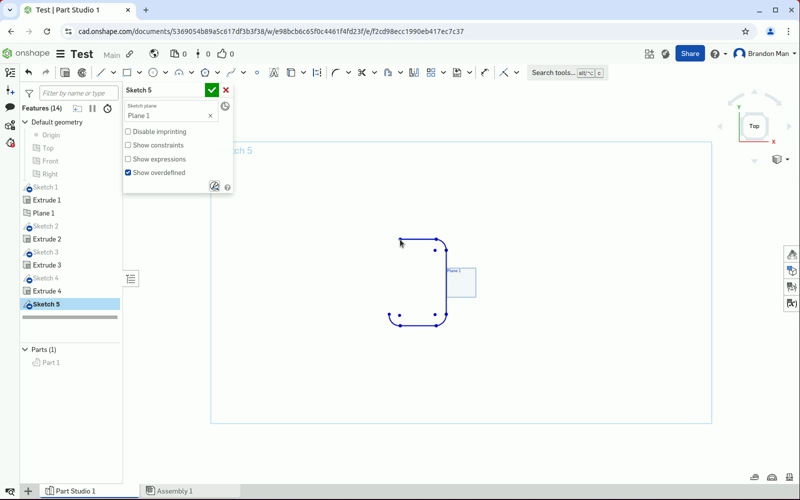
key(a)
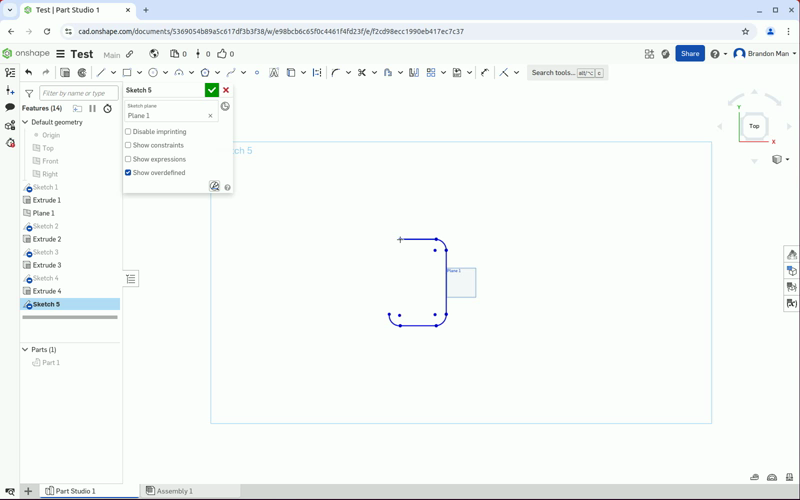
mouse_move(400, 239)
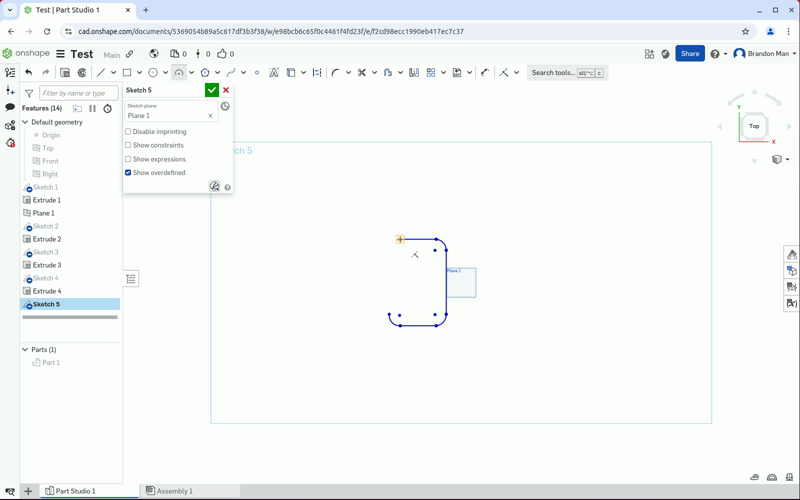
click(400, 239)
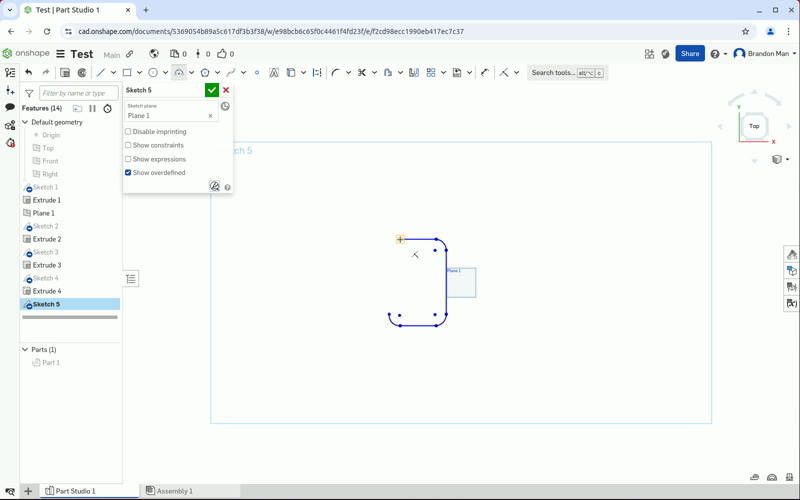
key_down(shift)
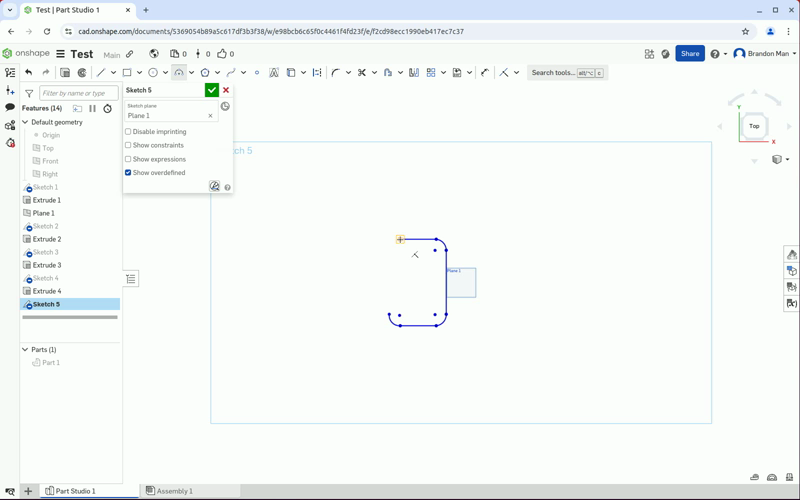
mouse_move(389, 250)
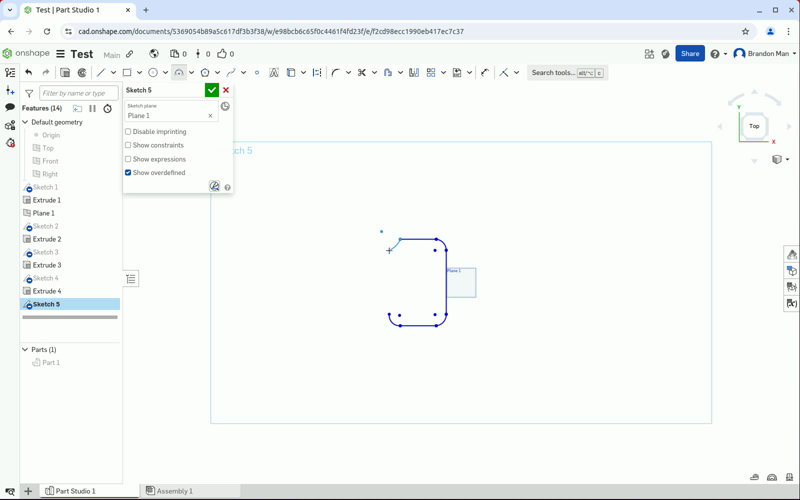
click(389, 250)
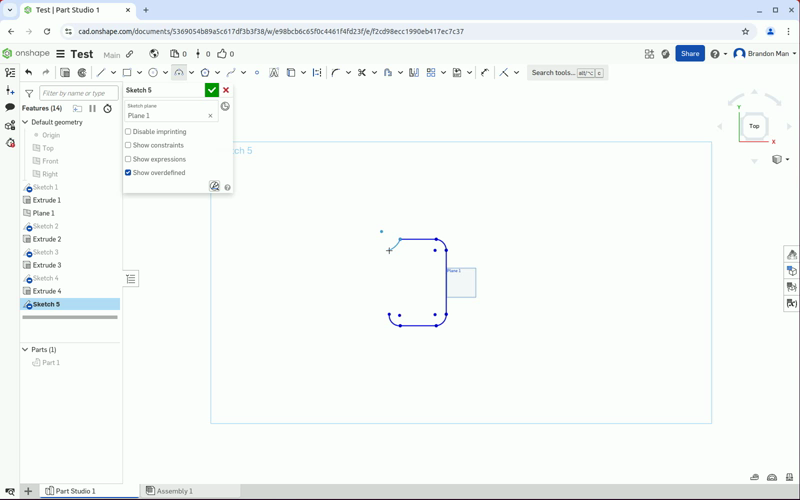
mouse_move(392, 242)
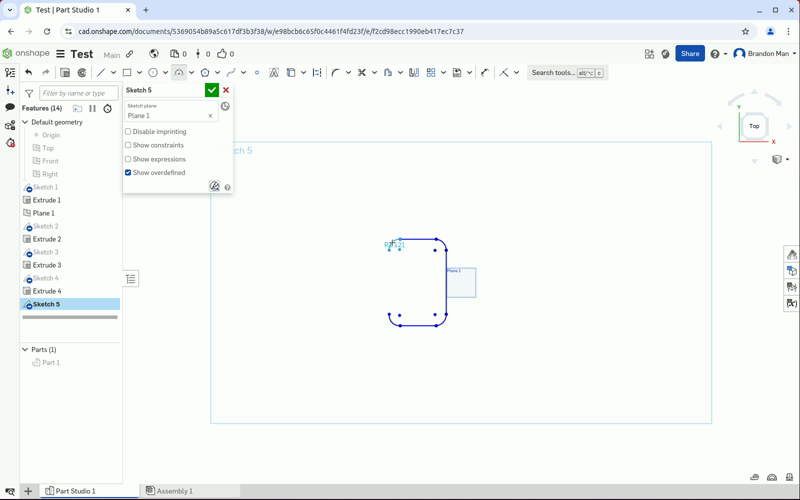
click(392, 242)
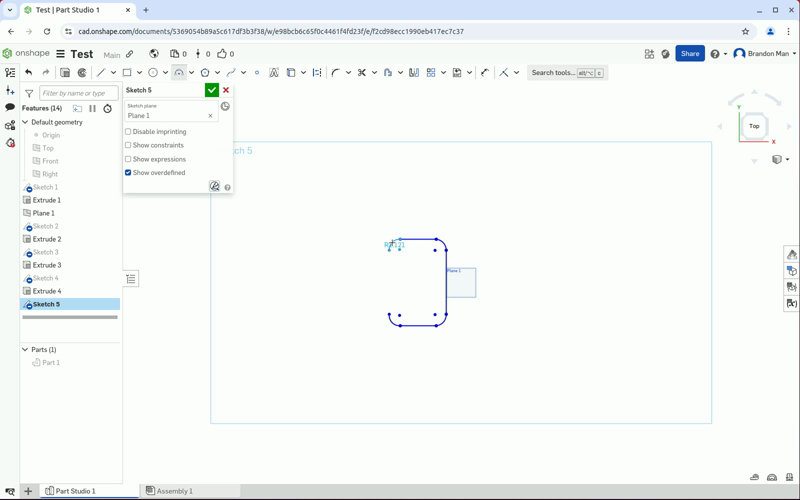
key_up(shift)
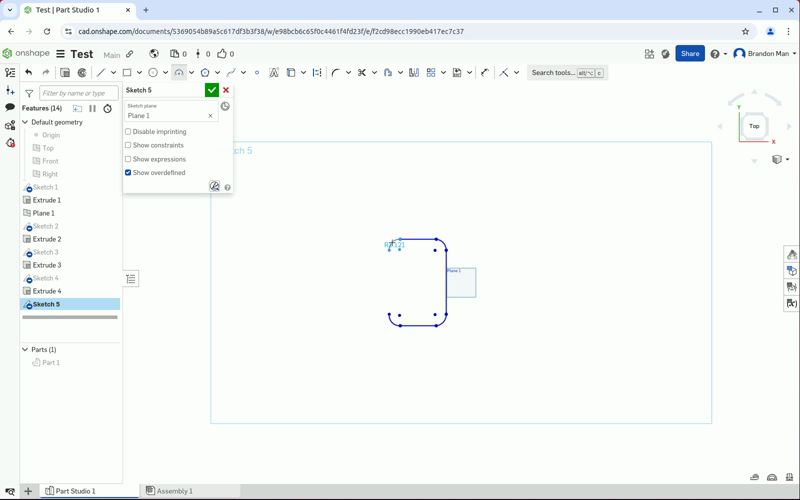
key(esc)
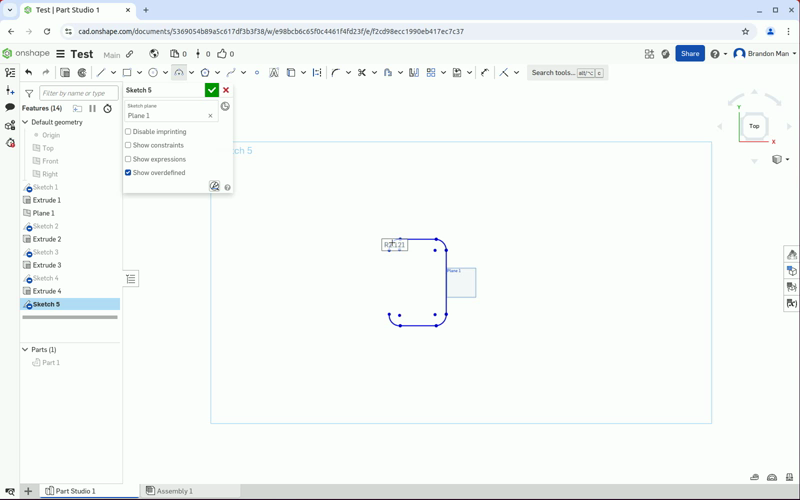
key(l)
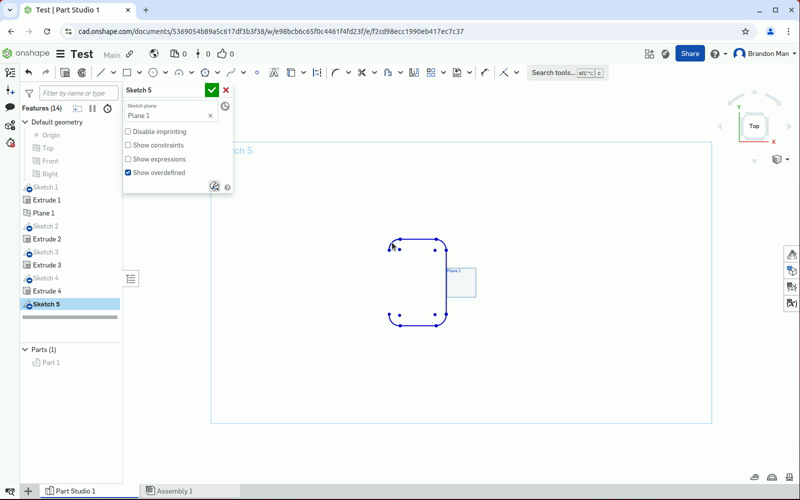
mouse_move(389, 250)
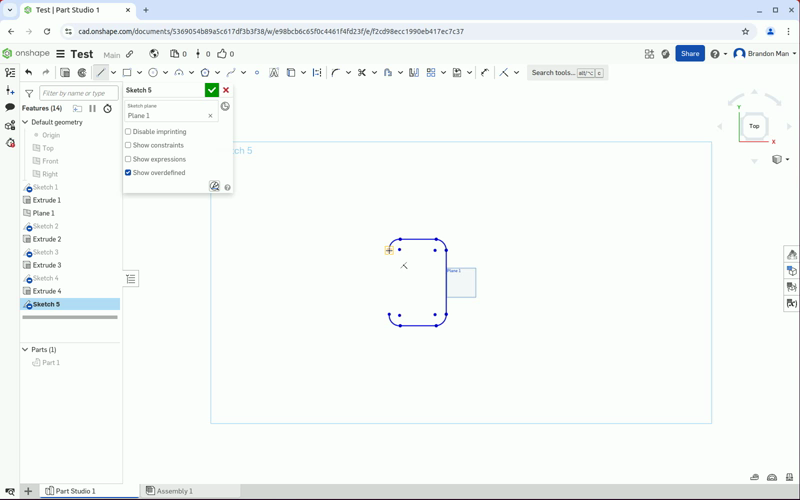
click(389, 250)
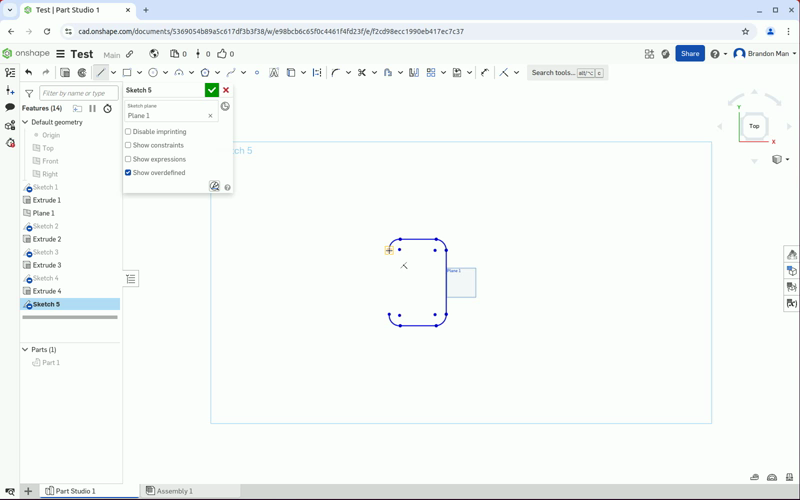
key_down(shift)
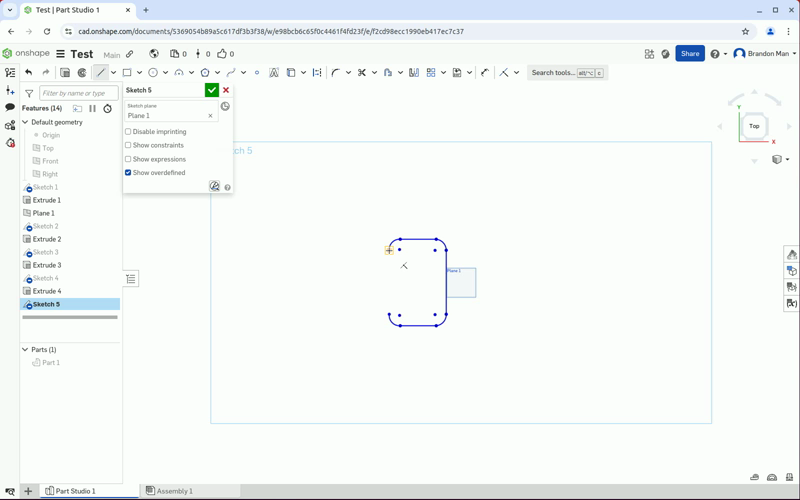
mouse_move(389, 314)
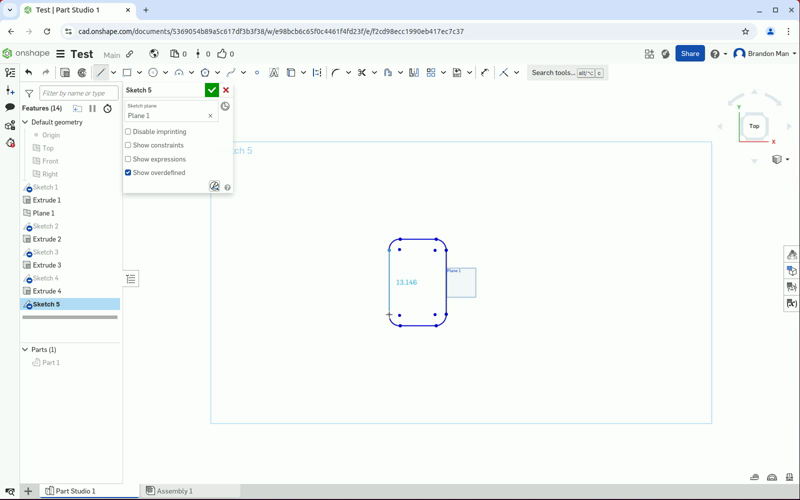
key_up(shift)
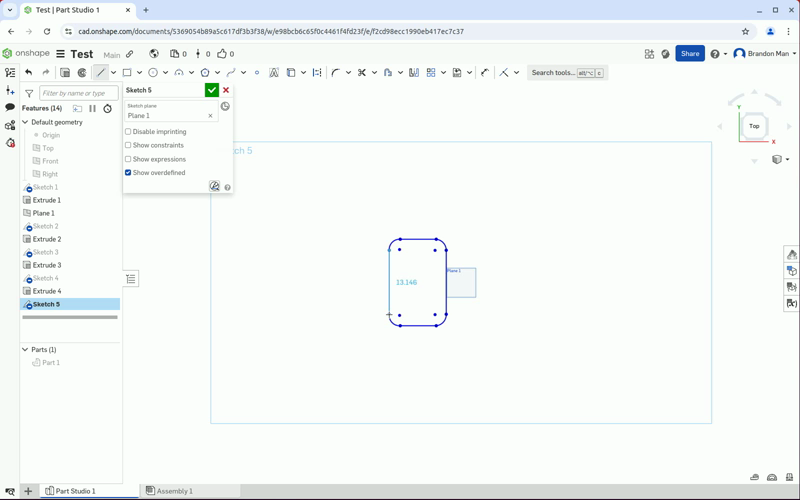
click(389, 314)
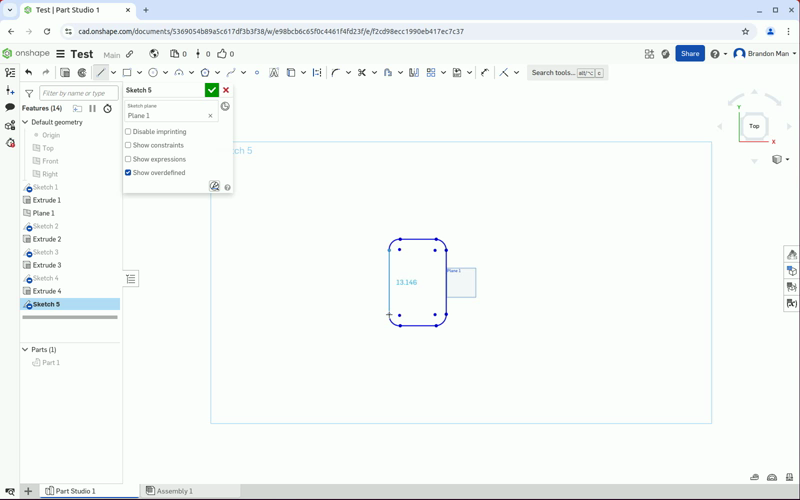
key(esc)
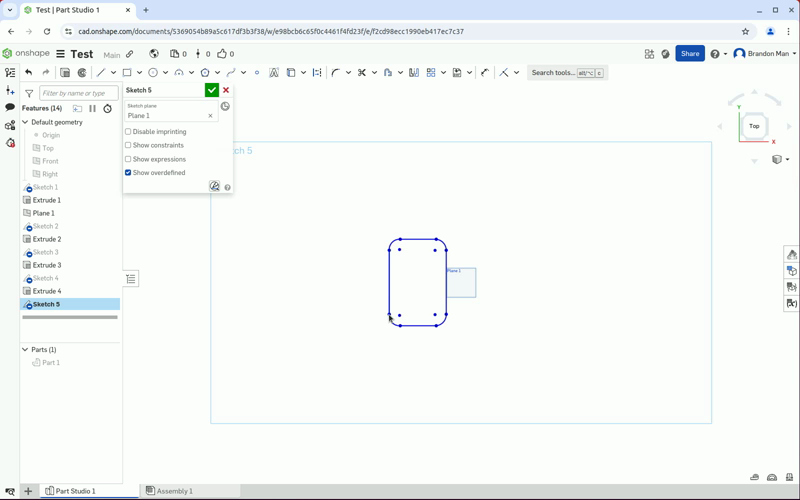
mouse_move(428, 293)
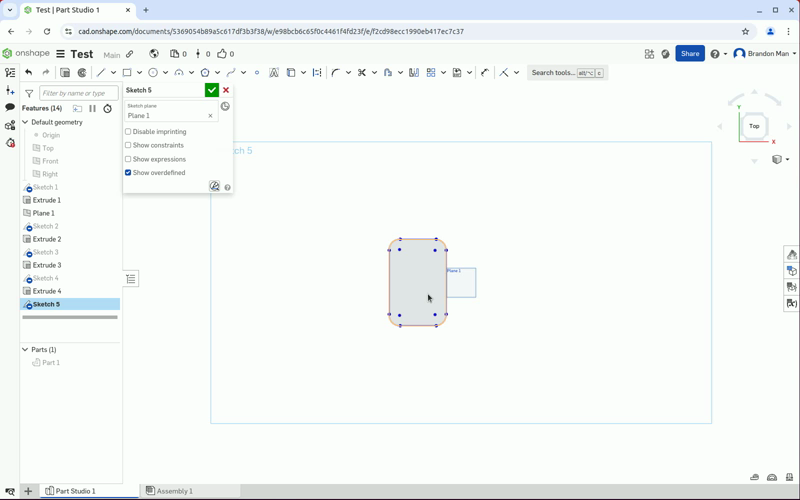
click(428, 293)
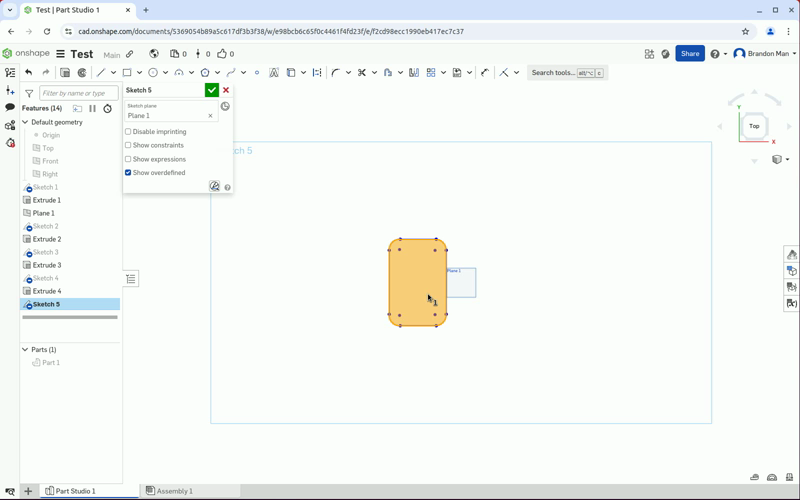
mouse_move(73, 352)
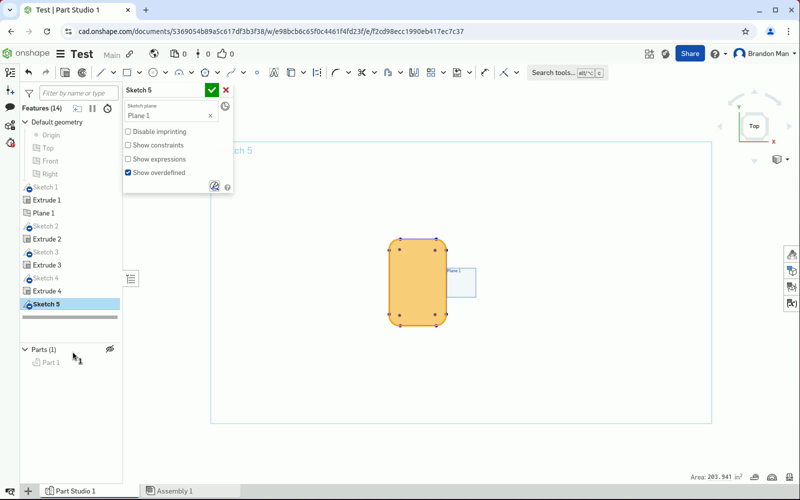
key(shift+y)
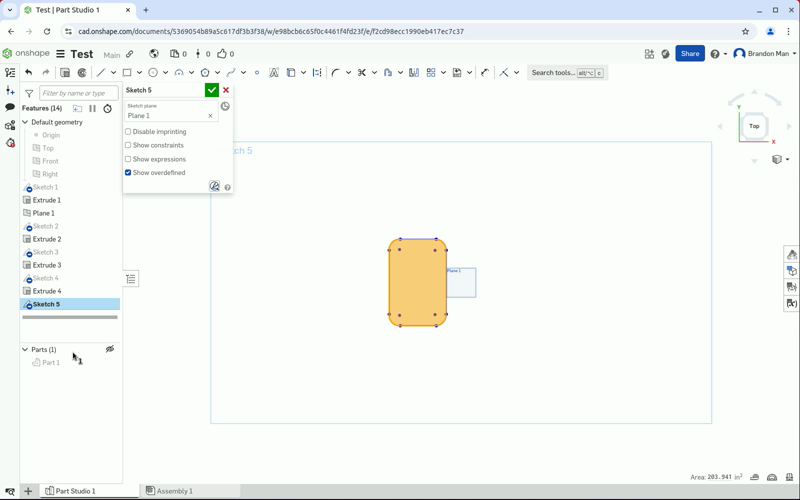
key(shift+e)
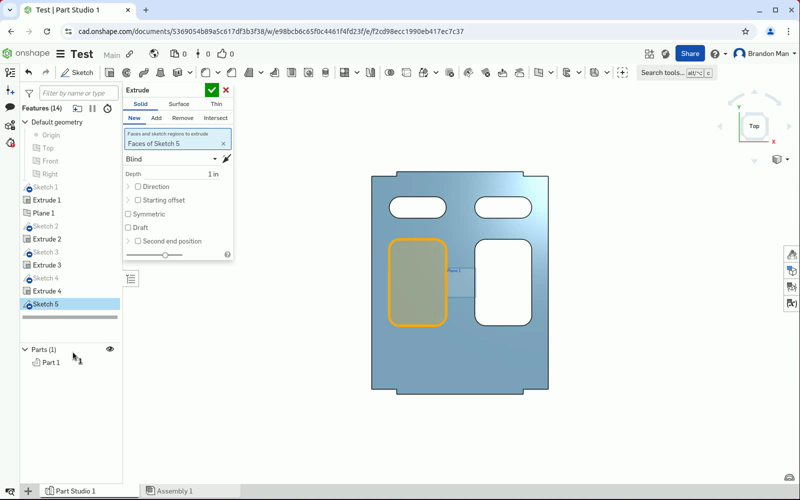
mouse_move(143, 106)
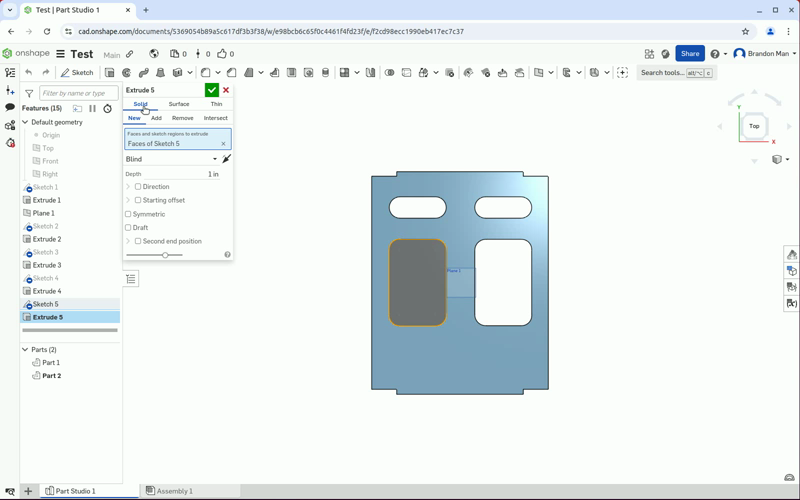
click(143, 106)
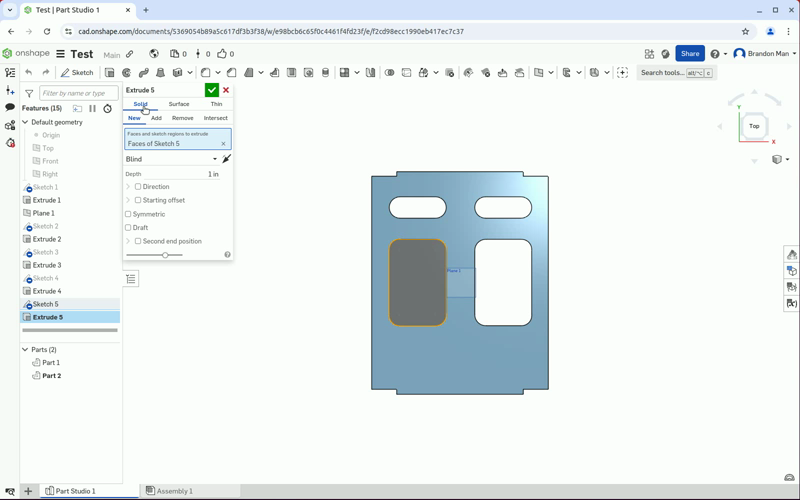
mouse_move(186, 120)
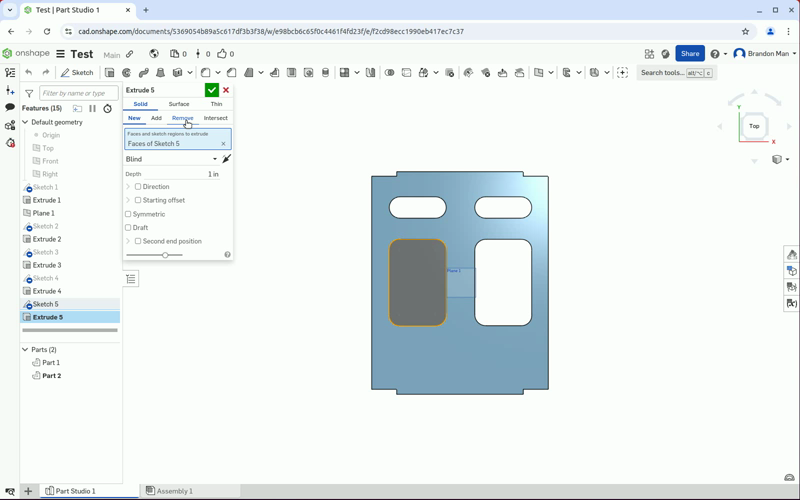
click(186, 120)
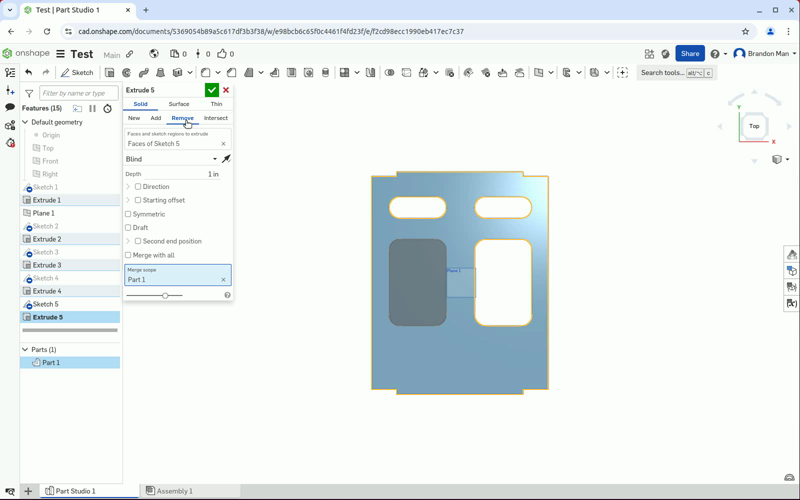
key(tab, 4)
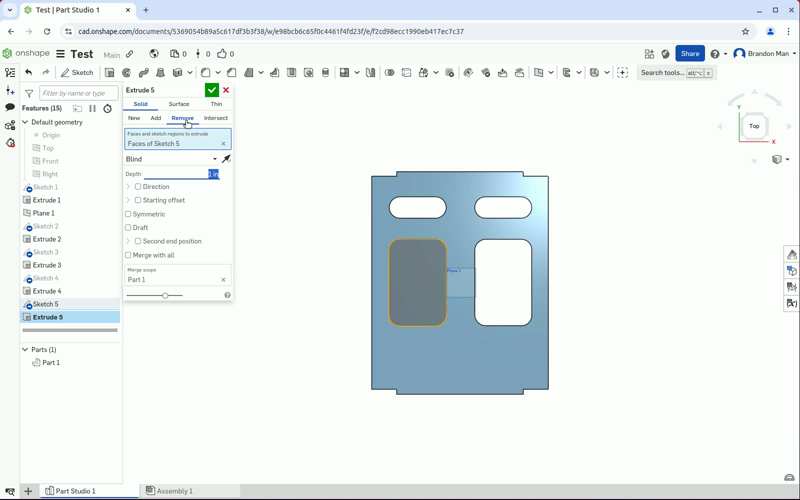
text(30.811)
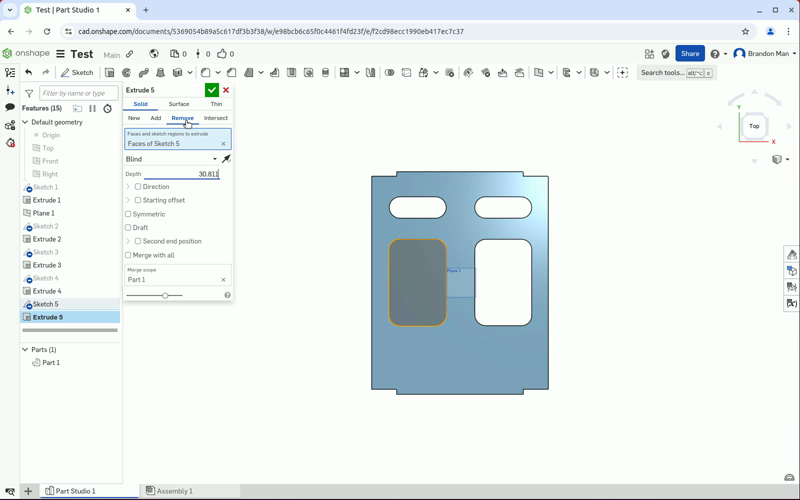
key(tab, 6)
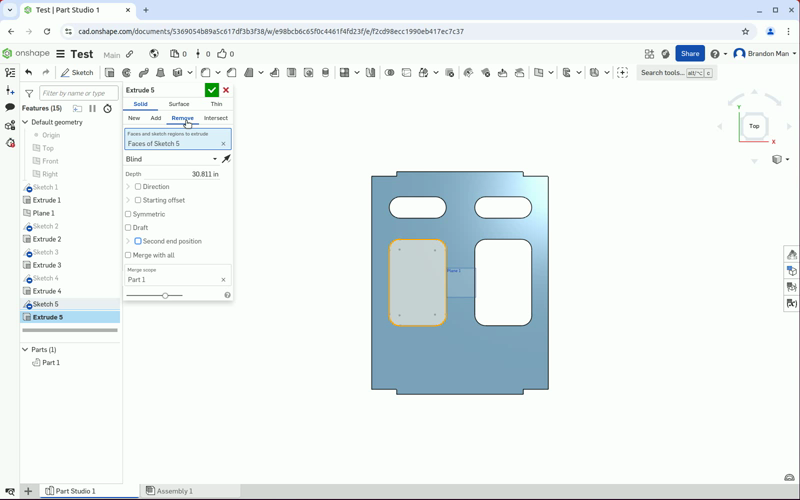
key(space)
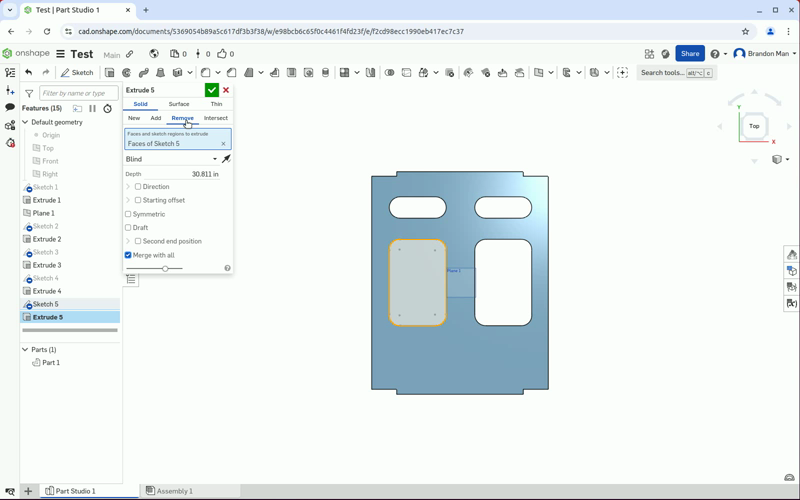
key(enter)
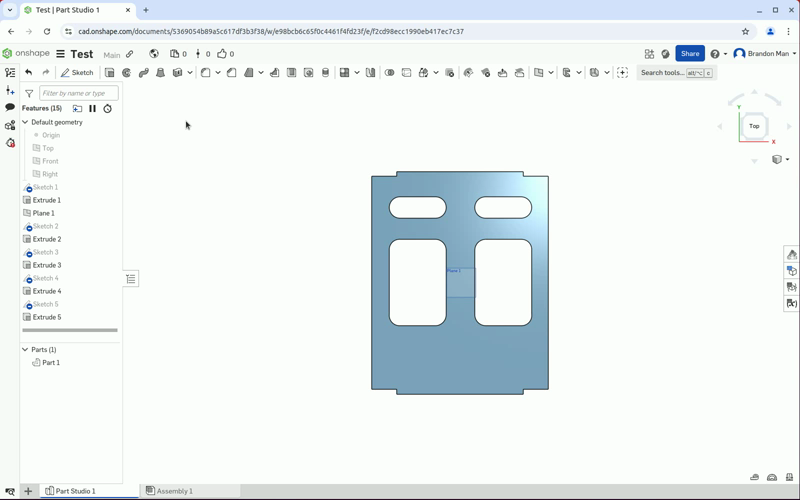
key(shift+h)
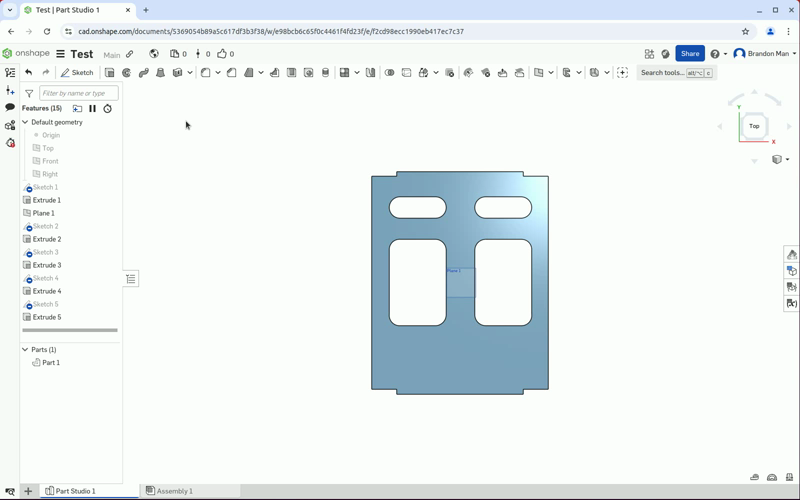
key(shift+h)
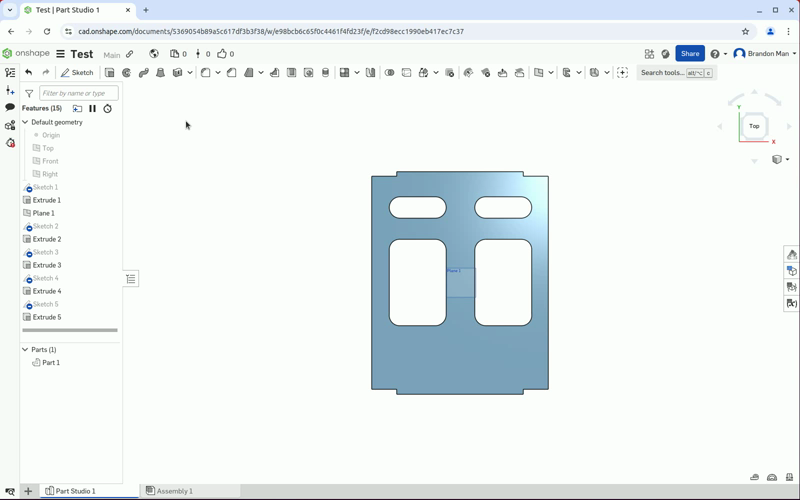
mouse_move(73, 189)
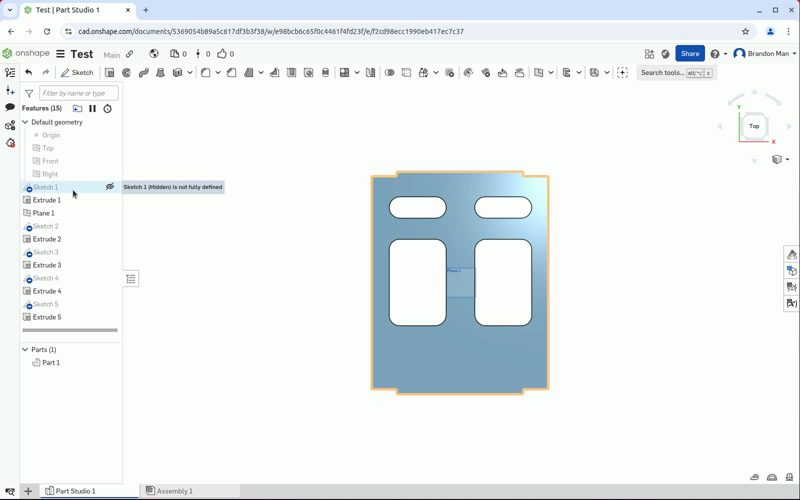
click(73, 189)
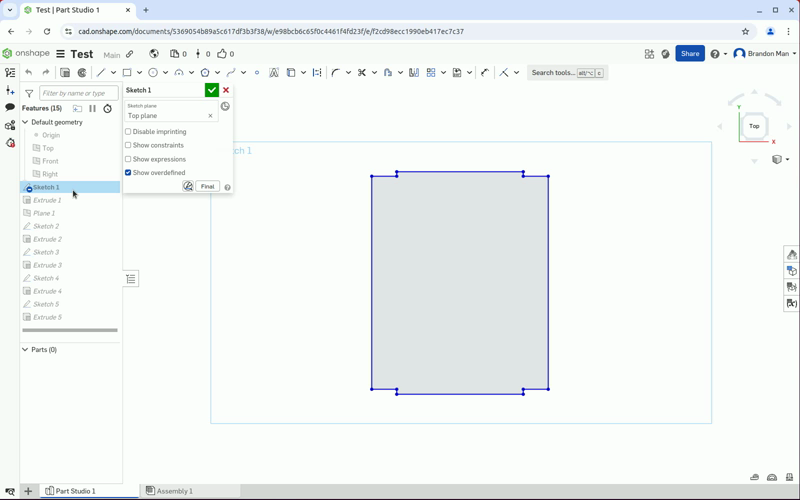
mouse_move(229, 92)
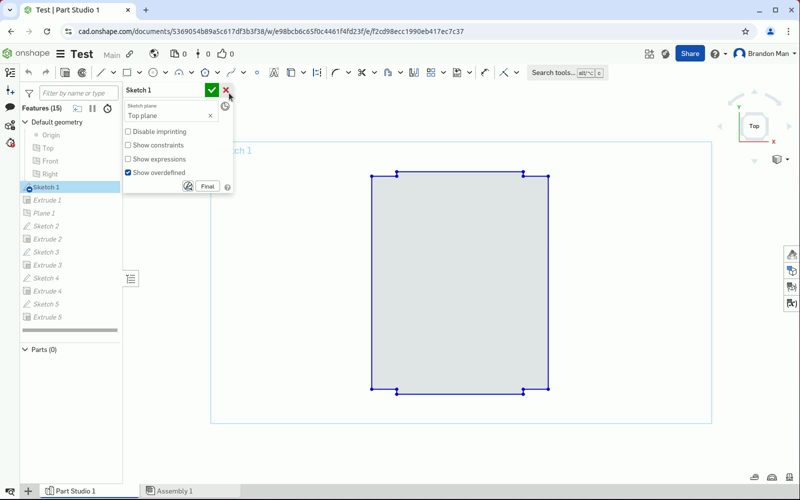
click(229, 92)
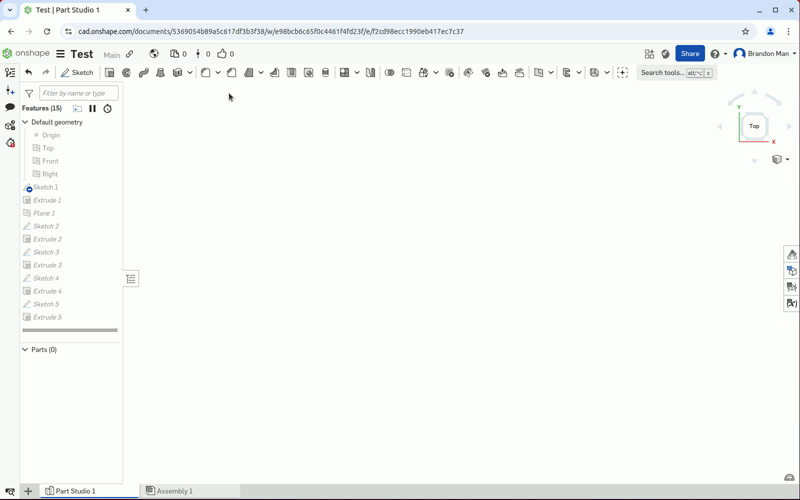
key(shift+s)
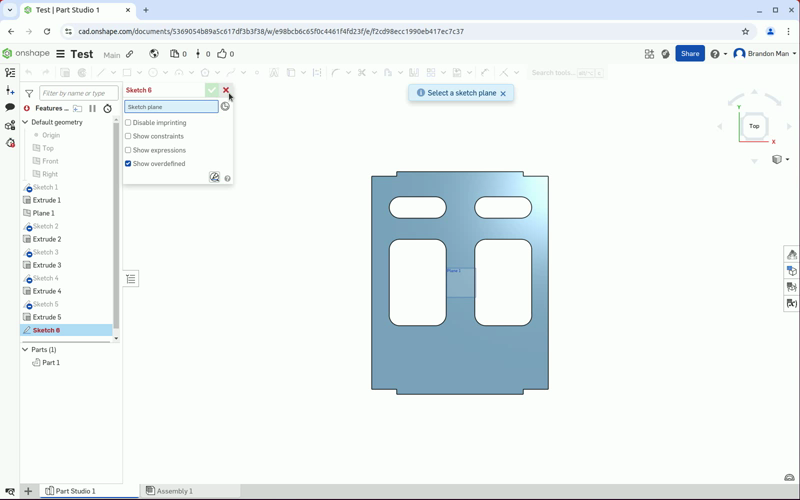
mouse_move(69, 215)
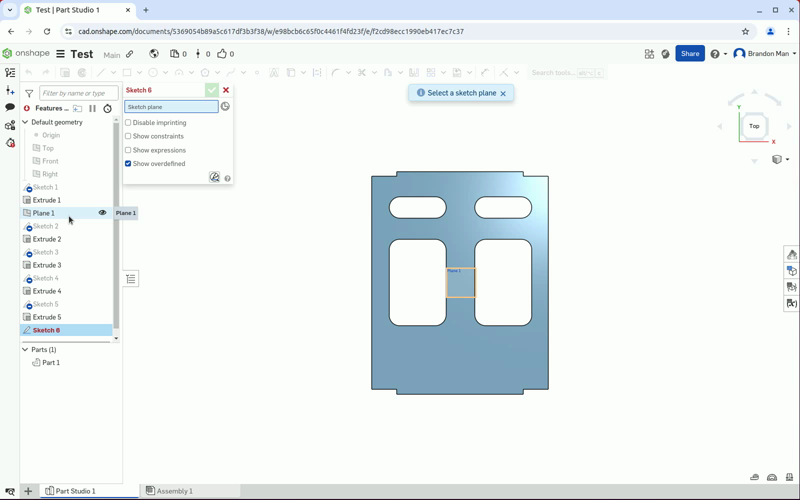
click(69, 215)
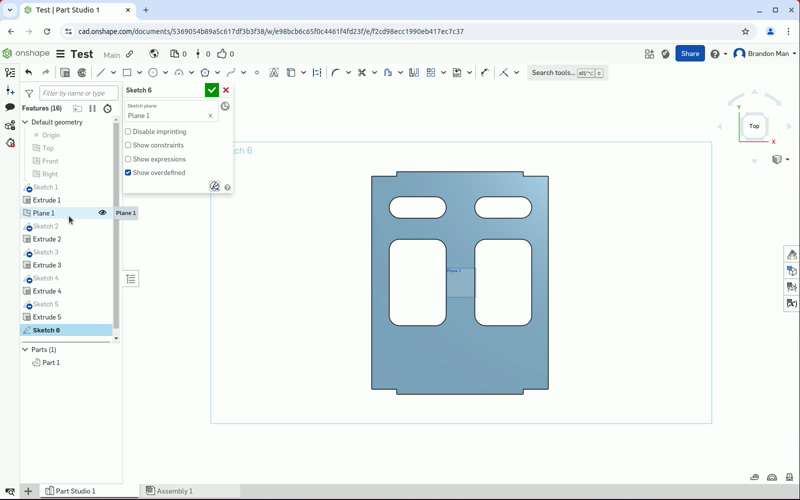
mouse_move(73, 352)
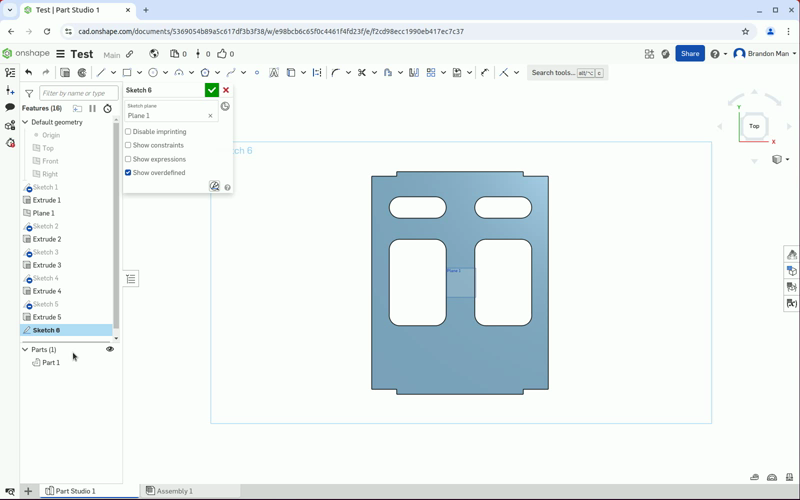
key(y)
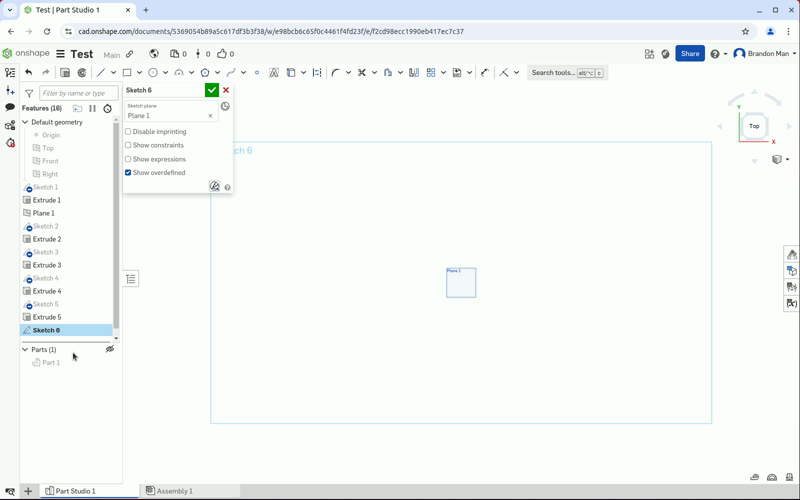
key(l)
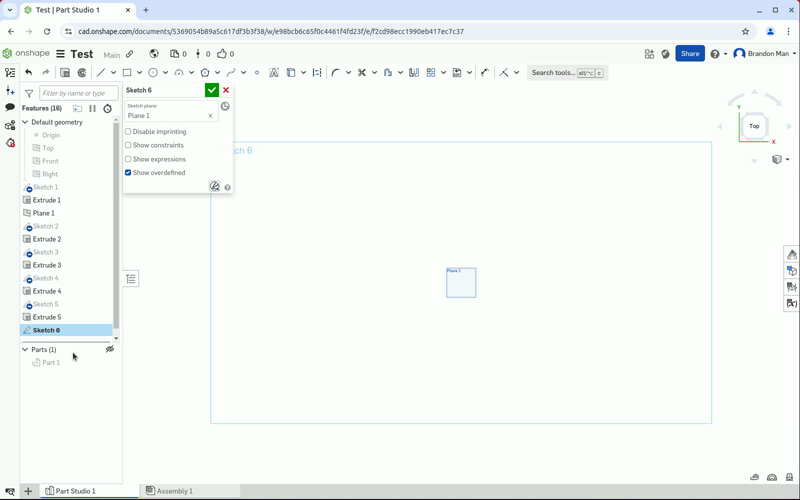
key_down(shift)
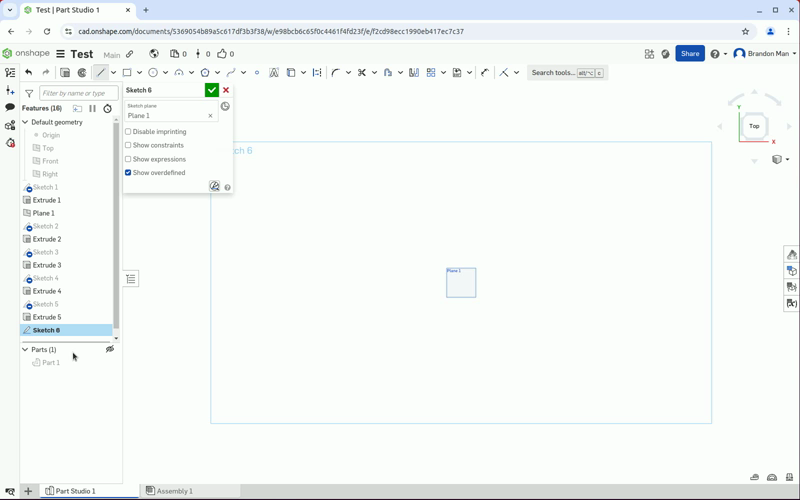
mouse_move(399, 368)
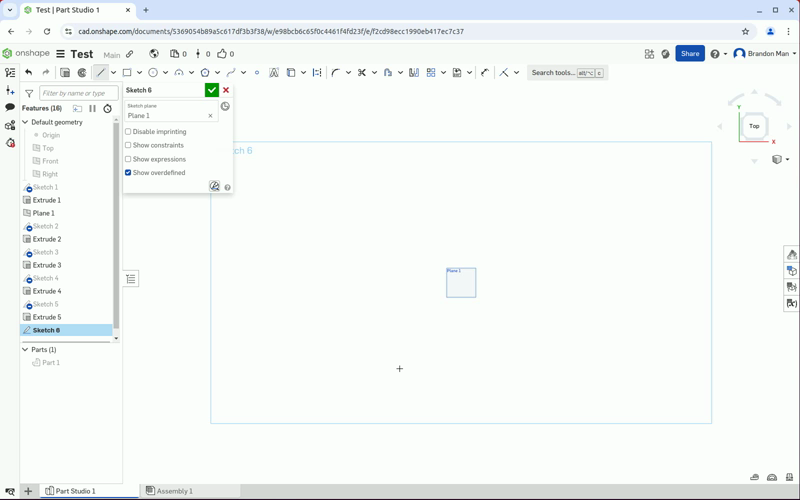
click(399, 368)
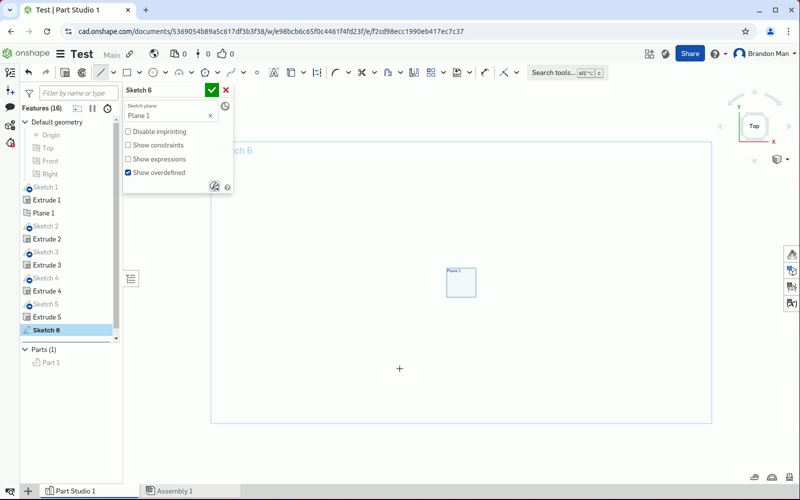
key_up(shift)
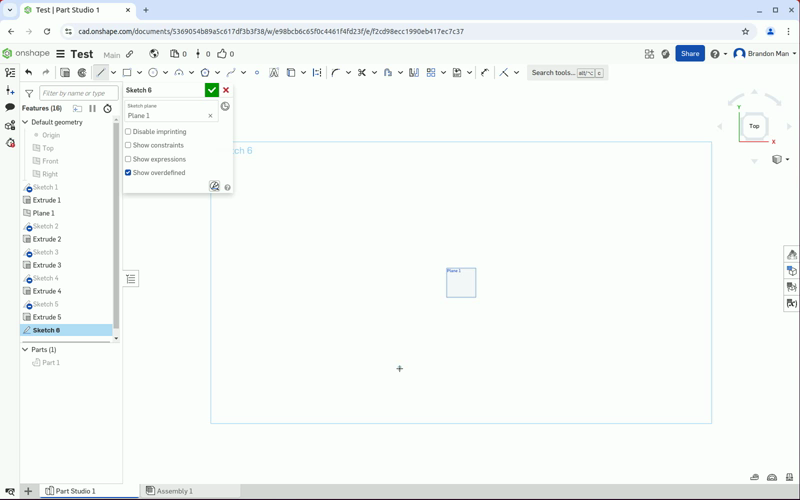
key_down(shift)
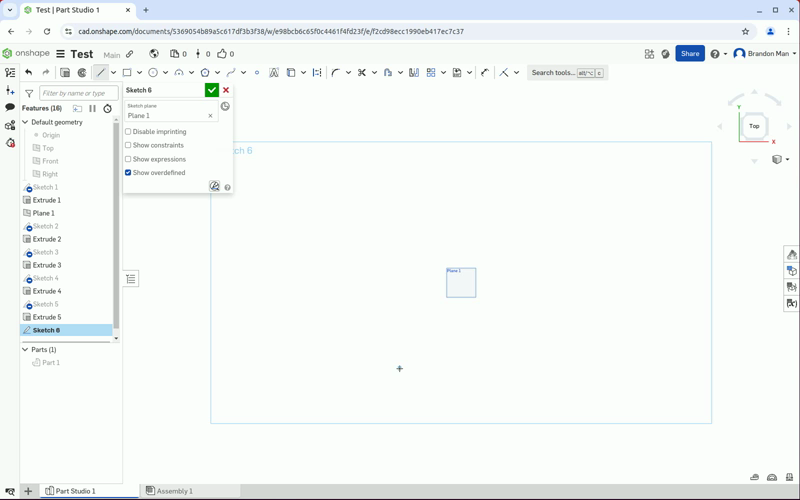
mouse_move(429, 368)
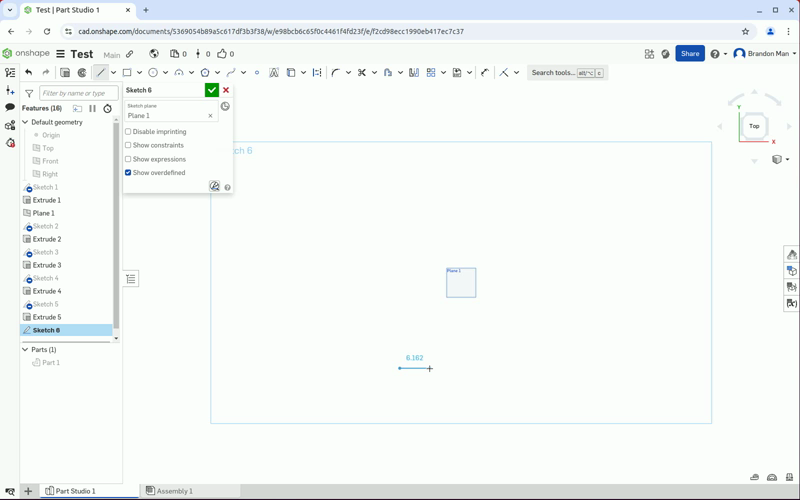
mouse_move(435, 368)
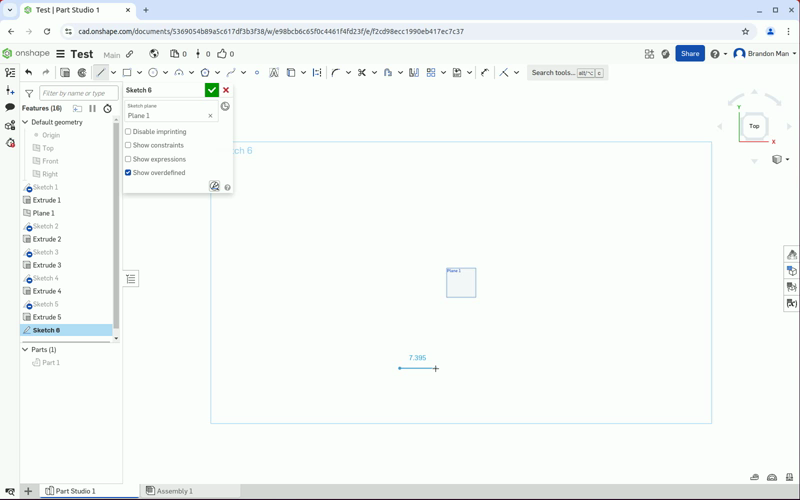
click(435, 368)
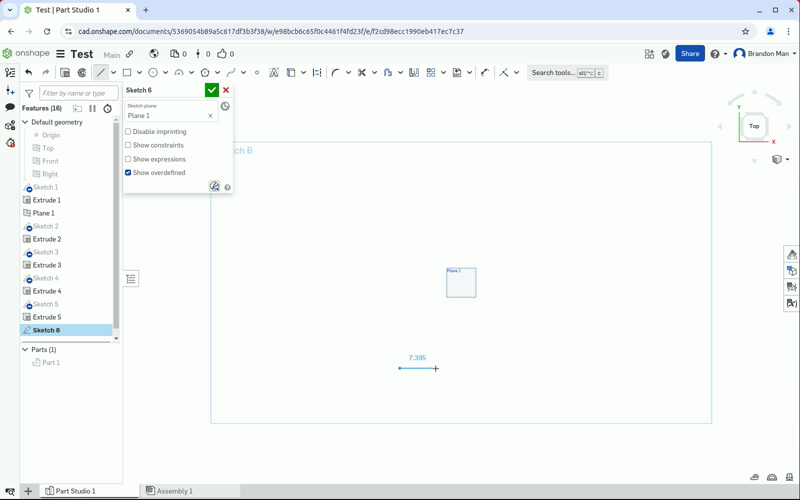
key_up(shift)
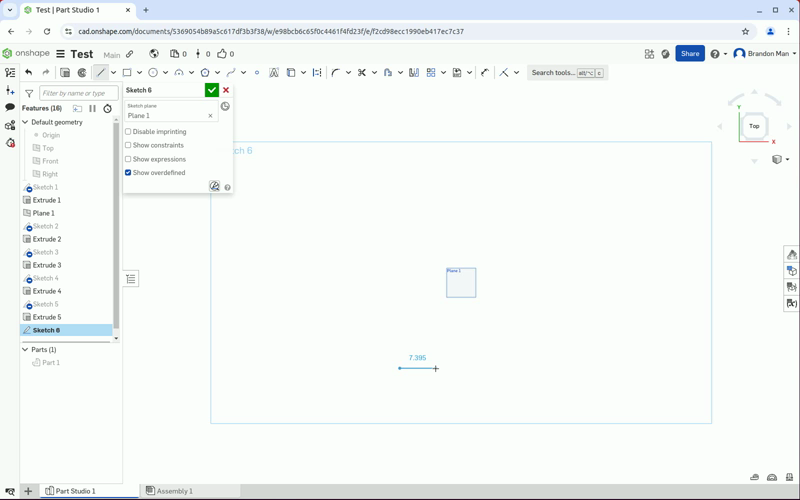
key(esc)
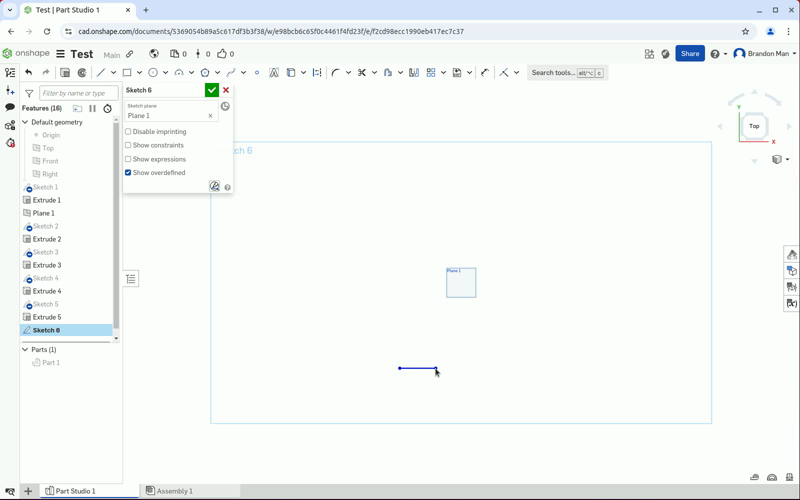
key(a)
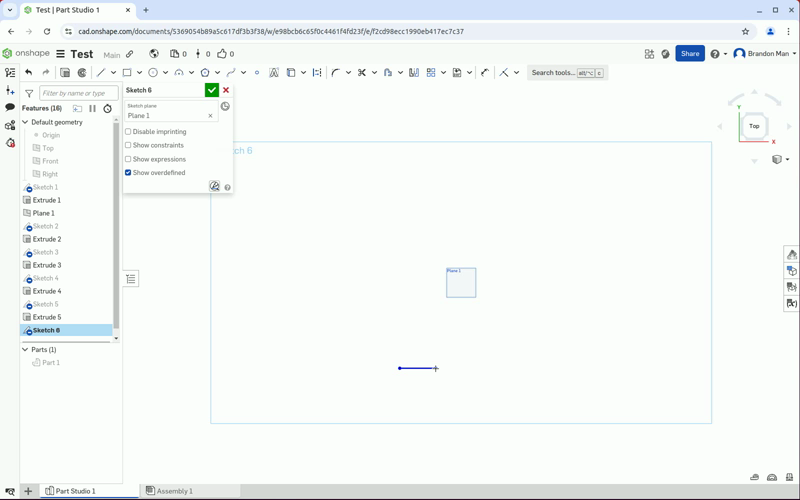
mouse_move(435, 368)
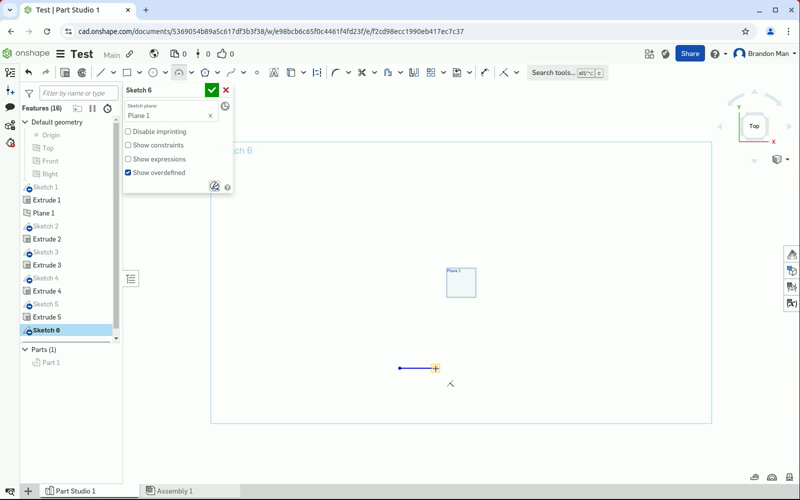
click(435, 368)
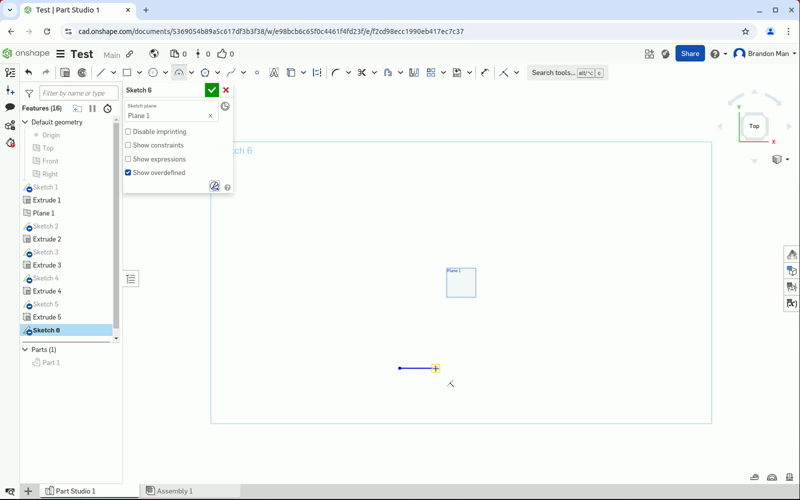
key_down(shift)
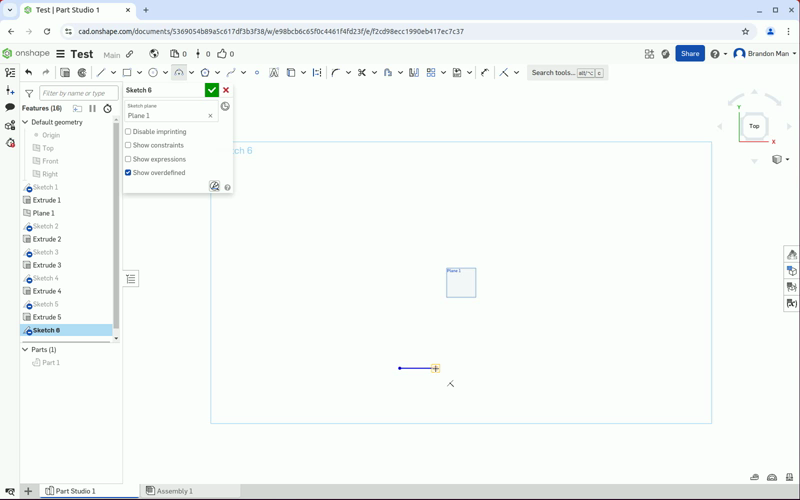
mouse_move(435, 346)
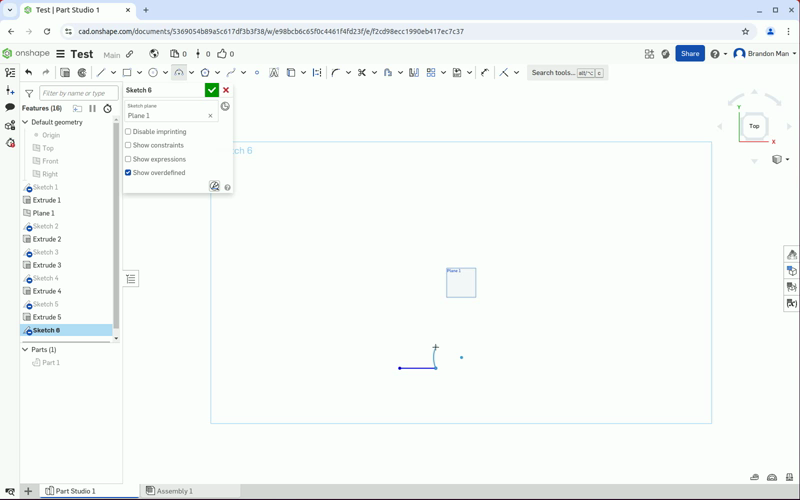
click(435, 346)
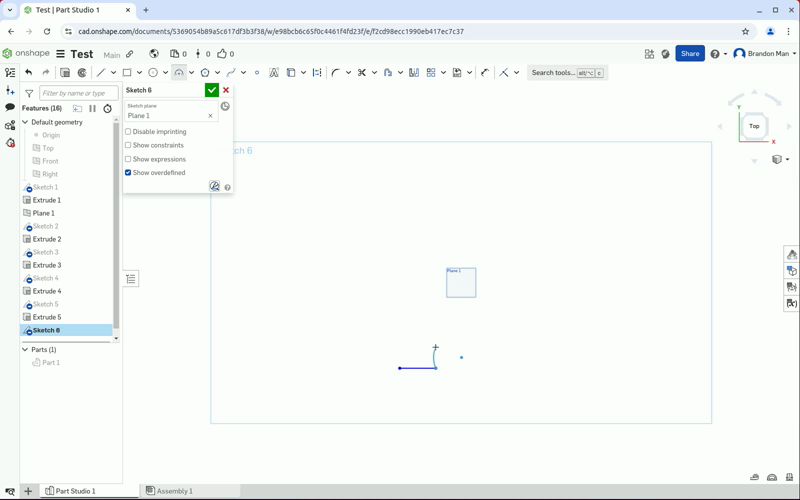
mouse_move(446, 357)
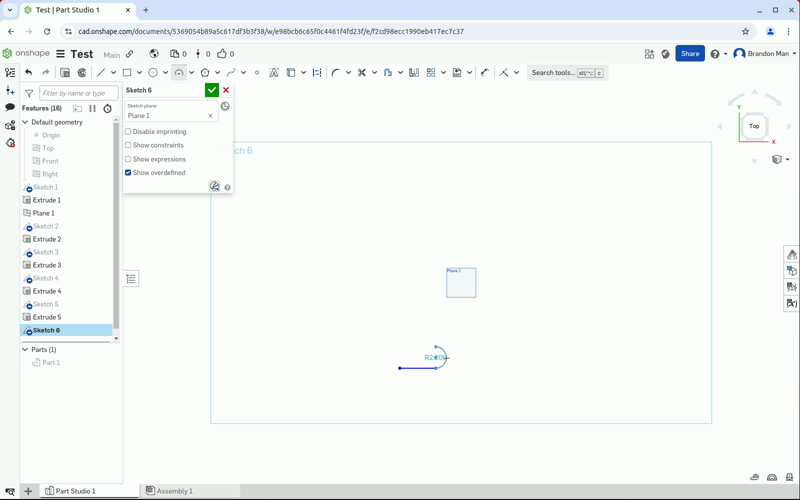
click(446, 357)
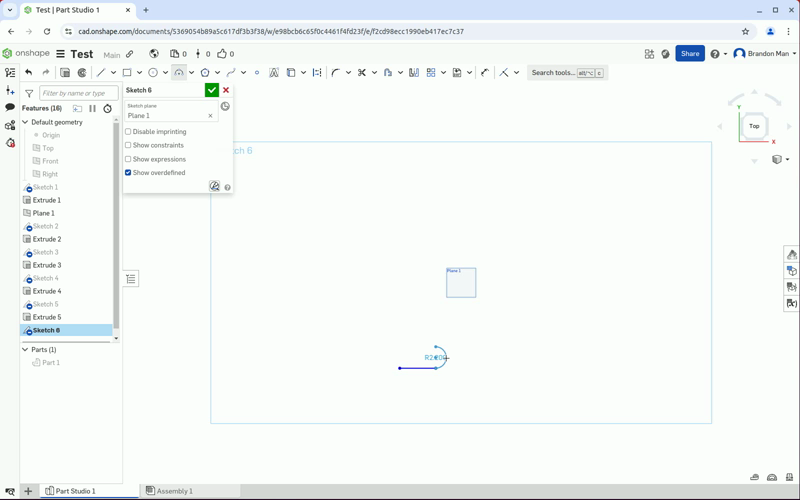
key_up(shift)
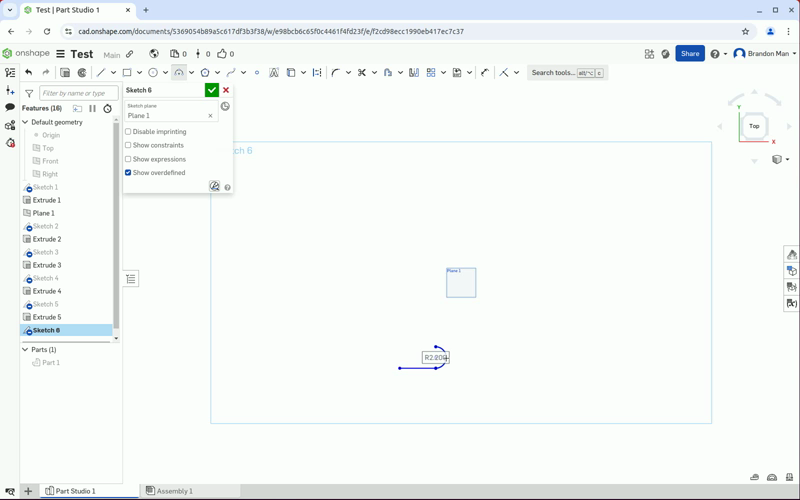
key(esc)
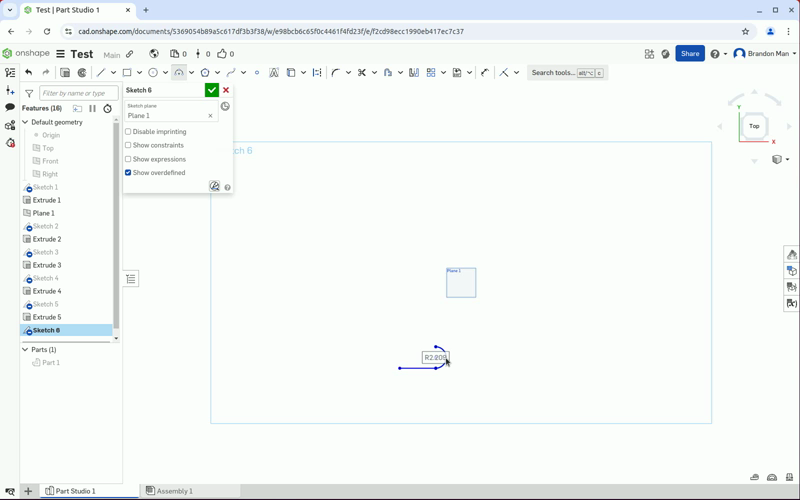
key(l)
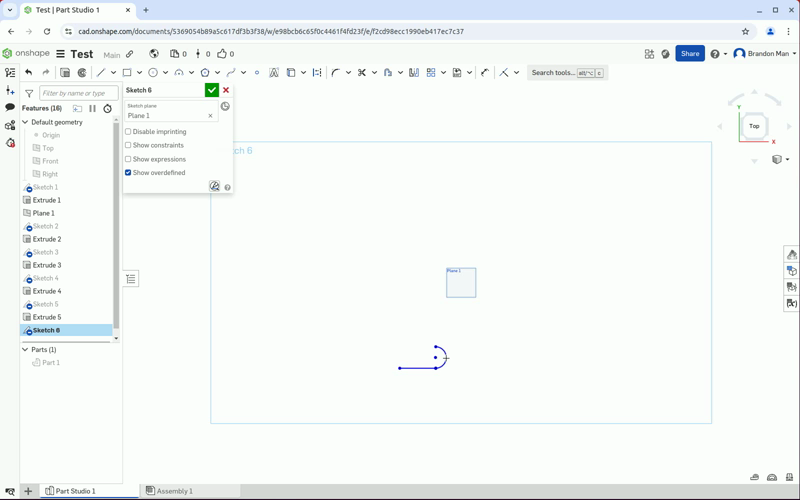
mouse_move(435, 346)
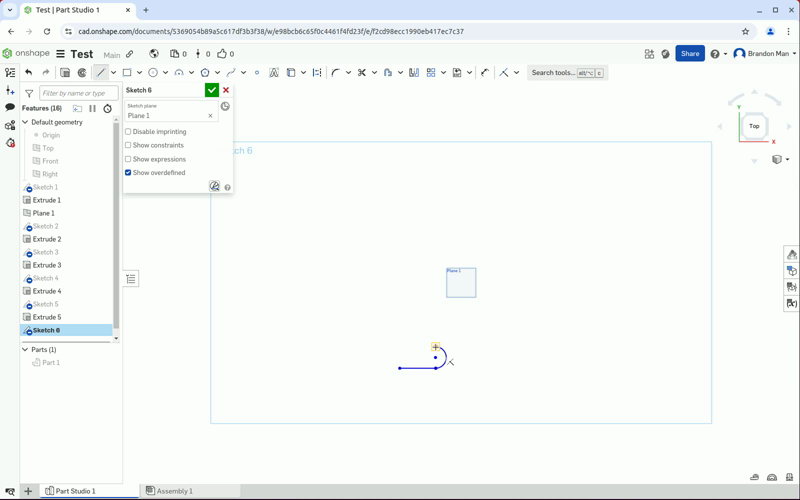
click(435, 346)
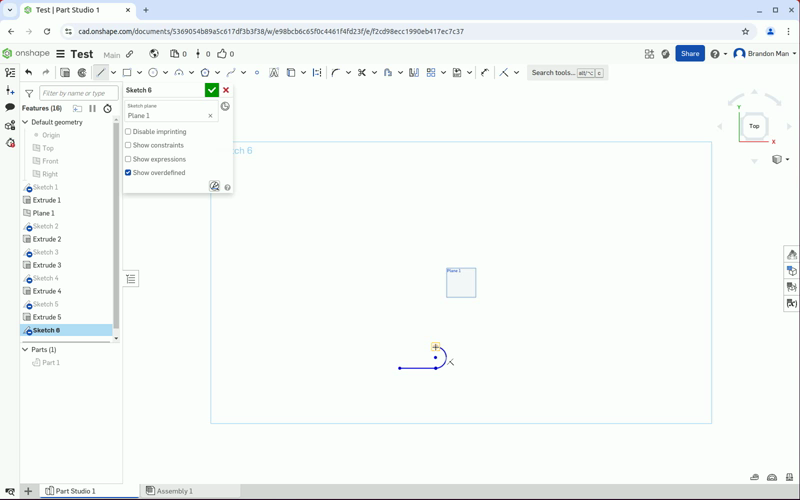
key_down(shift)
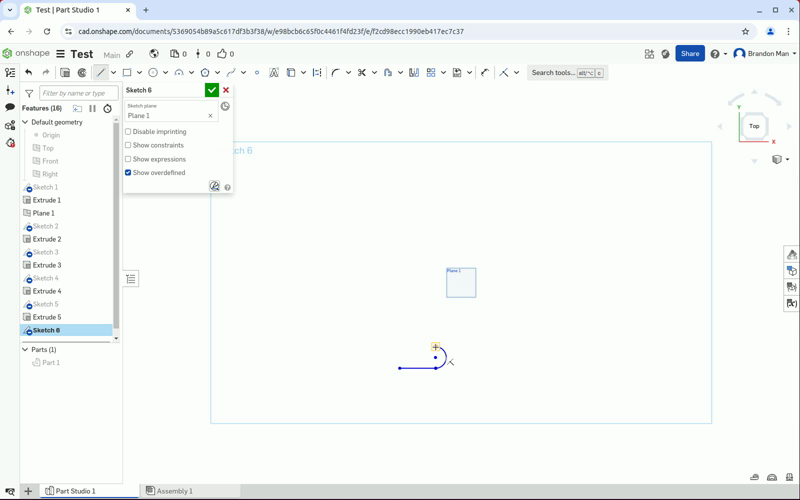
mouse_move(465, 346)
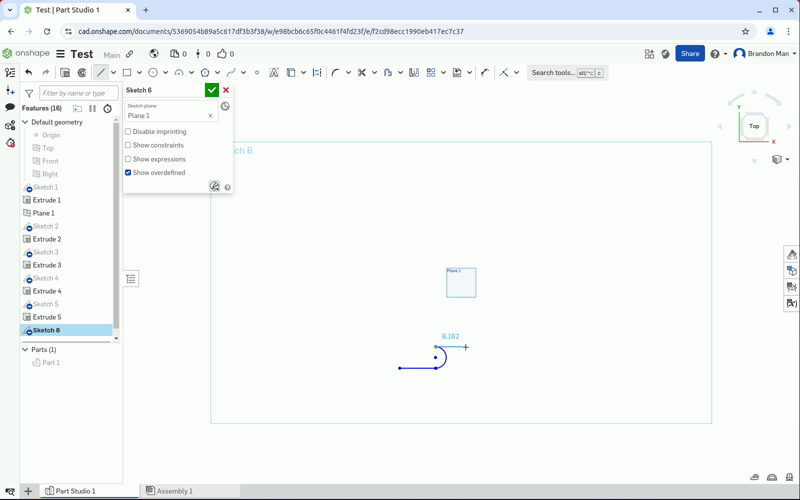
mouse_move(399, 346)
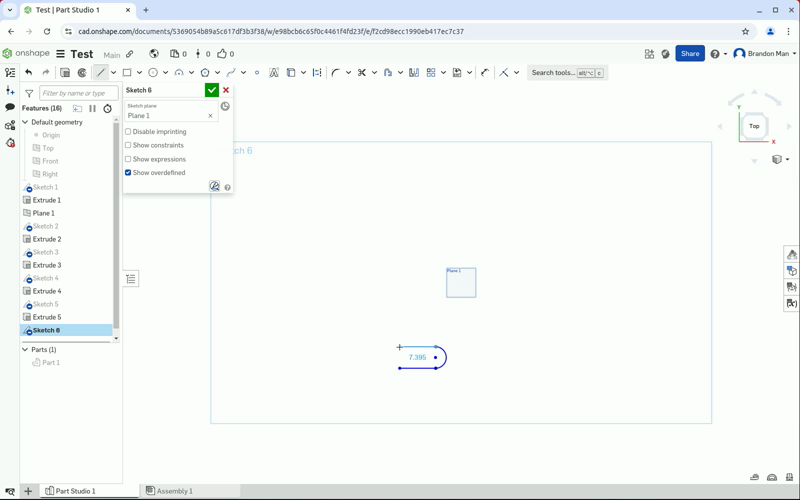
click(399, 346)
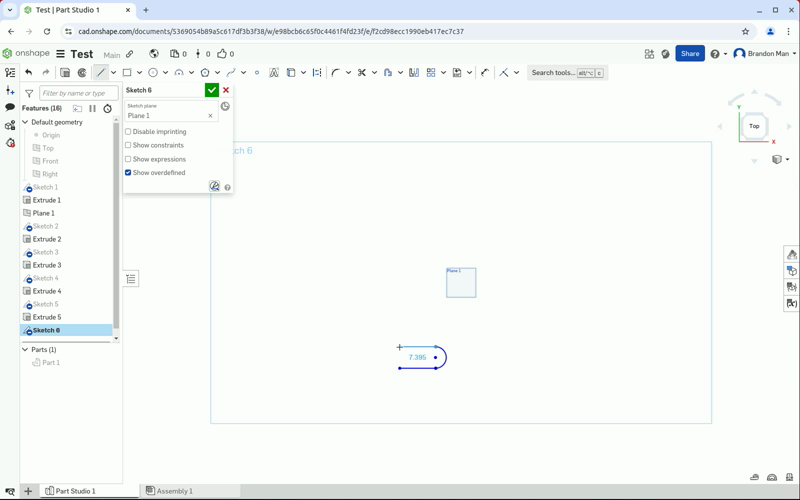
key_up(shift)
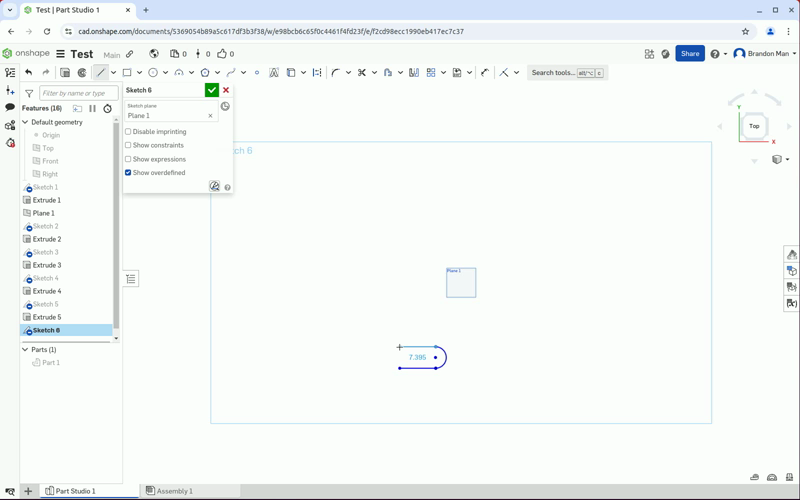
key(esc)
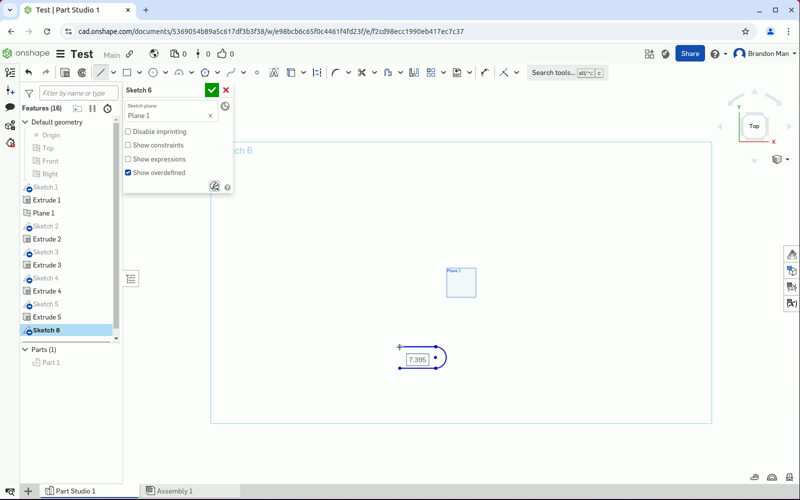
key(a)
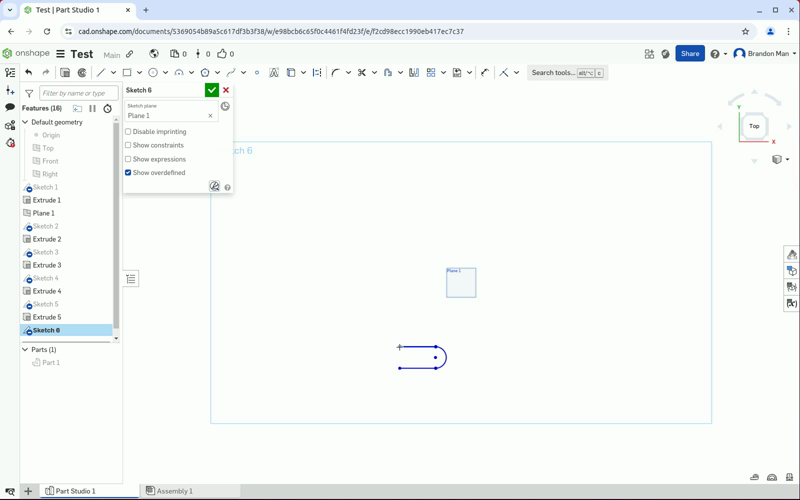
mouse_move(399, 346)
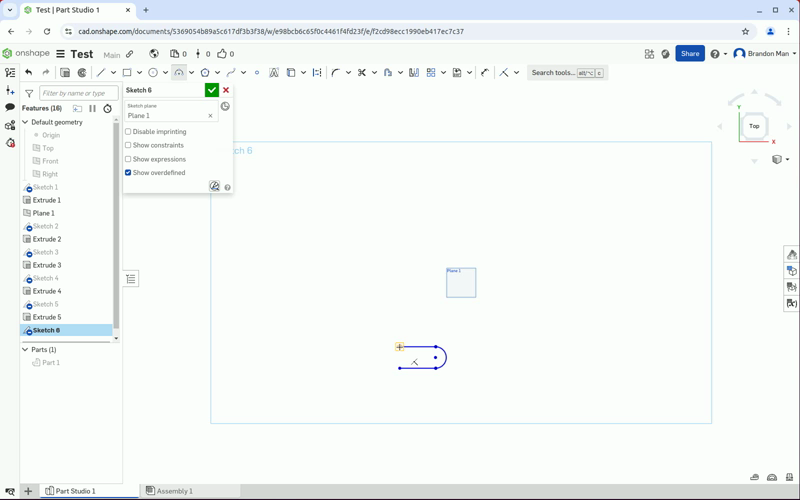
click(399, 346)
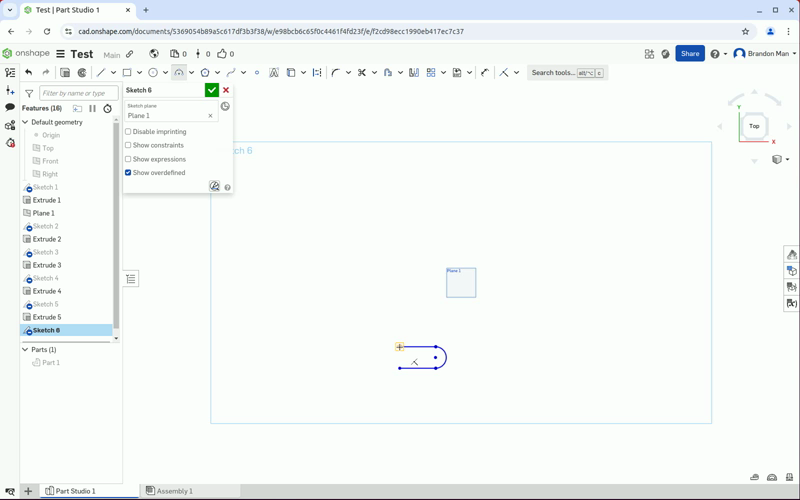
mouse_move(399, 368)
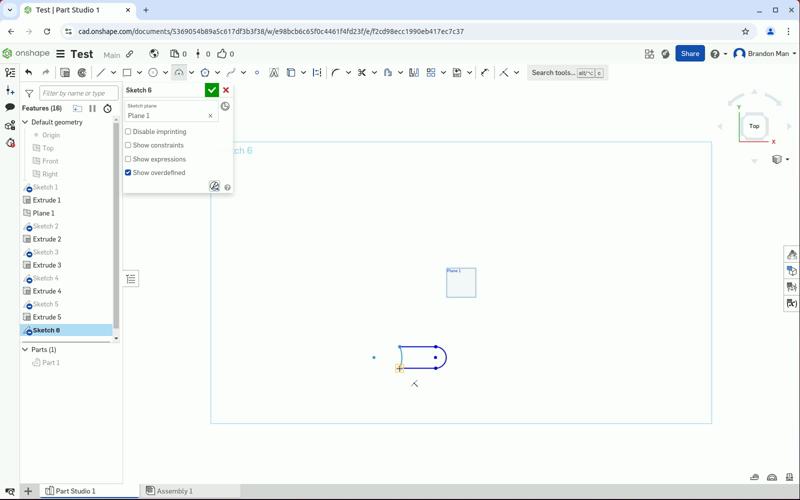
click(399, 368)
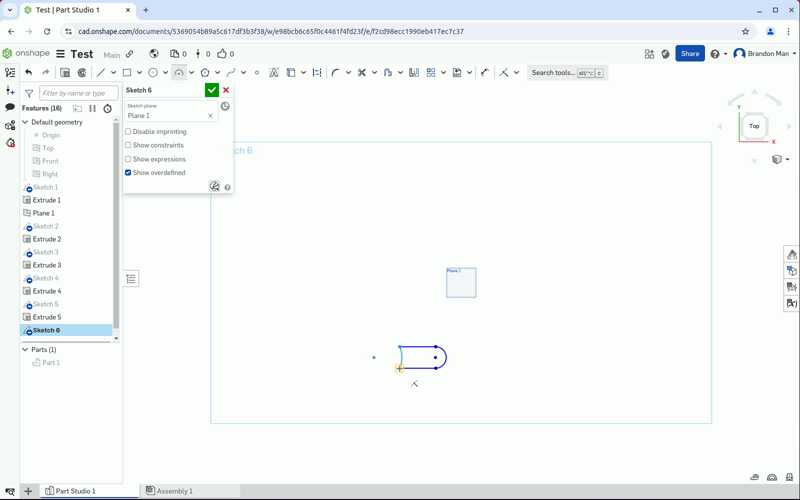
key_down(shift)
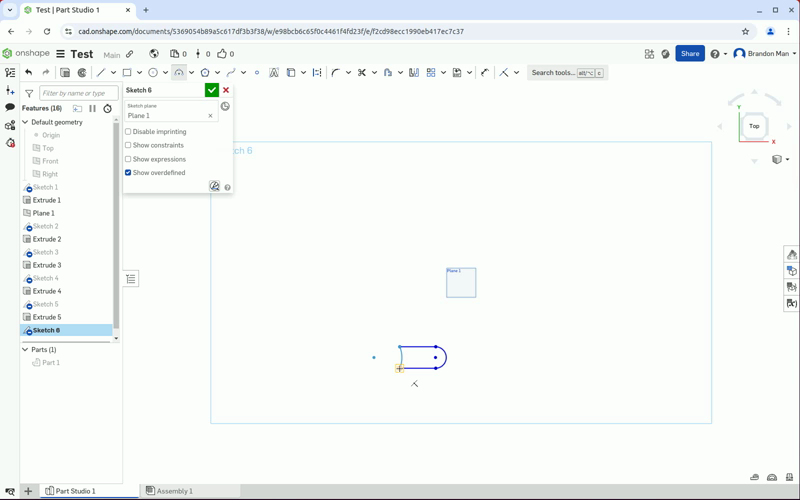
mouse_move(389, 357)
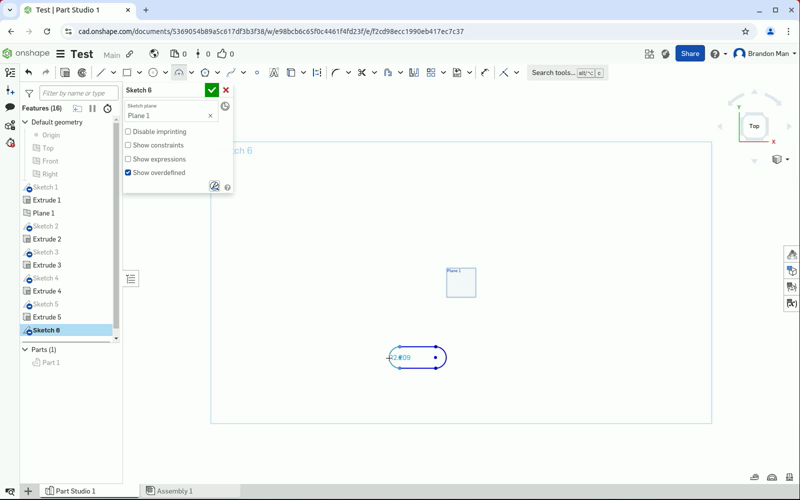
click(389, 357)
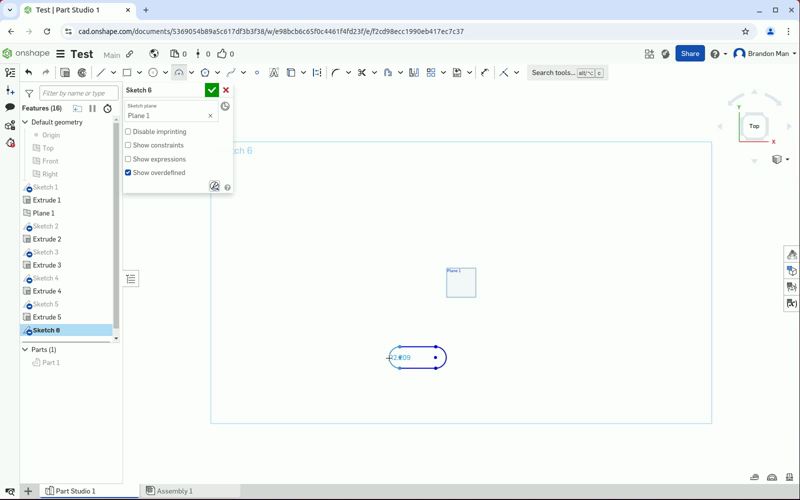
key_up(shift)
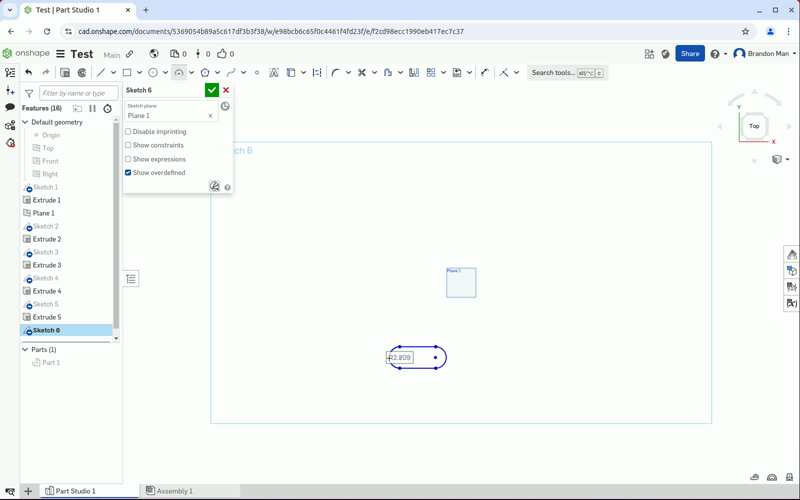
key(esc)
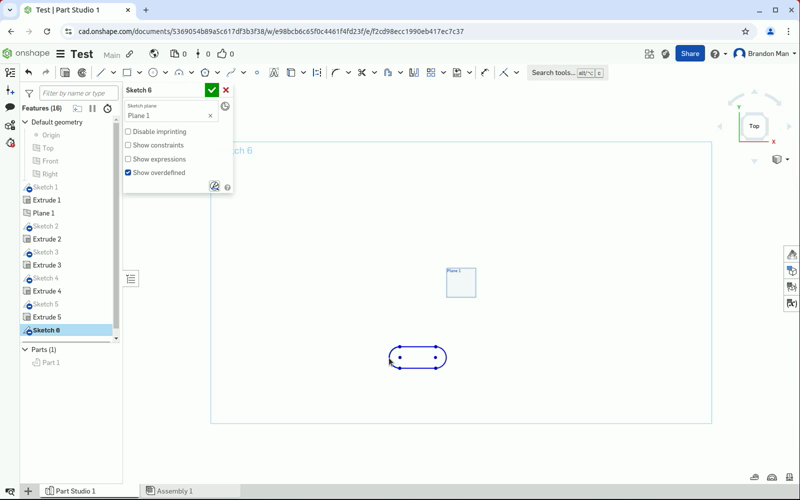
mouse_move(404, 364)
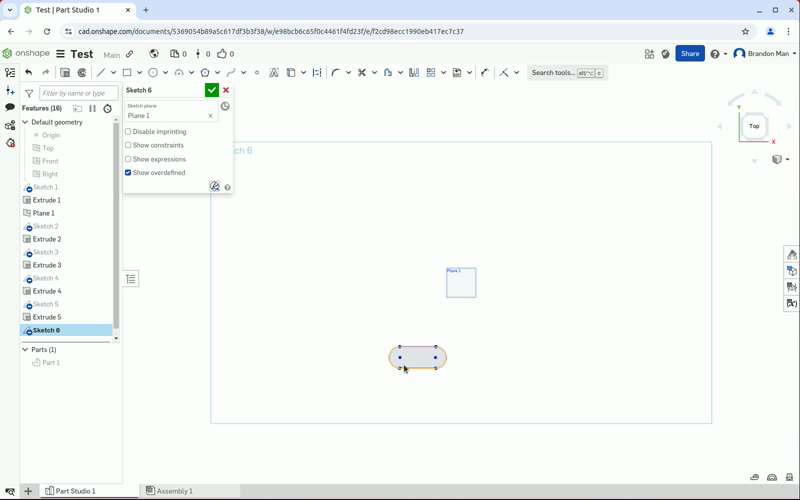
scroll(6)
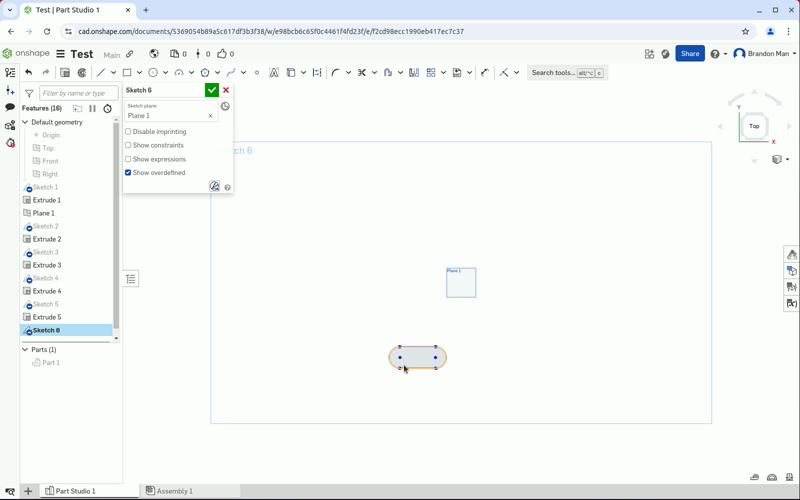
scroll(6)
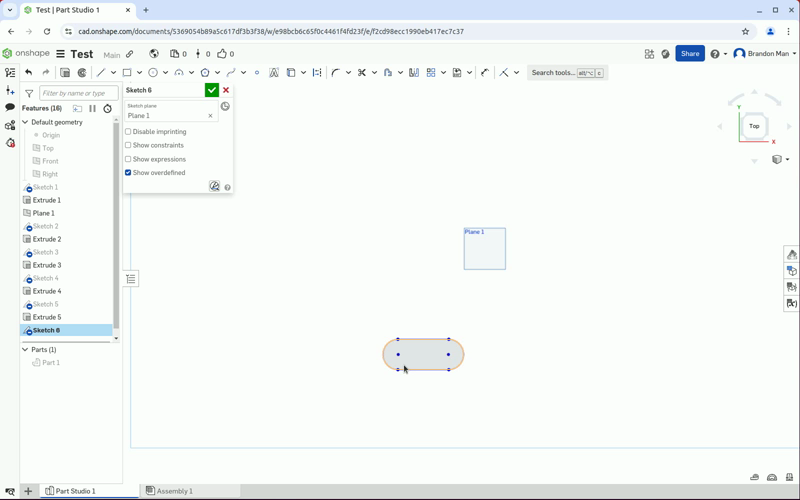
scroll(6)
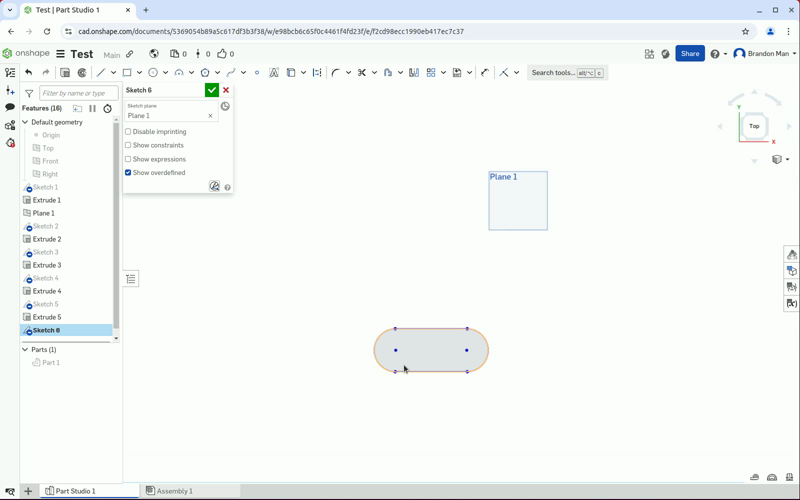
scroll(6)
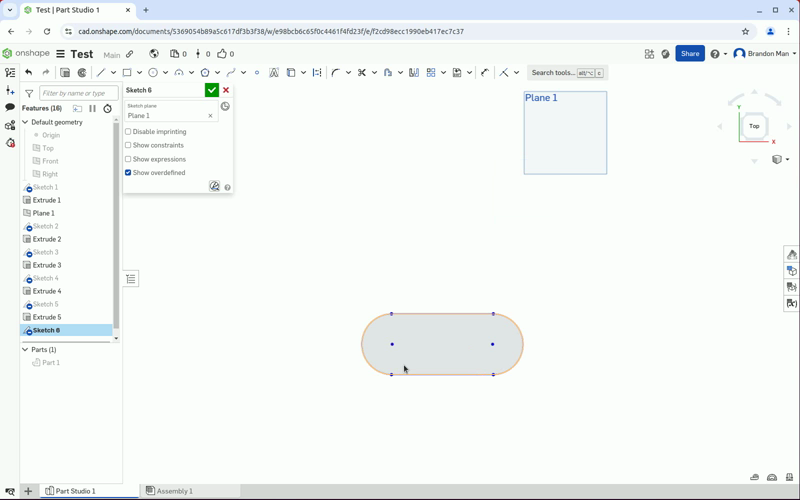
scroll(6)
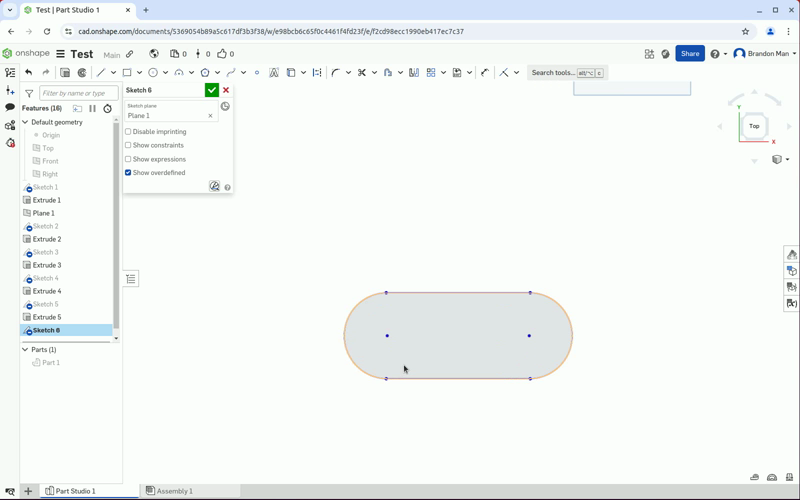
scroll(6)
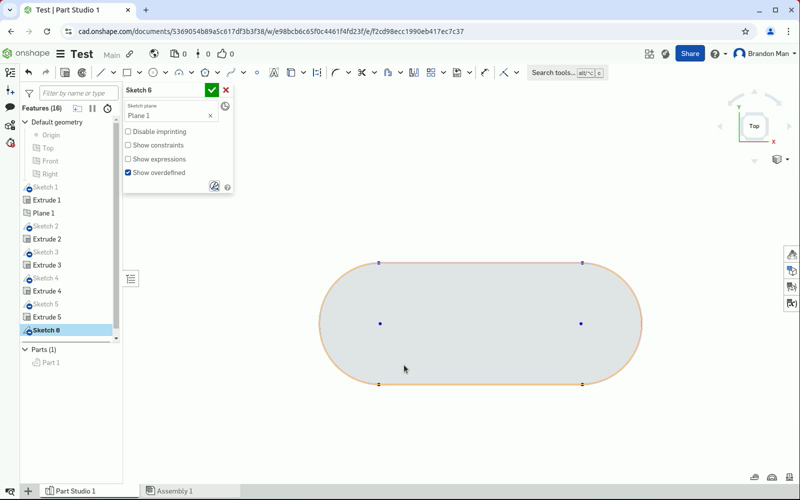
scroll(6)
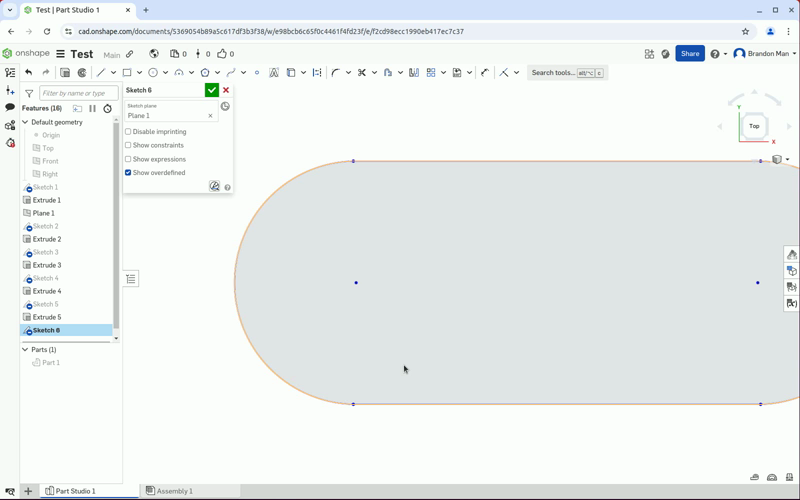
click(404, 364)
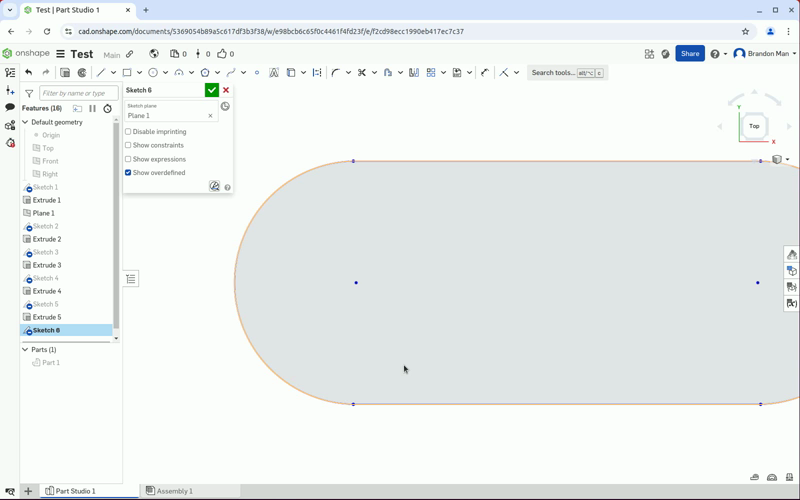
scroll(-6)
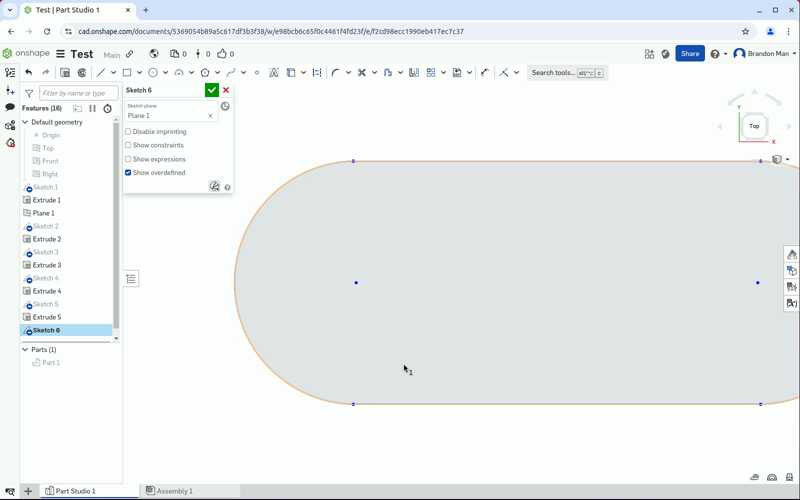
scroll(-6)
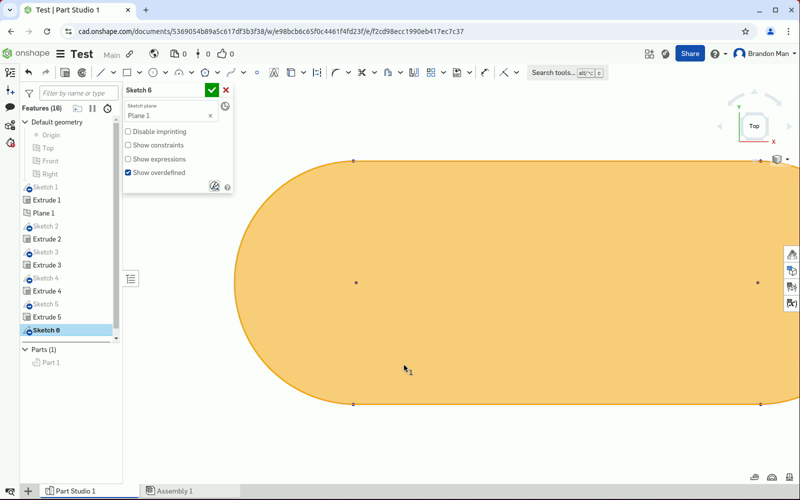
scroll(-6)
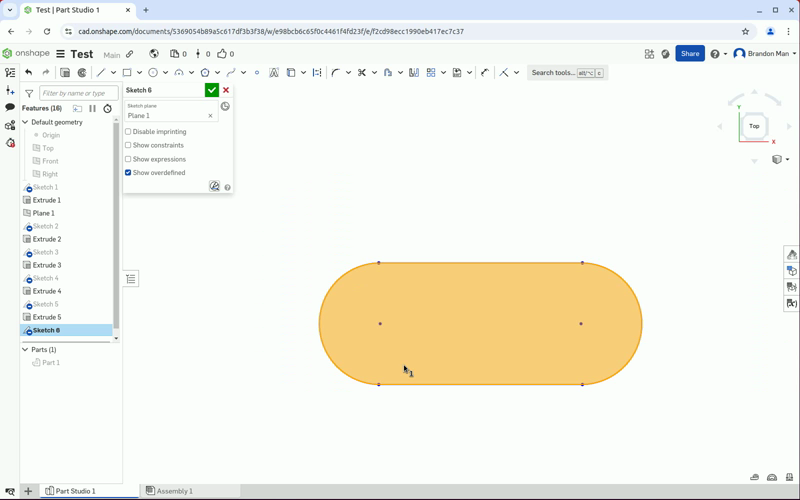
scroll(-6)
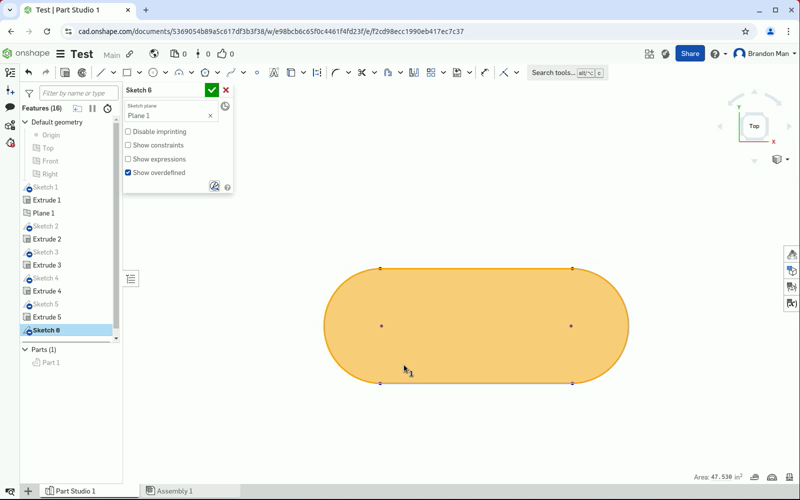
scroll(-6)
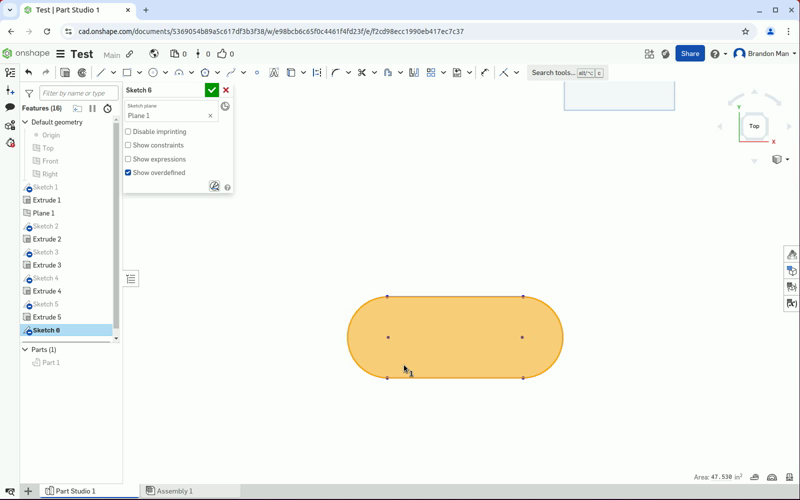
scroll(-6)
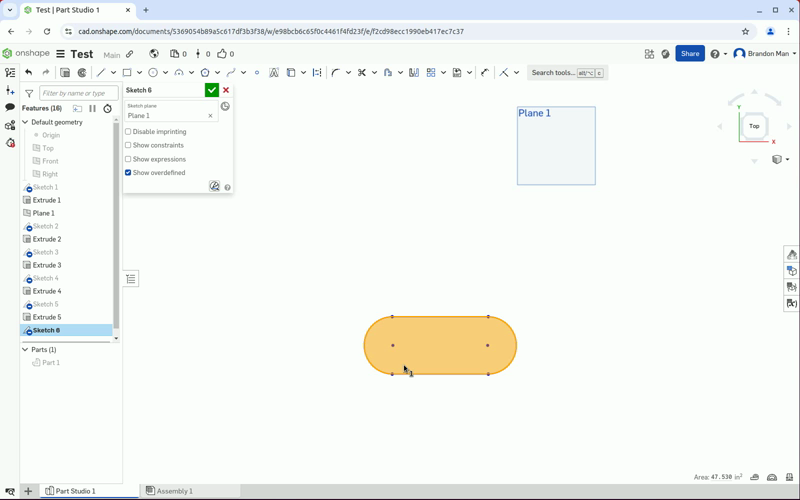
scroll(-6)
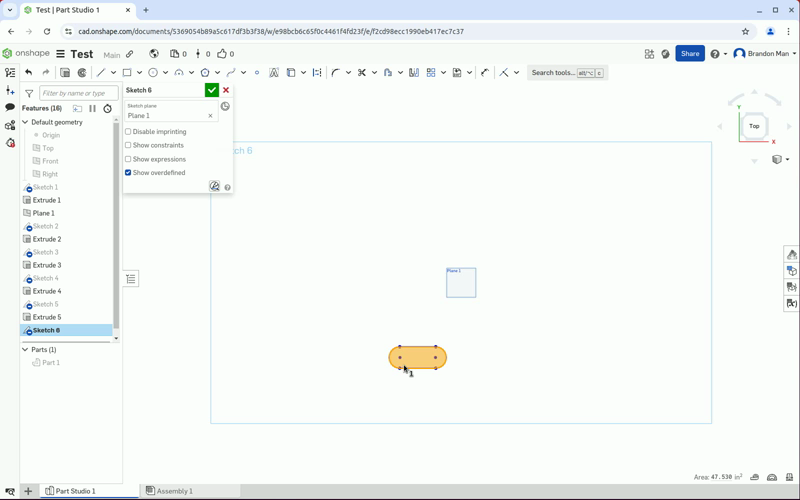
mouse_move(73, 352)
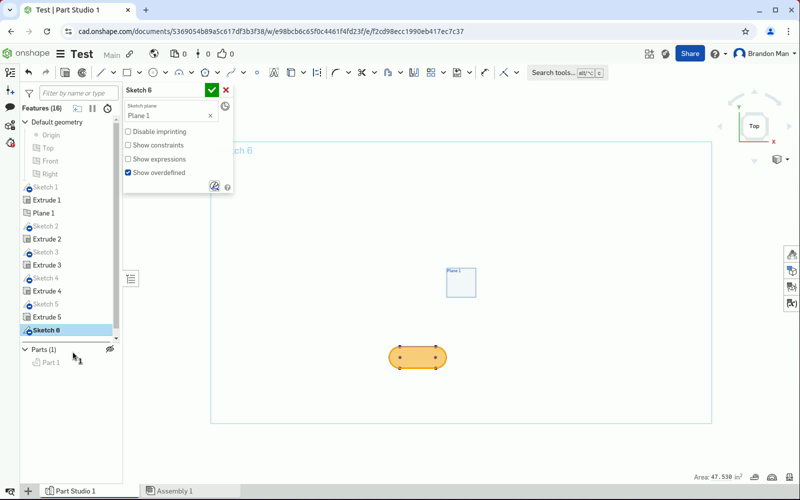
key(shift+y)
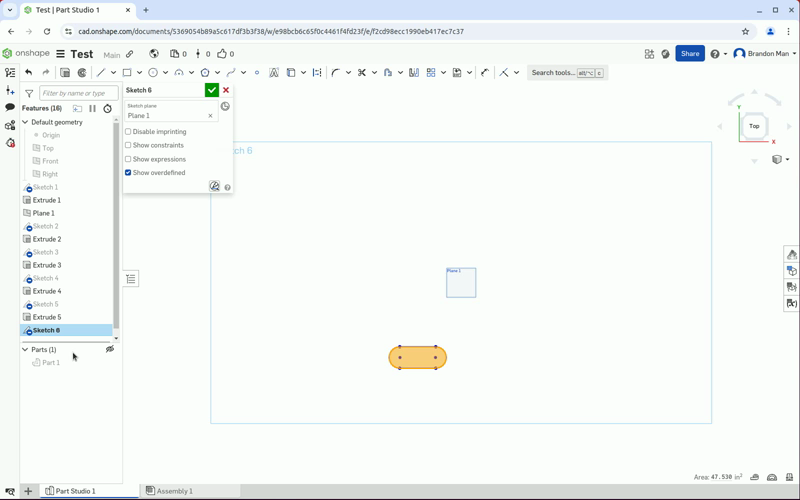
key(shift+e)
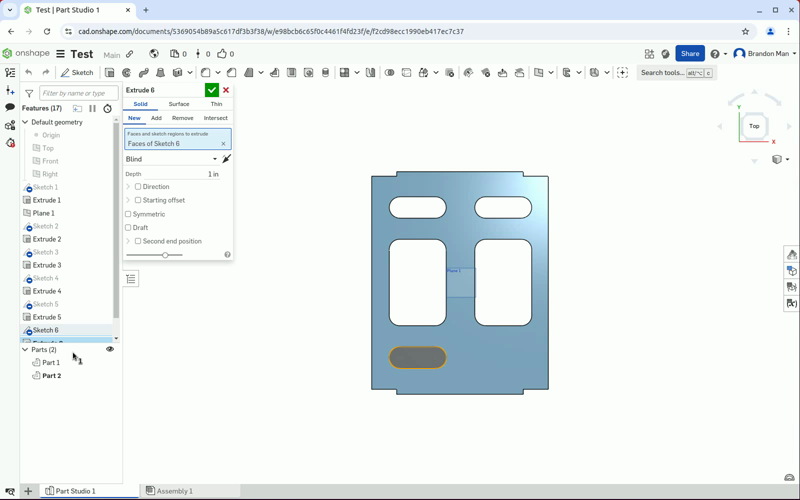
mouse_move(143, 106)
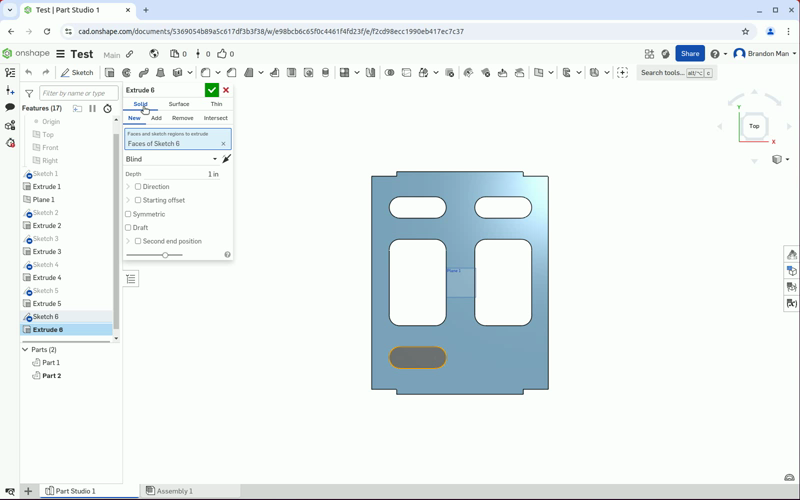
click(143, 106)
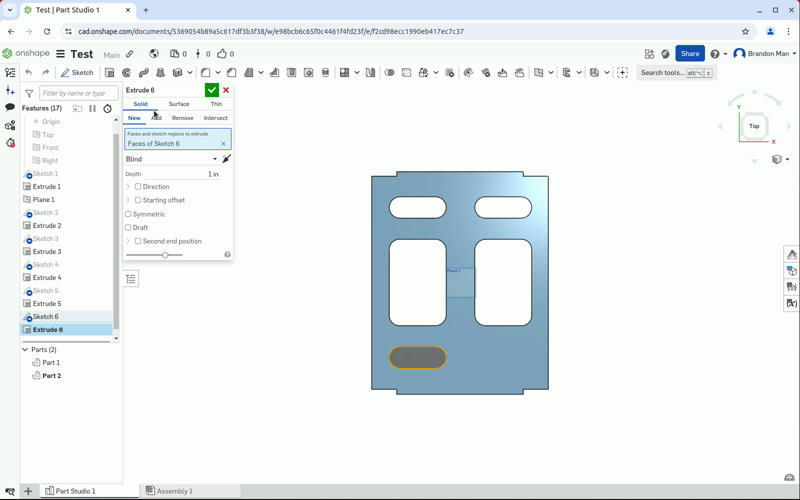
mouse_move(186, 120)
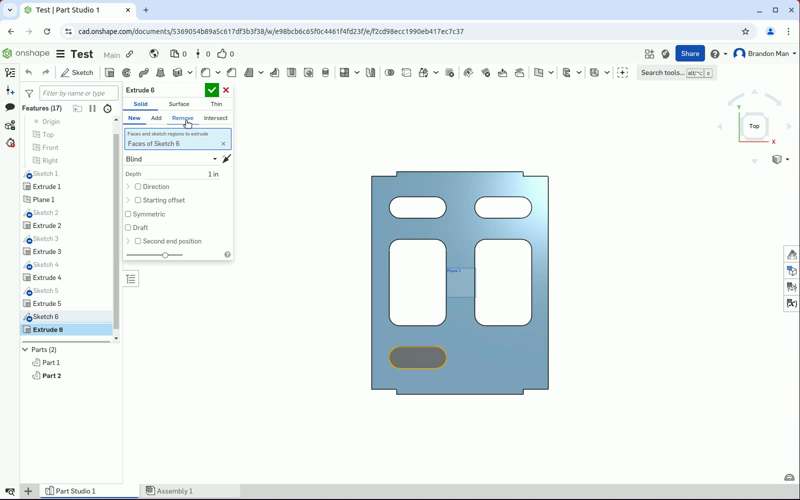
click(186, 120)
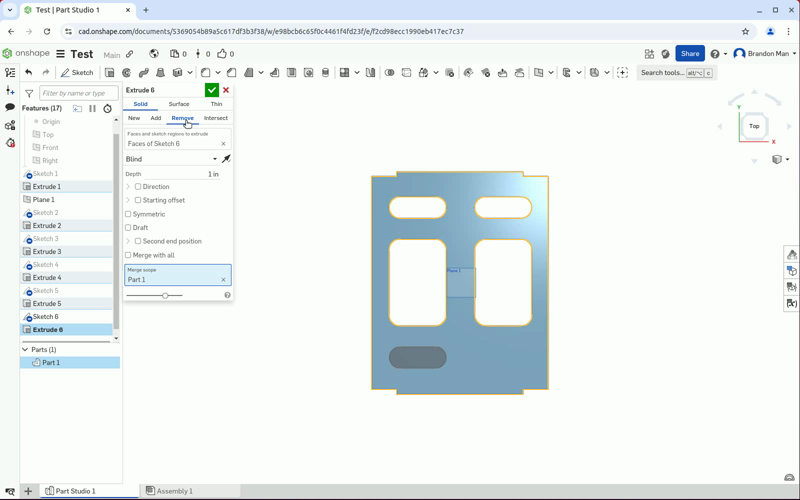
key(tab, 4)
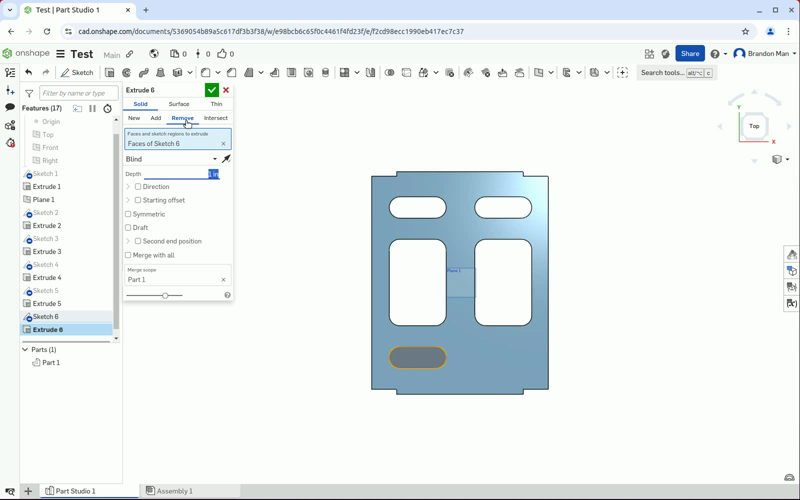
text(30.811)
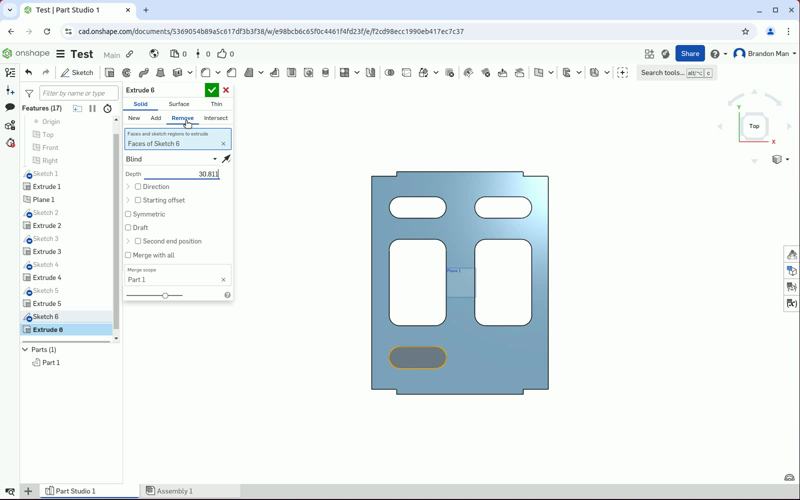
key(tab, 6)
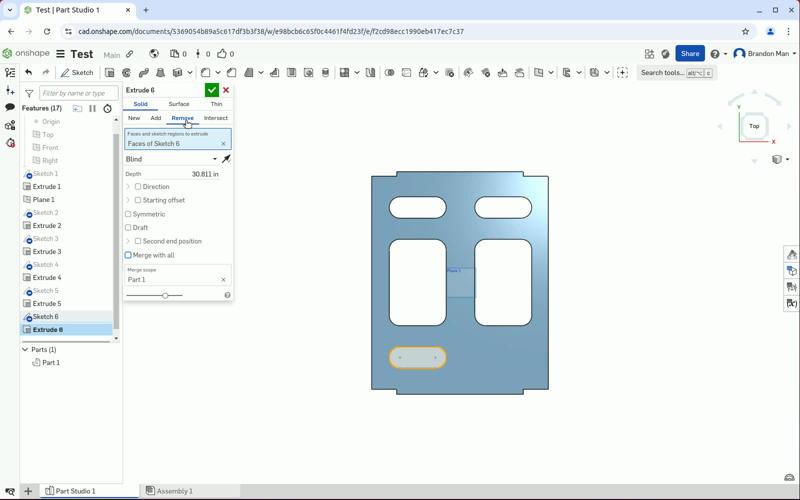
key(space)
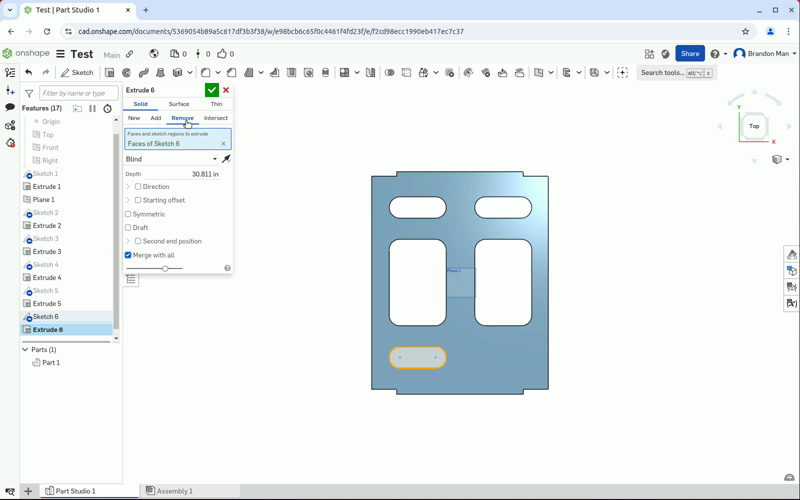
key(enter)
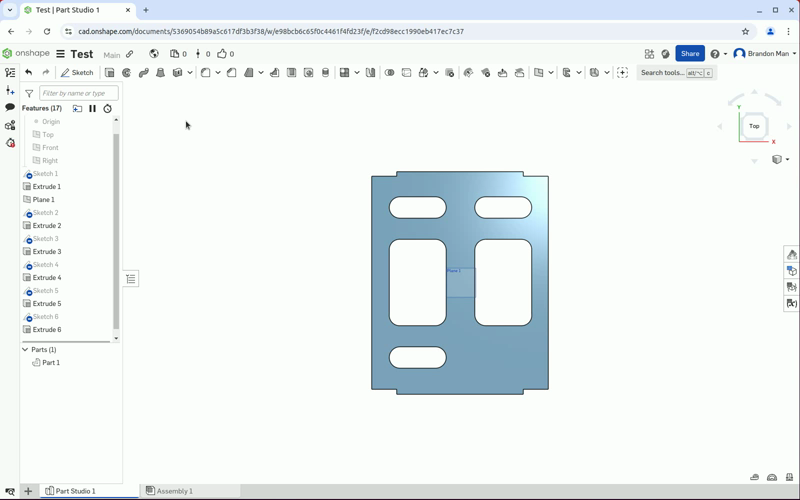
key(shift+h)
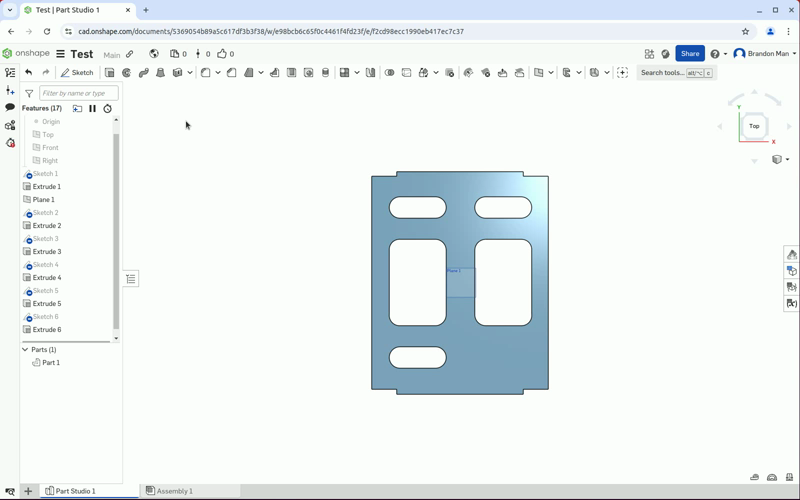
key(shift+h)
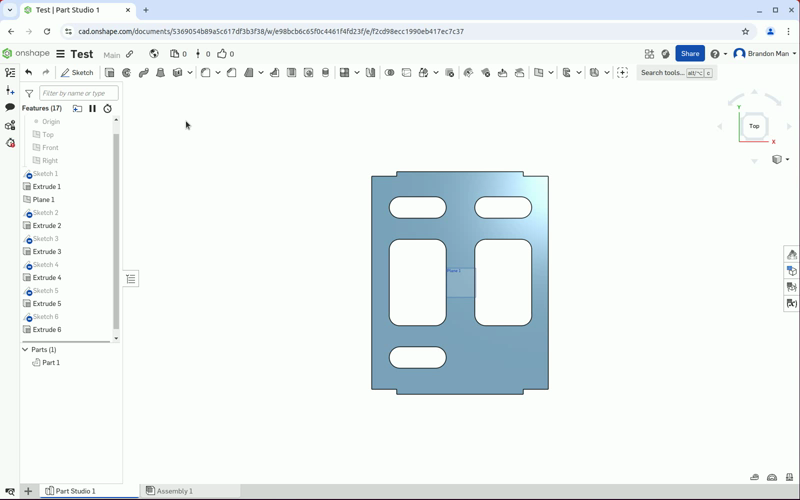
mouse_move(69, 176)
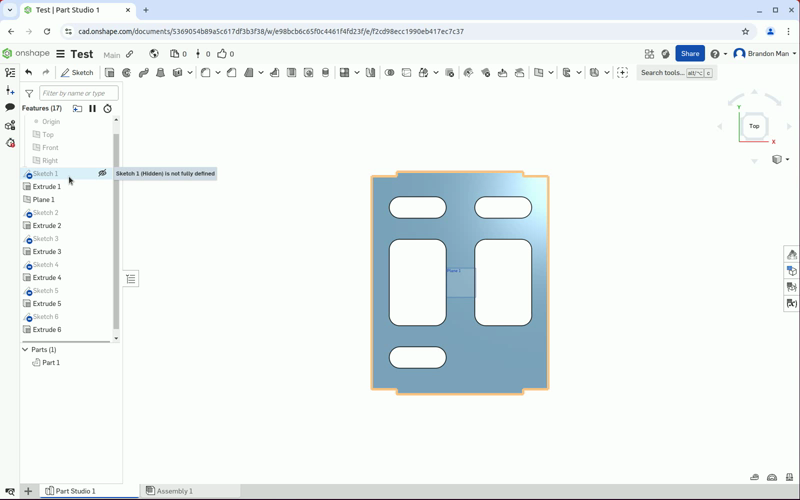
click(69, 176)
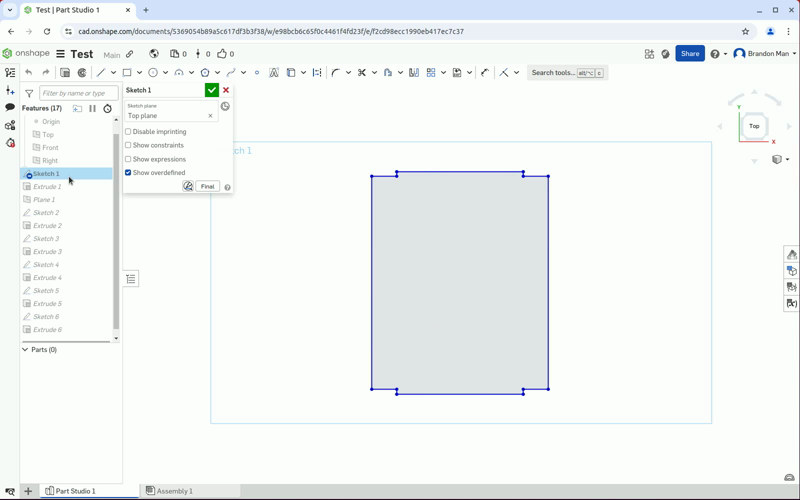
mouse_move(229, 92)
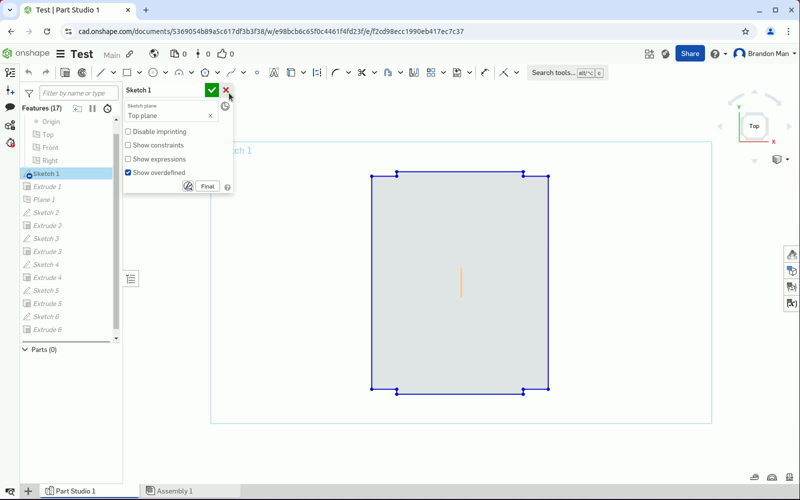
click(229, 92)
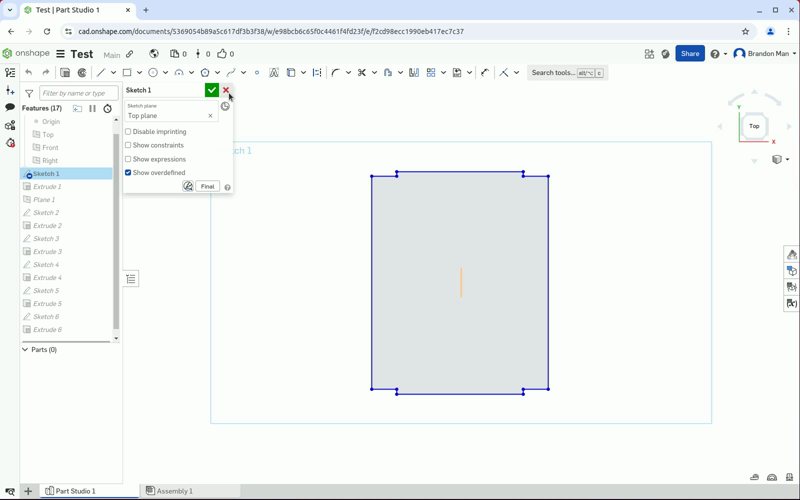
key(shift+s)
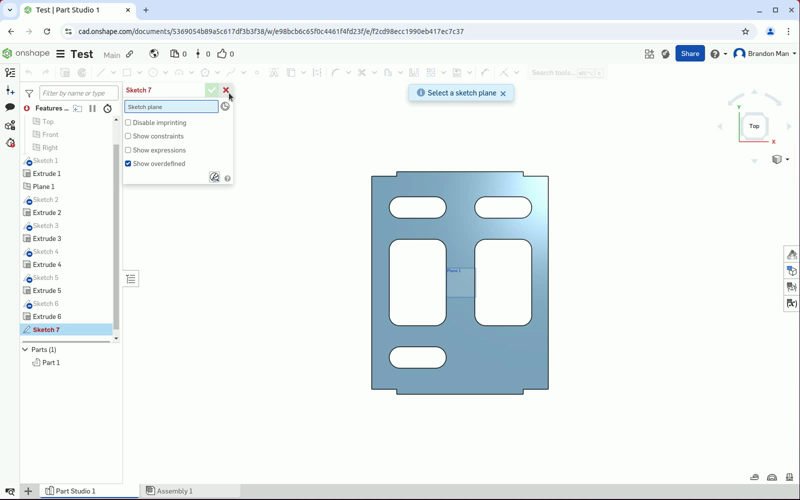
mouse_move(69, 189)
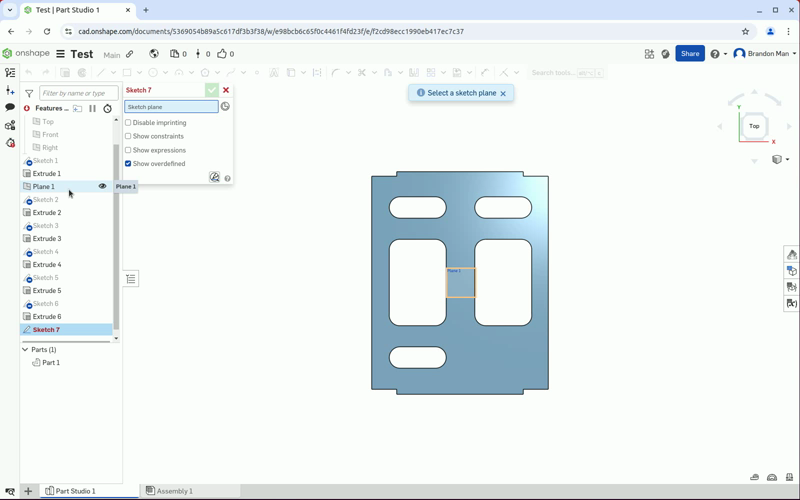
click(69, 189)
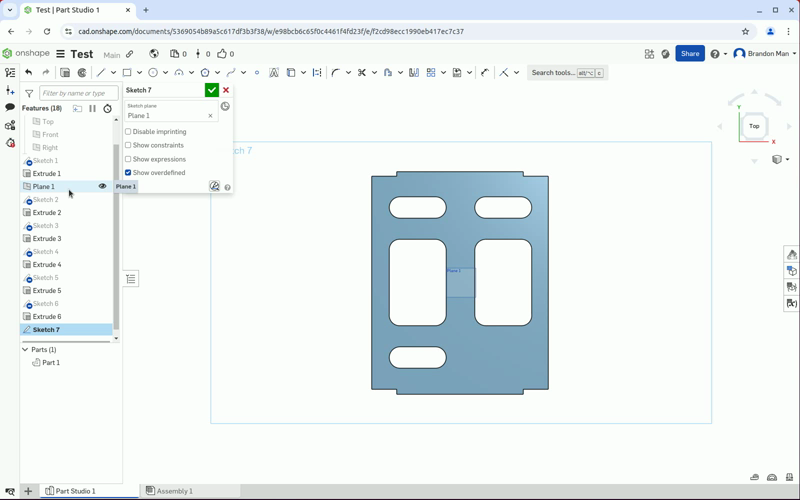
mouse_move(73, 352)
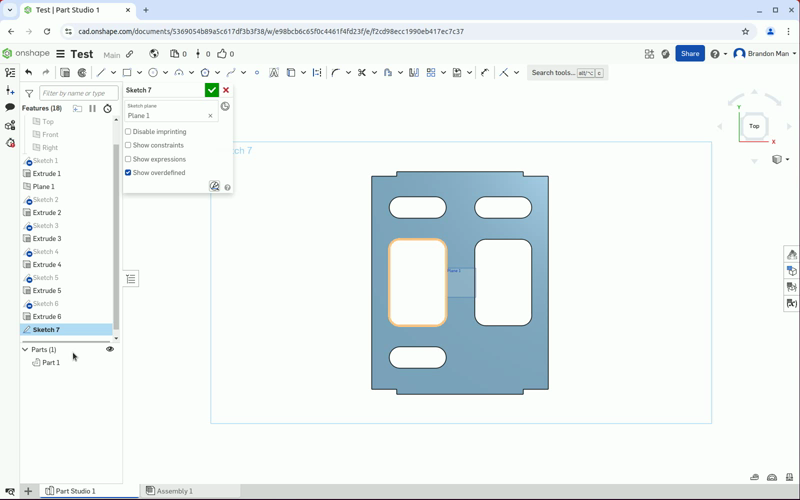
key(y)
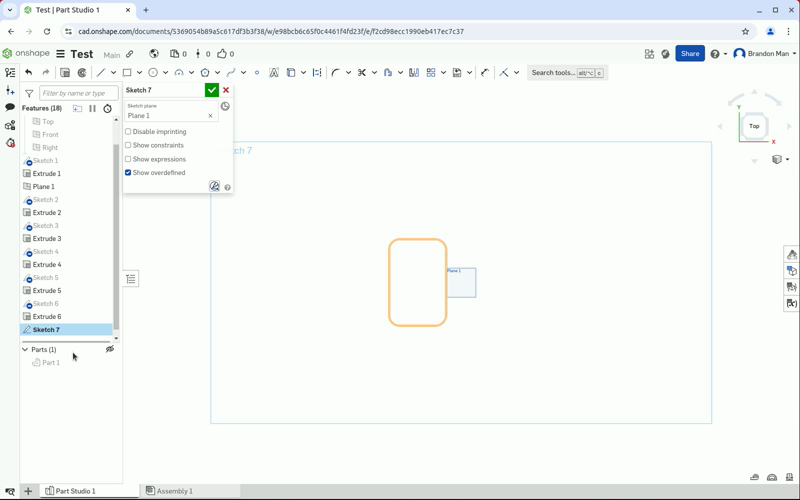
key(l)
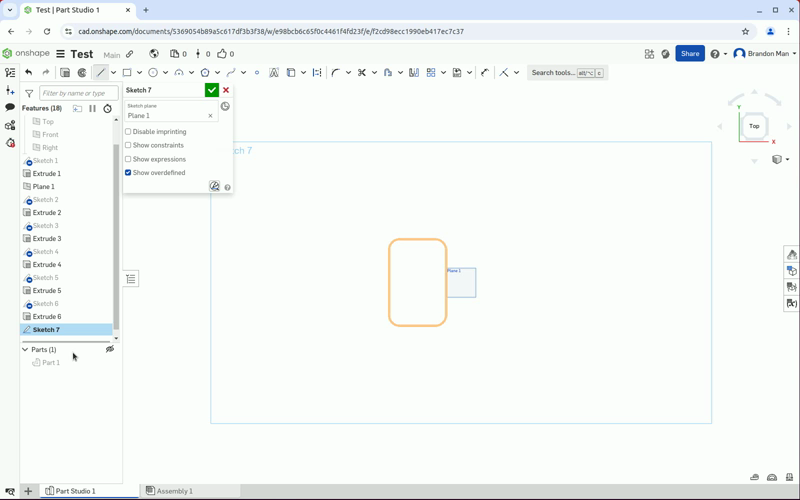
key_down(shift)
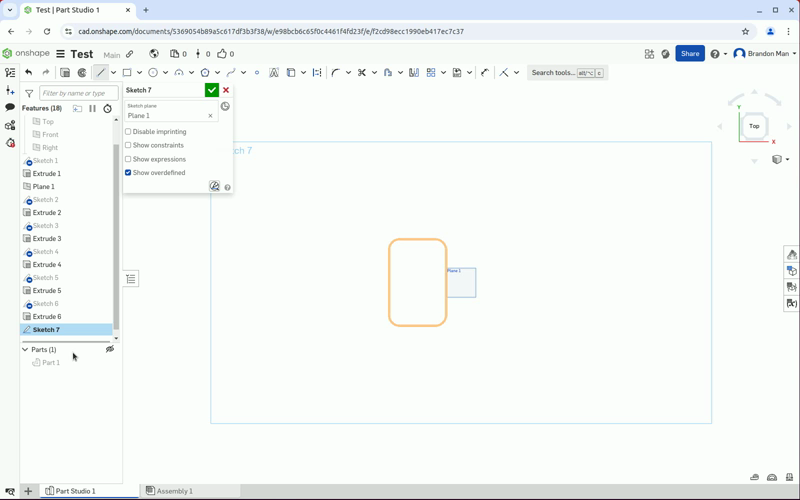
mouse_move(485, 368)
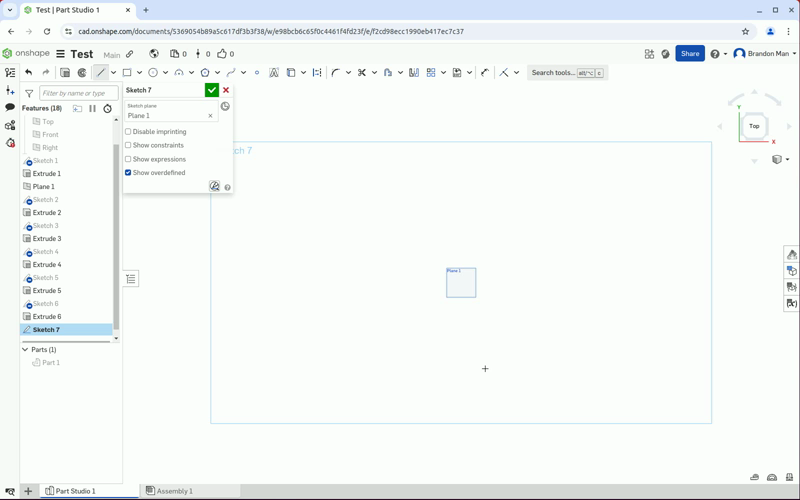
click(485, 368)
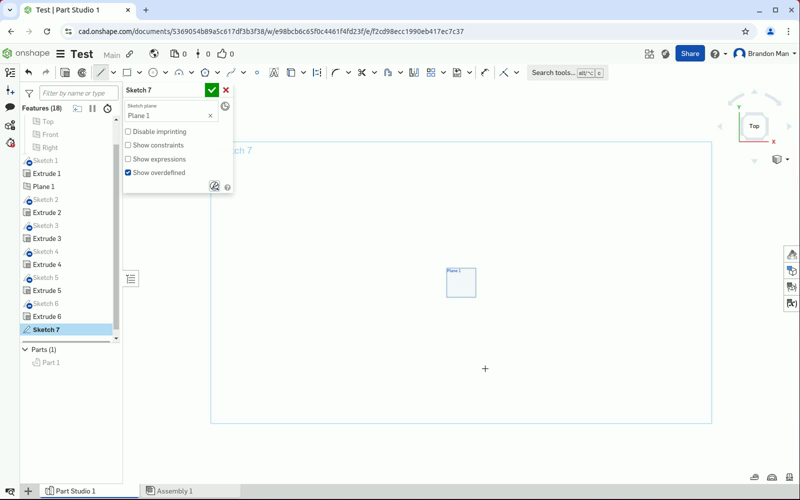
key_up(shift)
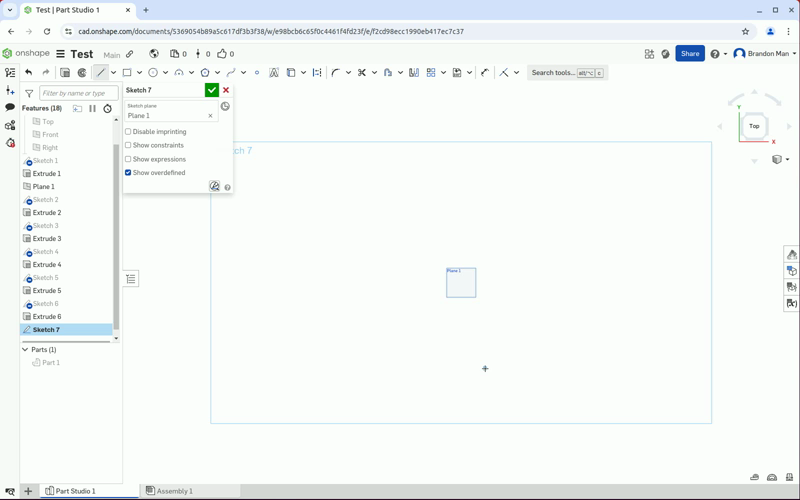
key_down(shift)
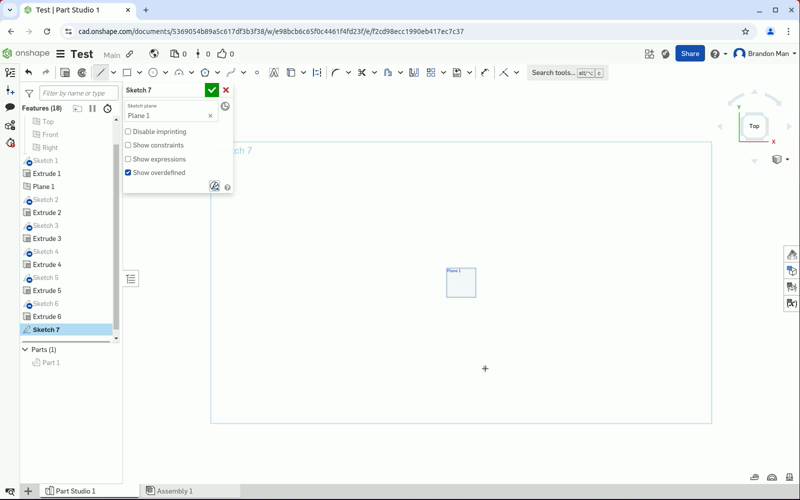
mouse_move(515, 368)
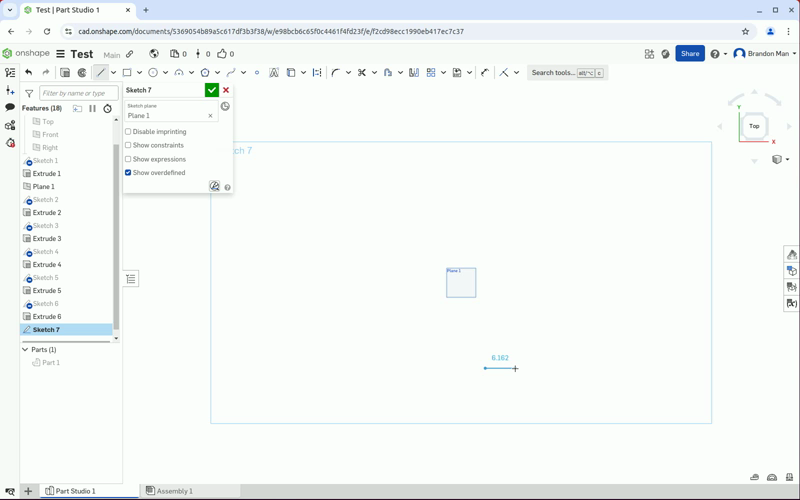
mouse_move(521, 368)
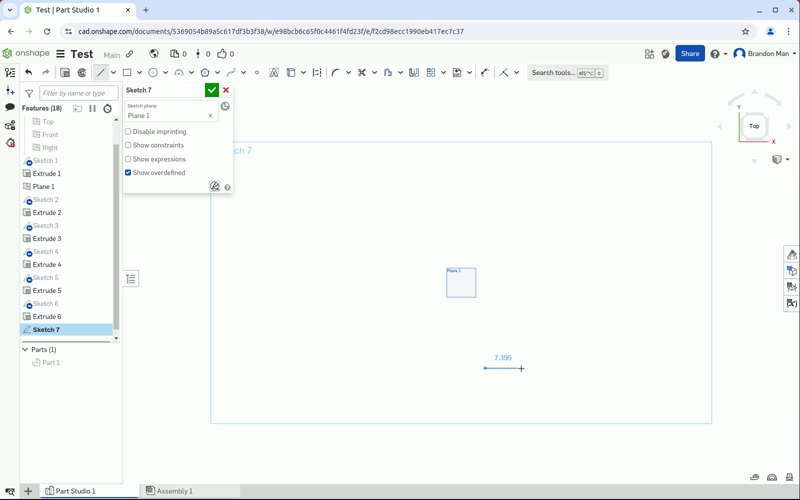
click(521, 368)
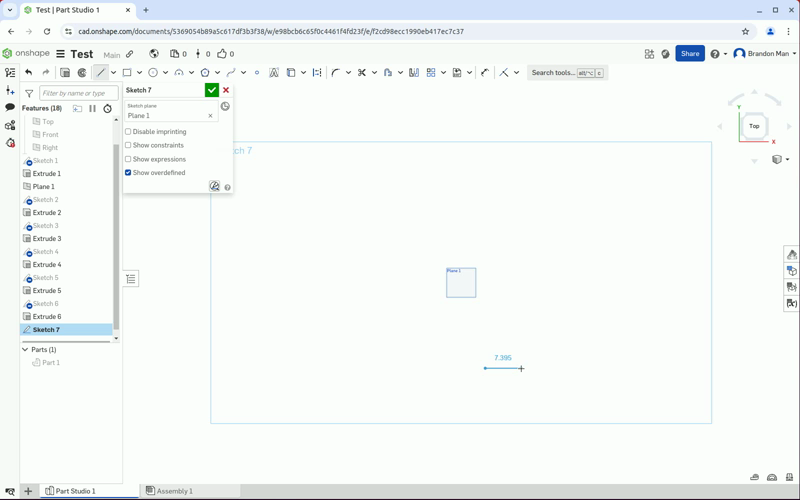
key_up(shift)
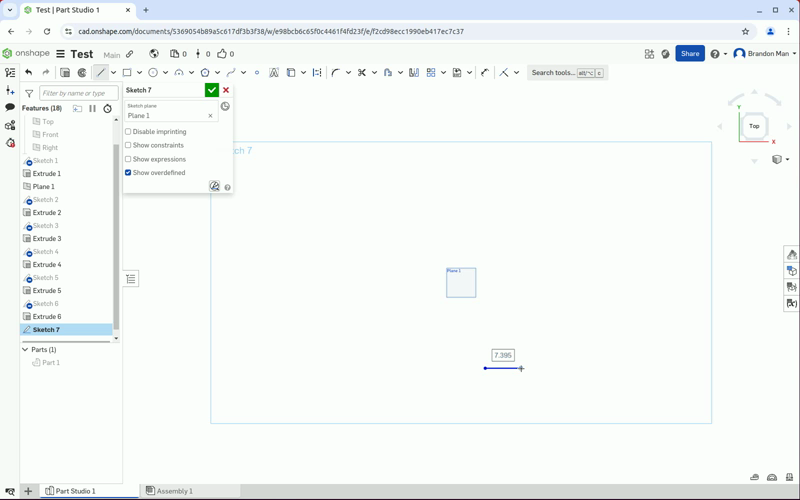
key(esc)
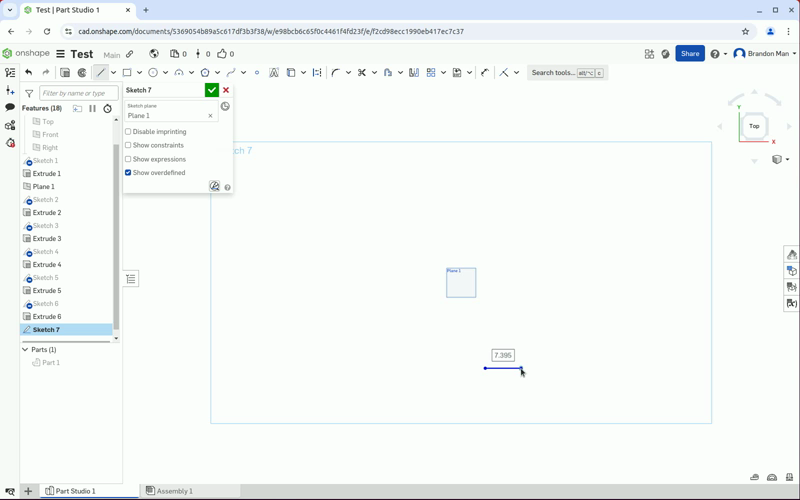
key(a)
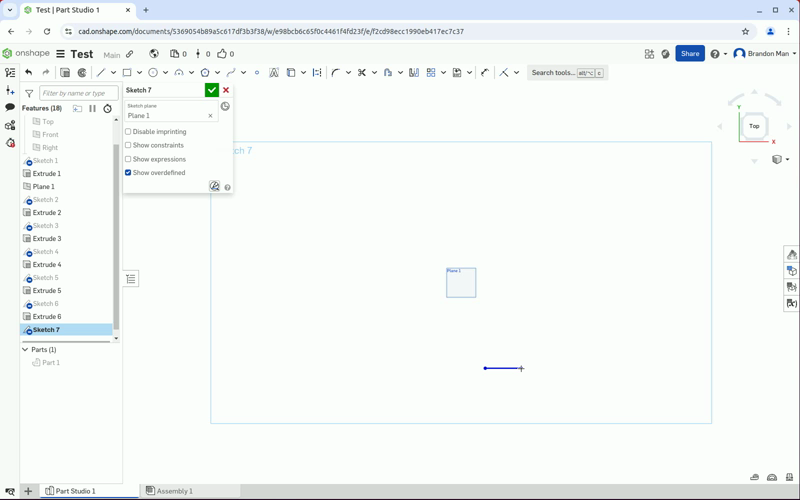
mouse_move(521, 368)
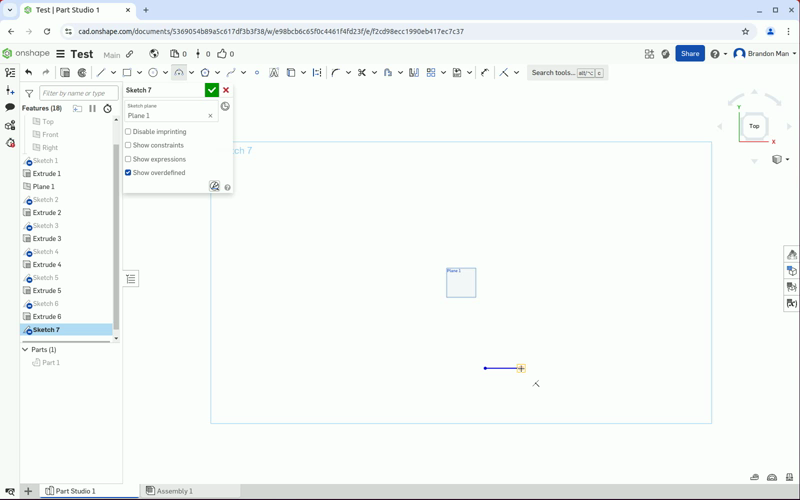
click(521, 368)
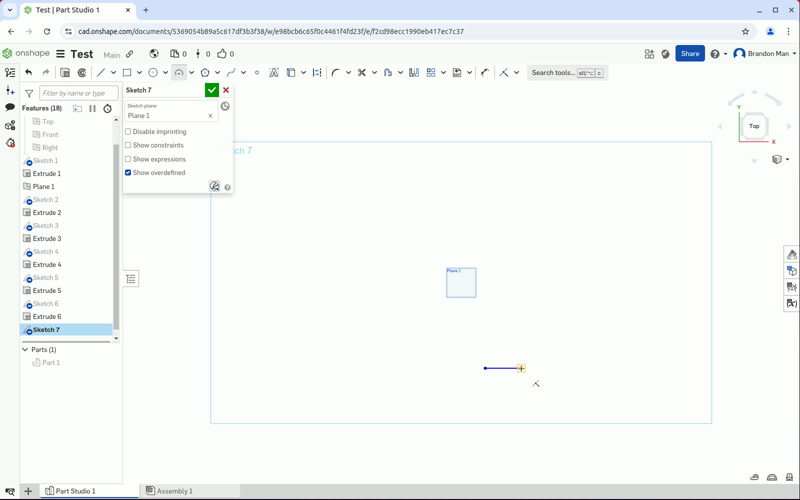
key_down(shift)
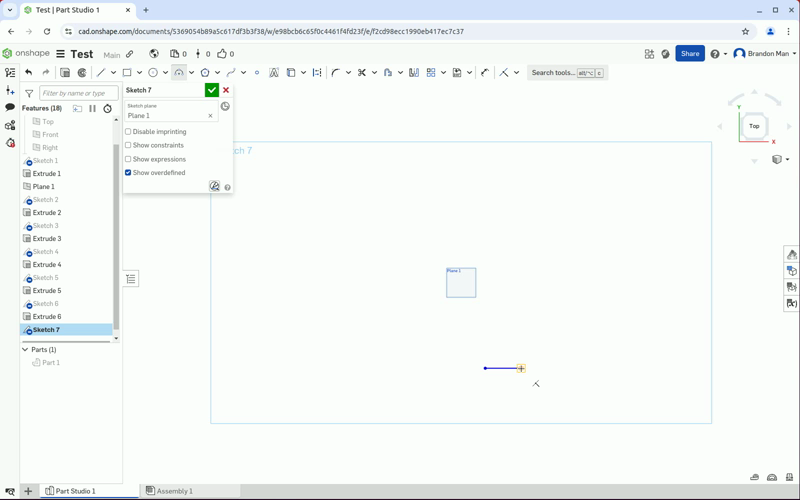
mouse_move(521, 346)
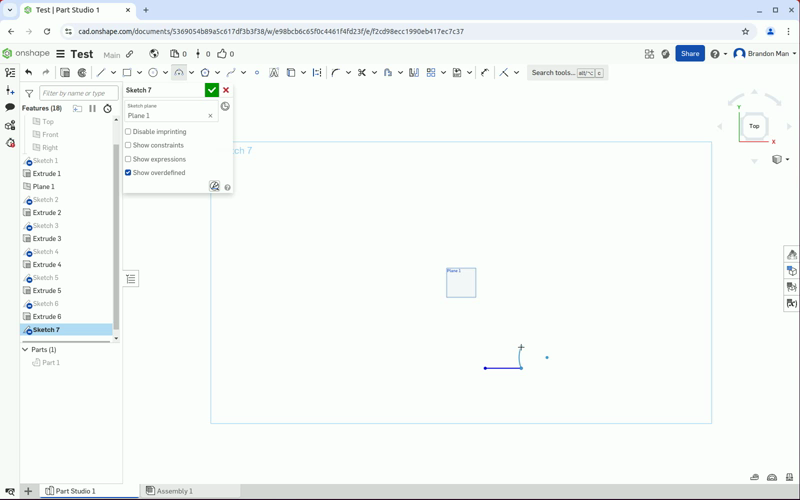
click(521, 346)
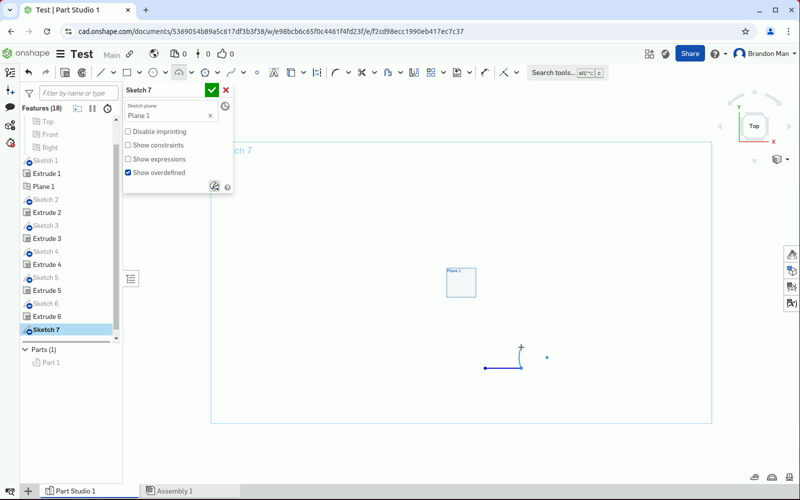
mouse_move(531, 357)
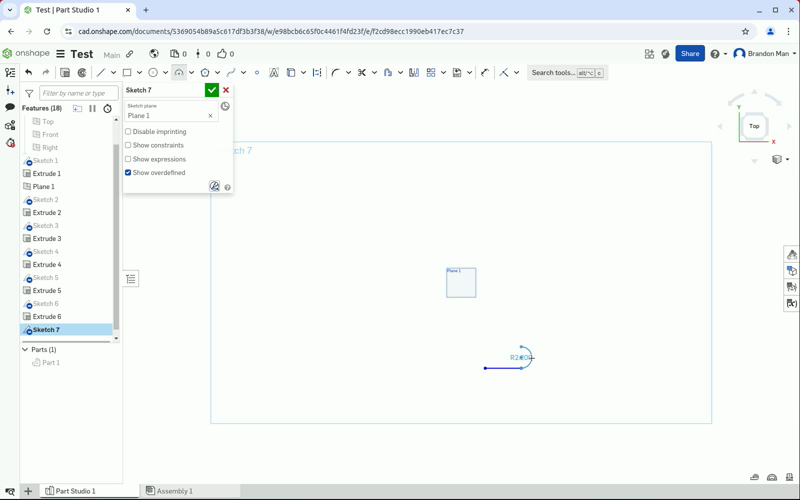
click(531, 357)
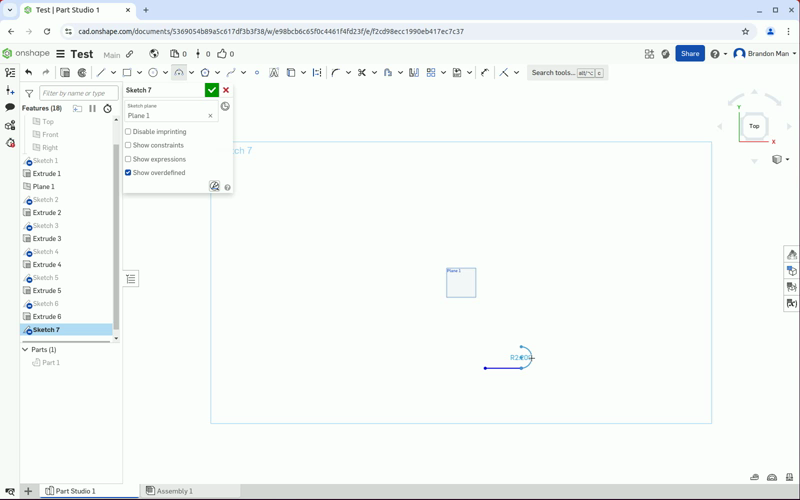
key_up(shift)
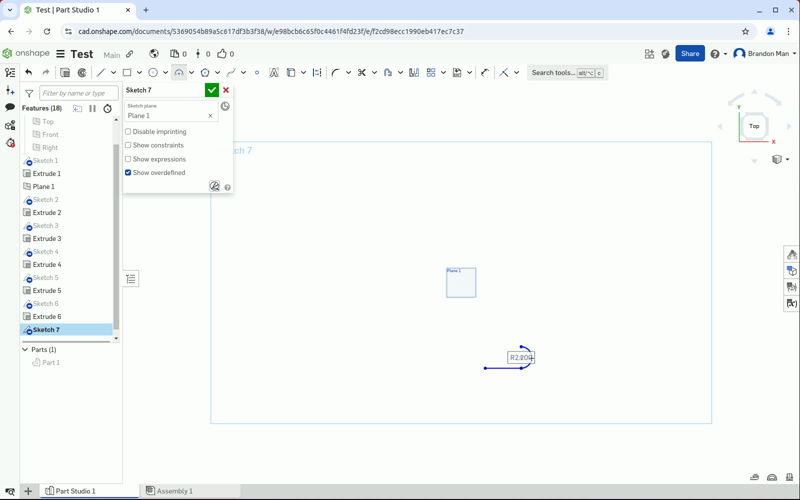
key(esc)
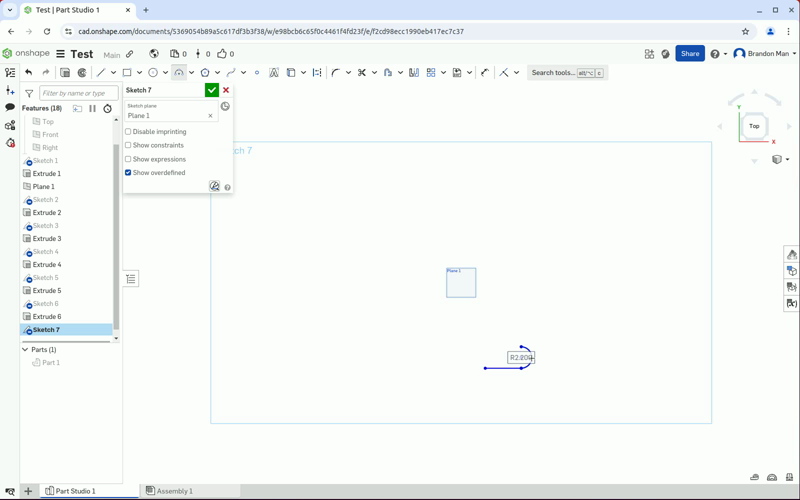
key(l)
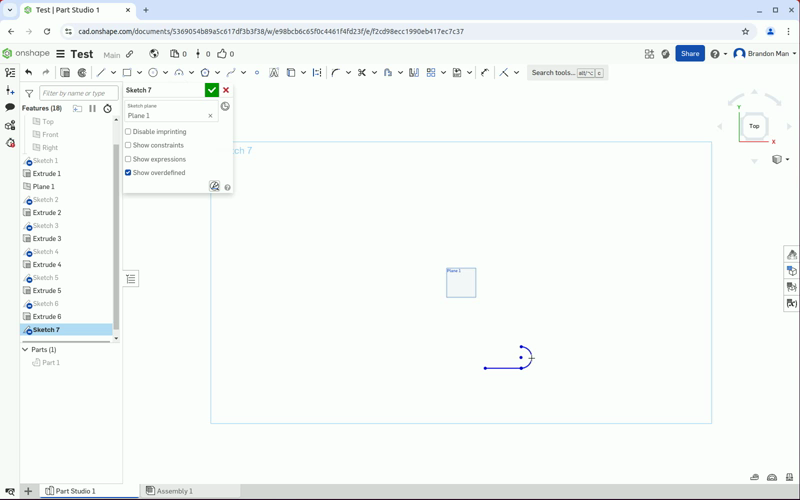
mouse_move(521, 346)
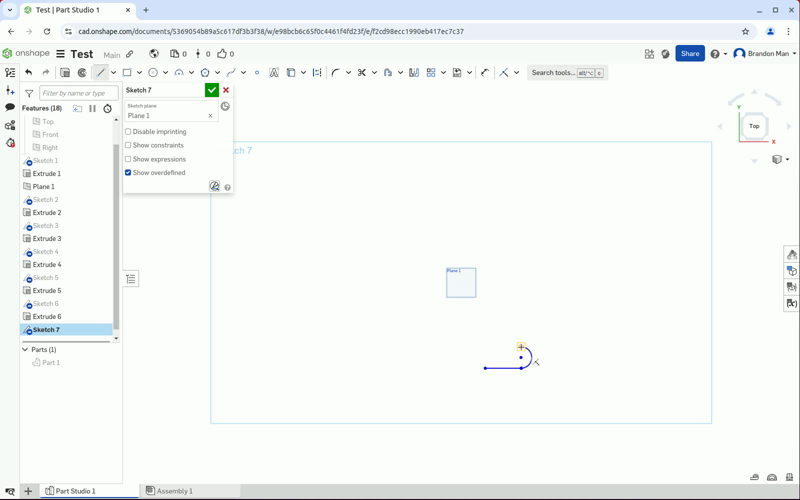
click(521, 346)
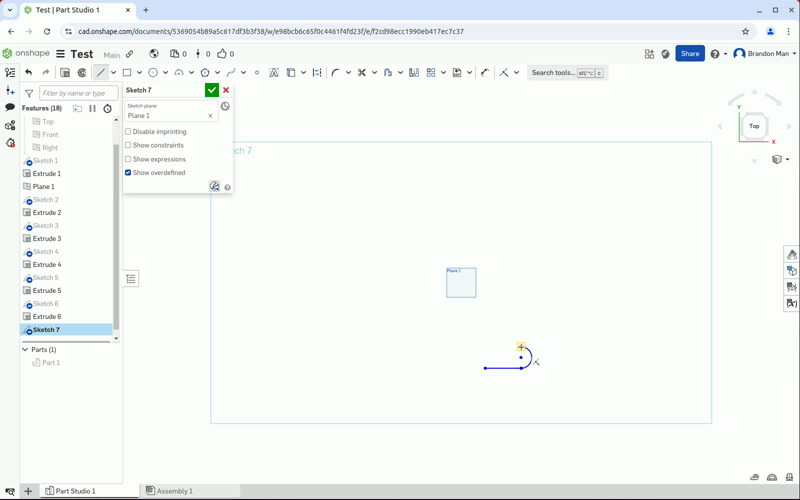
key_down(shift)
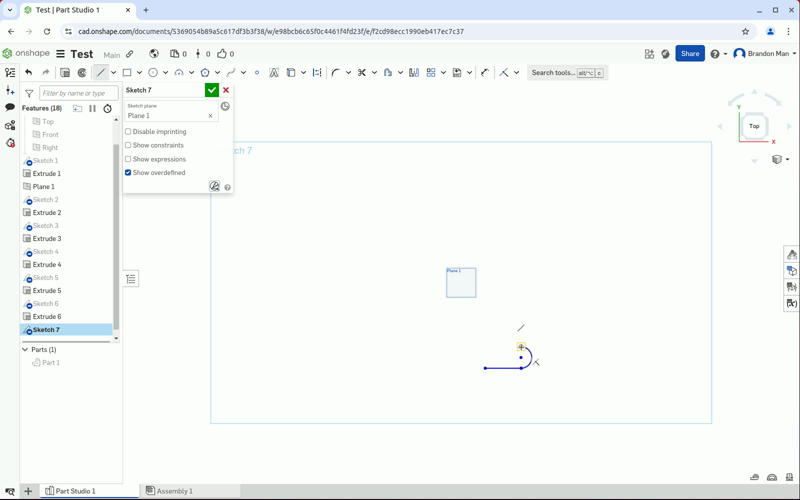
mouse_move(551, 346)
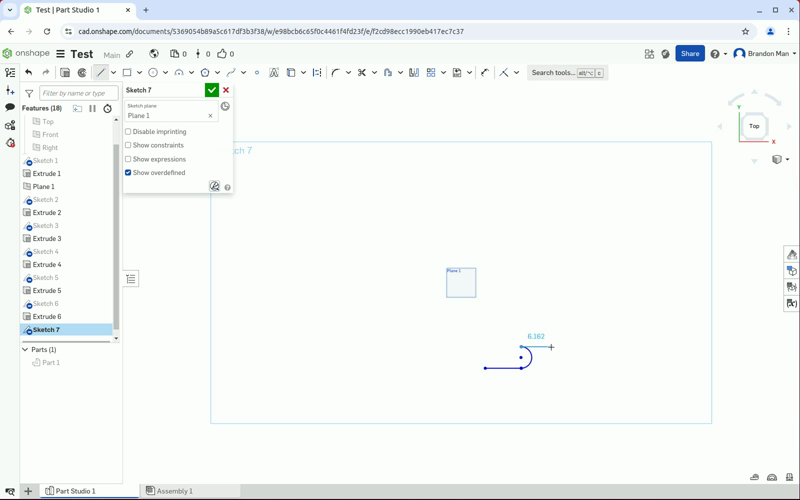
mouse_move(485, 346)
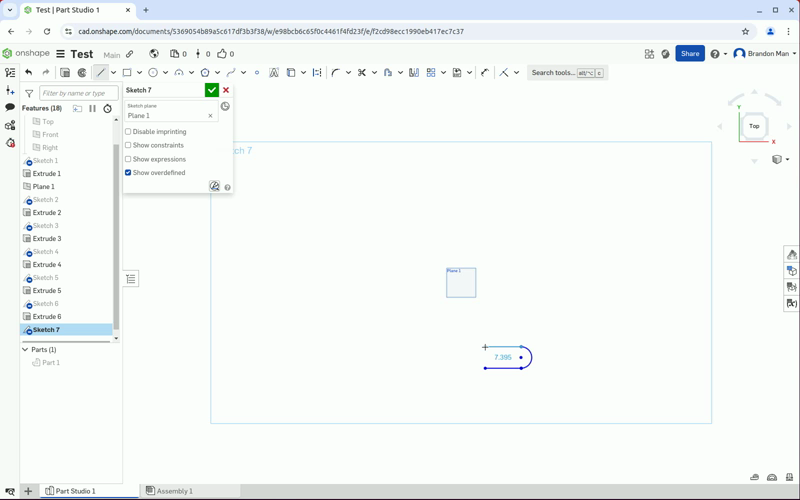
click(485, 346)
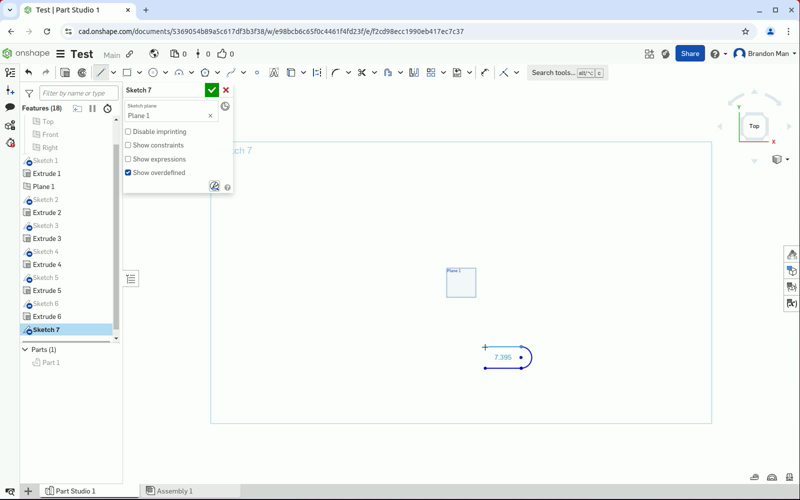
key_up(shift)
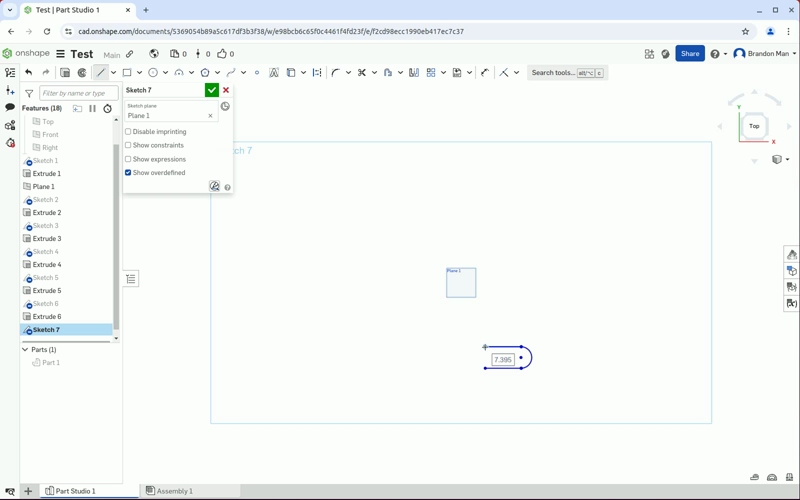
key(esc)
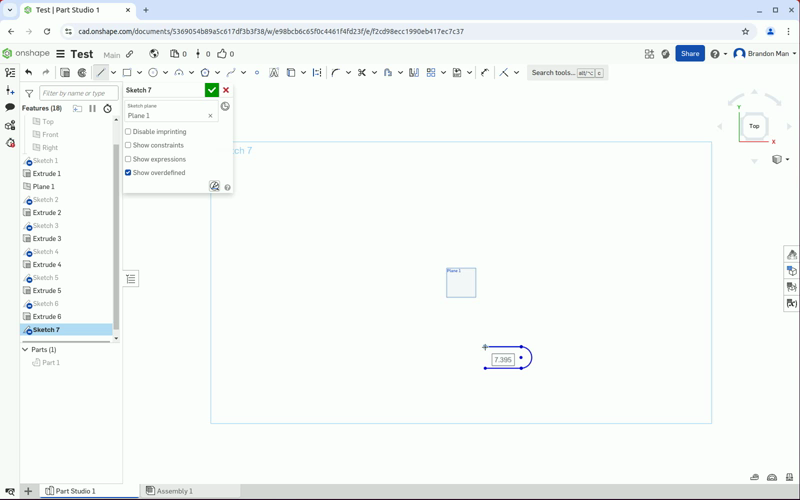
key(a)
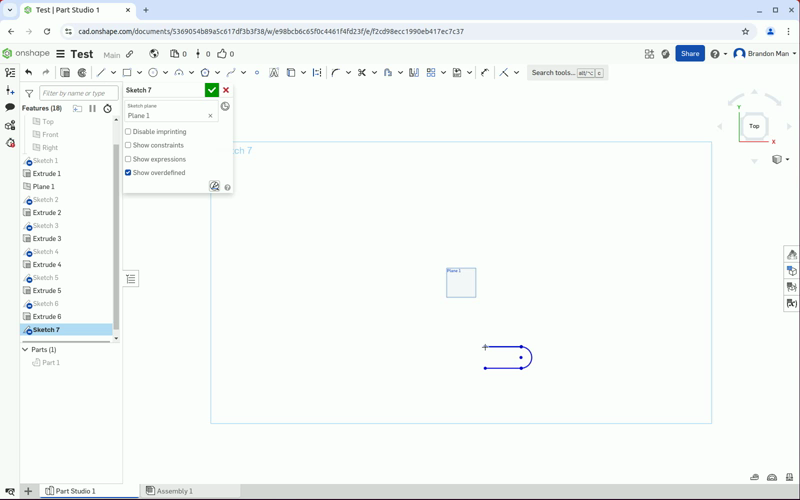
mouse_move(485, 346)
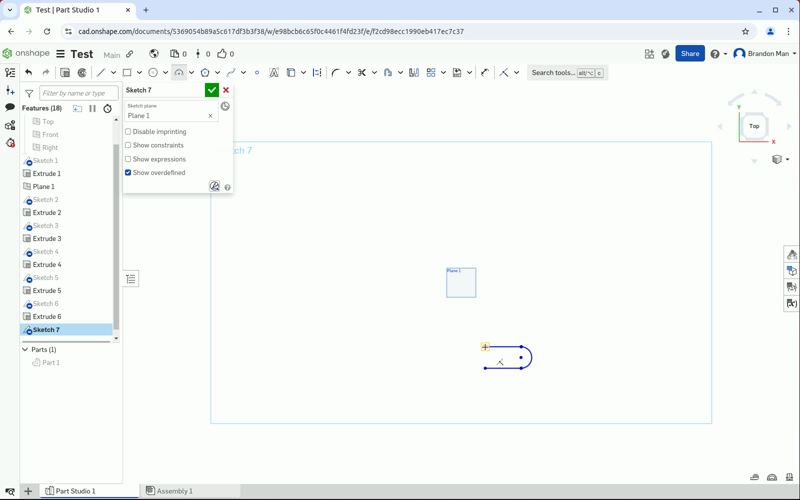
click(485, 346)
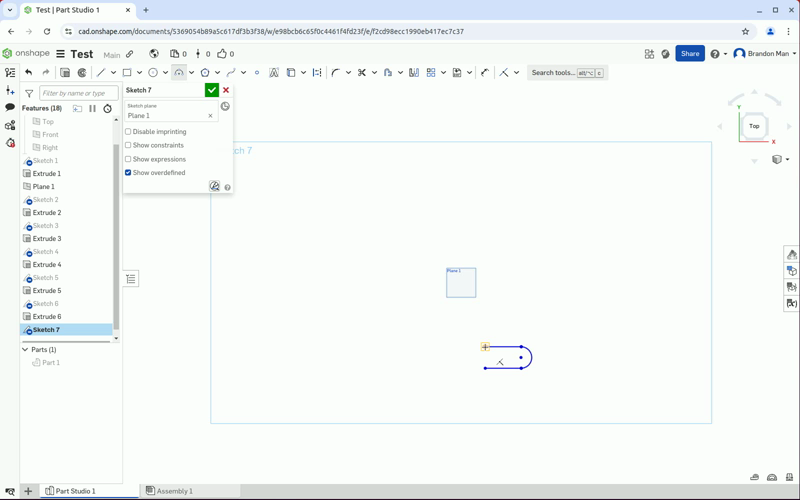
mouse_move(485, 368)
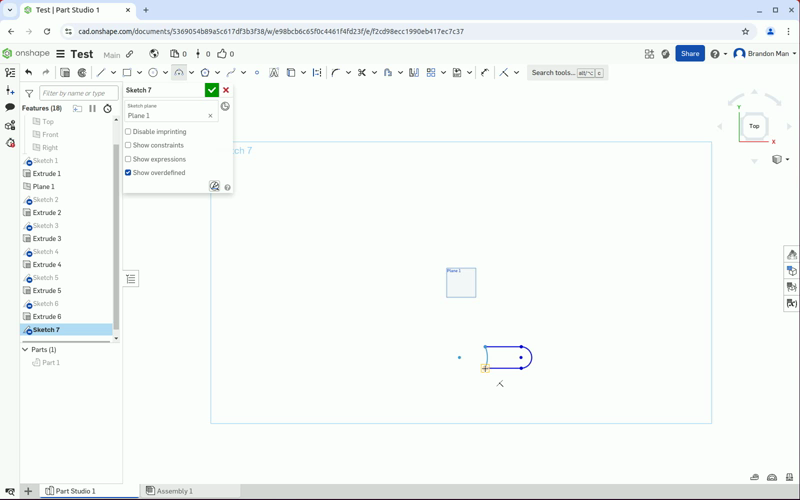
click(485, 368)
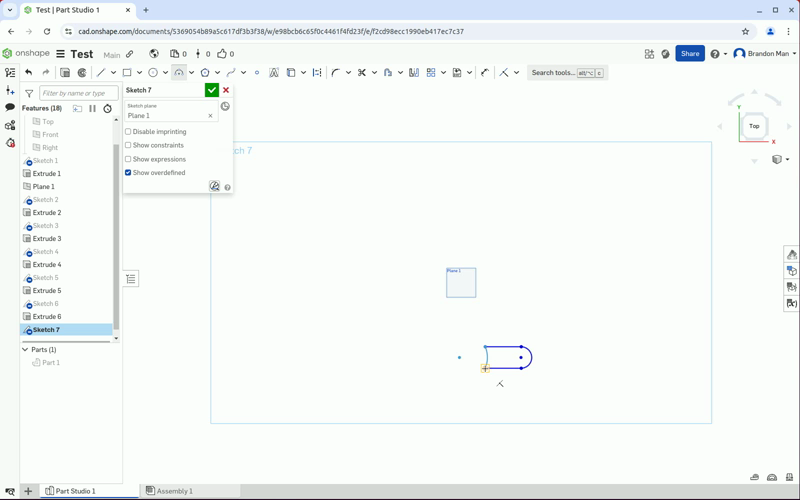
key_down(shift)
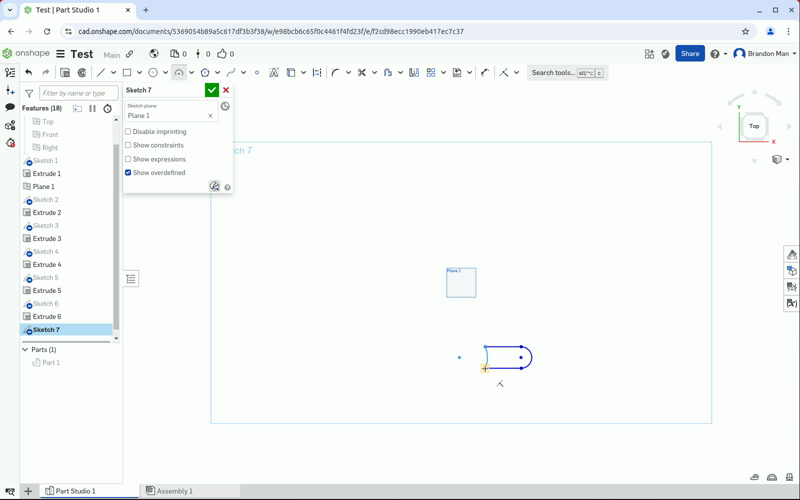
mouse_move(474, 357)
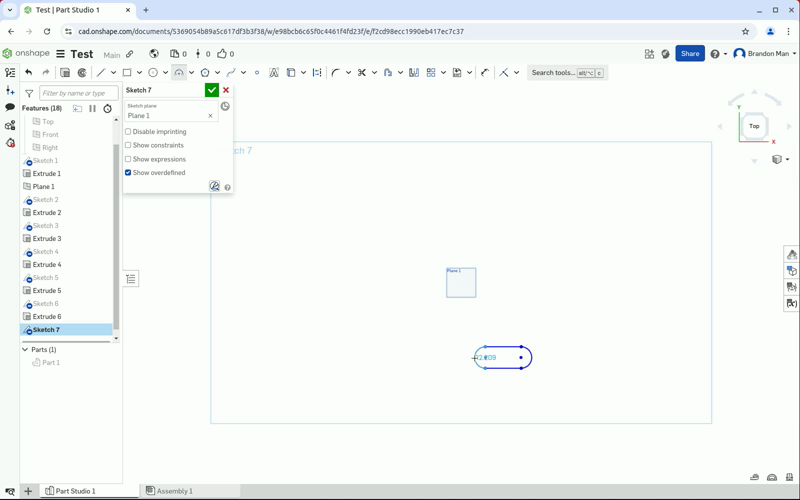
click(474, 357)
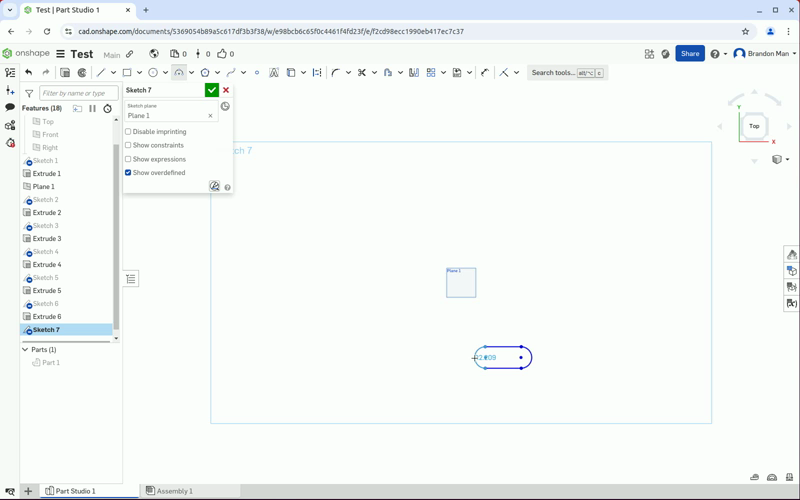
key_up(shift)
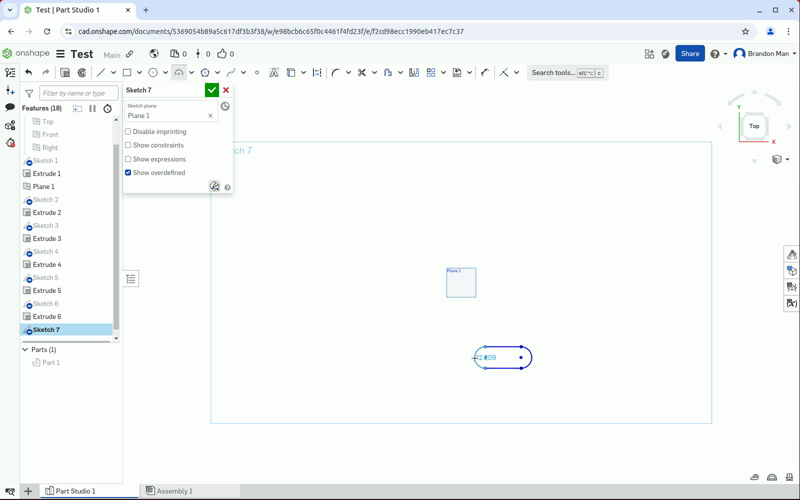
key(esc)
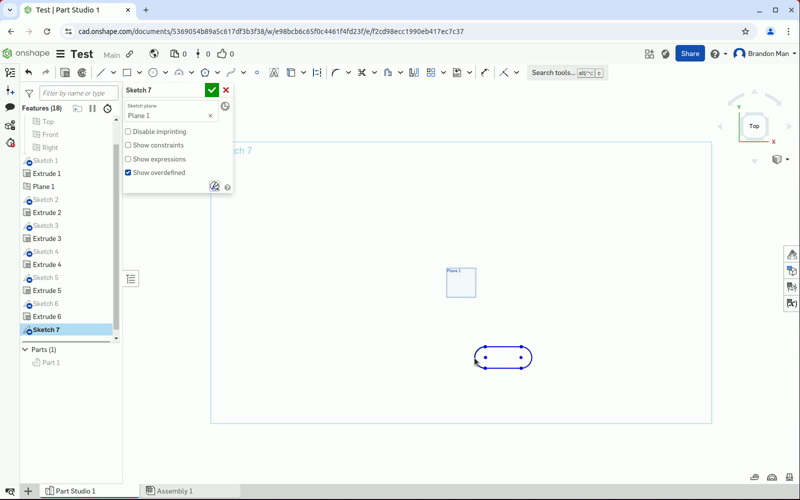
mouse_move(521, 352)
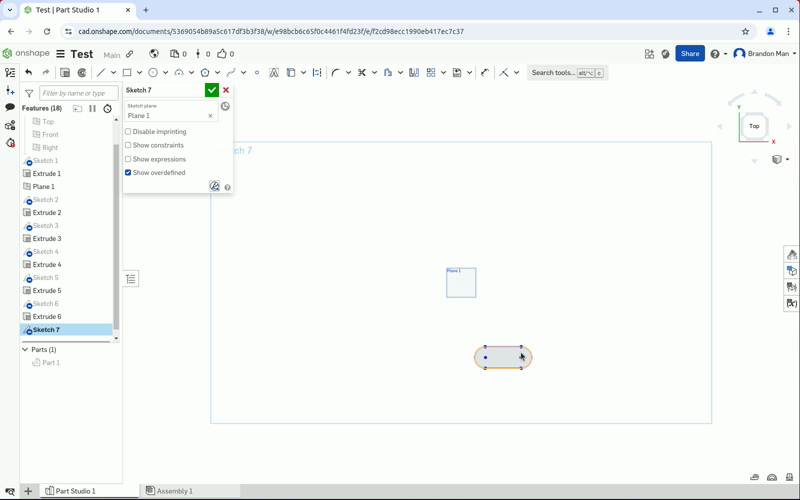
scroll(6)
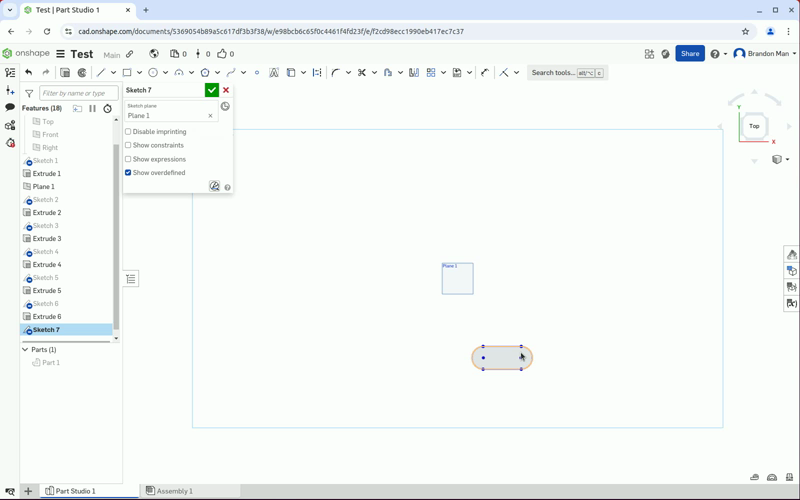
scroll(6)
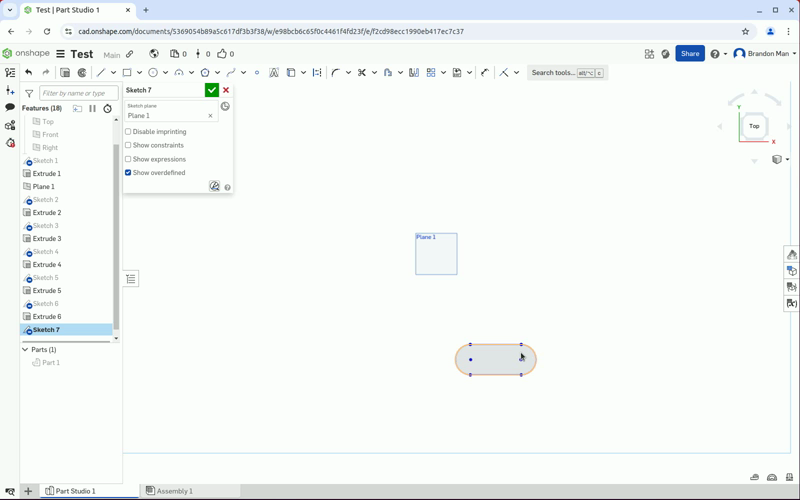
scroll(6)
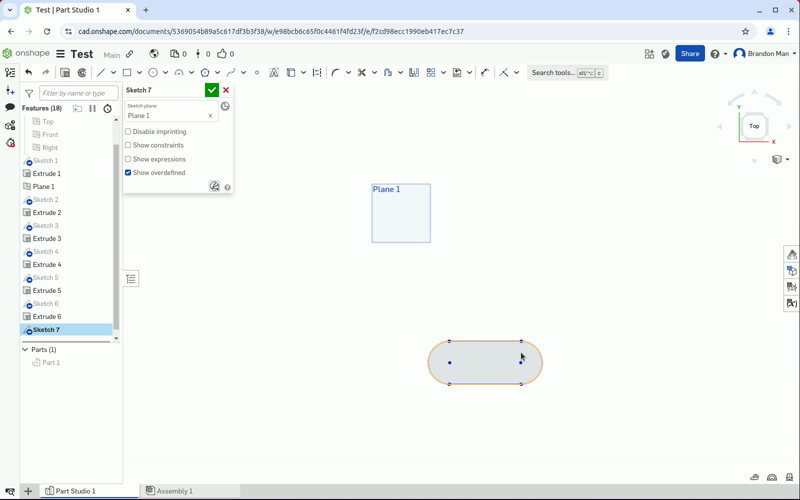
scroll(6)
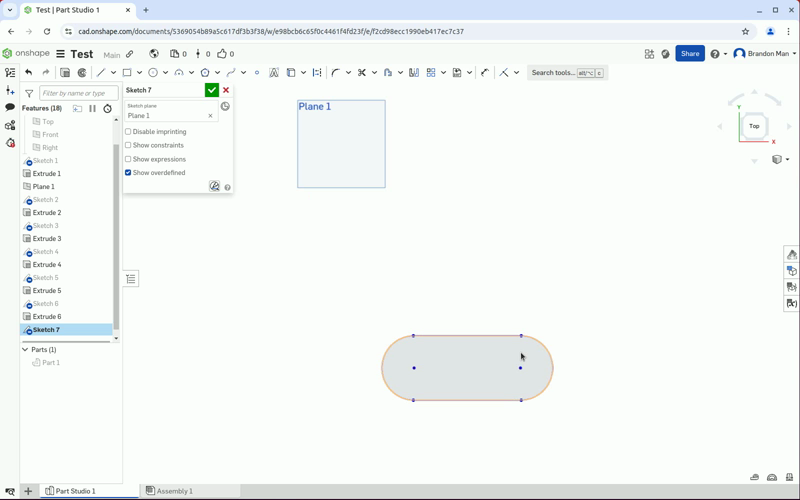
scroll(6)
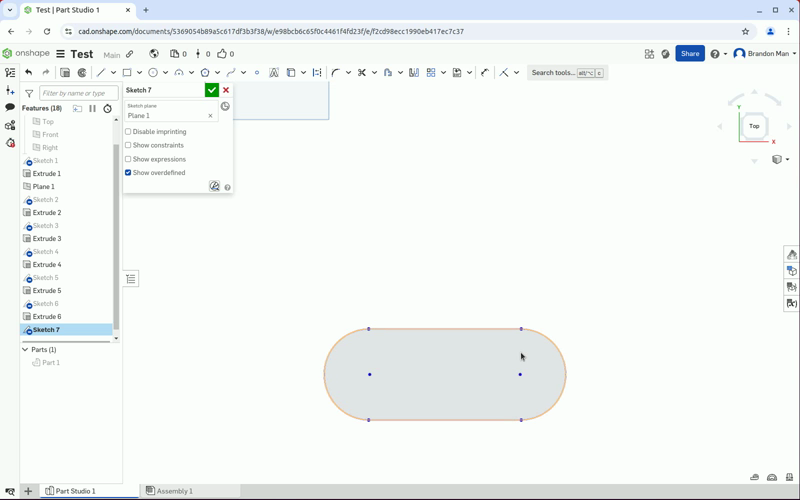
scroll(6)
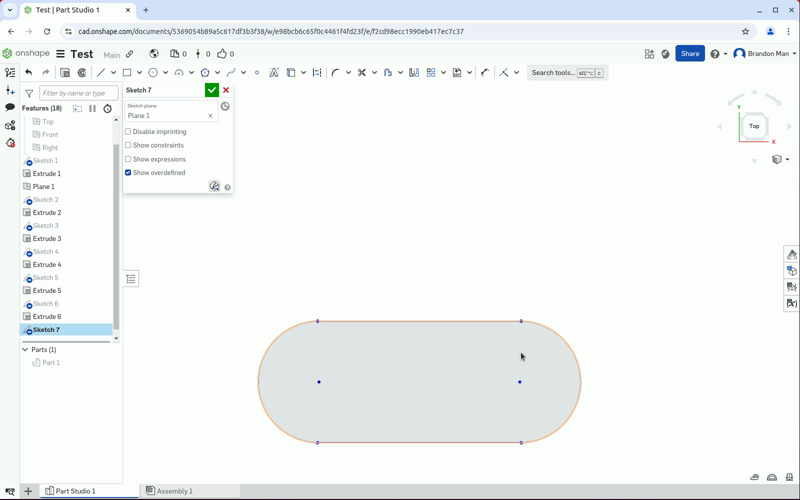
scroll(6)
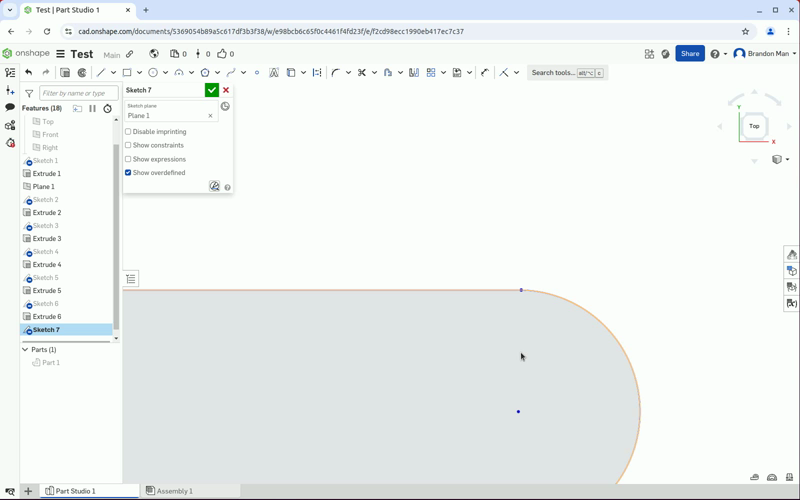
click(521, 352)
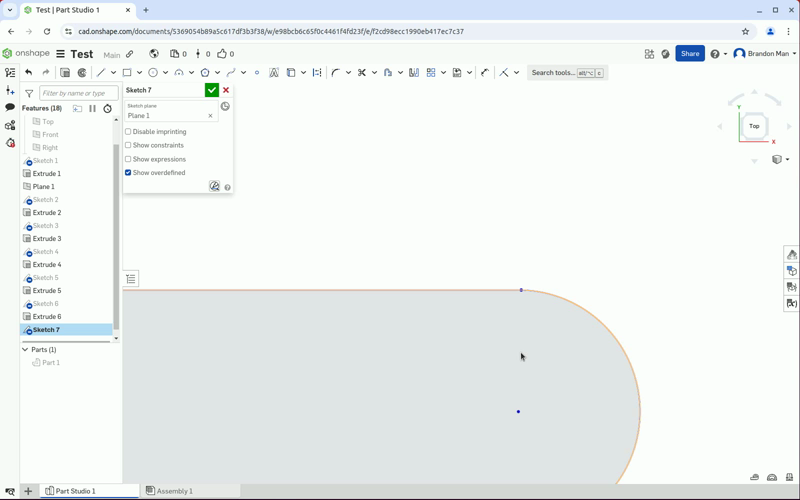
scroll(-6)
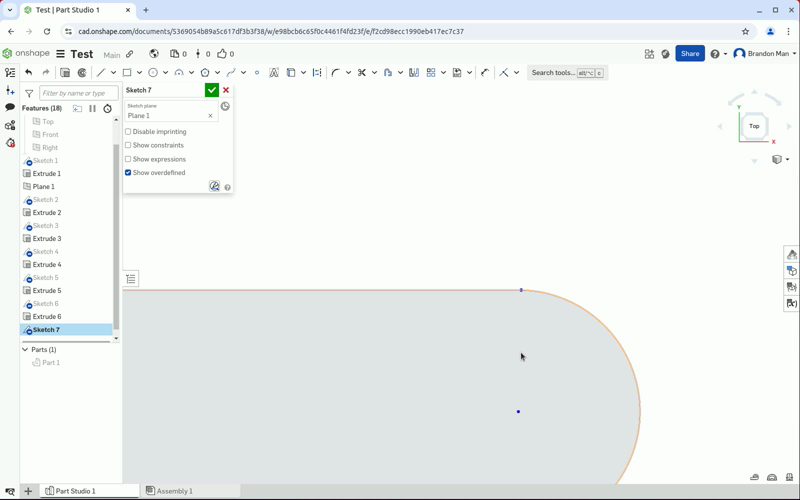
scroll(-6)
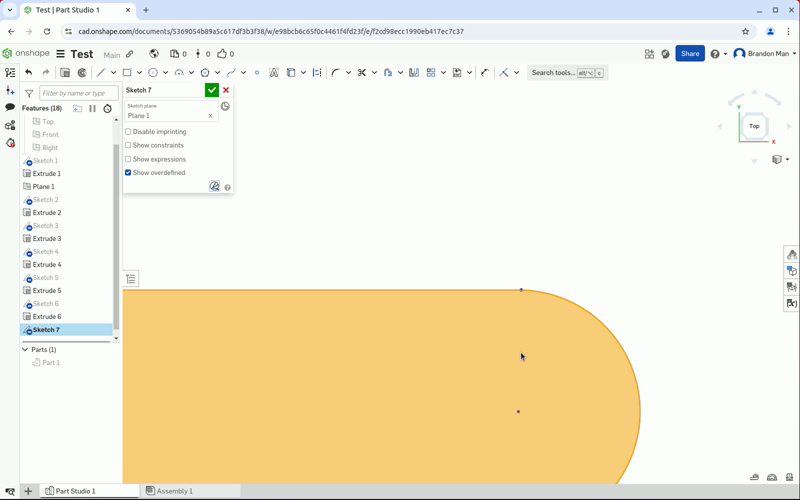
scroll(-6)
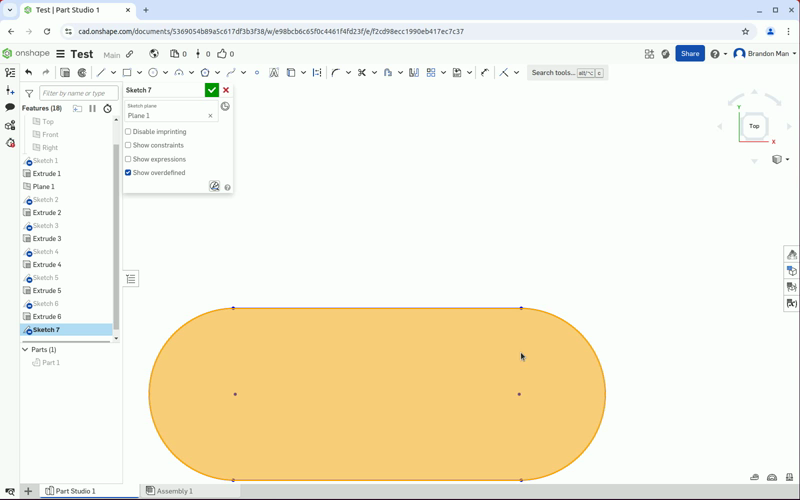
scroll(-6)
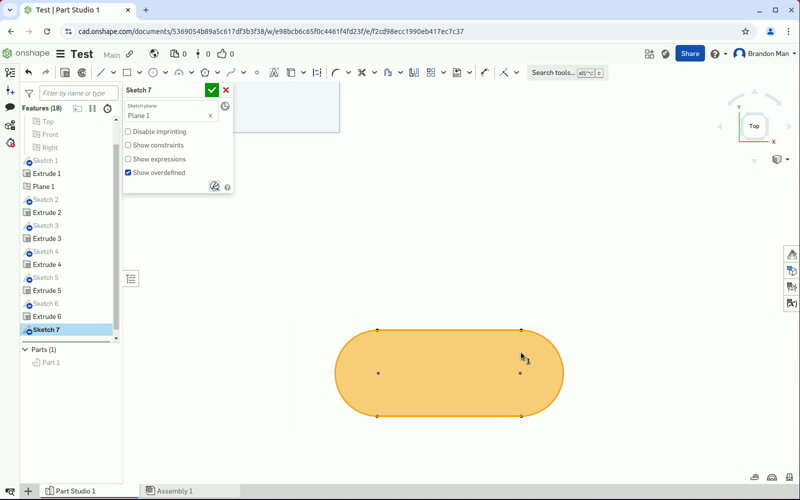
scroll(-6)
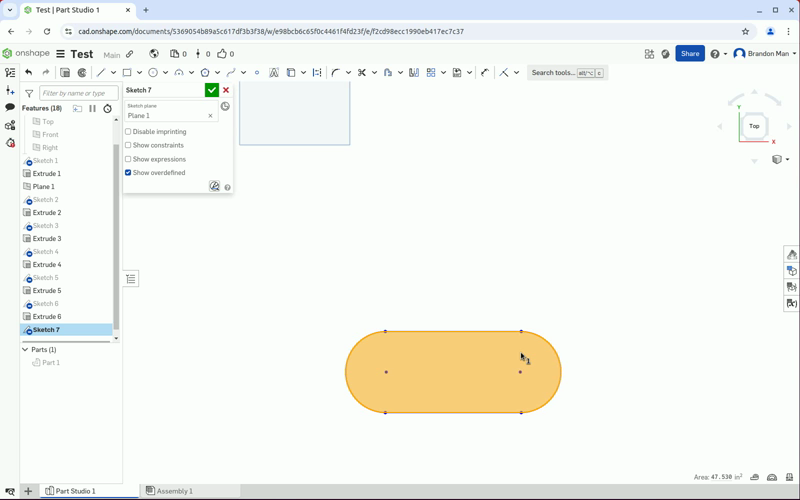
scroll(-6)
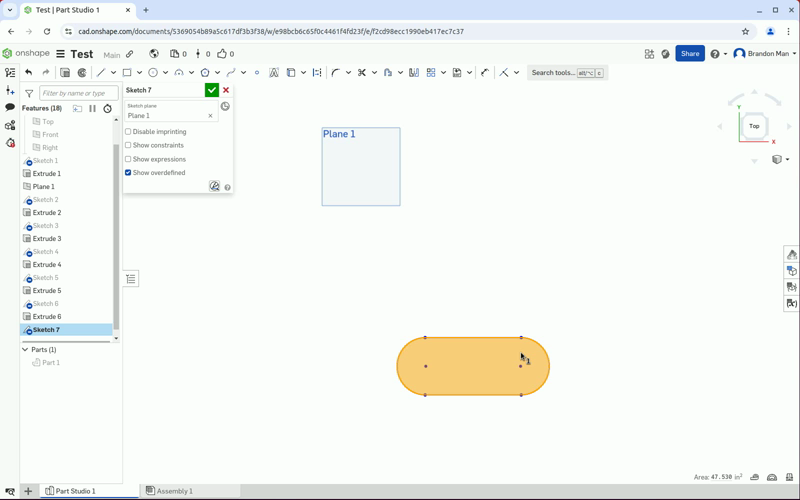
scroll(-6)
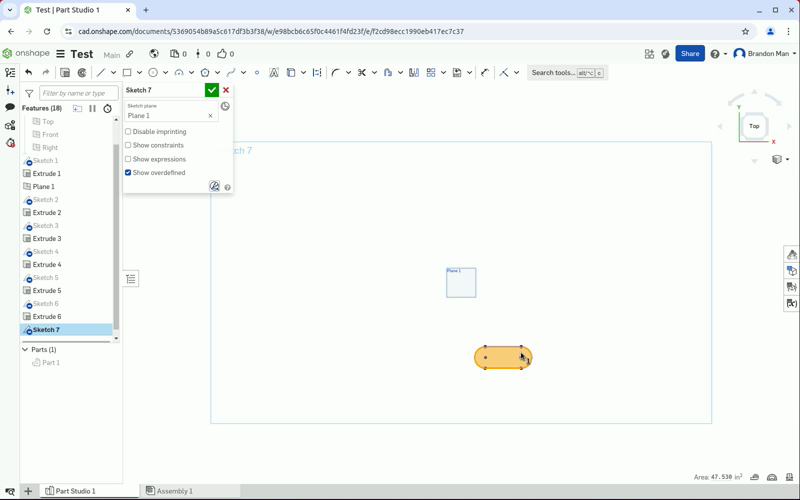
mouse_move(73, 352)
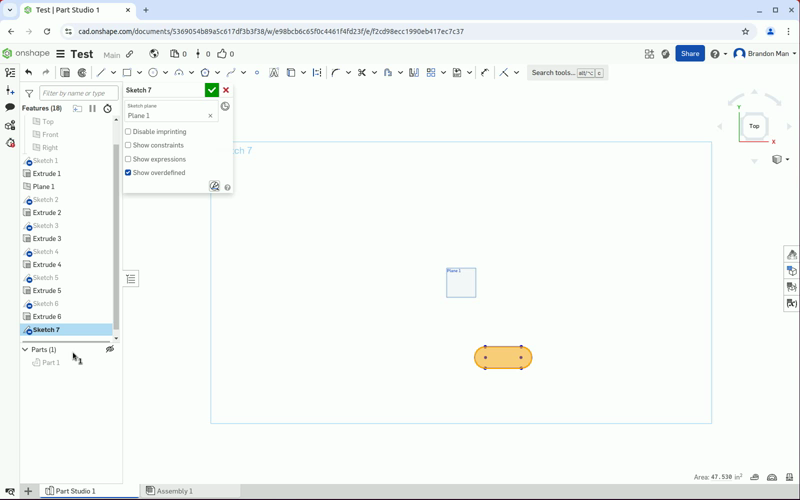
key(shift+y)
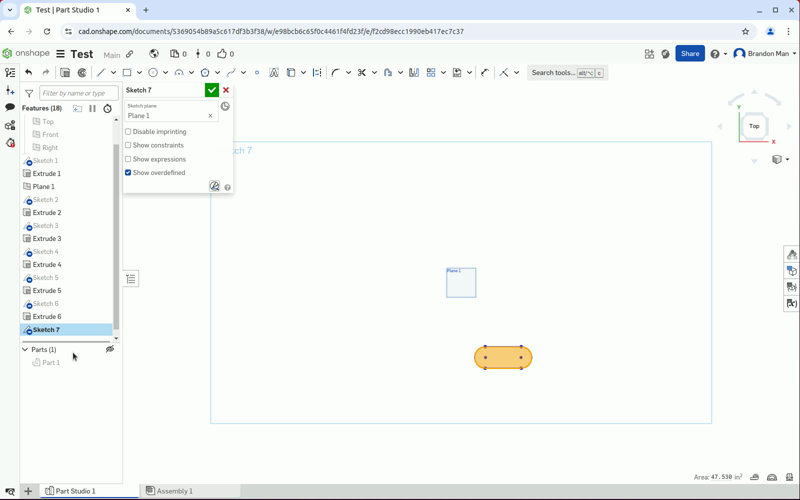
key(shift+e)
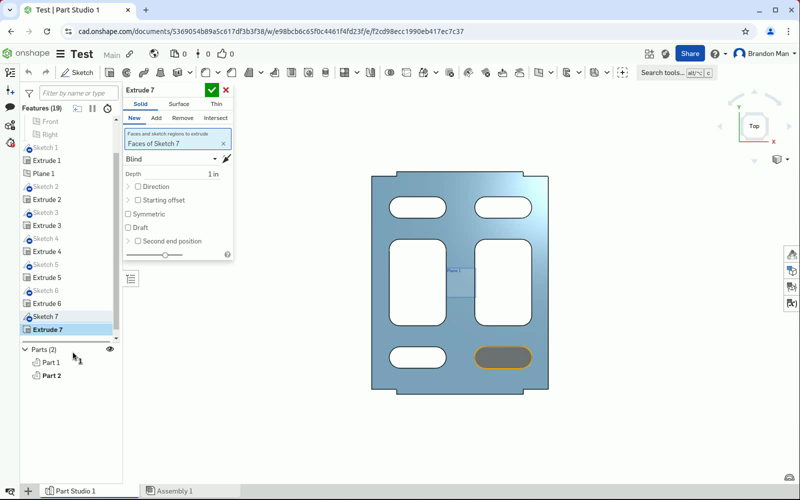
mouse_move(143, 106)
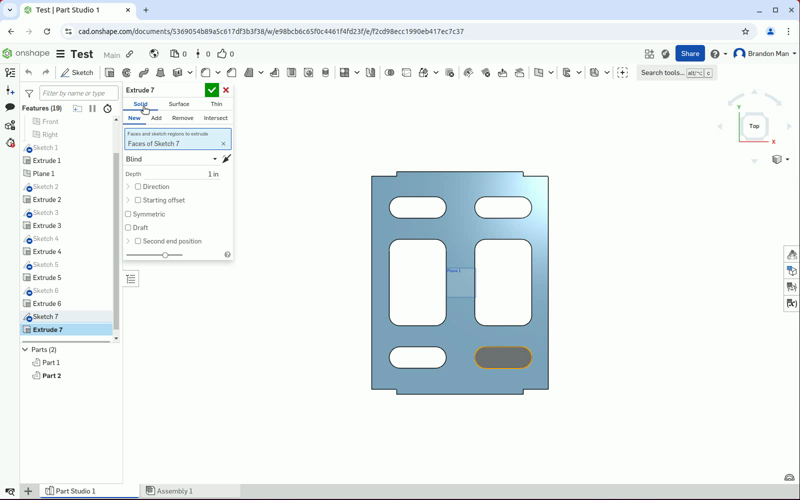
click(143, 106)
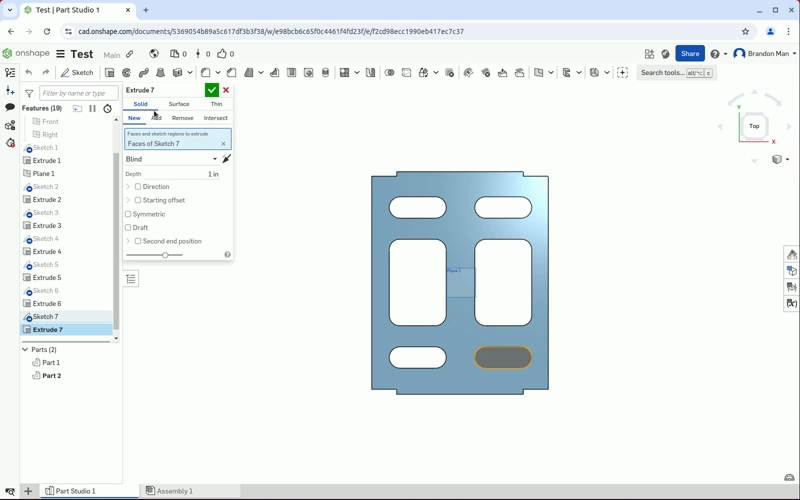
mouse_move(186, 120)
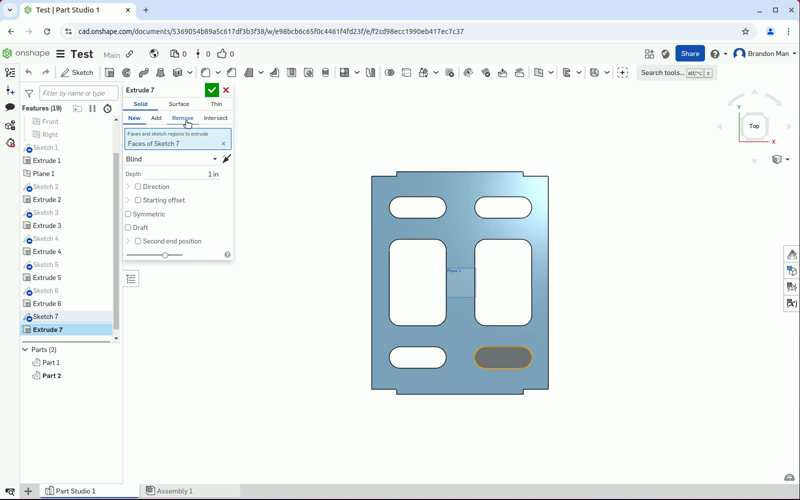
click(186, 120)
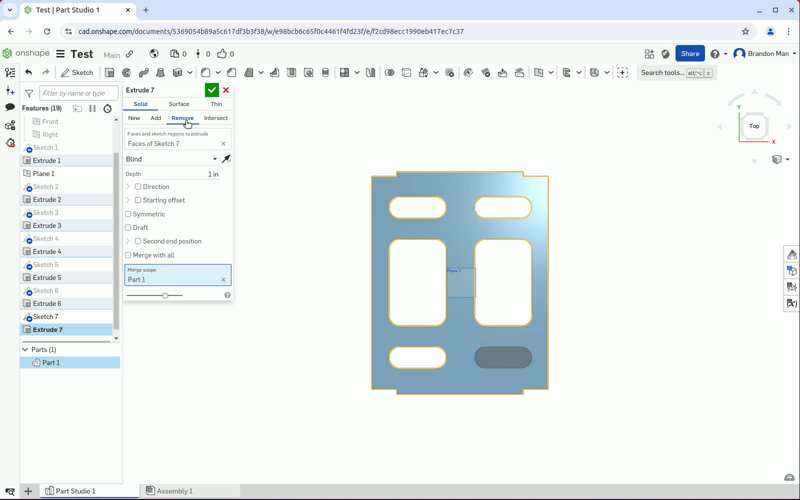
key(tab, 4)
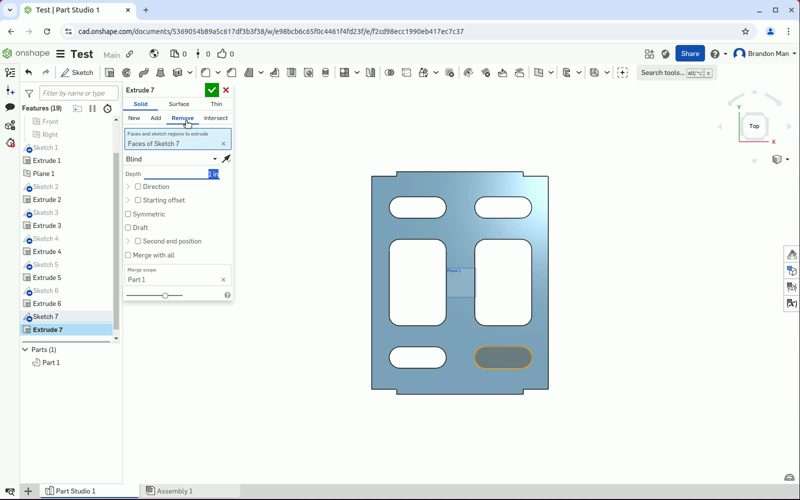
text(30.811)
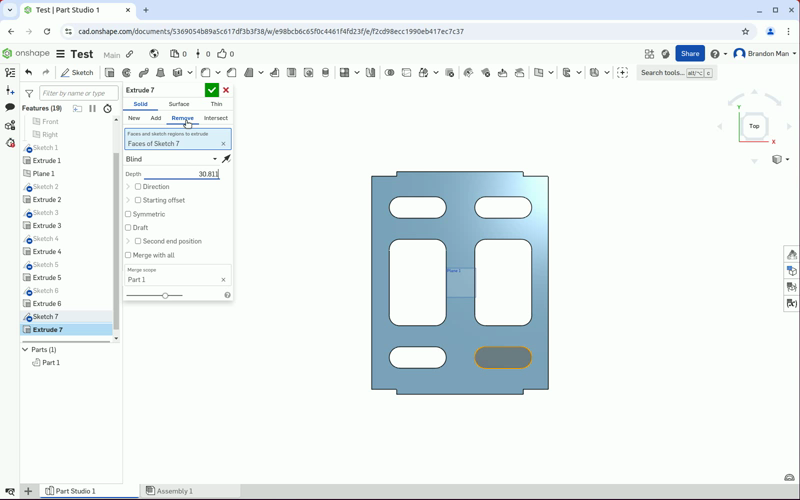
key(tab, 6)
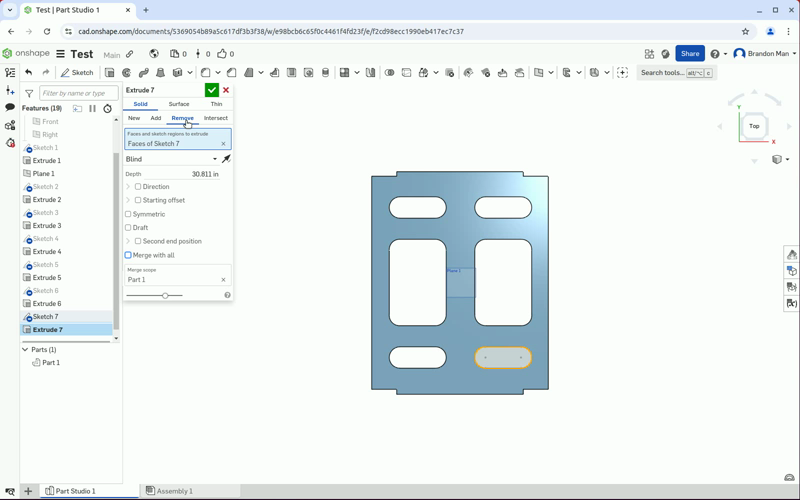
key(space)
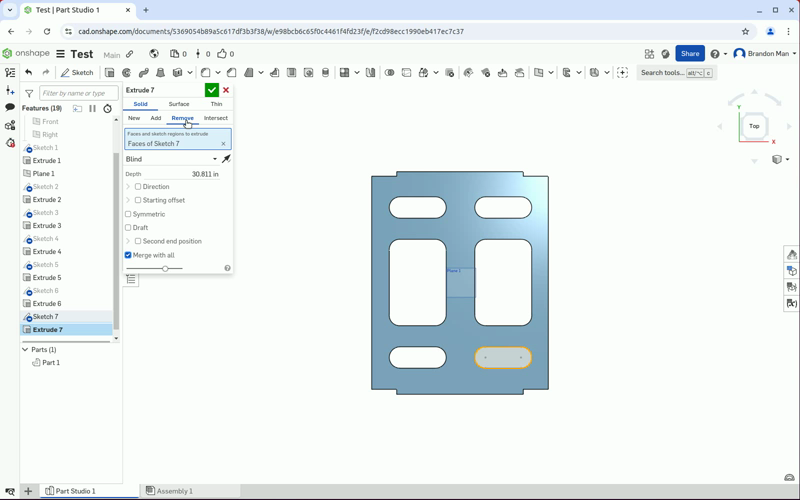
key(enter)
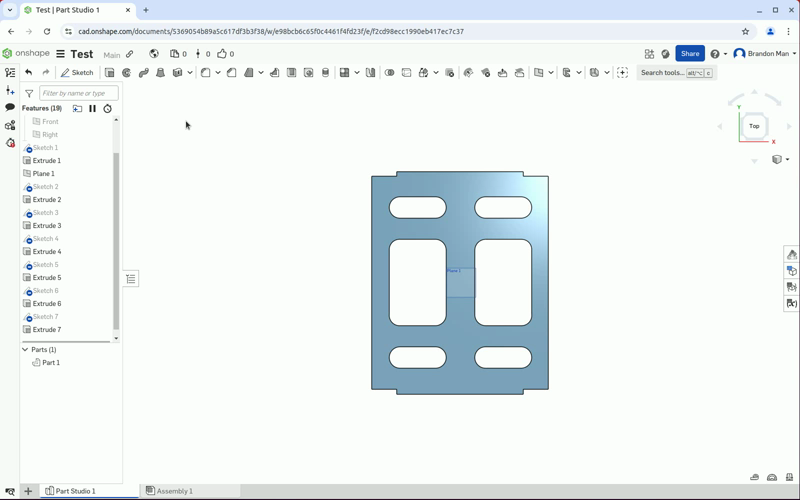
key(shift+h)
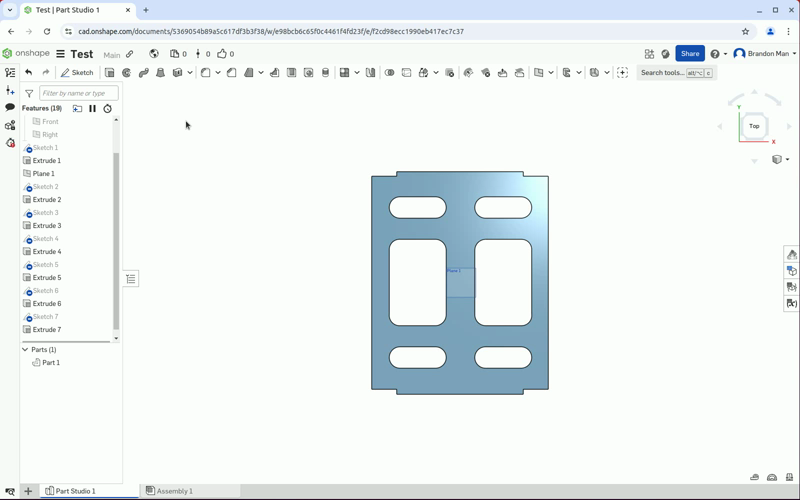
key(shift+h)
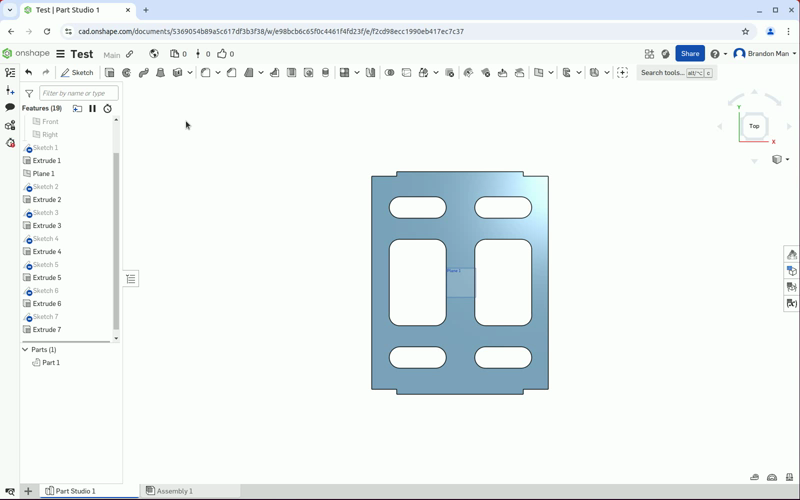
key(shift+7)
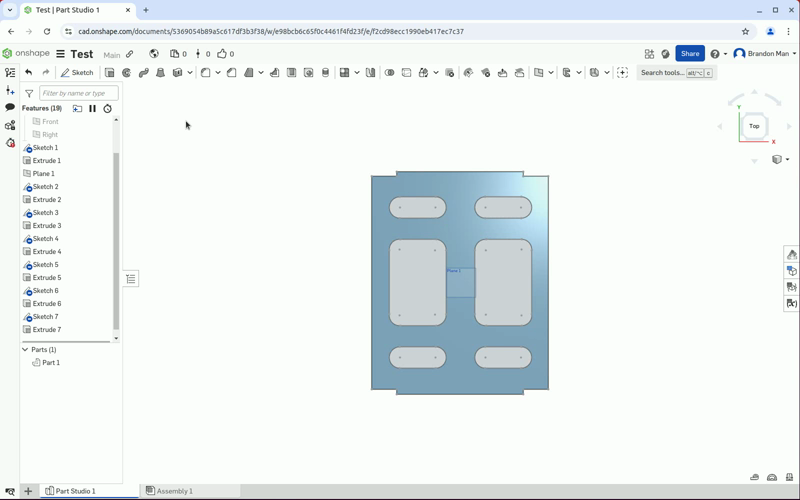
key(up, 3)
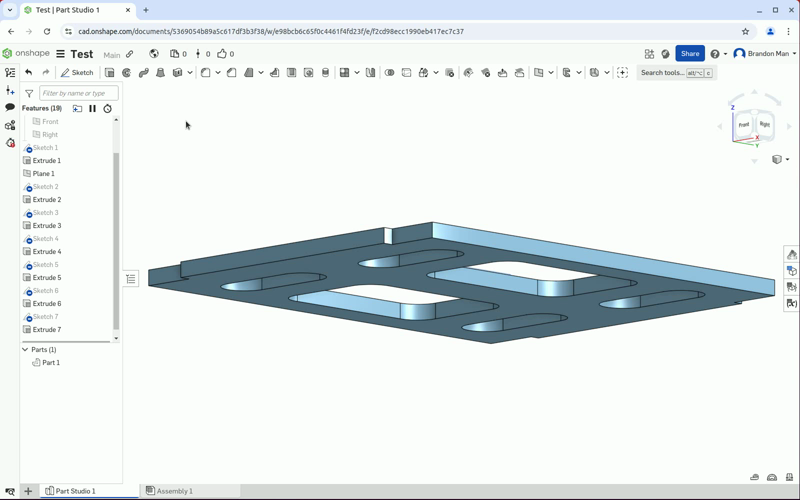
key(left, 3)
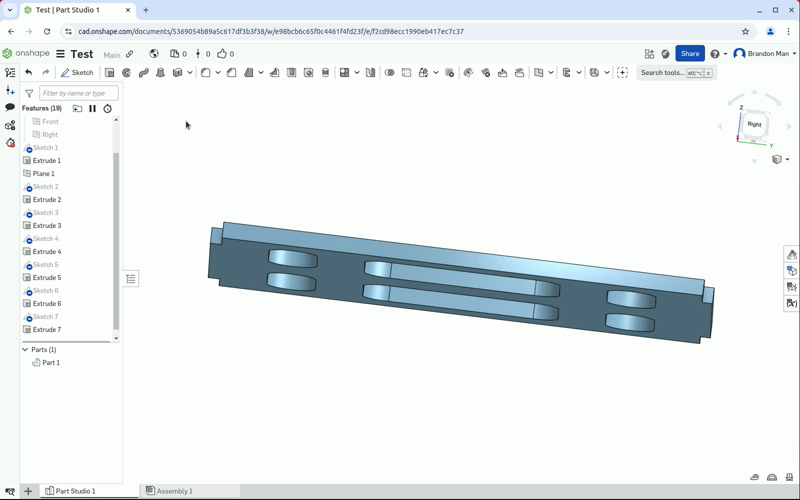
key(right, 3)
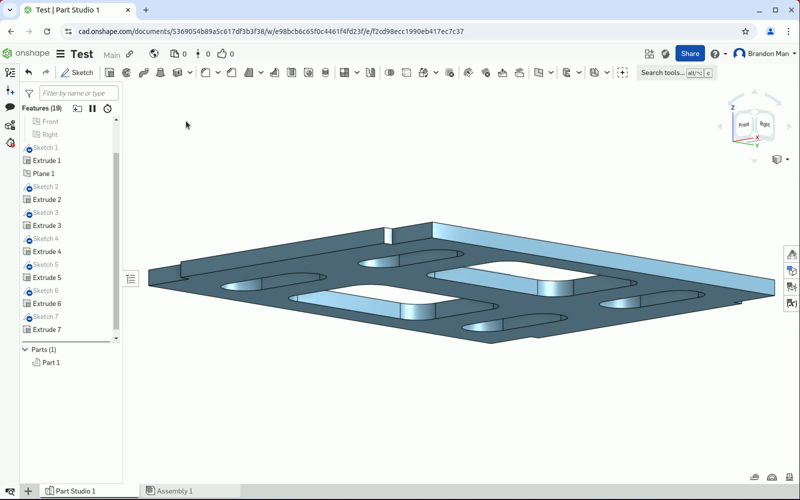
key(down, 3)
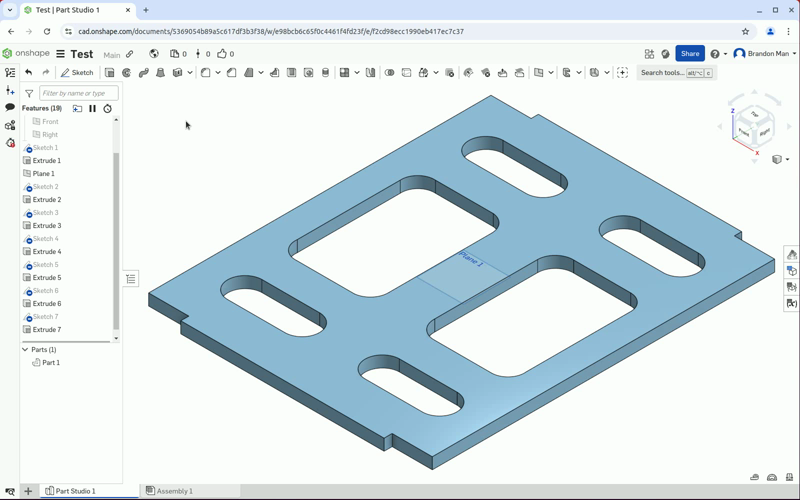
mouse_move(69, 150)
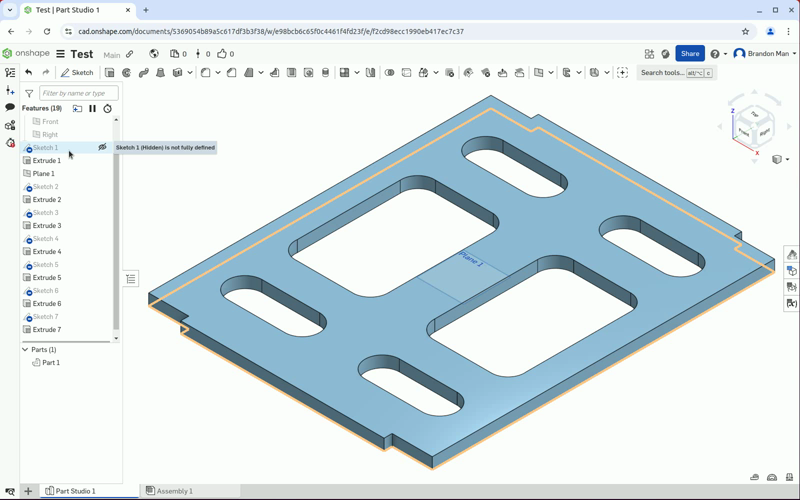
click(69, 150)